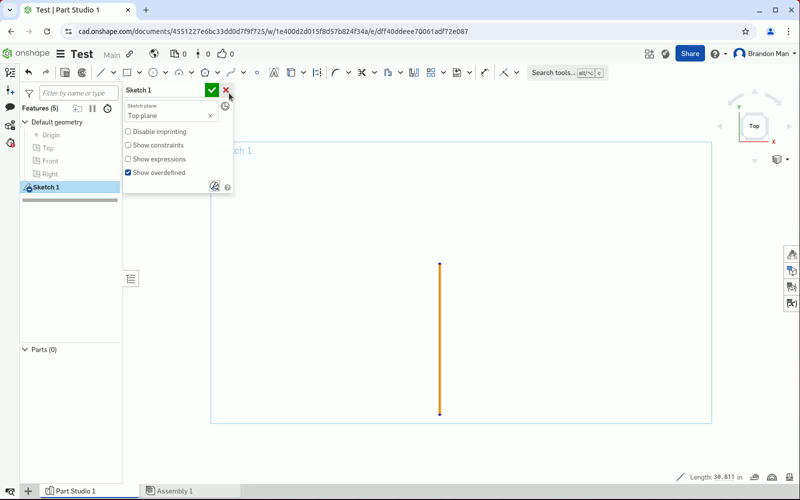
key(shift+h)
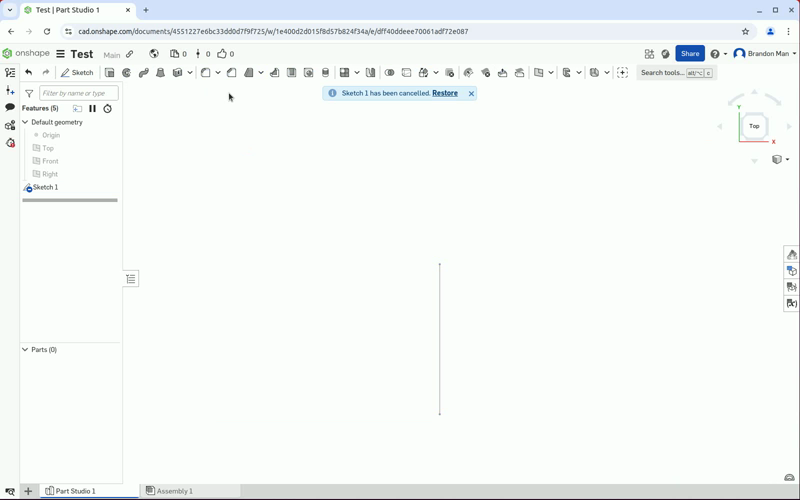
key(shift+s)
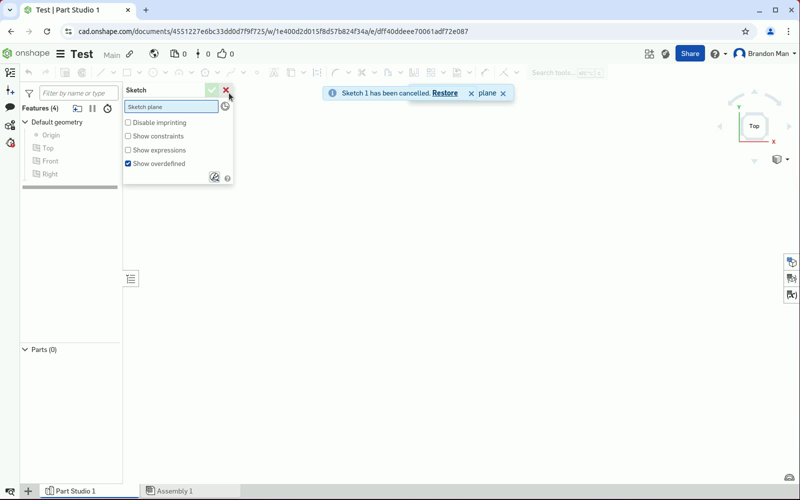
mouse_move(73, 150)
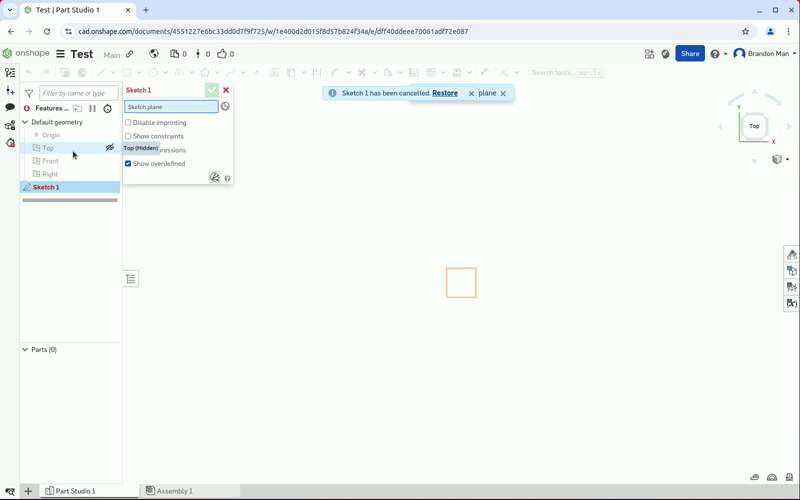
click(73, 150)
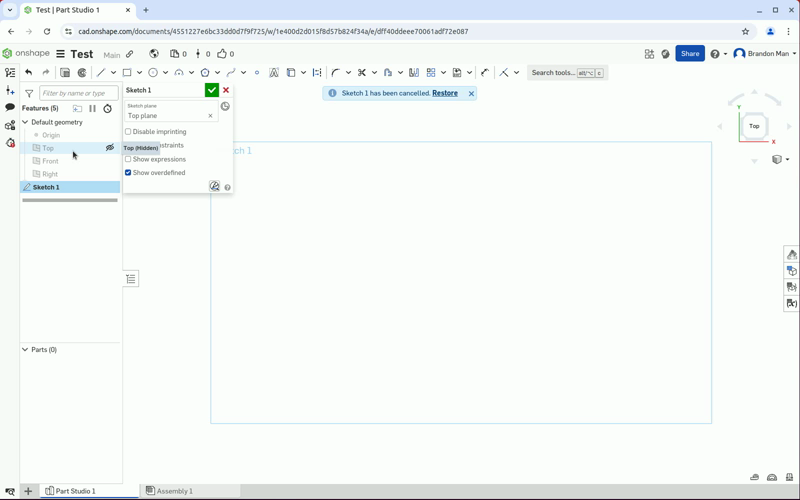
mouse_move(73, 352)
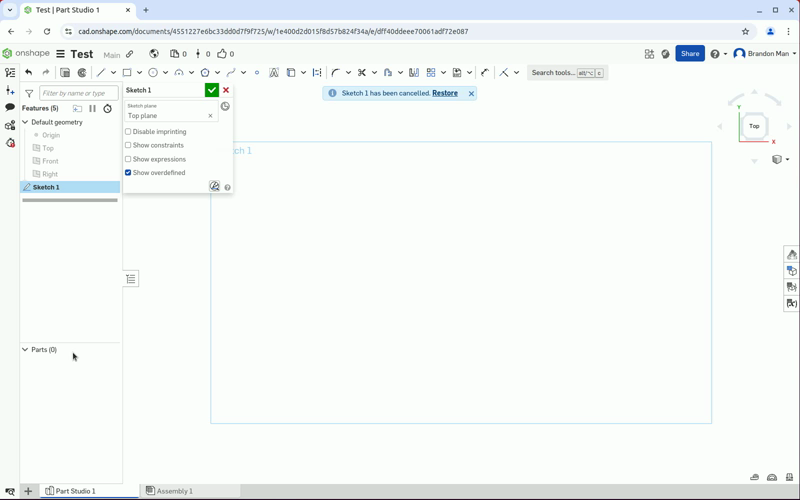
key(y)
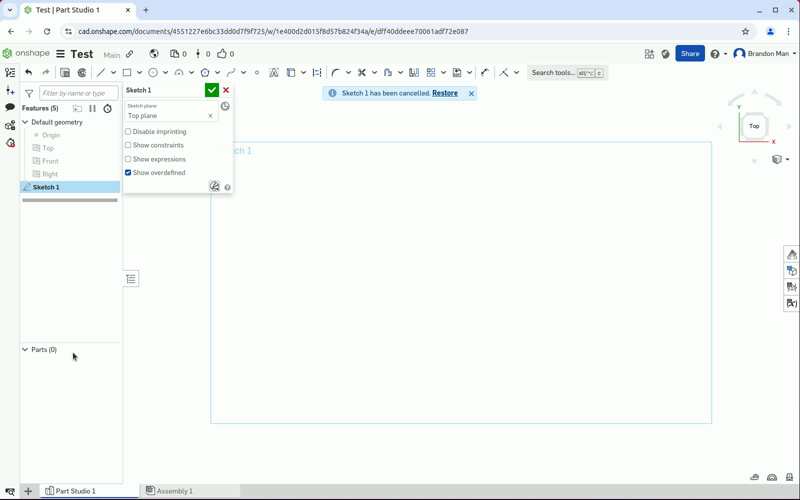
key(l)
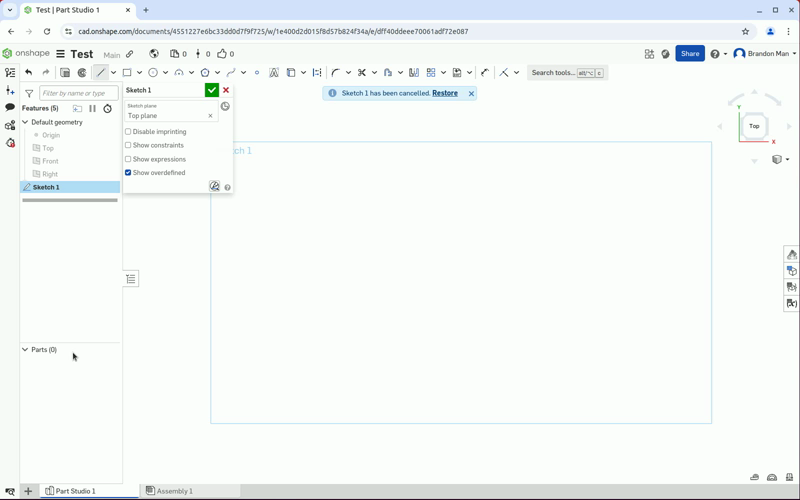
key_down(shift)
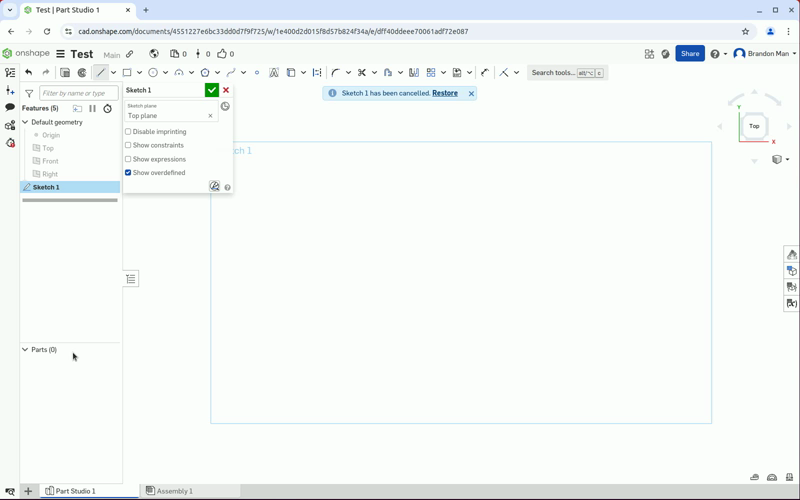
mouse_move(351, 335)
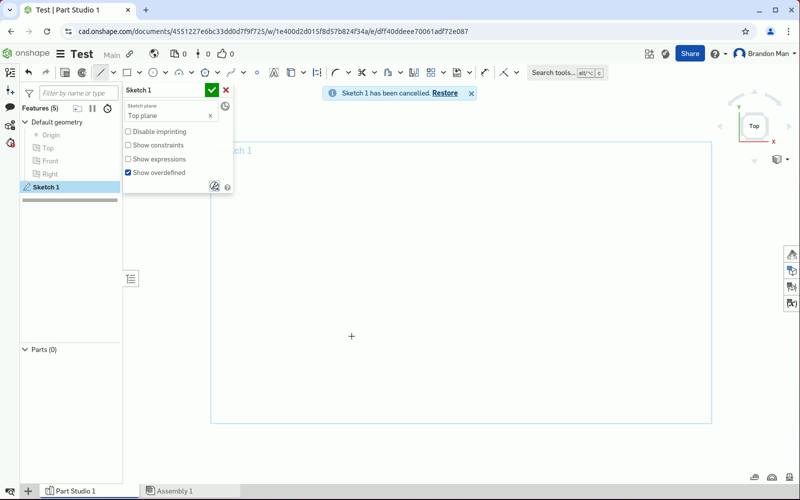
click(351, 335)
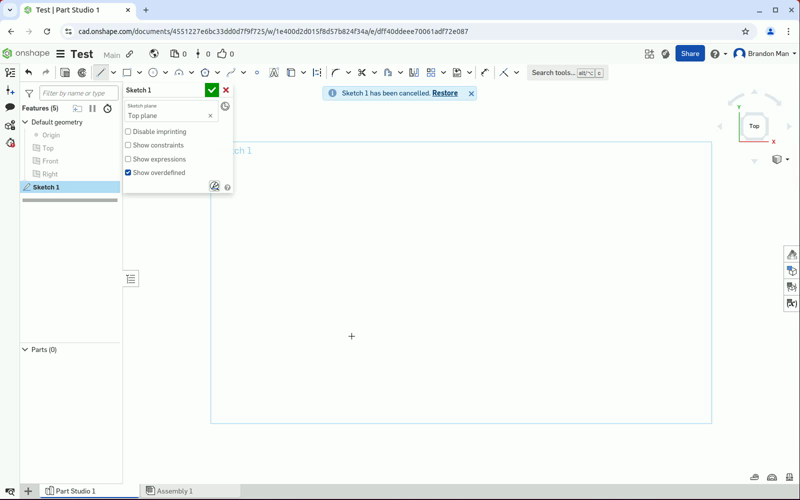
key_up(shift)
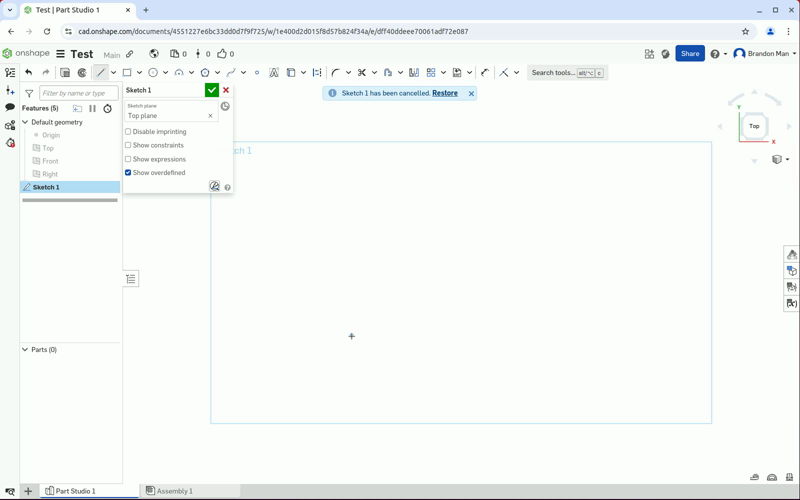
key_down(shift)
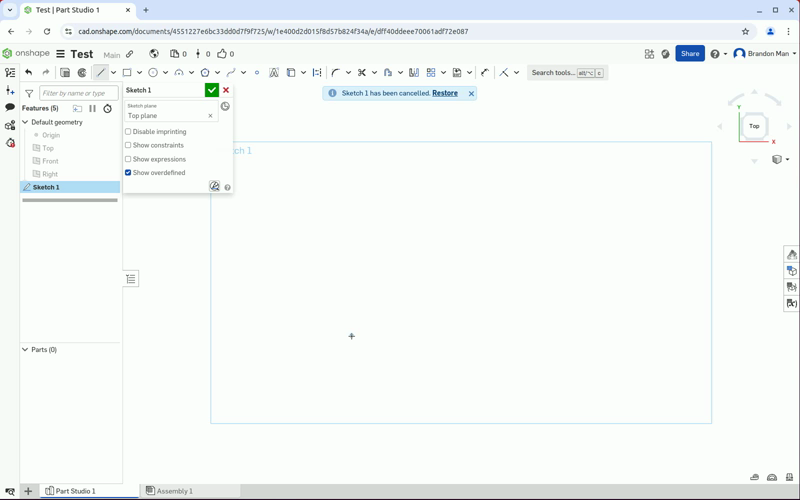
mouse_move(569, 335)
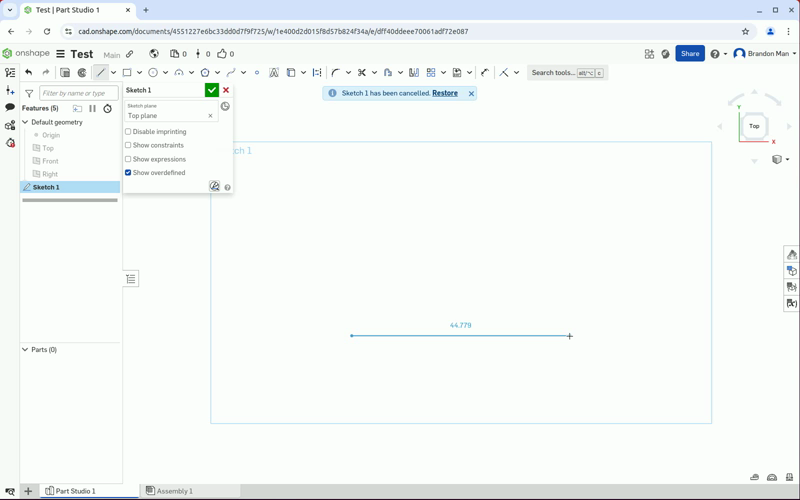
click(569, 335)
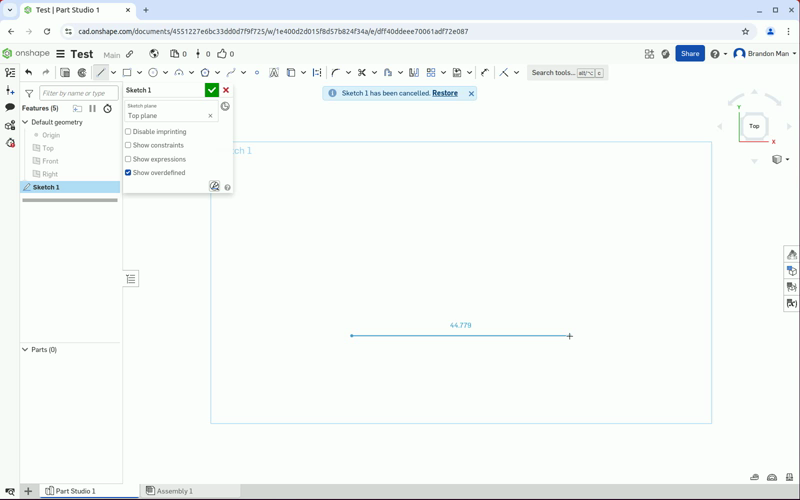
key_up(shift)
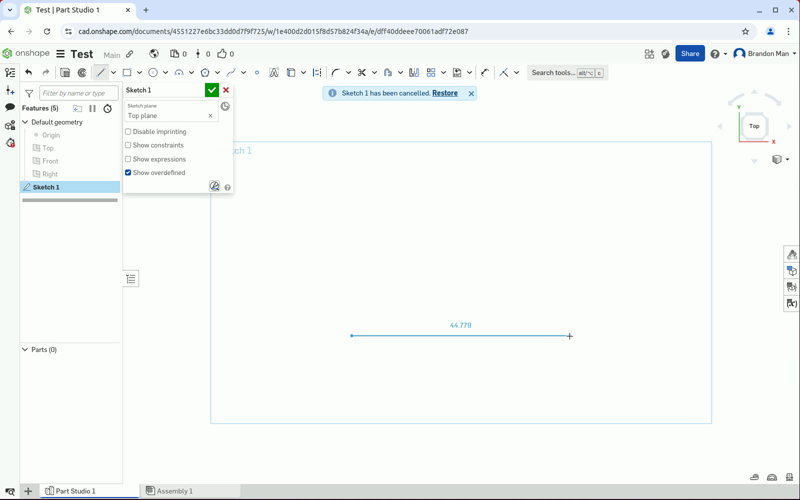
key_down(shift)
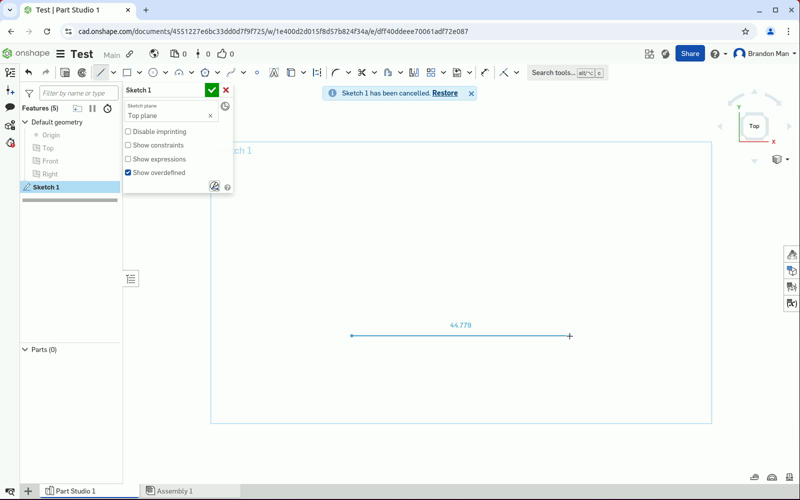
mouse_move(569, 230)
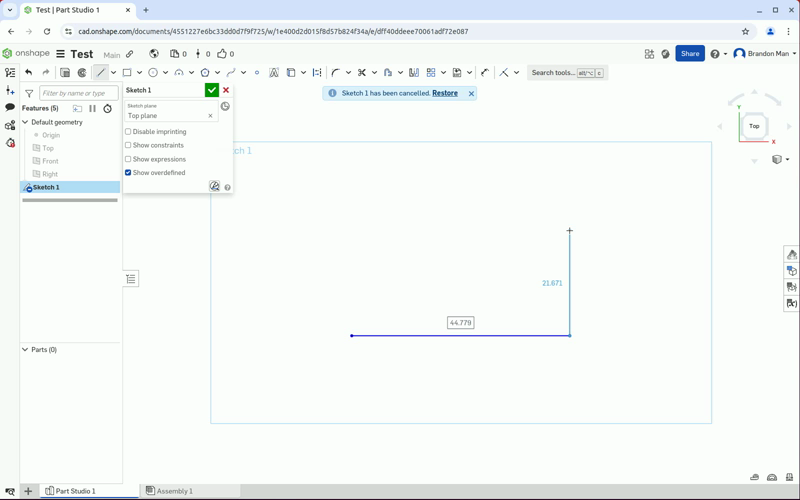
click(569, 230)
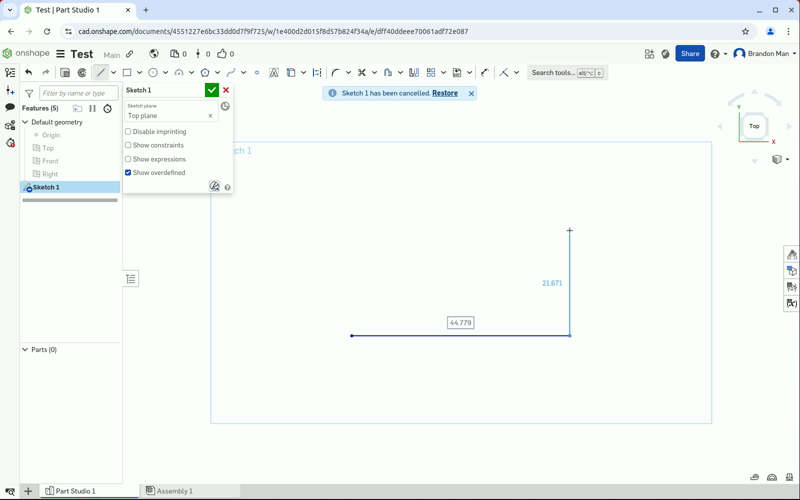
key_up(shift)
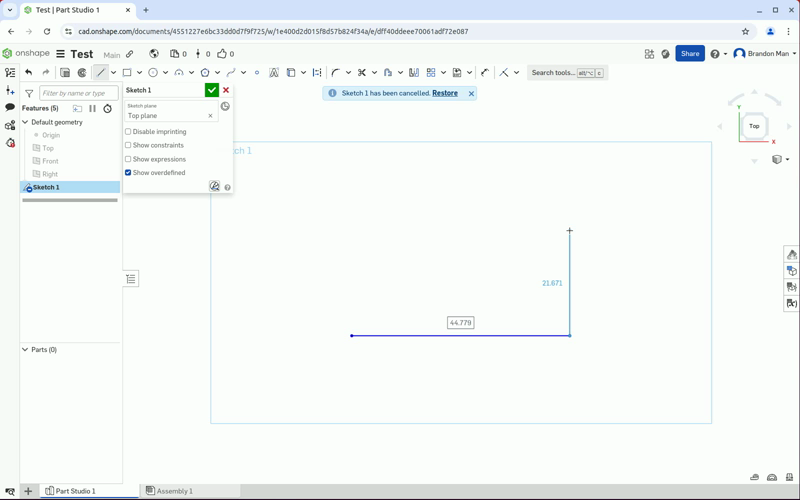
key_down(shift)
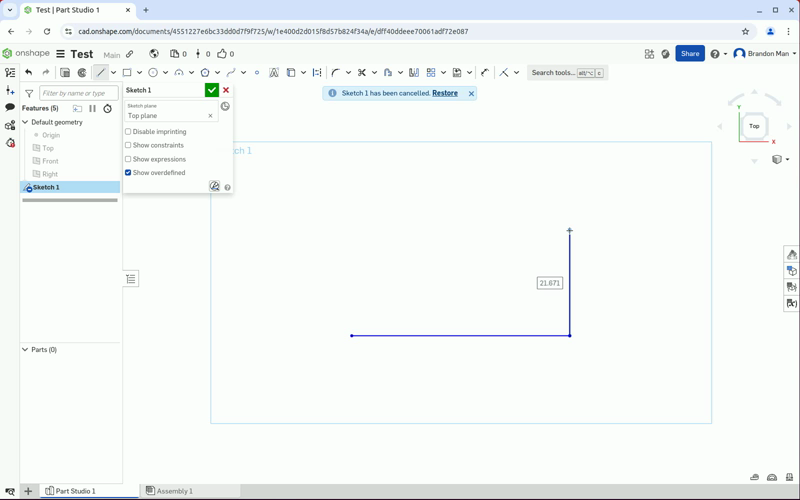
mouse_move(351, 230)
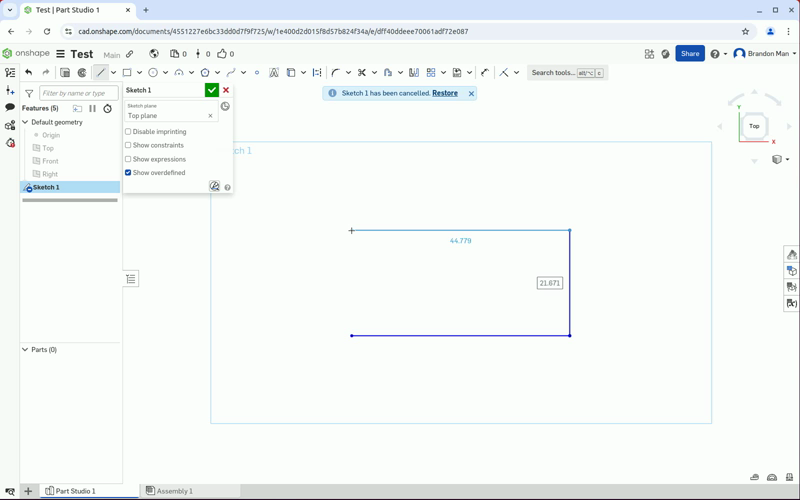
click(351, 230)
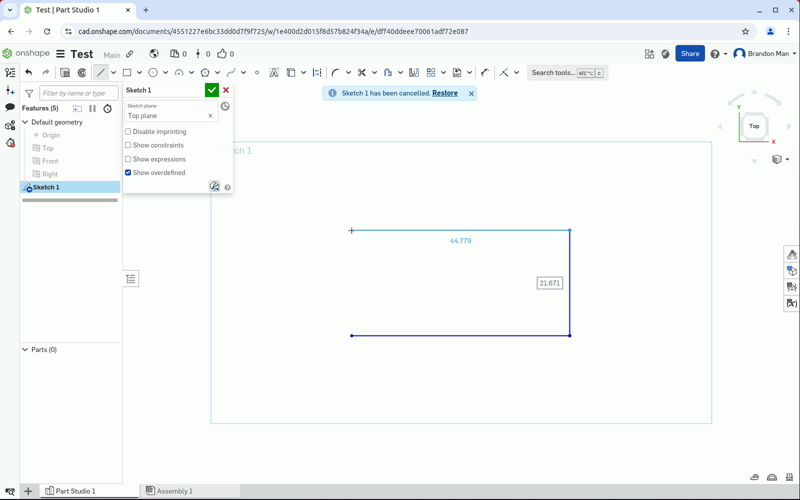
key_up(shift)
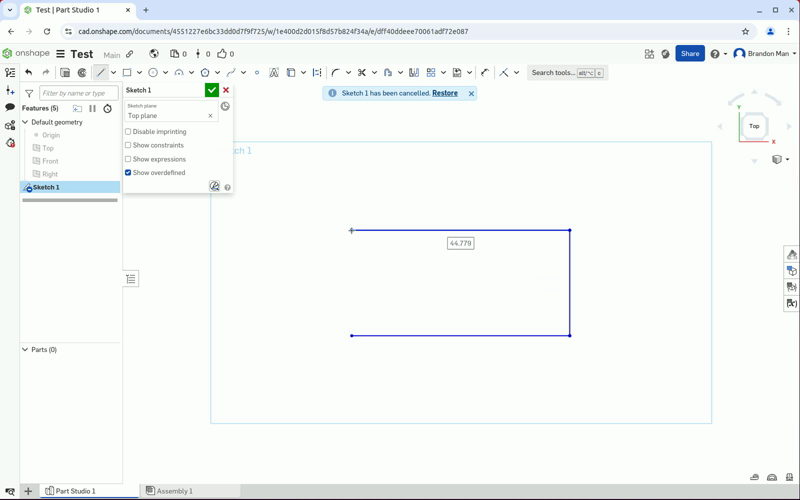
key_down(shift)
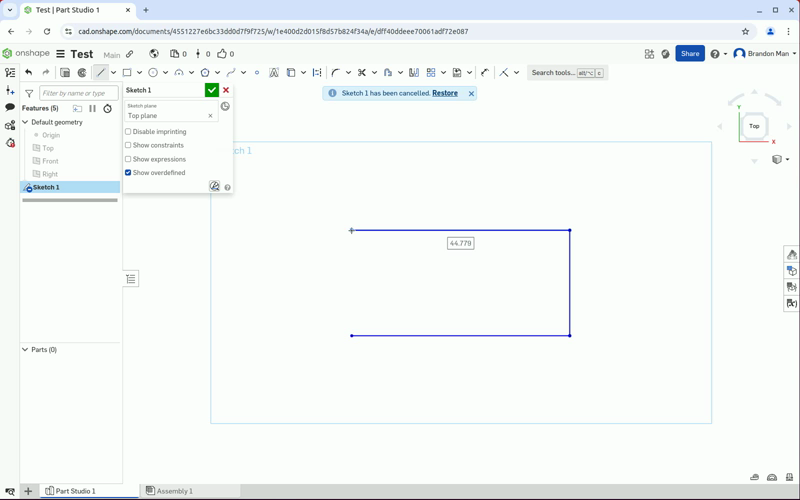
mouse_move(351, 335)
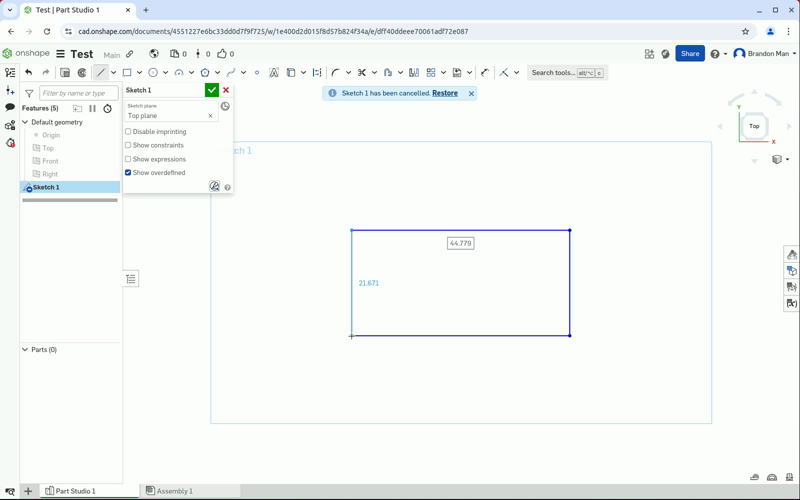
key_up(shift)
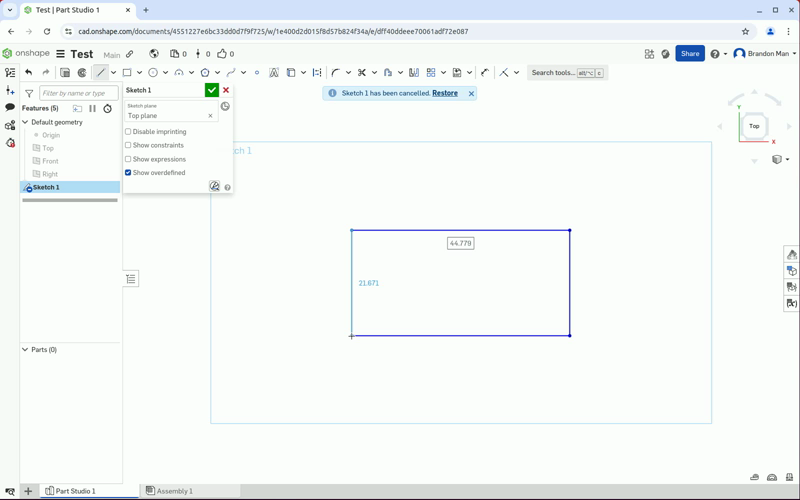
click(351, 335)
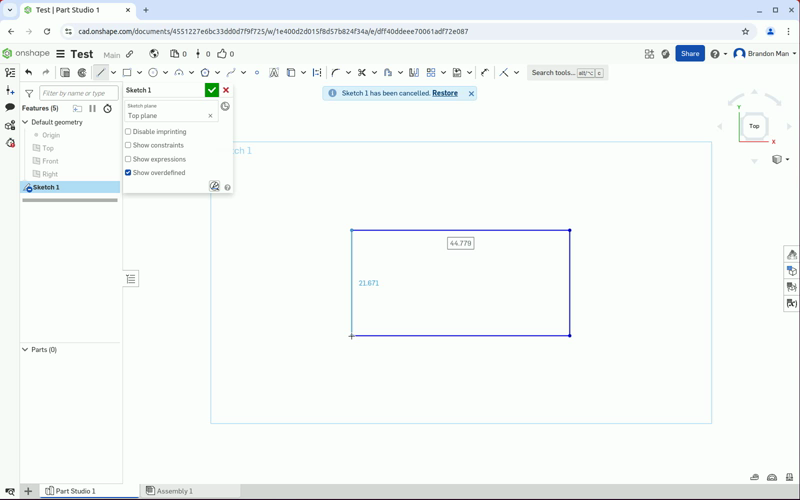
key(esc)
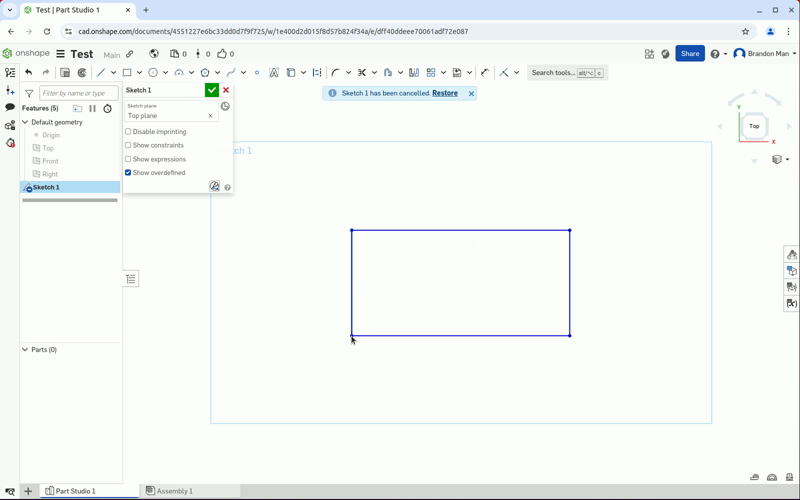
mouse_move(489, 317)
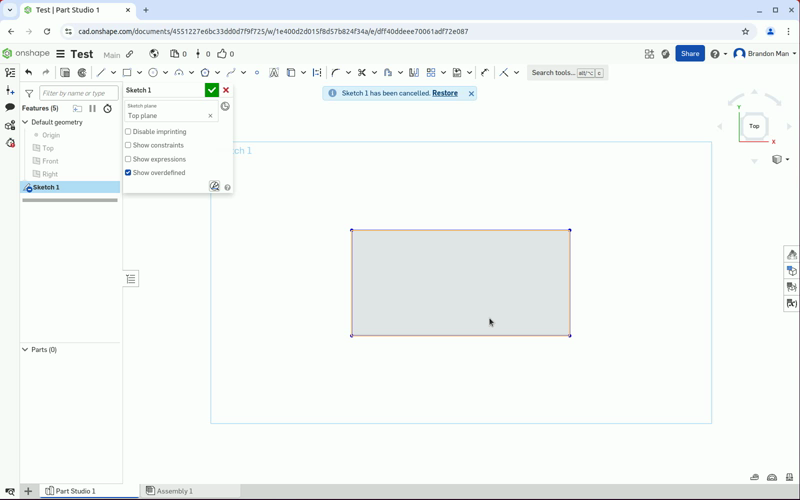
click(489, 317)
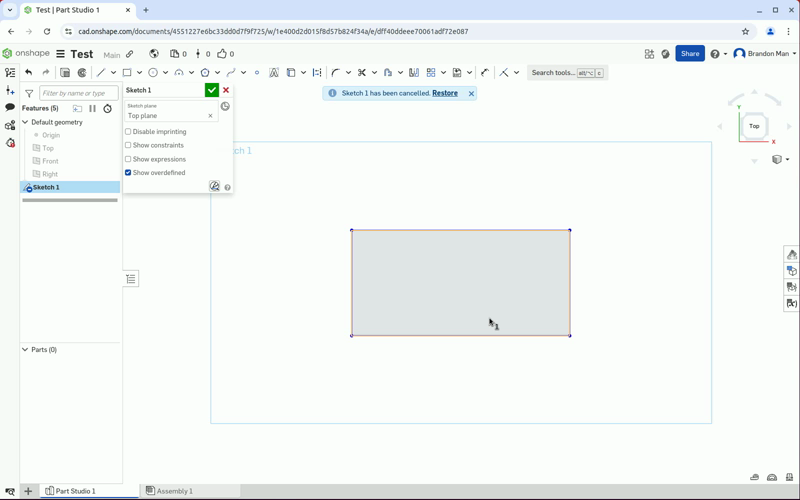
mouse_move(73, 352)
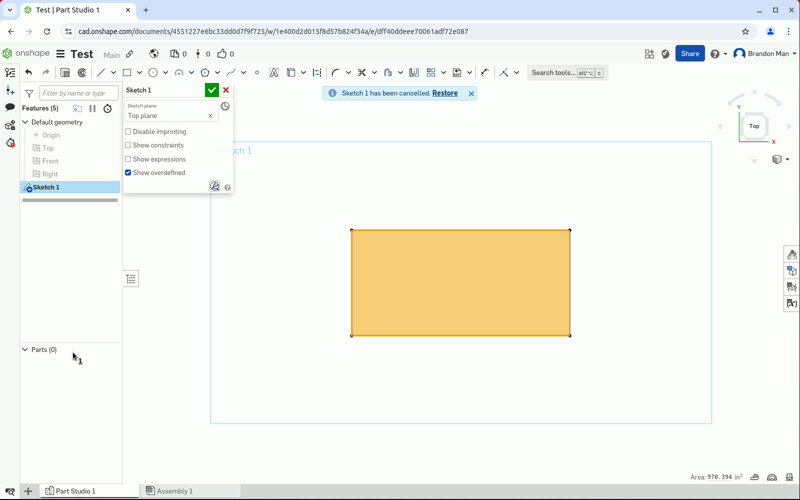
key(shift+y)
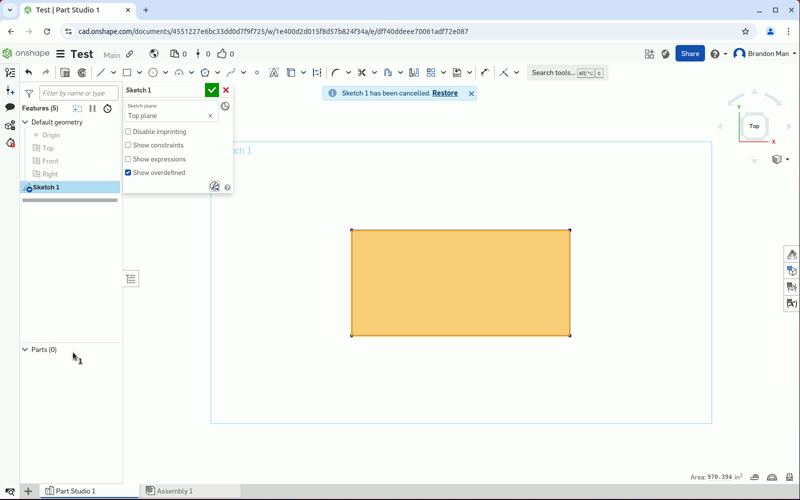
key(shift+e)
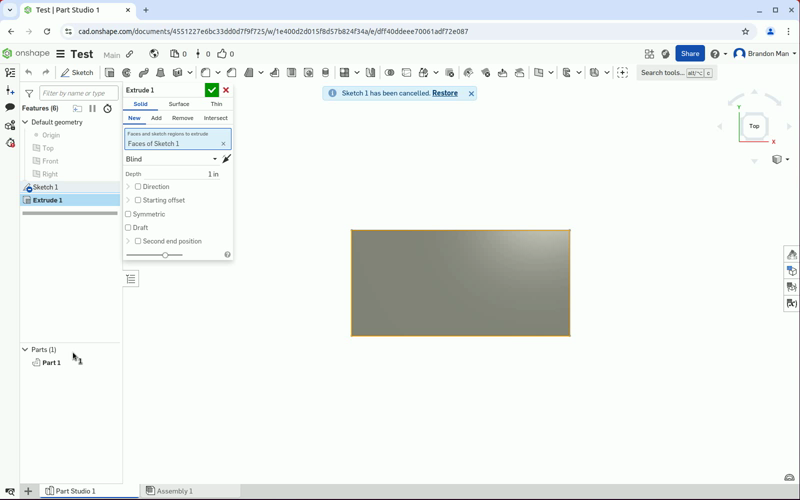
mouse_move(143, 106)
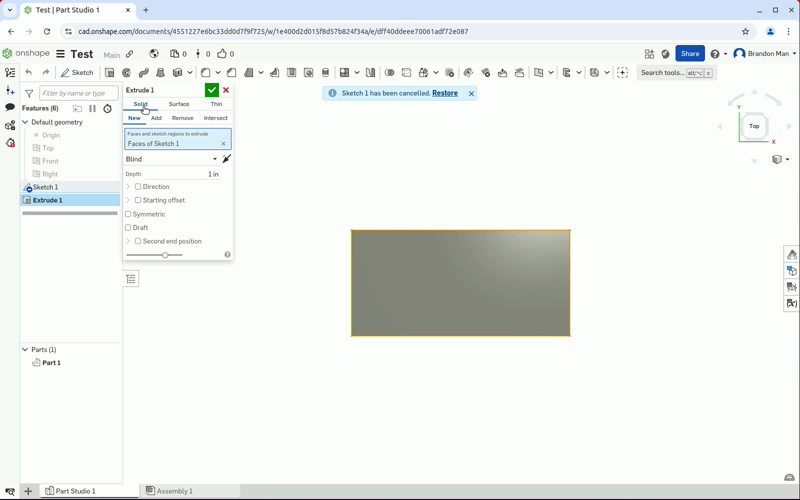
click(143, 106)
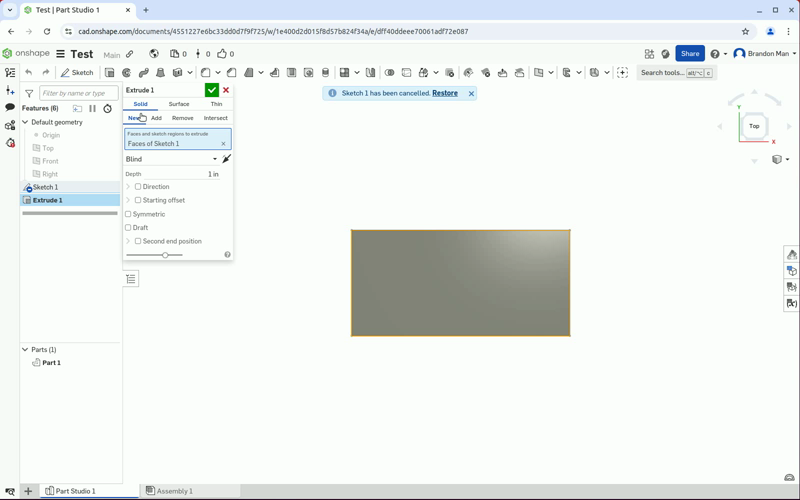
mouse_move(137, 120)
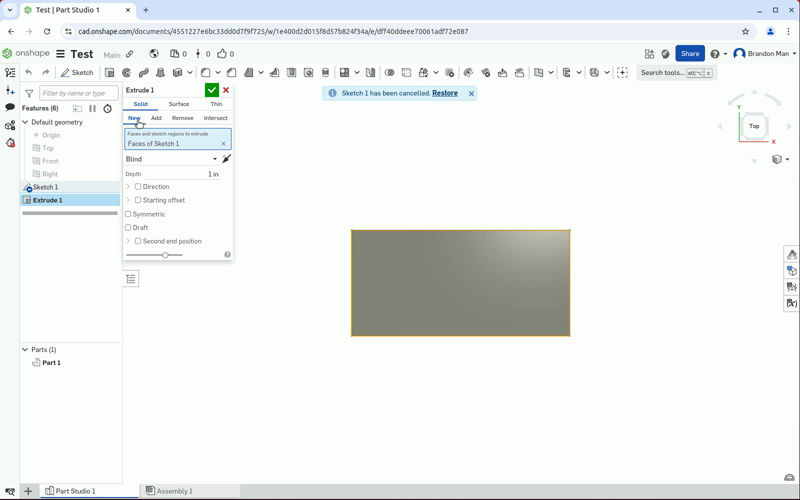
click(137, 120)
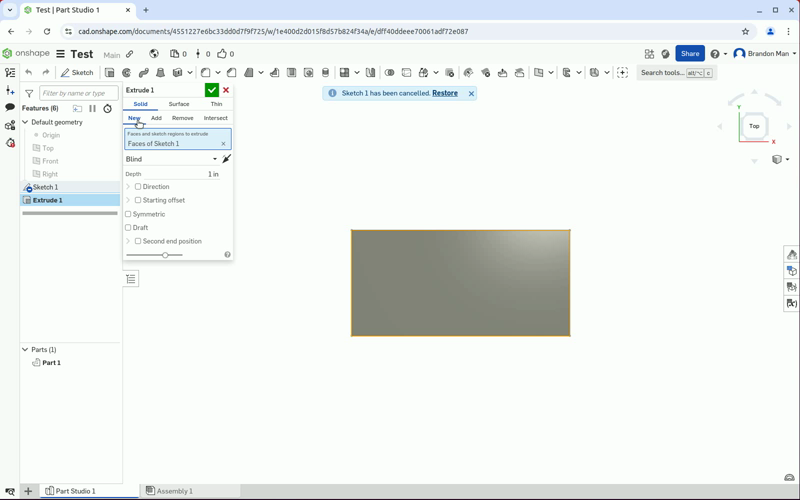
key(tab, 4)
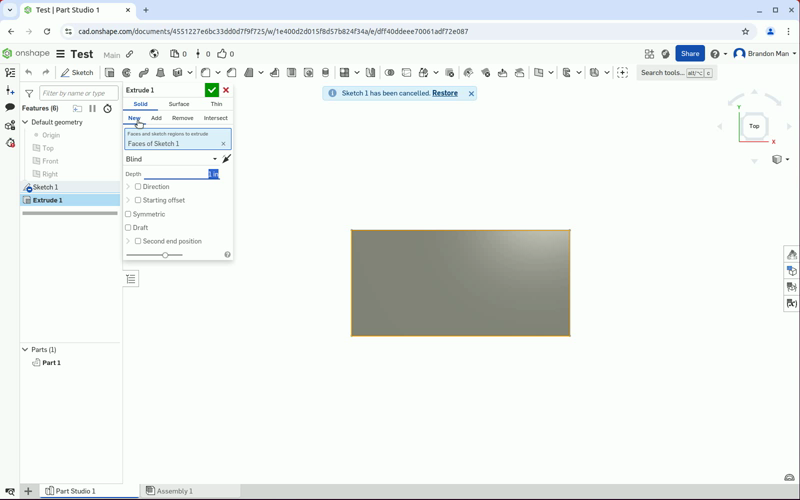
text(4.574)
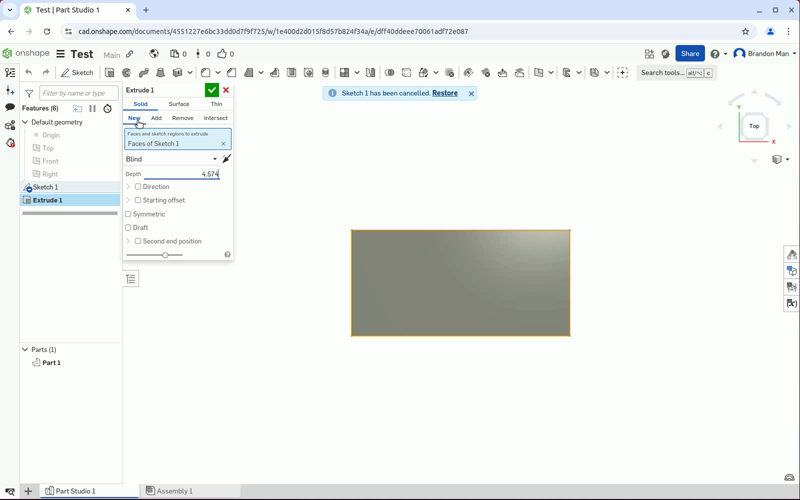
key(enter)
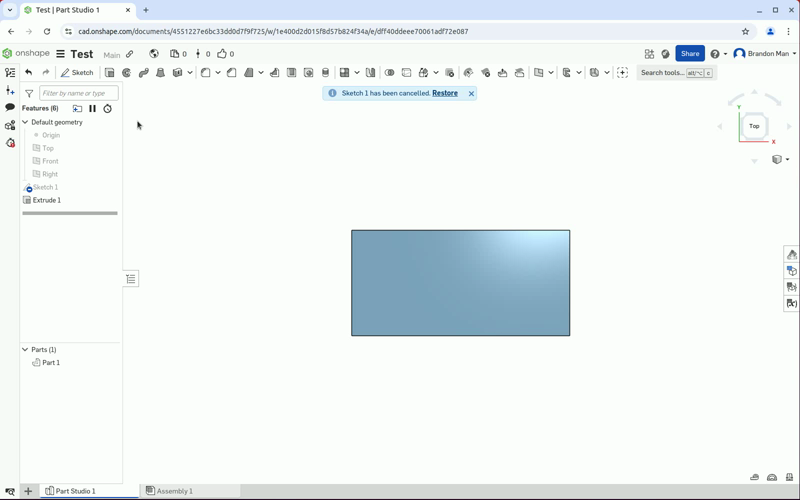
key(shift+h)
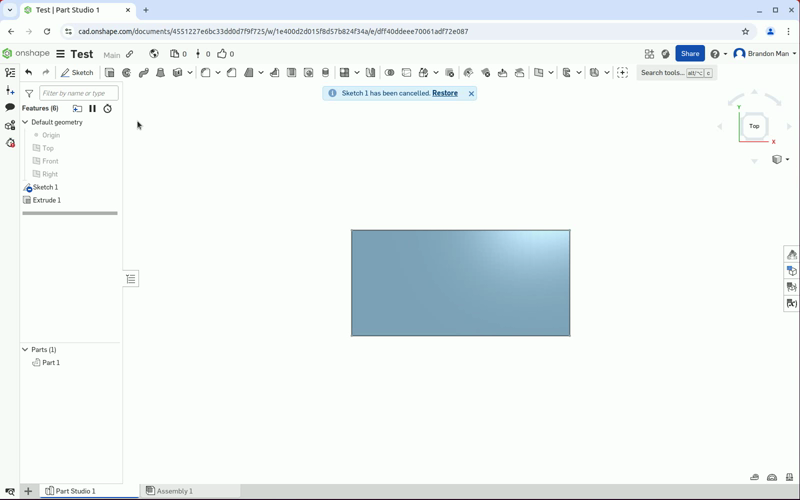
key(shift+h)
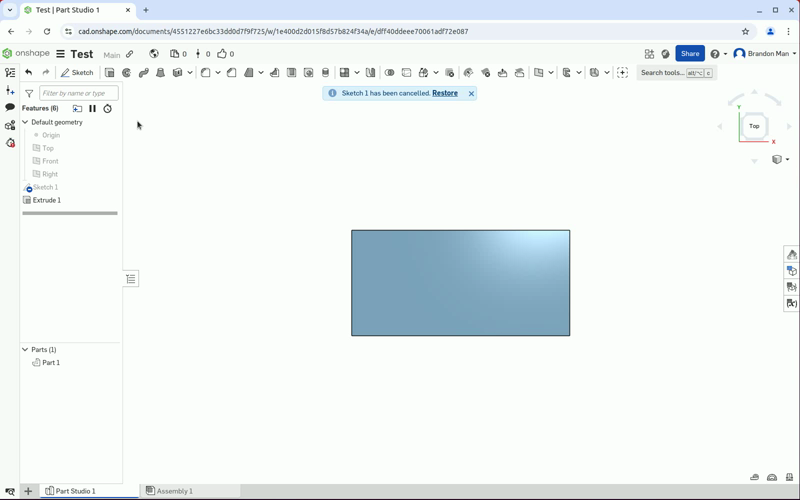
mouse_move(73, 189)
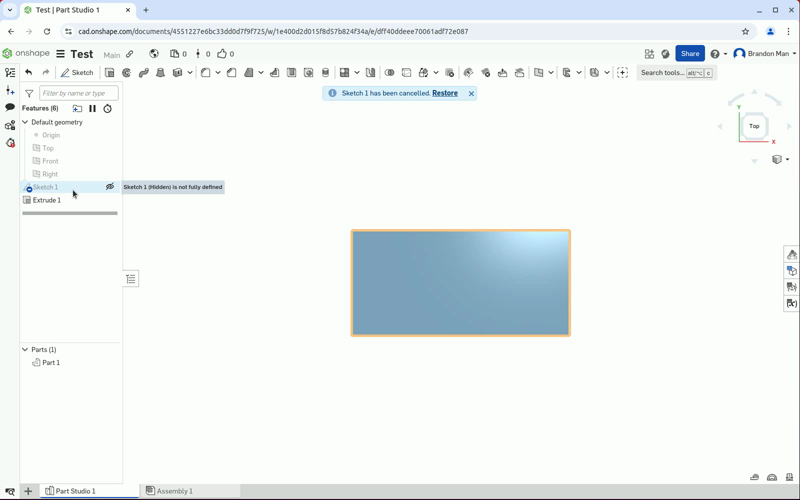
click(73, 189)
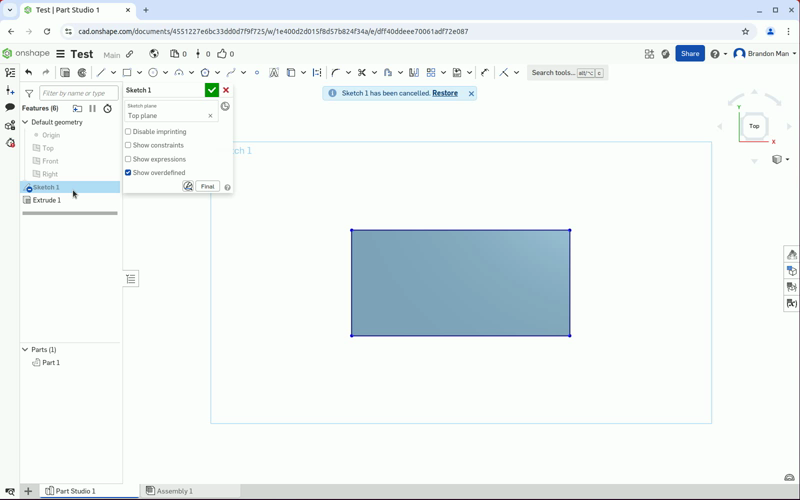
mouse_move(229, 92)
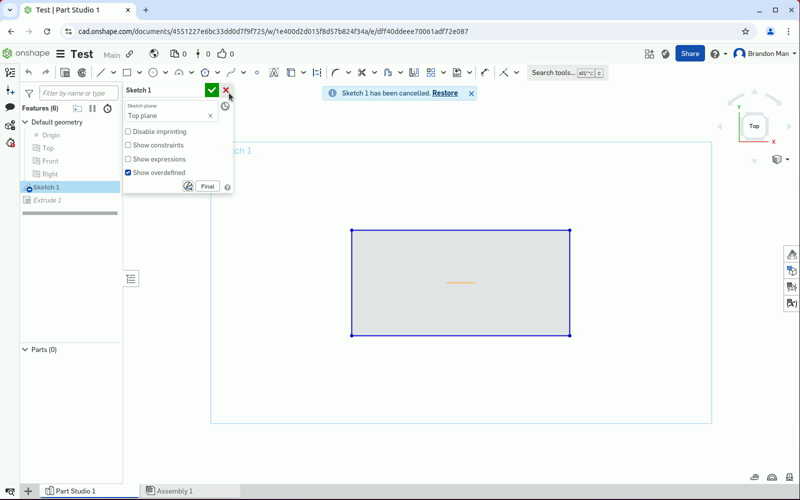
click(229, 92)
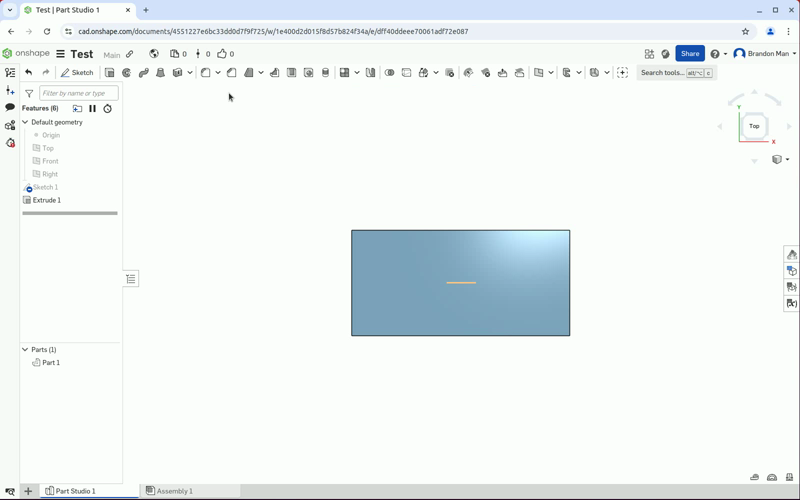
mouse_move(73, 352)
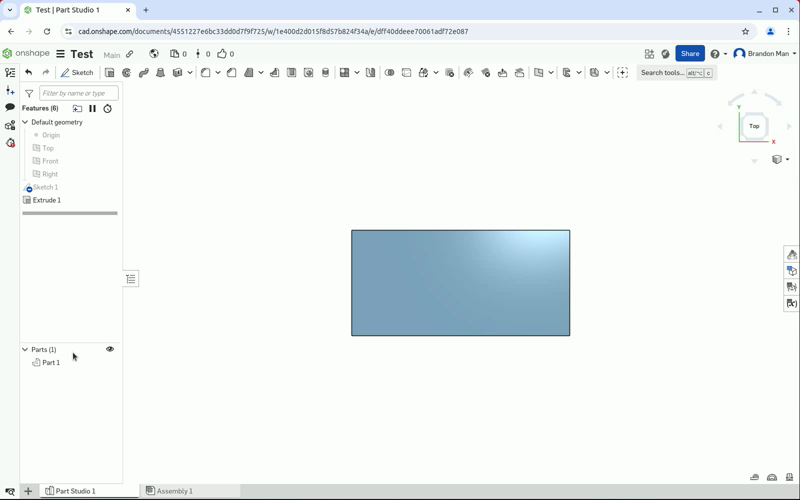
key(y)
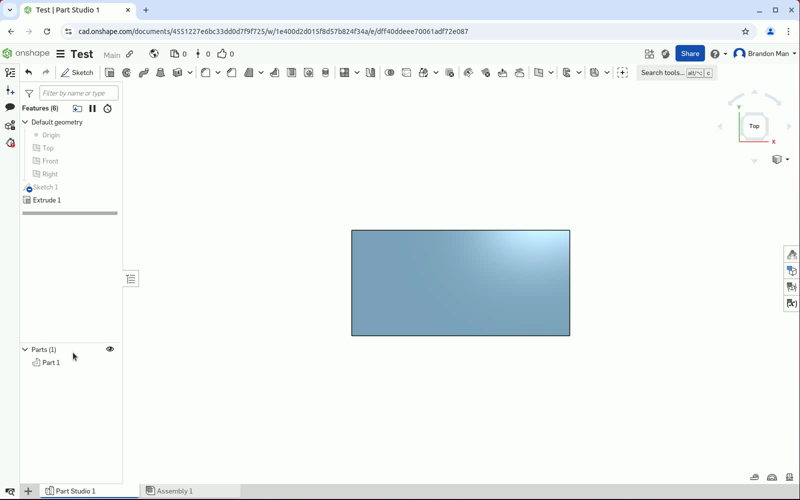
key(shift+p)
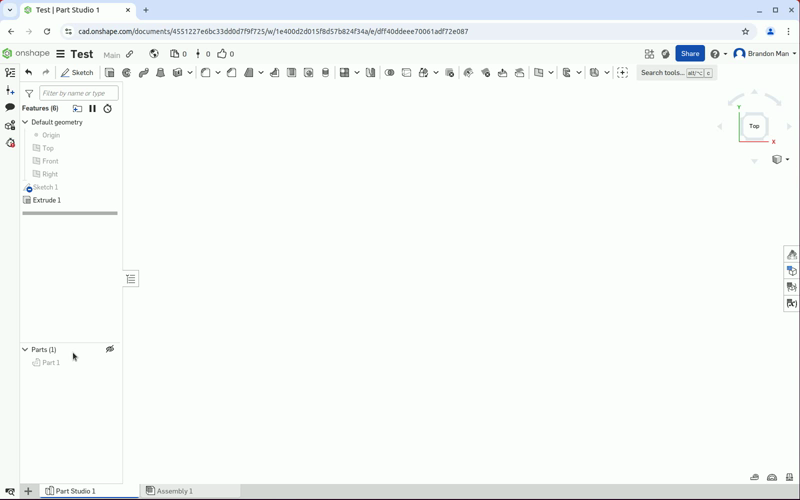
key(space)
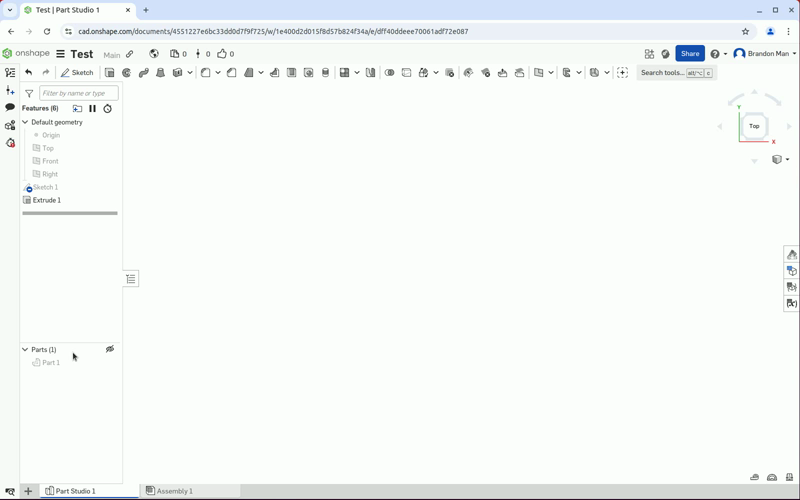
key_down(shift)
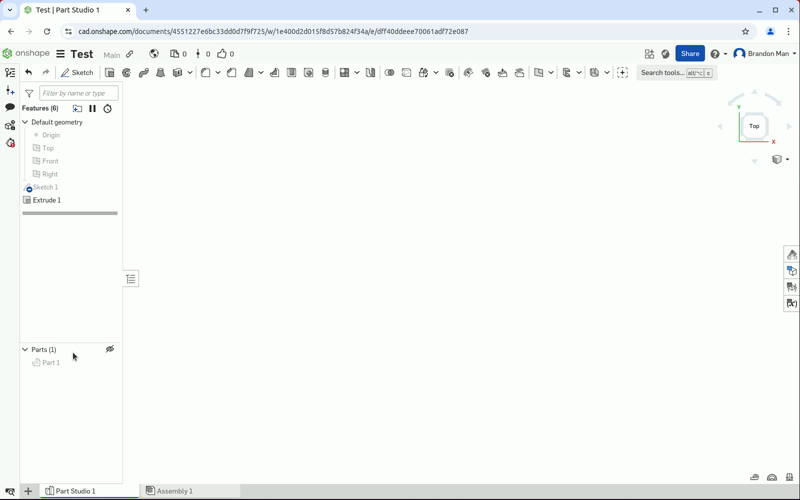
key(up)
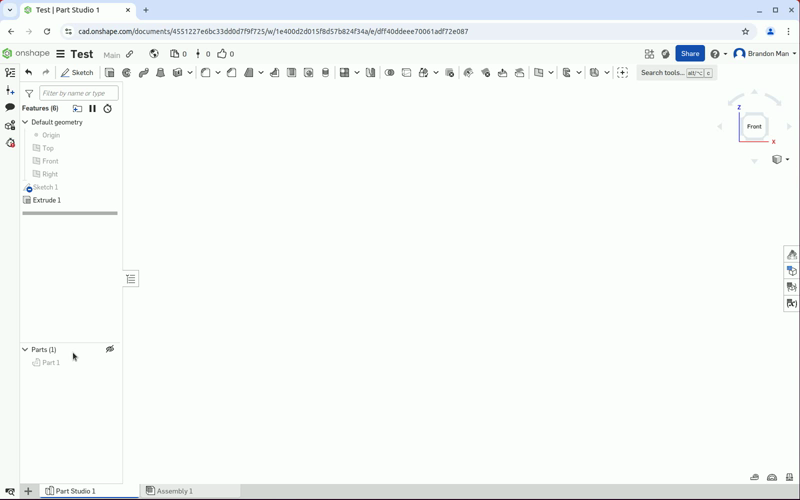
key_up(shift)
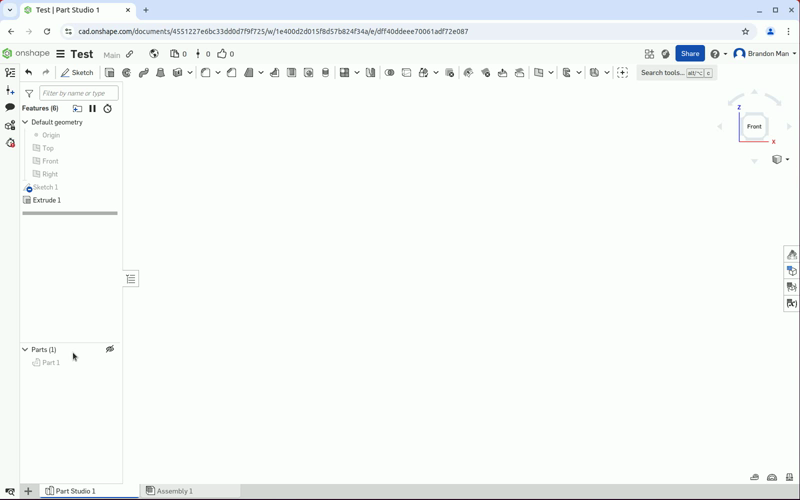
key(space)
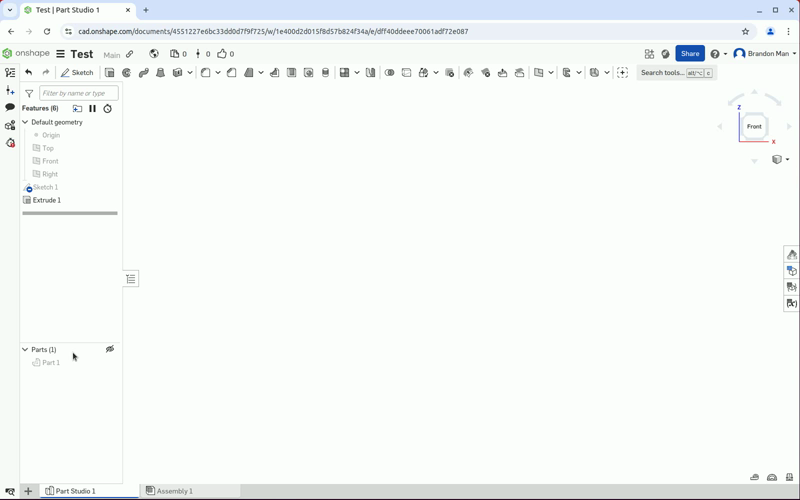
key_down(shift)
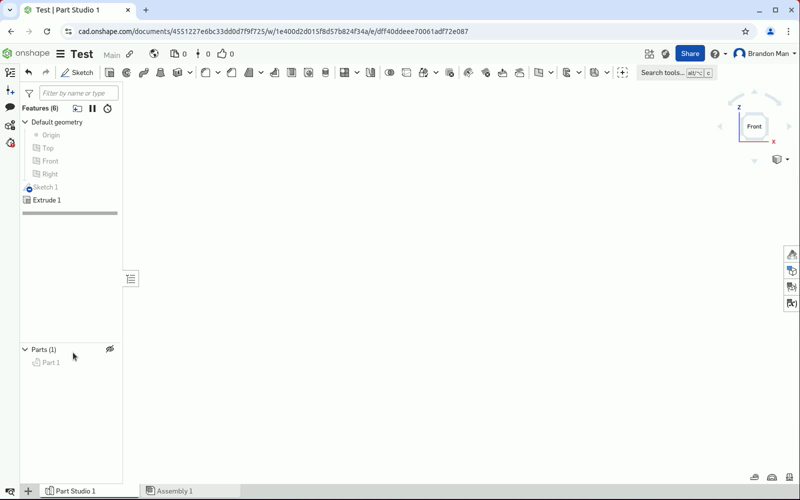
key(left)
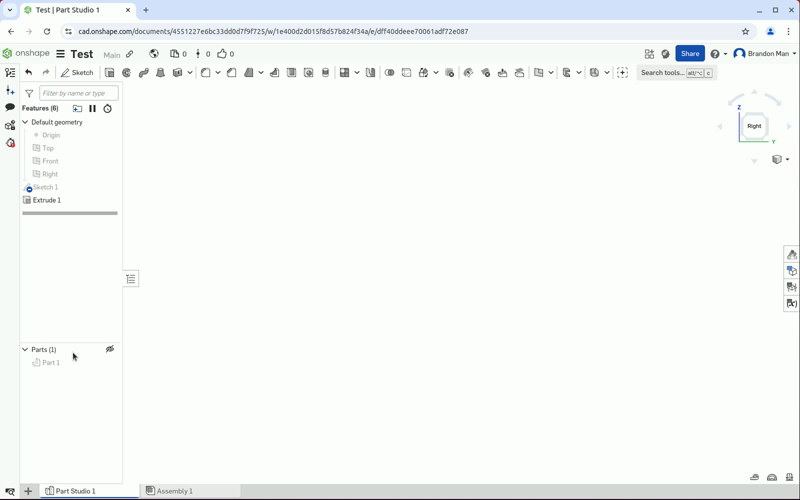
key_up(shift)
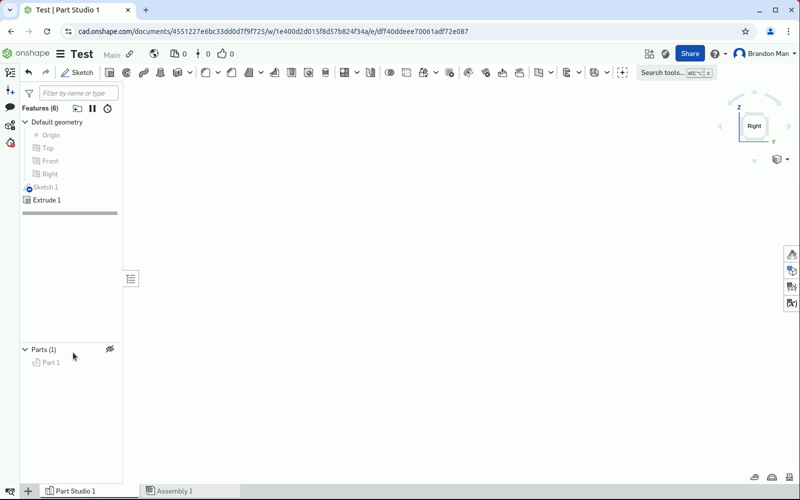
mouse_move(73, 352)
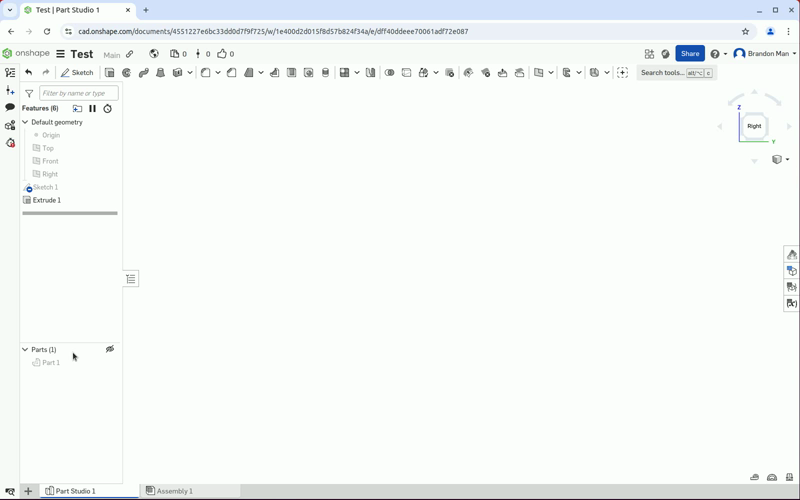
key(shift+y)
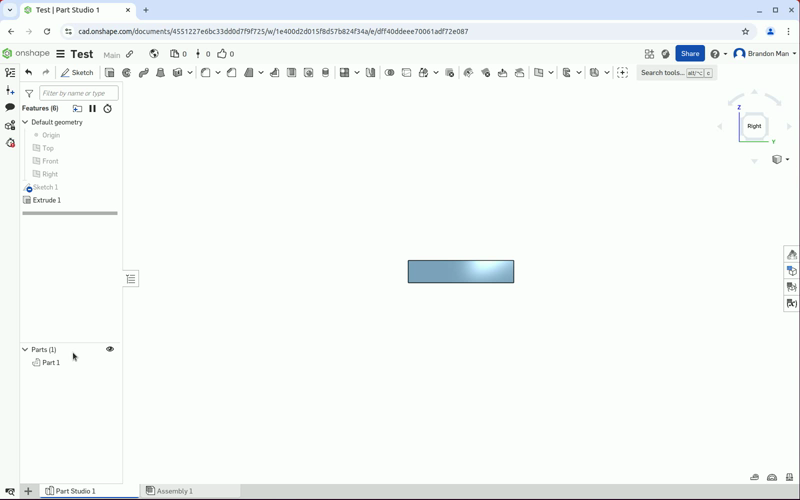
mouse_move(541, 75)
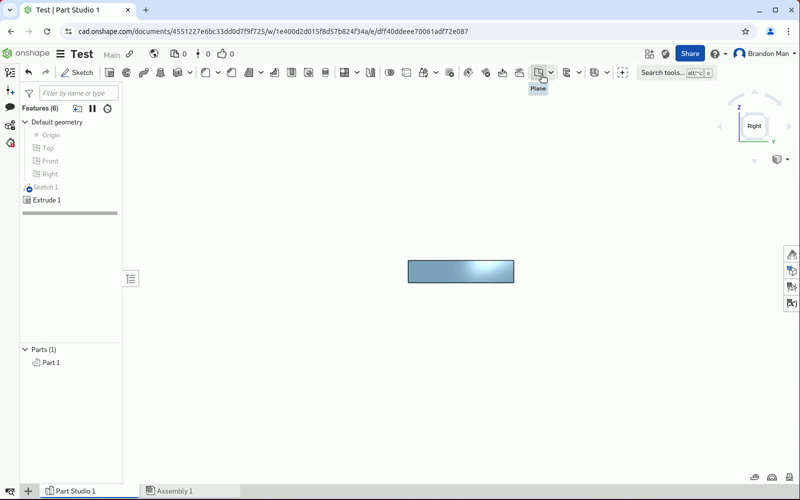
click(541, 75)
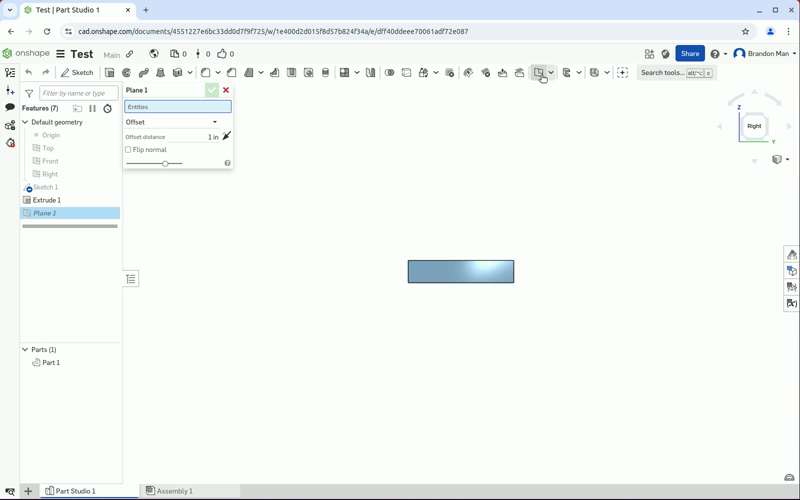
mouse_move(73, 176)
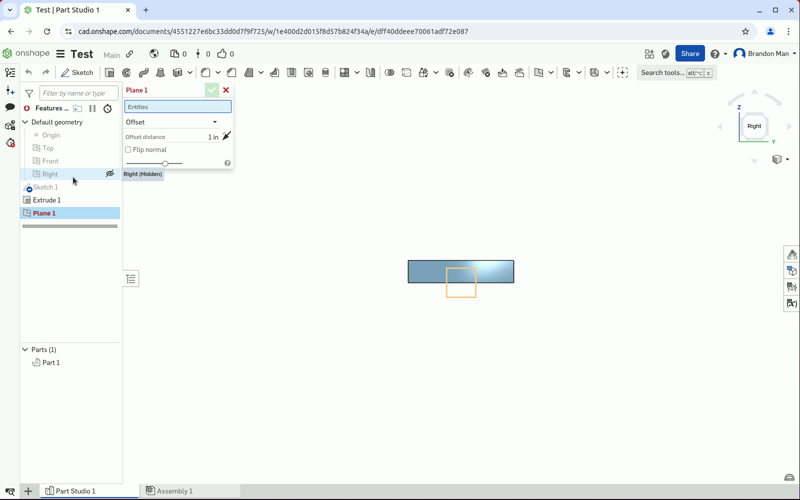
click(73, 176)
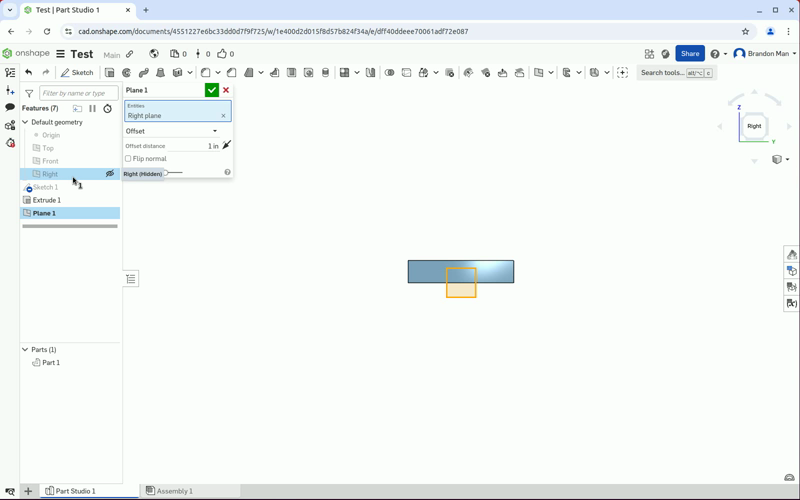
key(tab, 2)
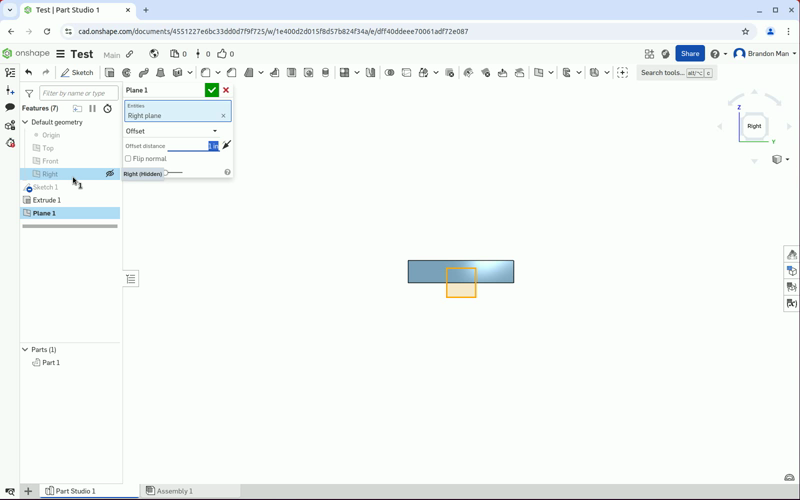
text(22.4)
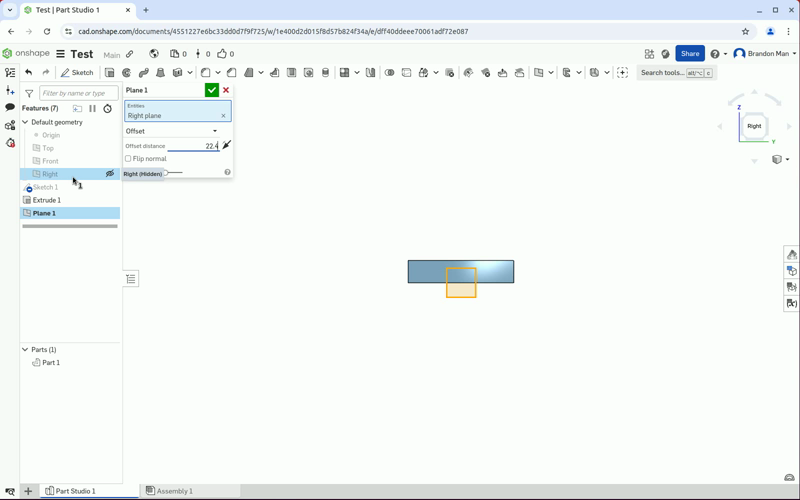
key(enter, 2)
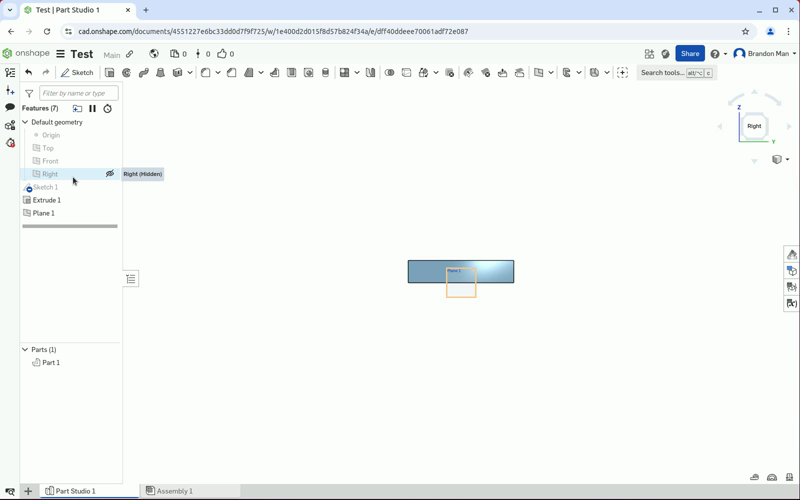
key(shift+s)
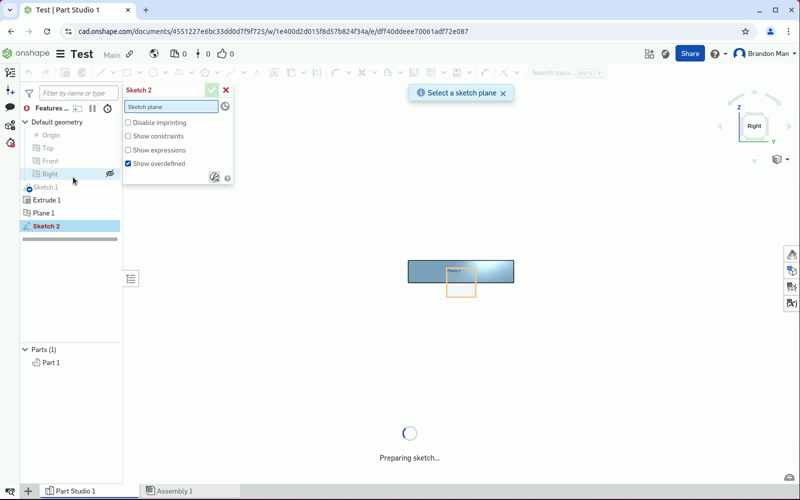
mouse_move(73, 215)
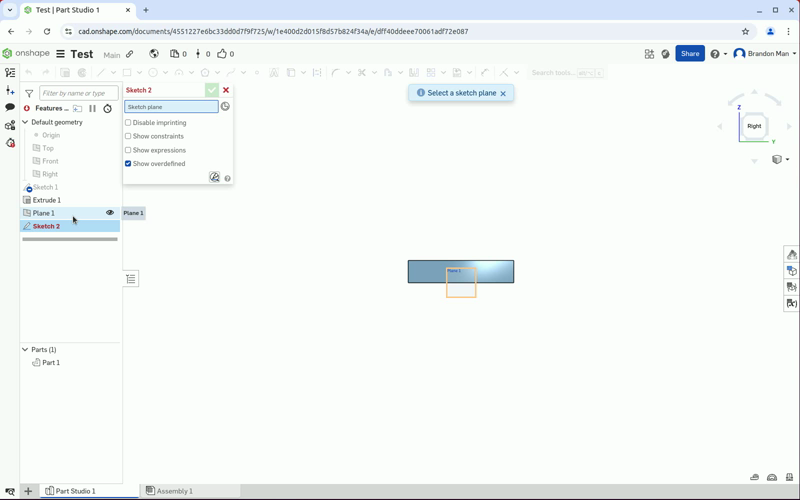
click(73, 215)
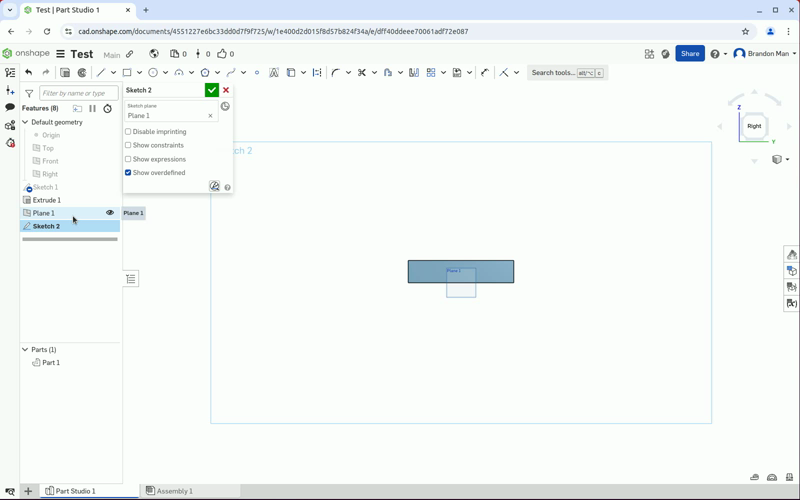
mouse_move(73, 352)
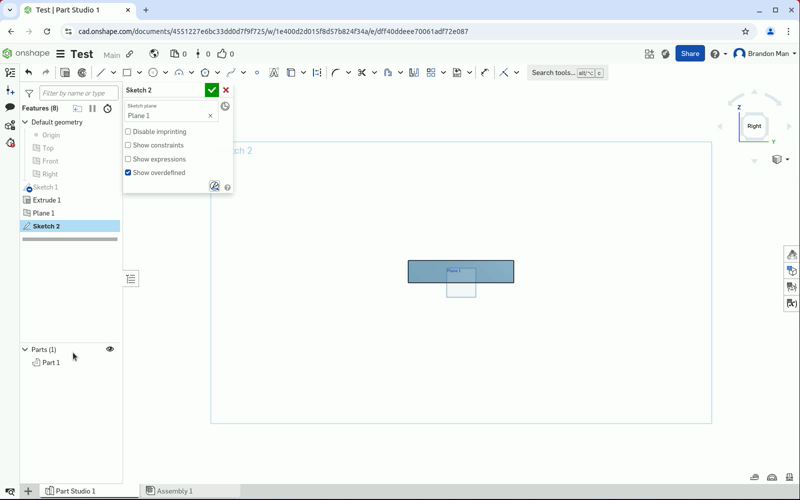
key(y)
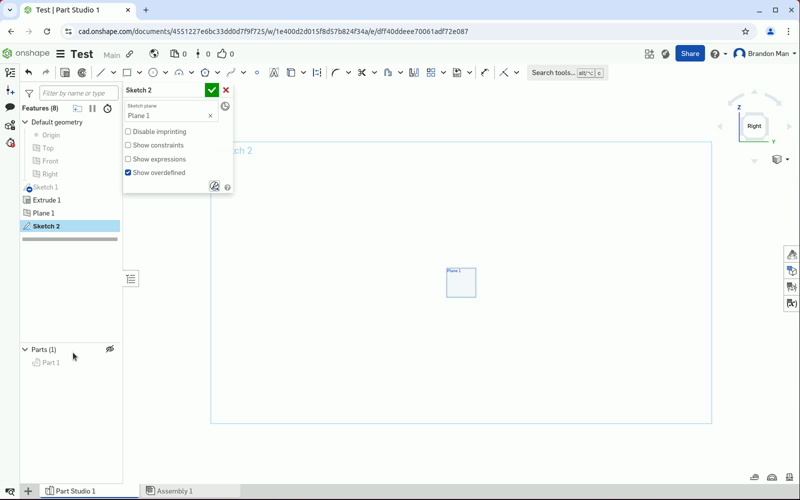
key(l)
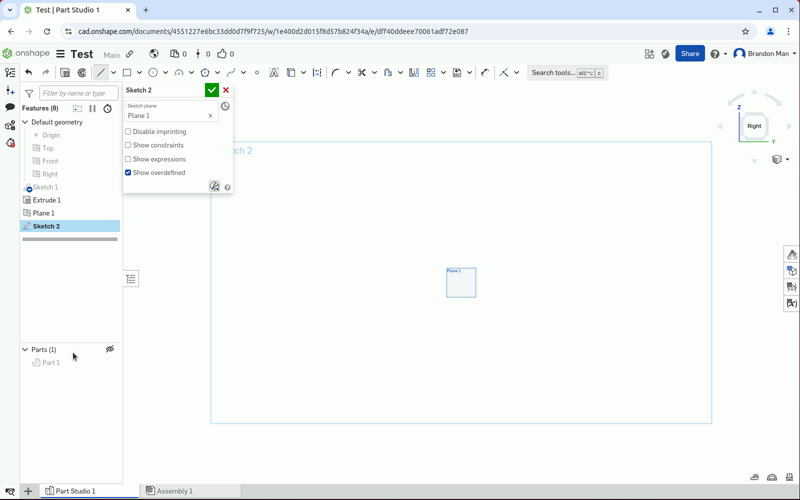
key_down(shift)
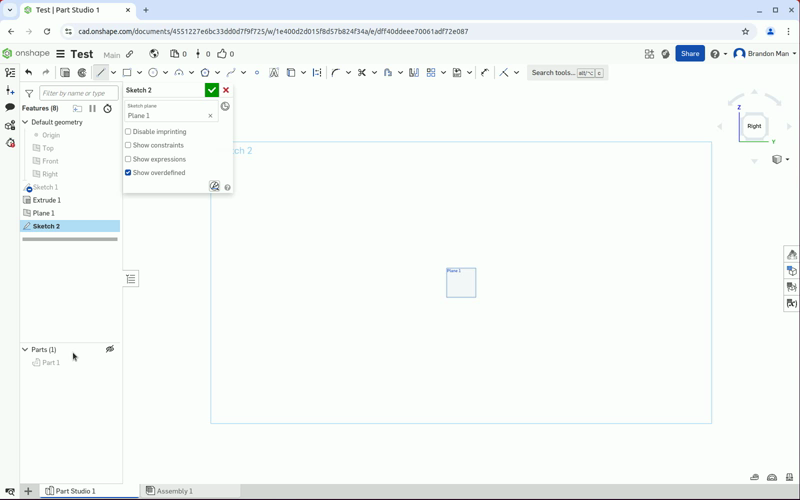
mouse_move(407, 282)
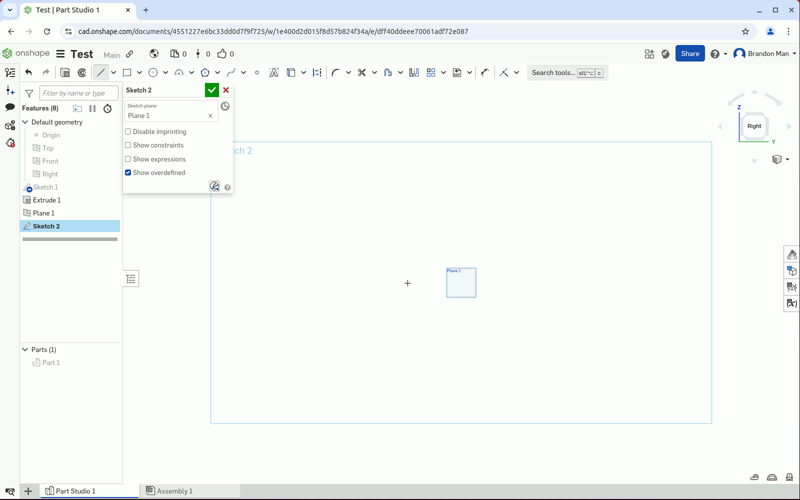
click(407, 282)
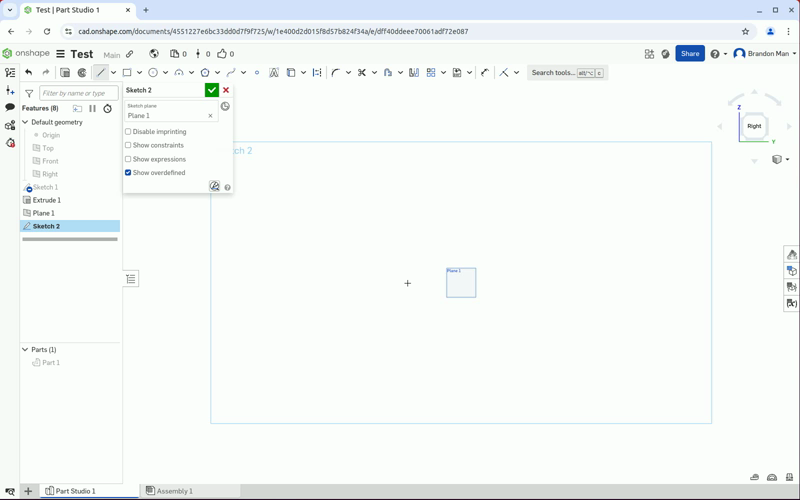
key_up(shift)
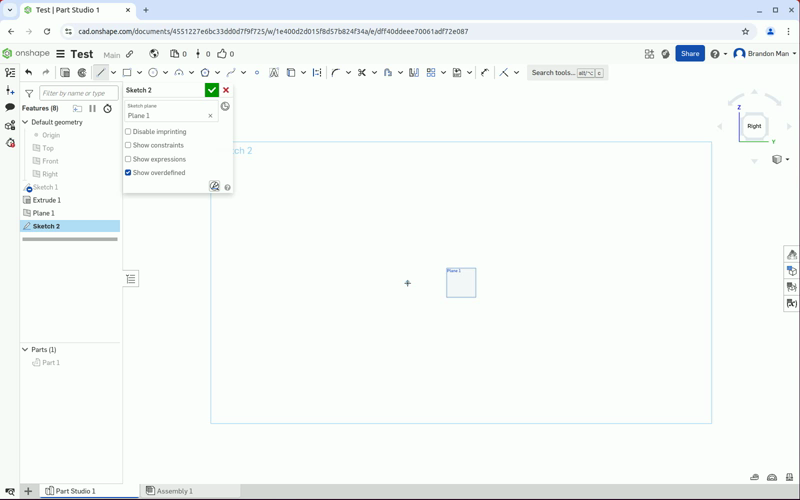
key_down(shift)
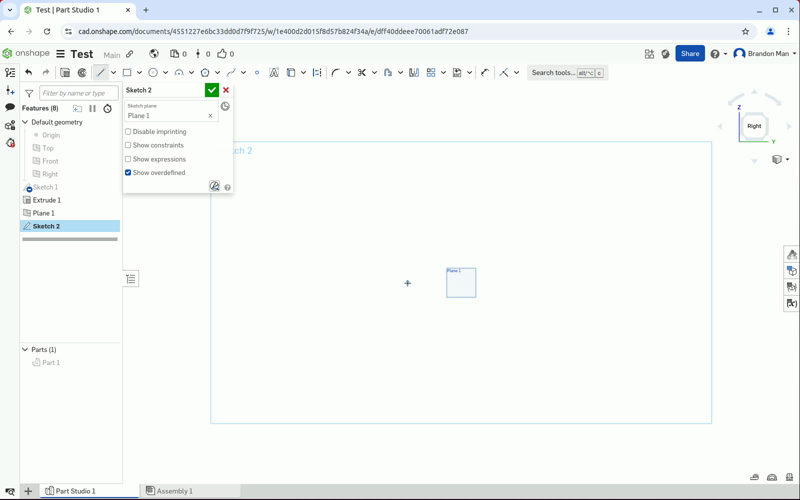
mouse_move(513, 282)
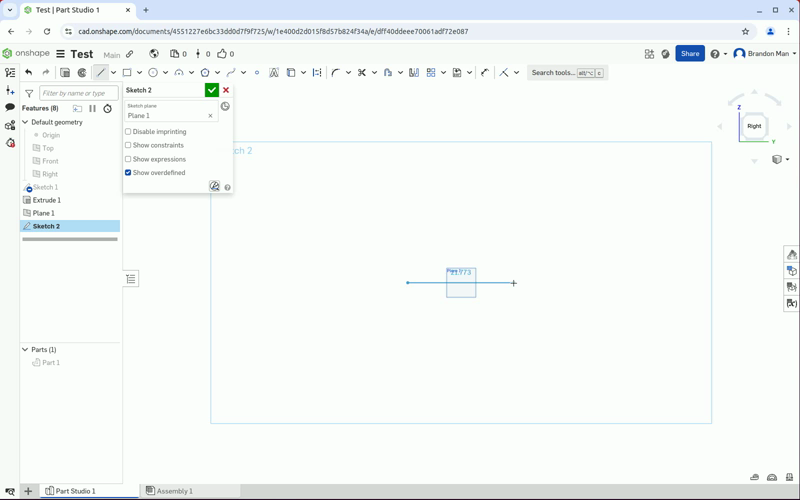
click(513, 282)
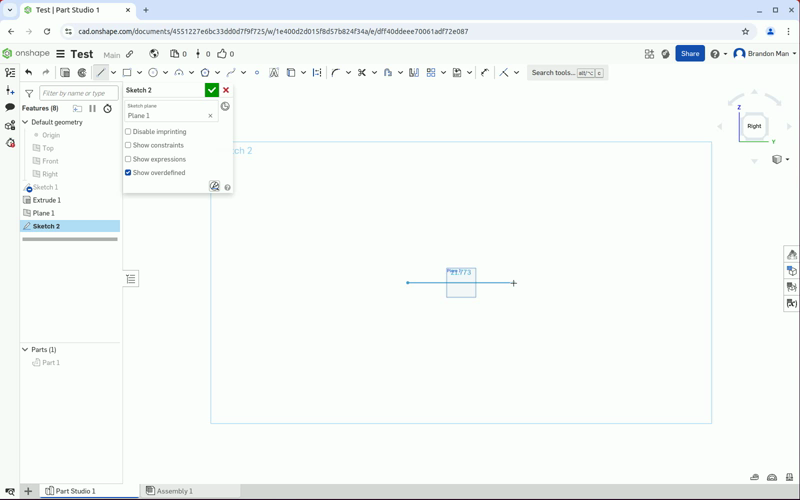
key_up(shift)
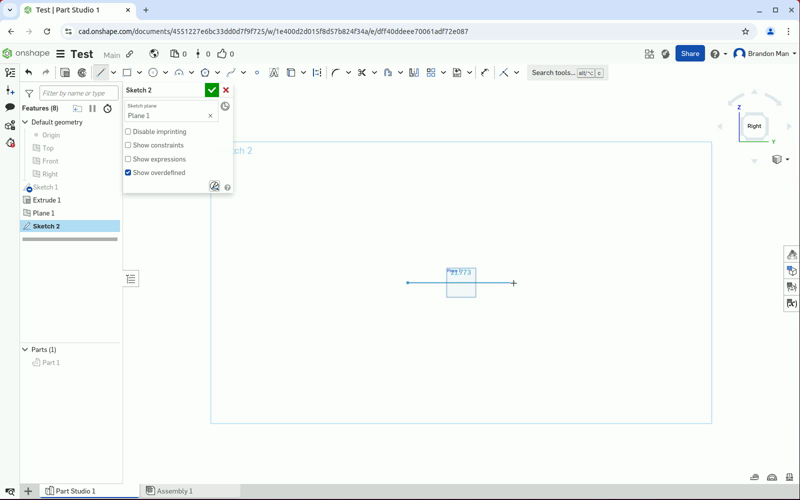
key_down(shift)
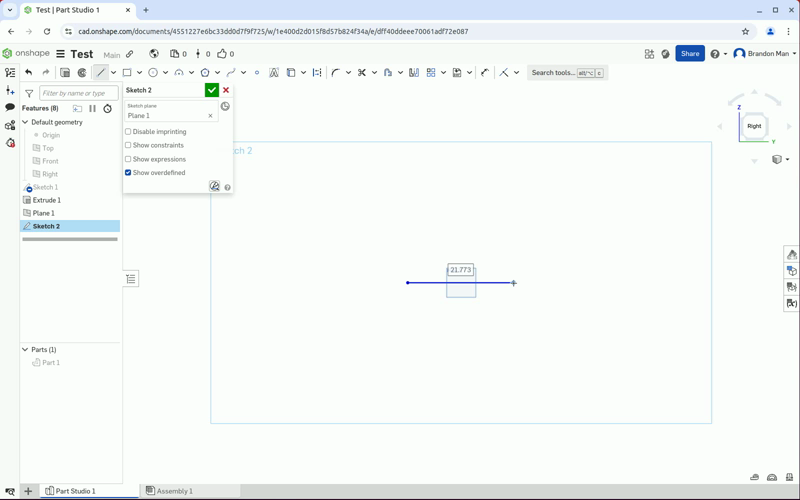
mouse_move(543, 282)
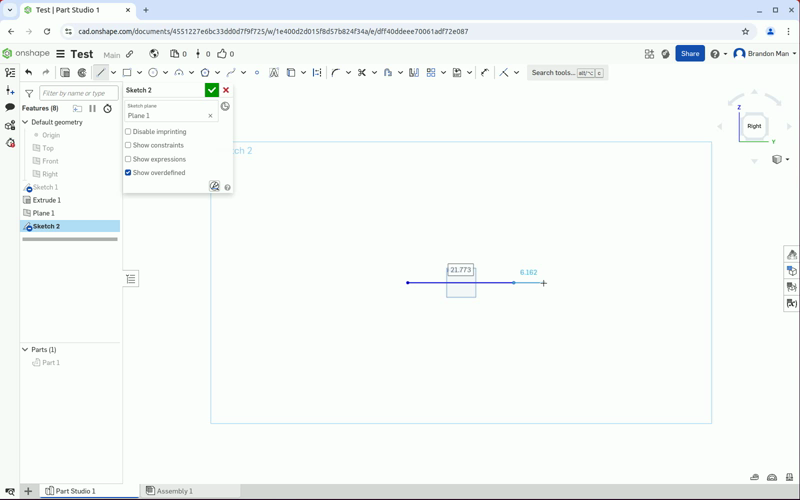
mouse_move(513, 260)
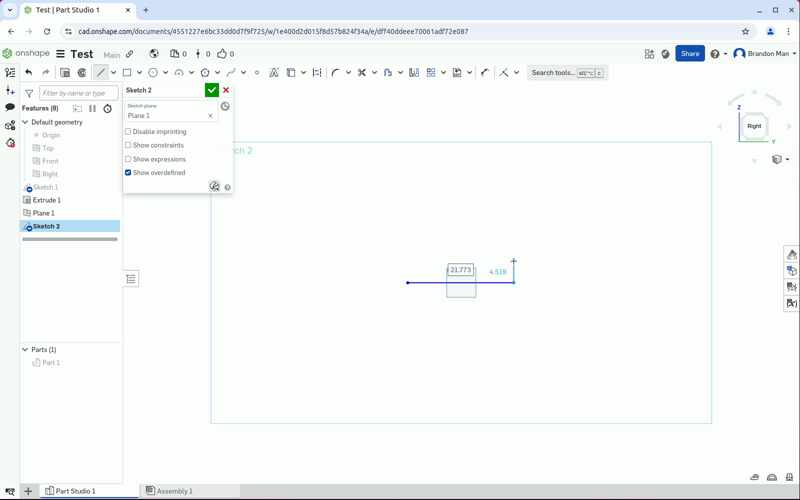
click(513, 260)
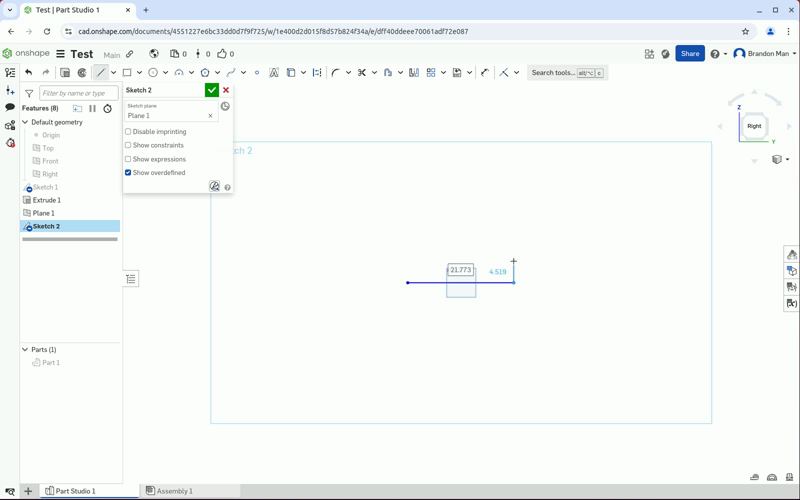
key_up(shift)
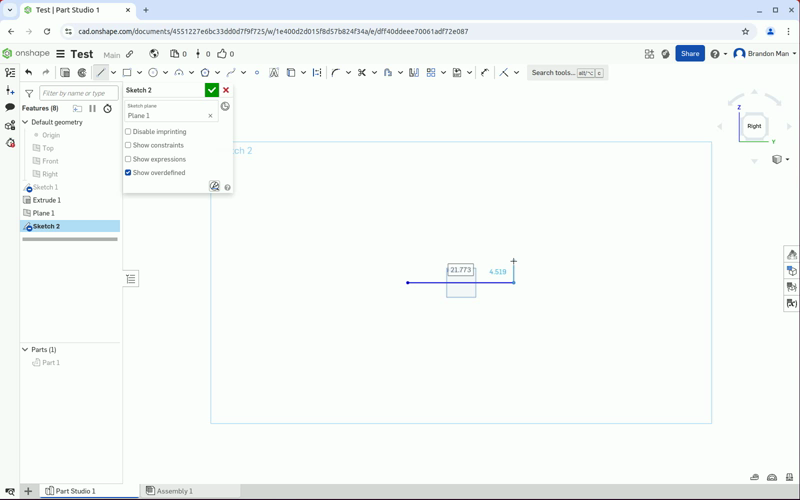
key_down(shift)
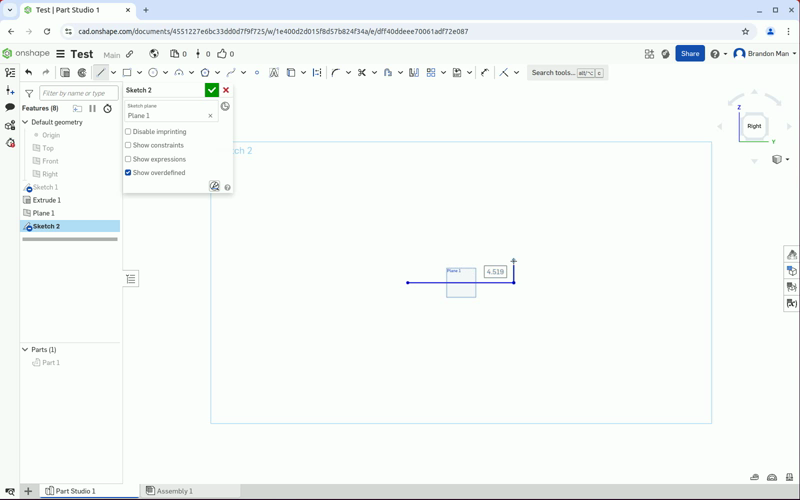
mouse_move(407, 260)
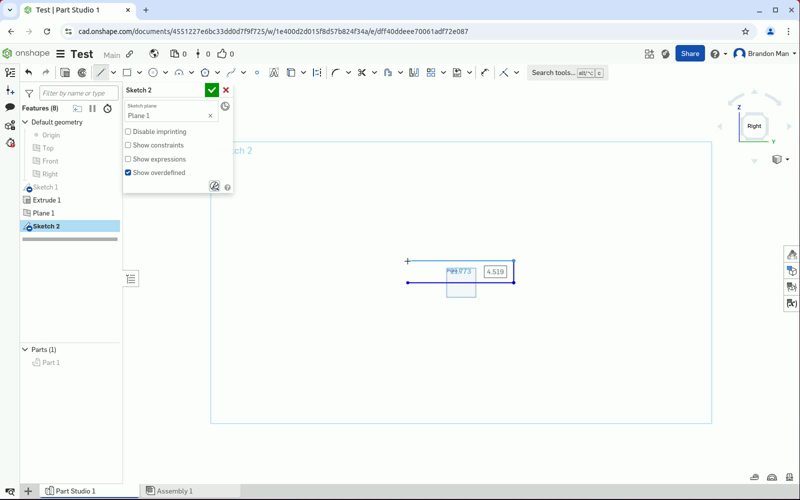
click(407, 260)
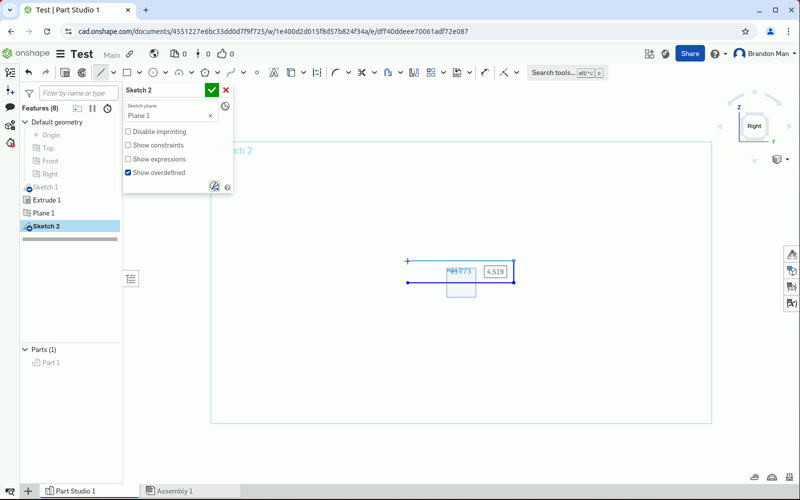
key_up(shift)
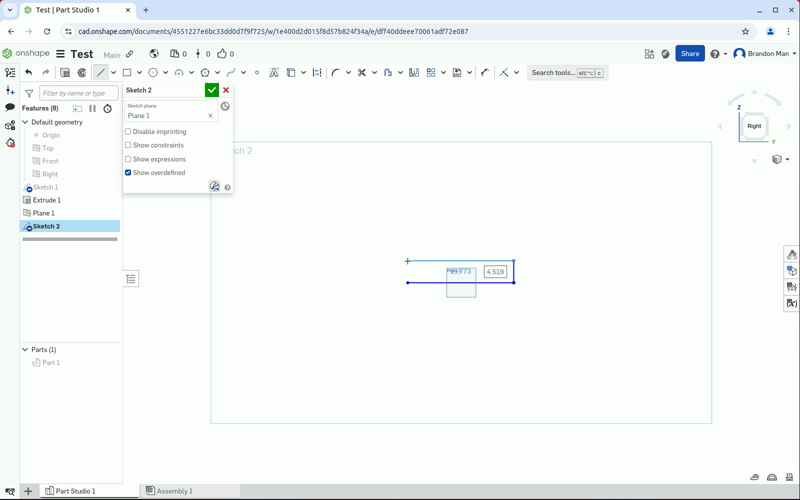
mouse_move(437, 260)
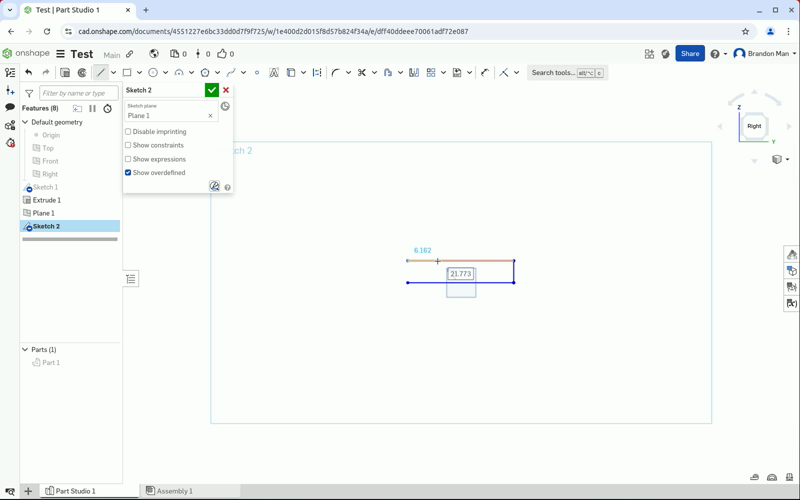
key_down(shift)
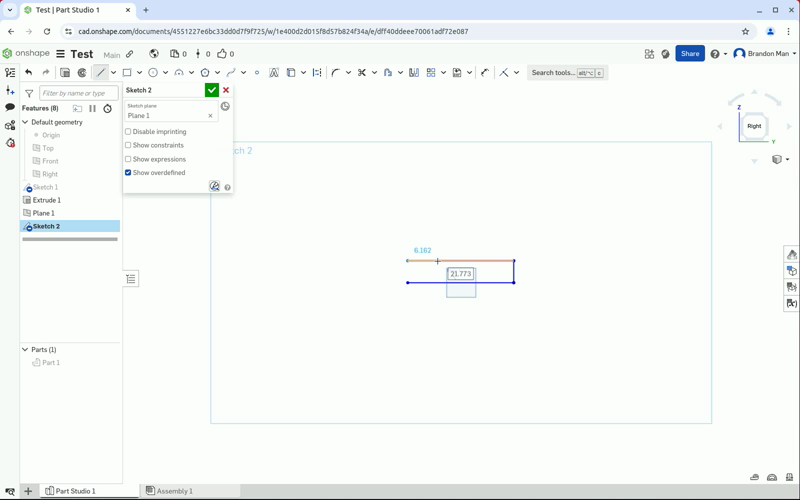
mouse_move(407, 282)
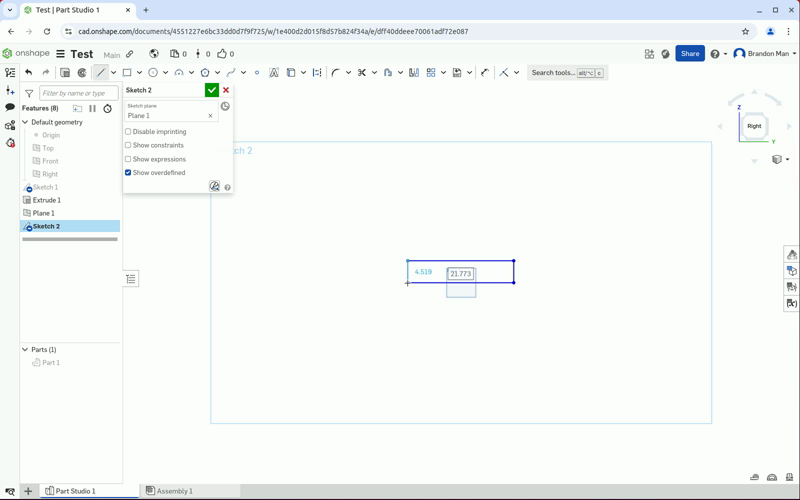
key_up(shift)
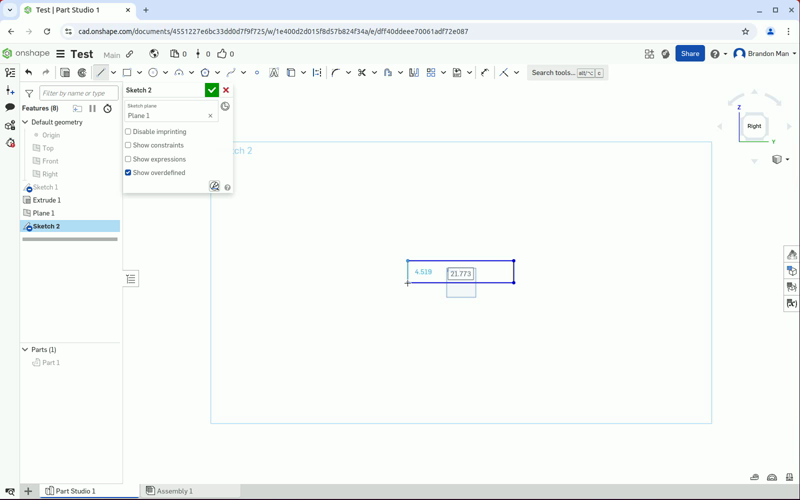
click(407, 282)
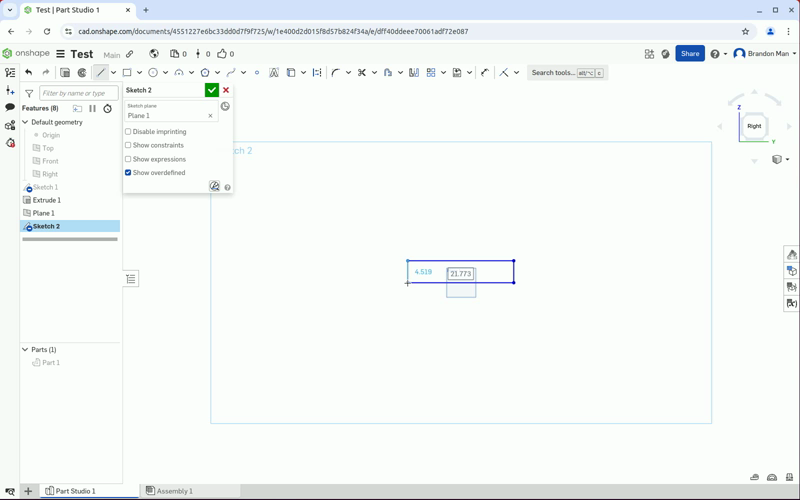
key(esc)
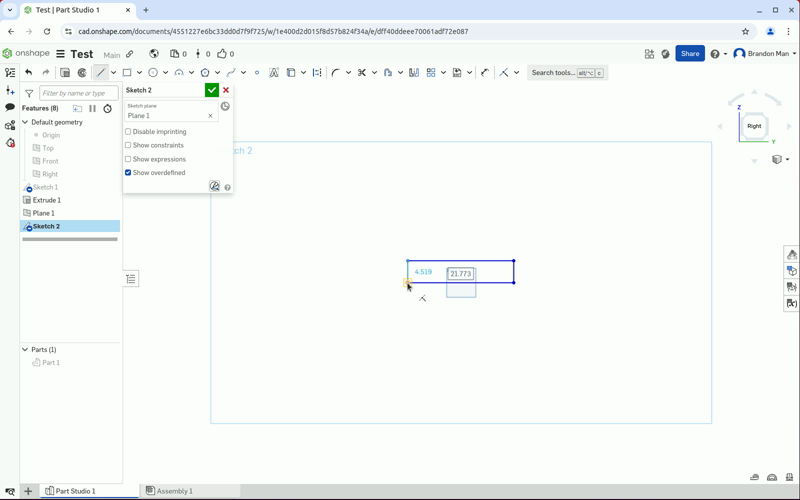
mouse_move(461, 262)
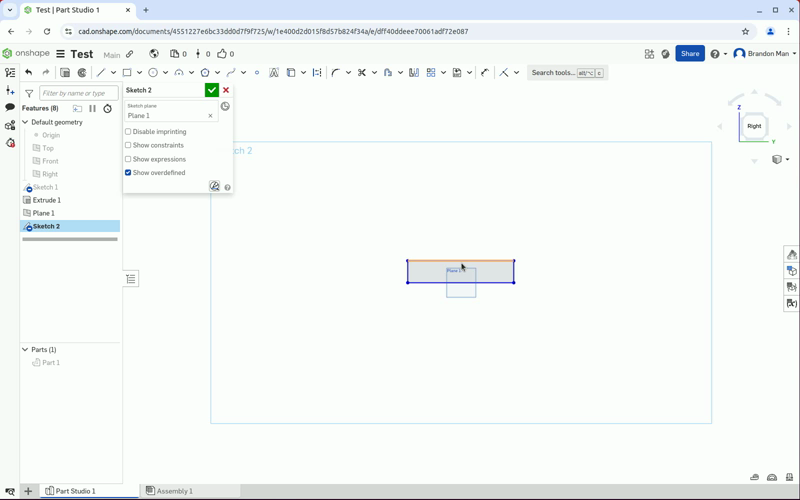
click(461, 262)
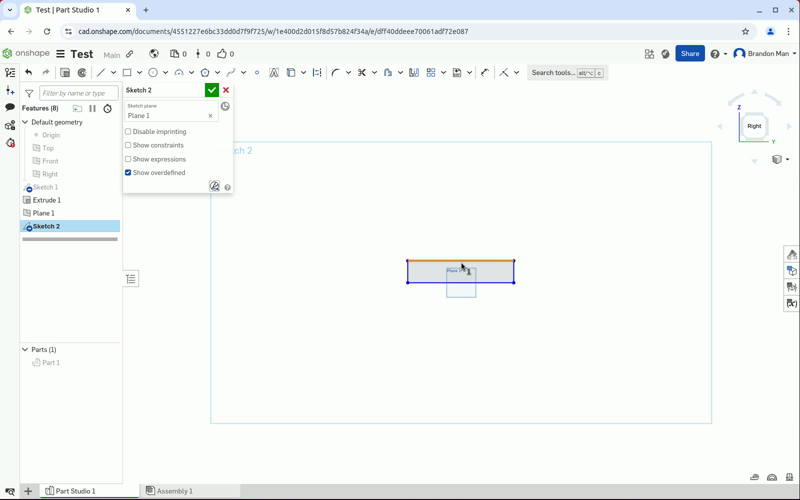
mouse_move(73, 352)
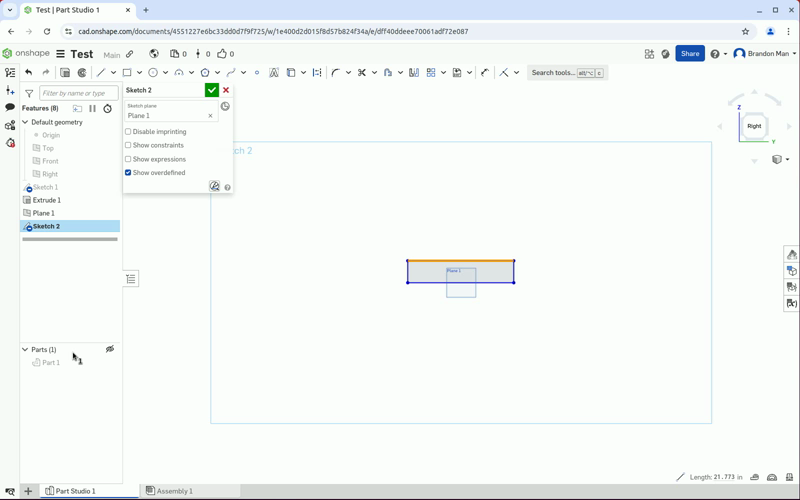
key(shift+y)
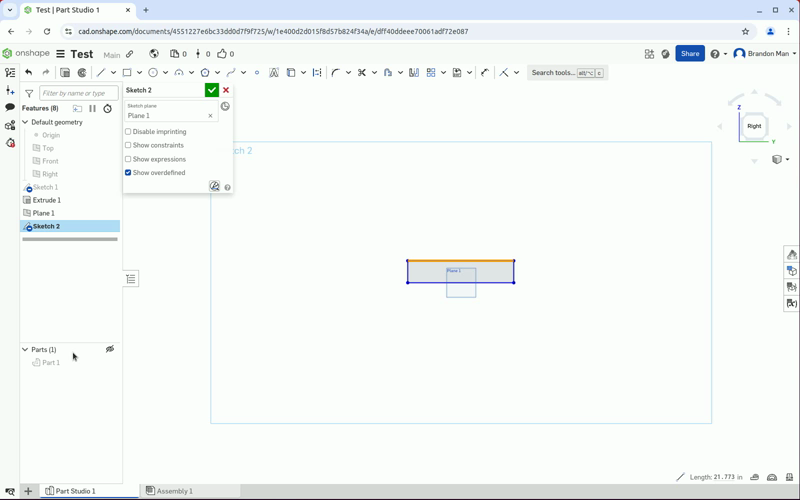
key(shift+e)
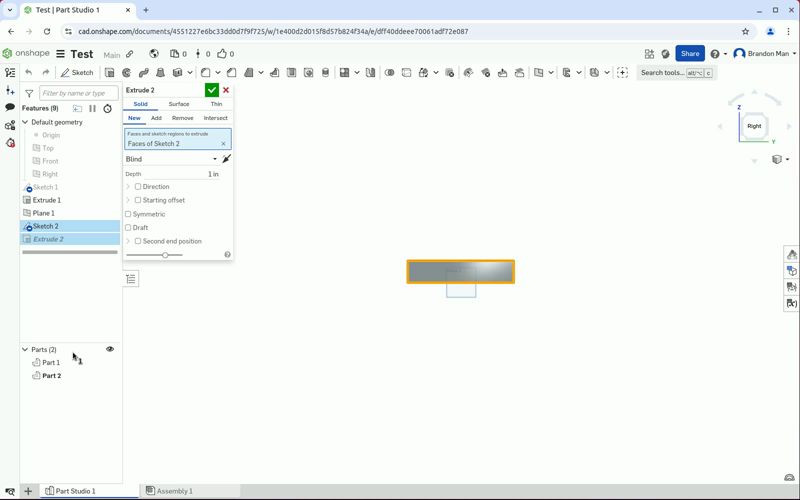
mouse_move(143, 106)
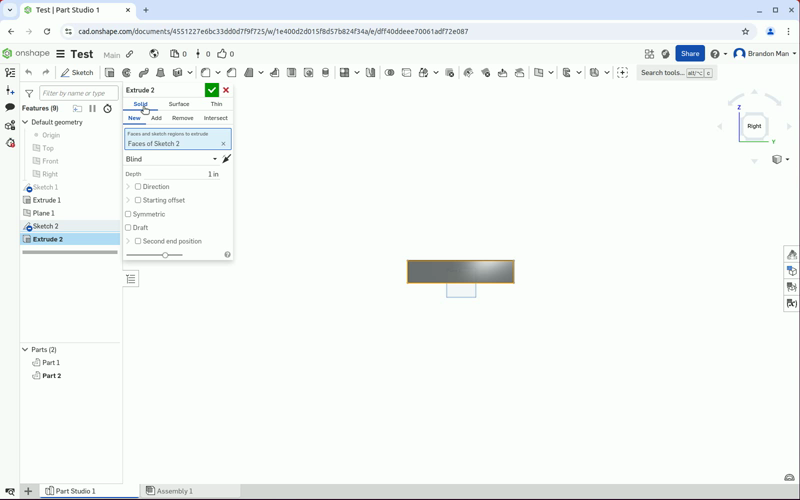
click(143, 106)
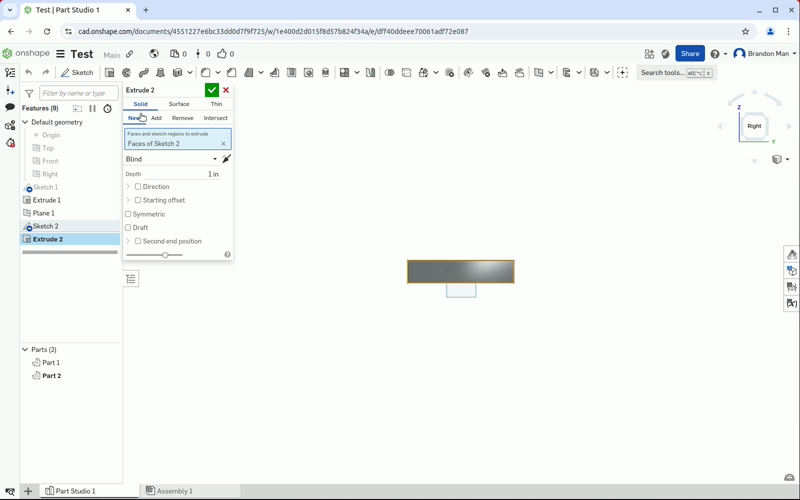
mouse_move(137, 120)
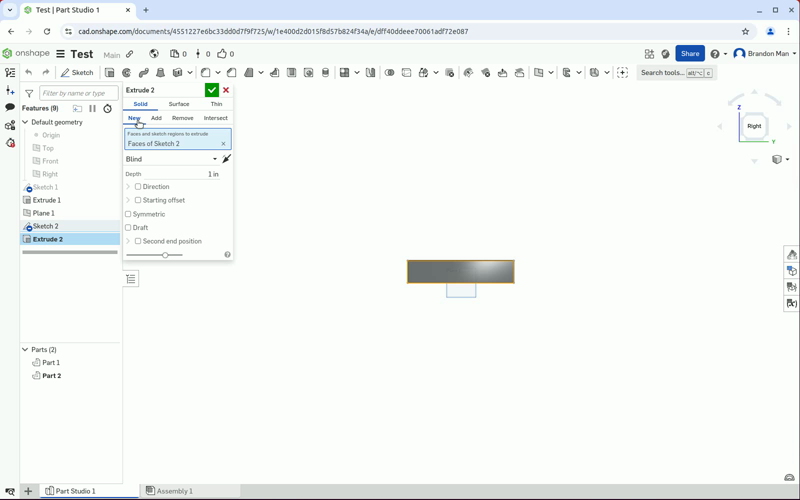
click(137, 120)
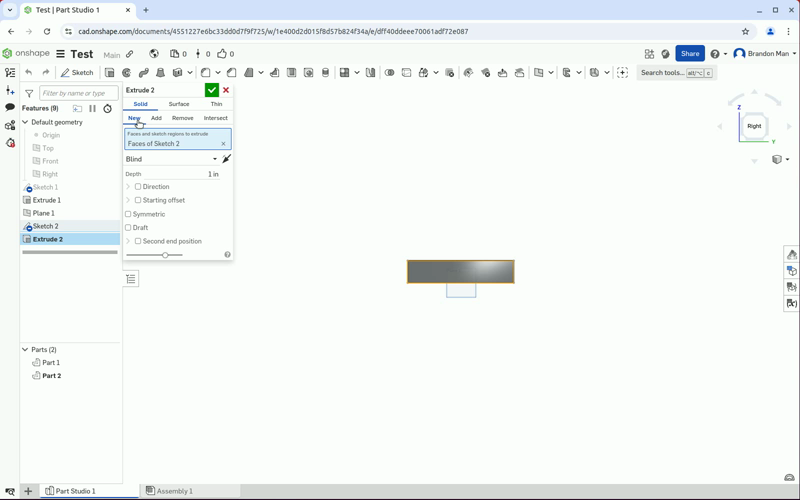
key(tab, 4)
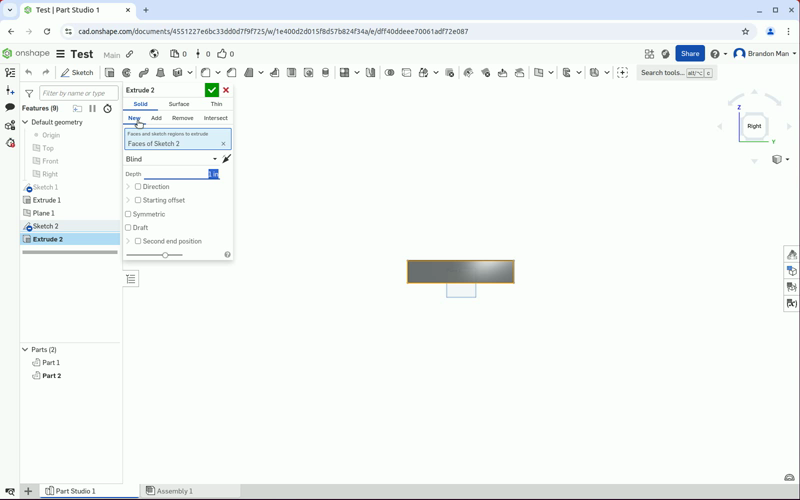
text(0.722)
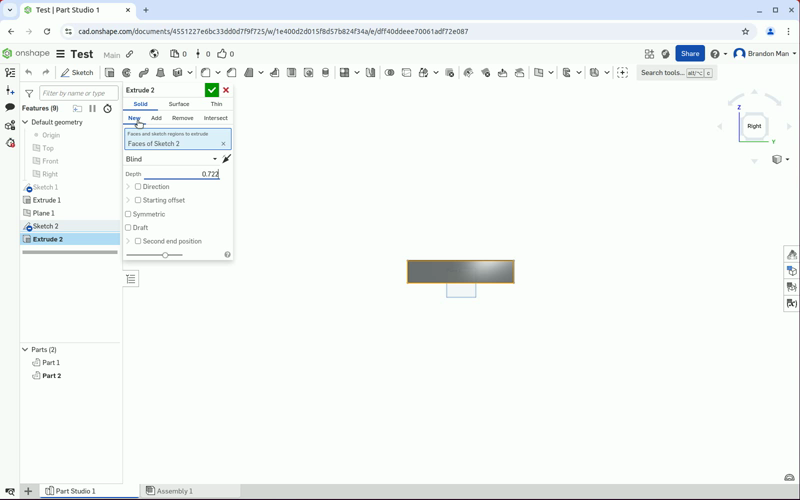
key(enter)
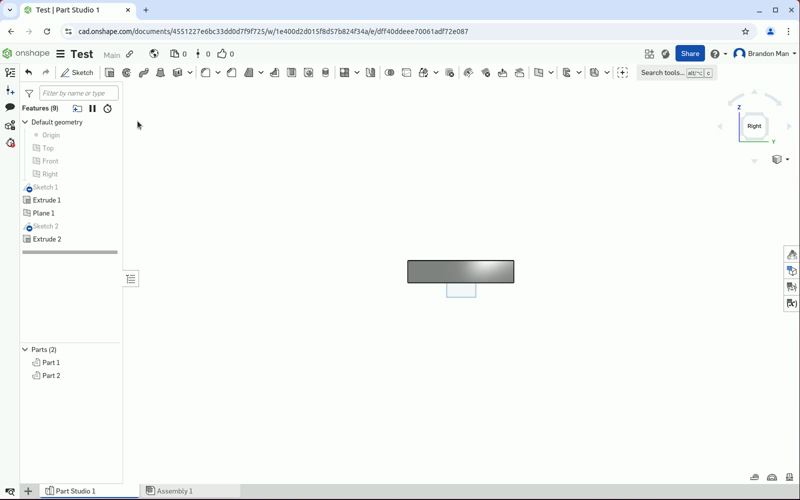
key(shift+h)
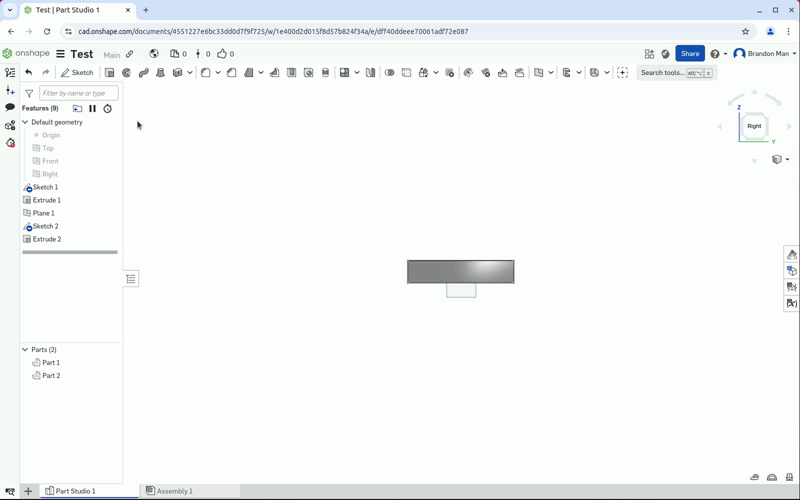
key(shift+h)
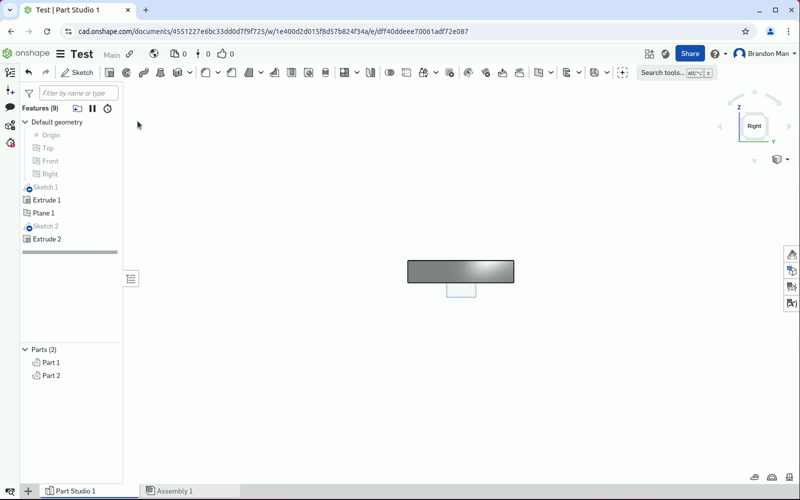
mouse_move(73, 189)
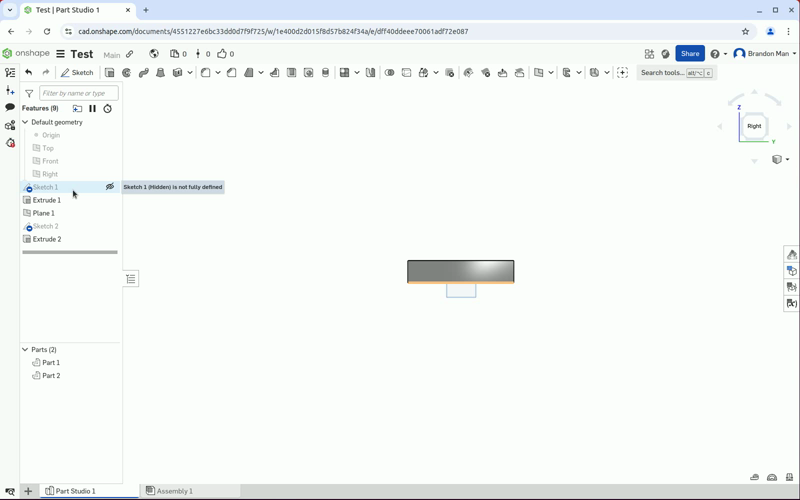
click(73, 189)
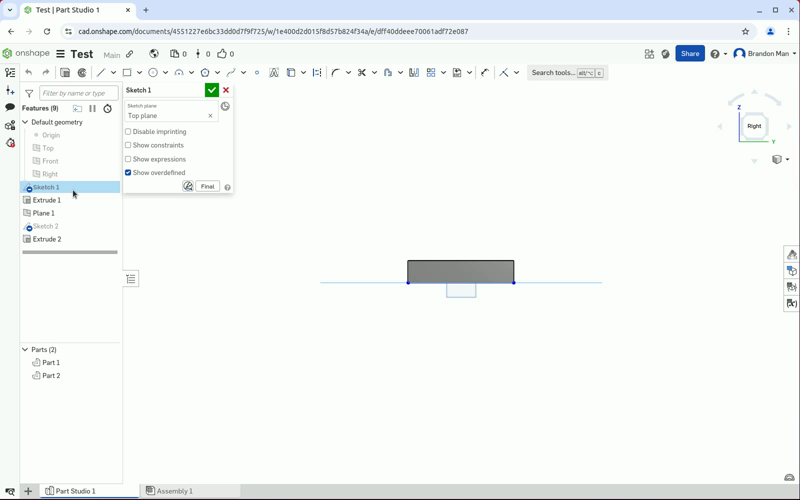
mouse_move(229, 92)
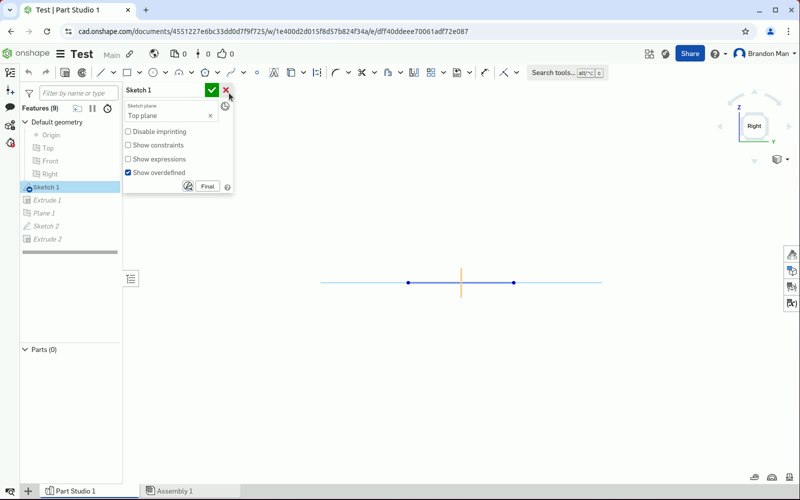
click(229, 92)
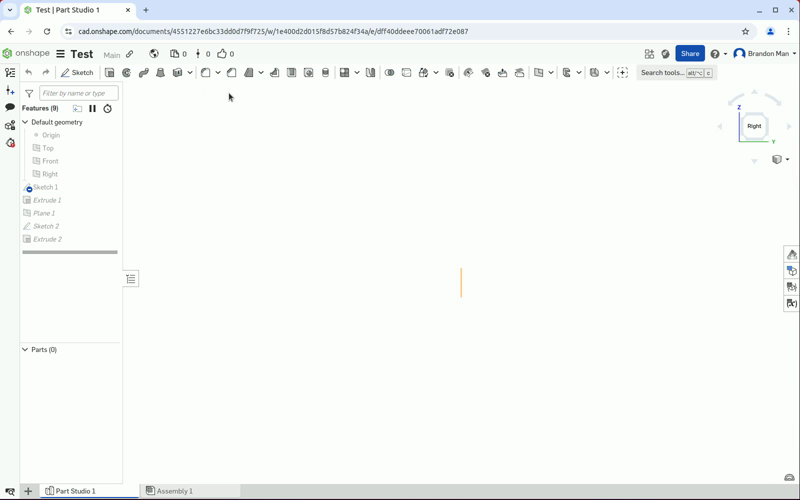
key(shift+s)
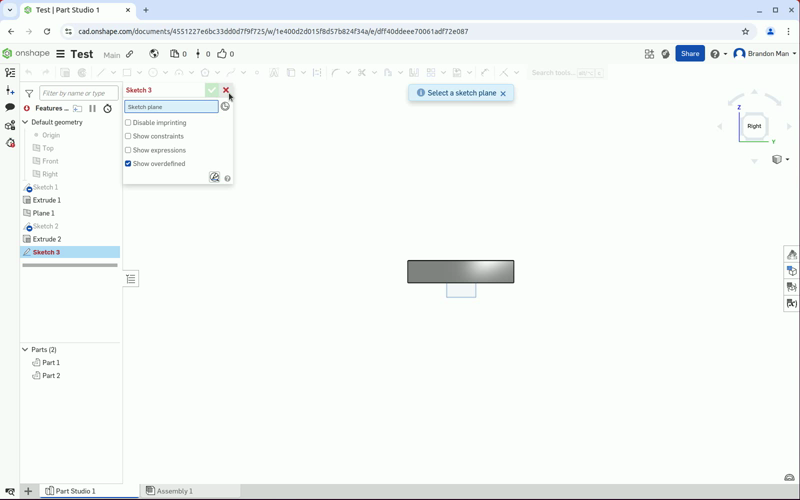
mouse_move(73, 215)
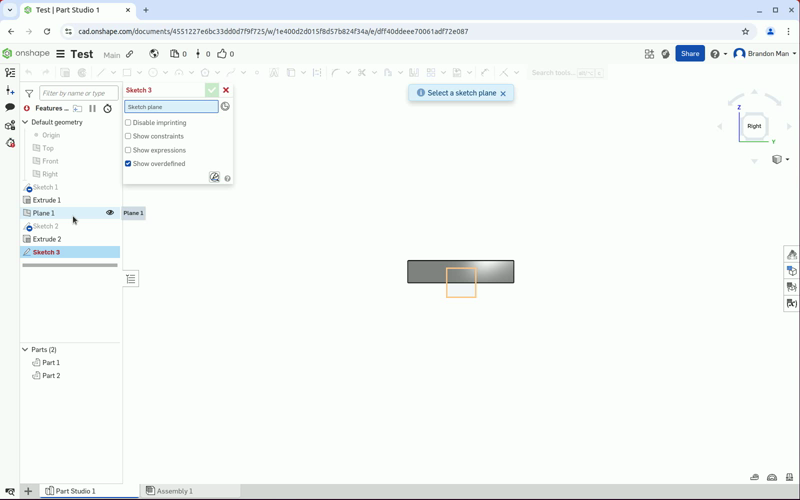
click(73, 215)
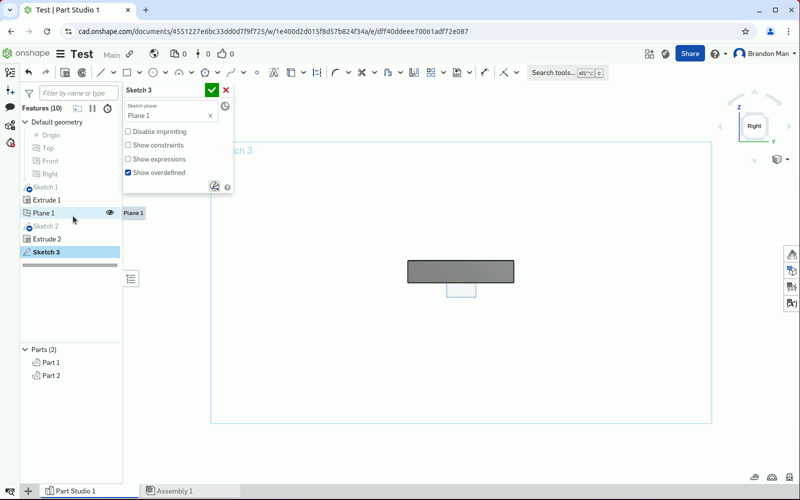
mouse_move(73, 352)
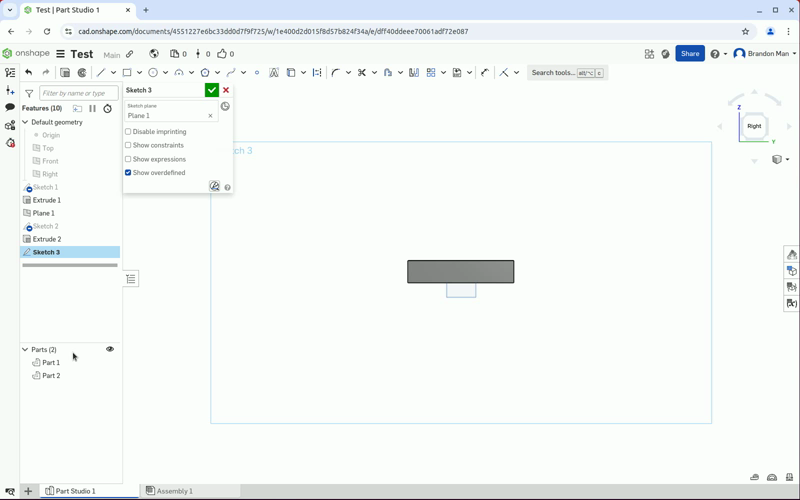
key(y)
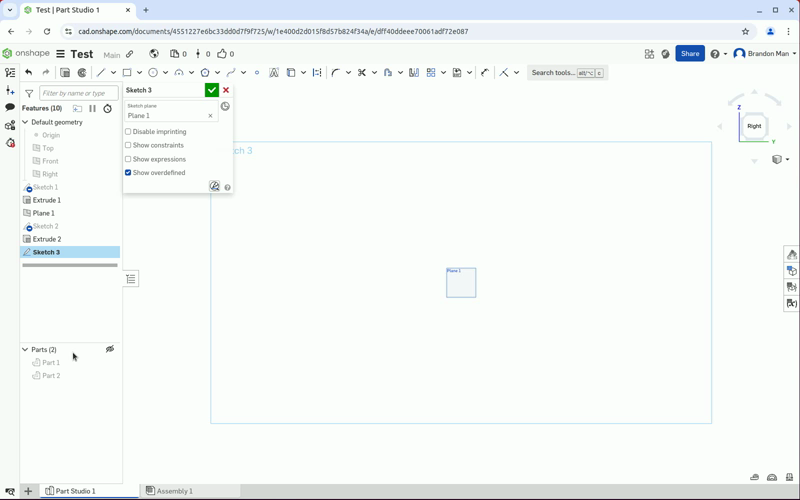
key(l)
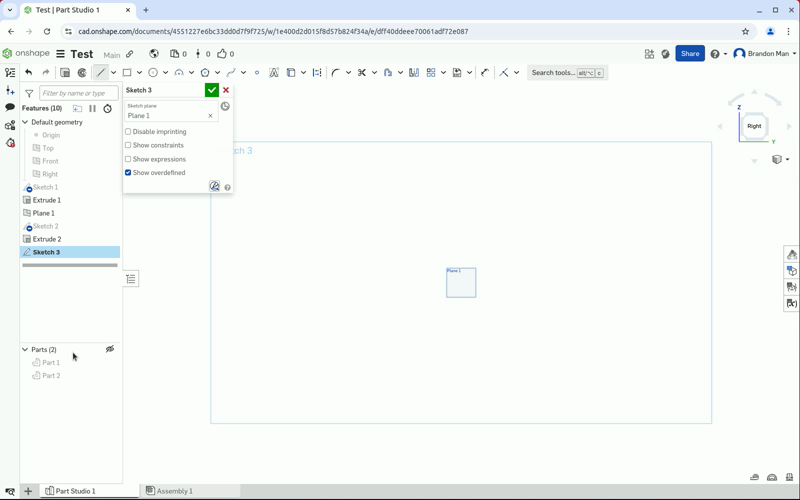
key_down(shift)
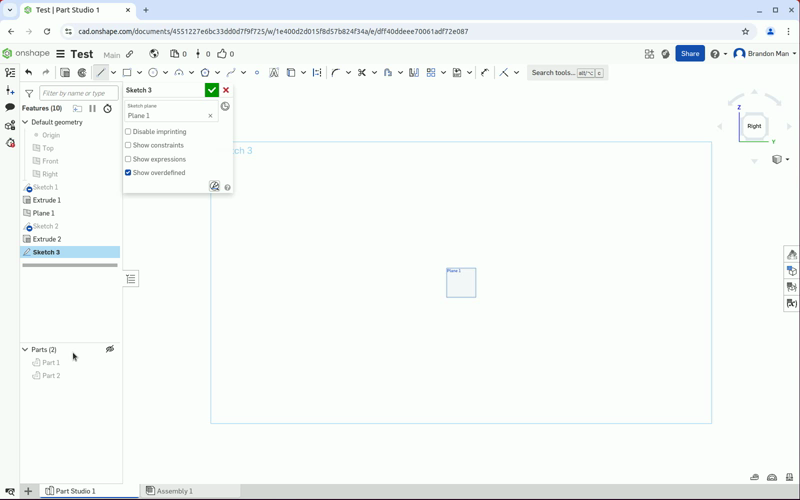
mouse_move(407, 260)
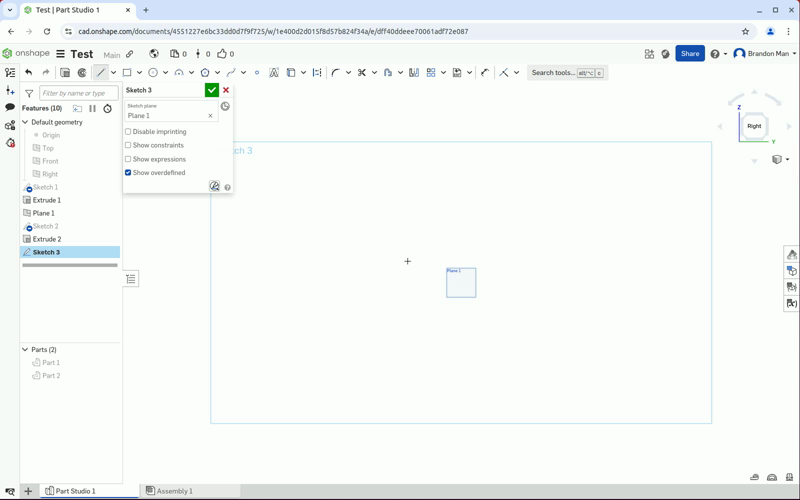
click(407, 260)
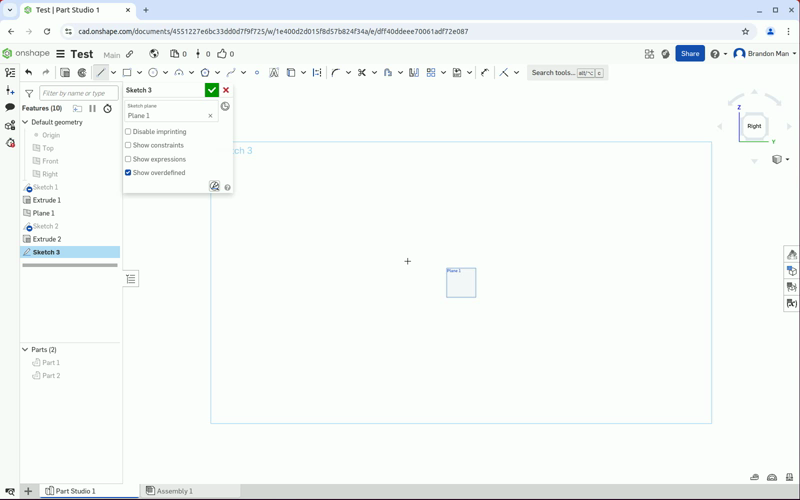
key_up(shift)
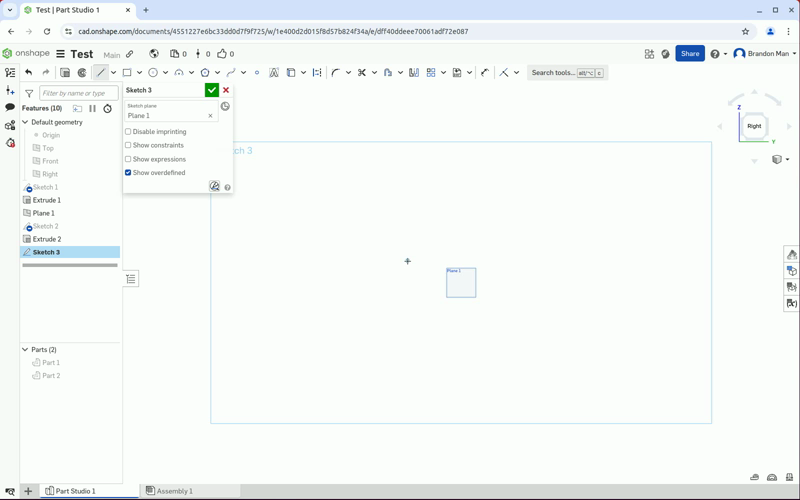
key_down(shift)
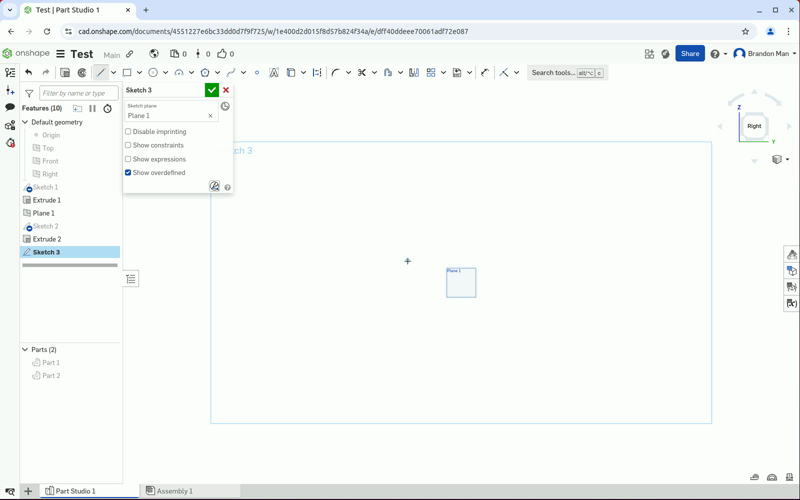
mouse_move(513, 260)
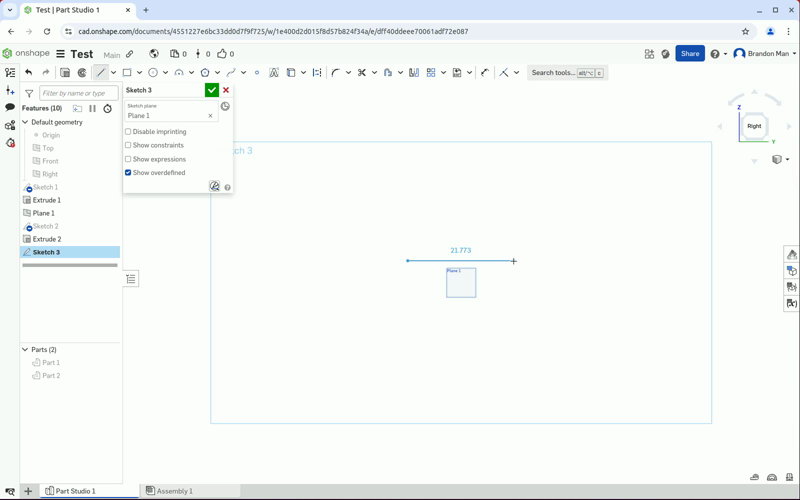
click(513, 260)
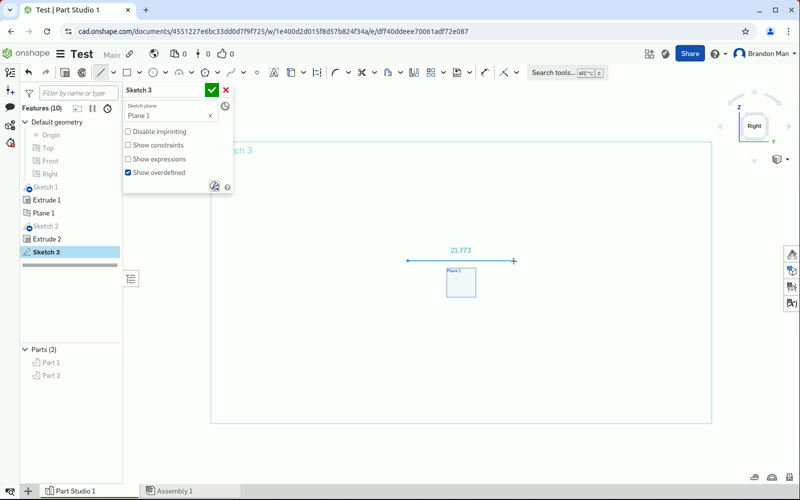
key_up(shift)
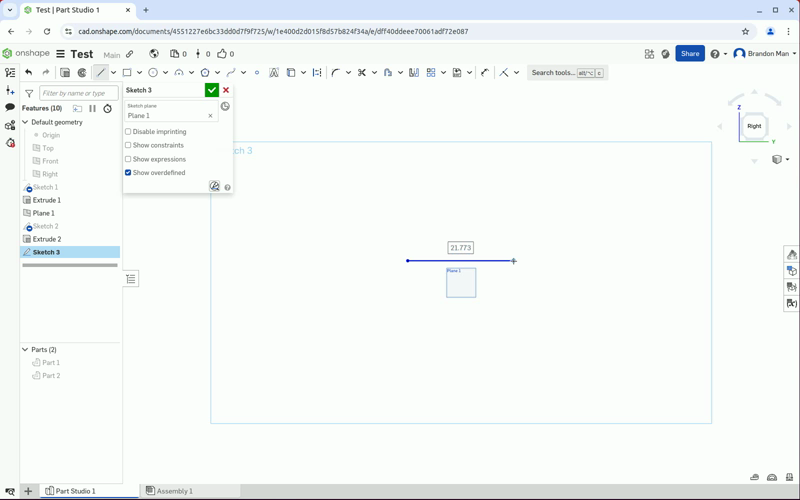
key_down(shift)
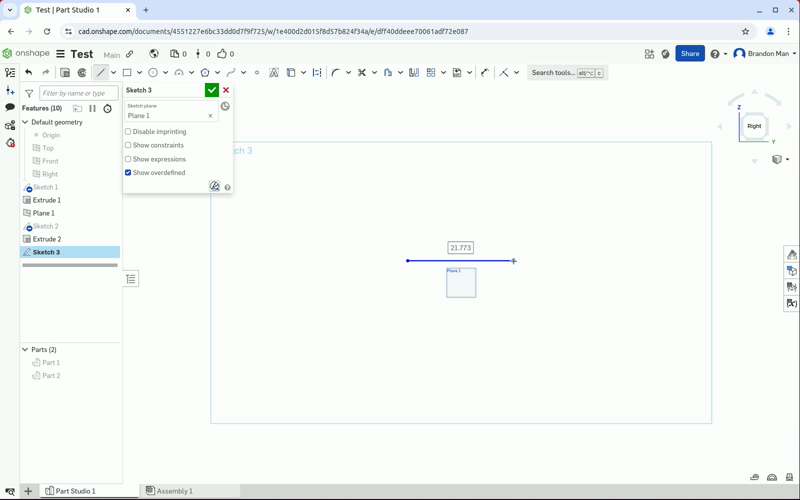
mouse_move(543, 260)
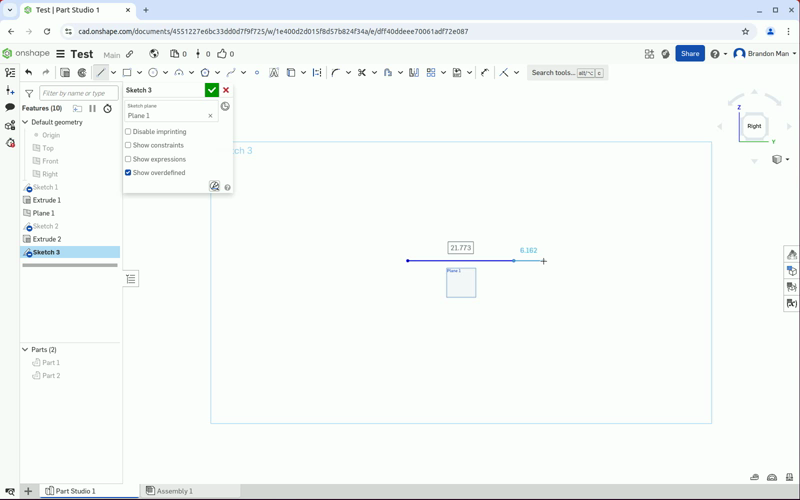
mouse_move(513, 257)
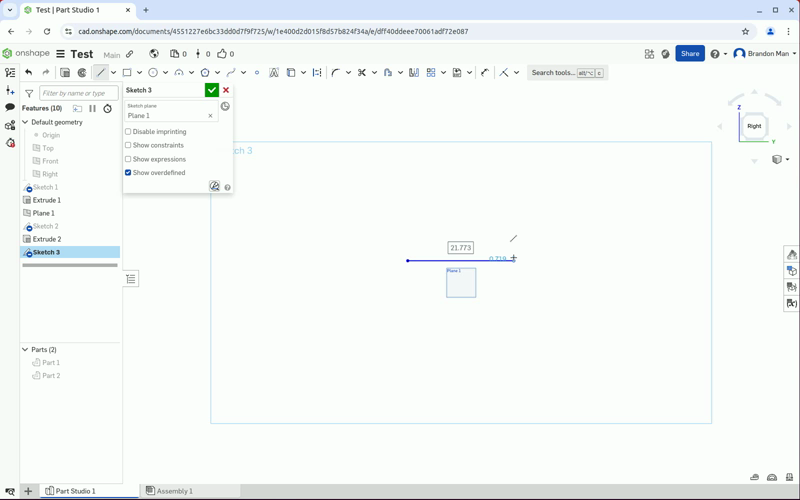
scroll(6)
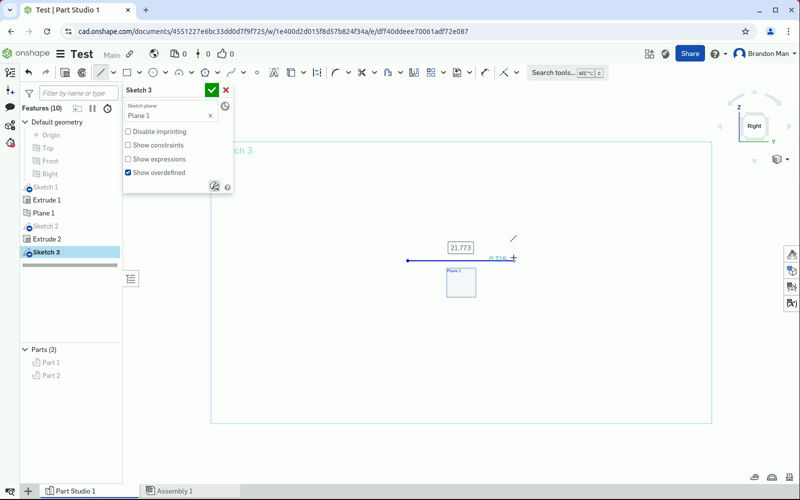
scroll(6)
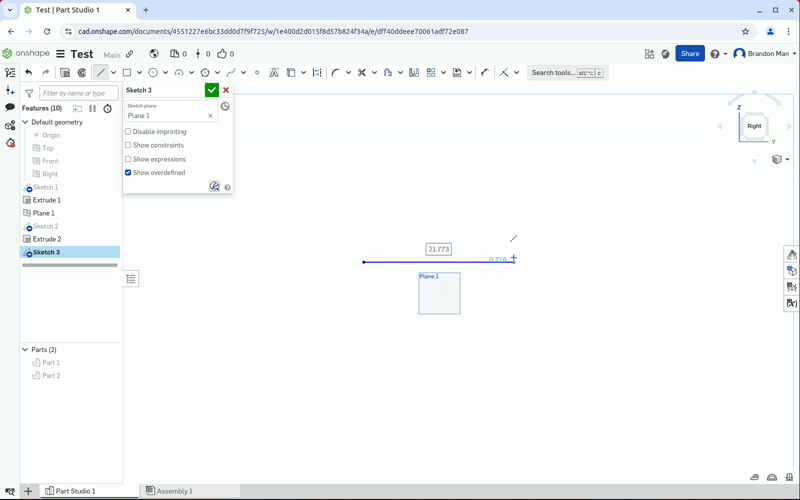
scroll(6)
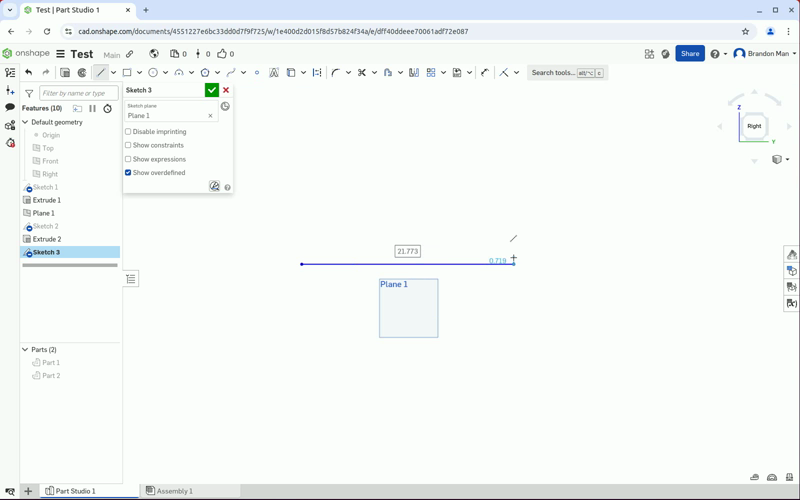
scroll(6)
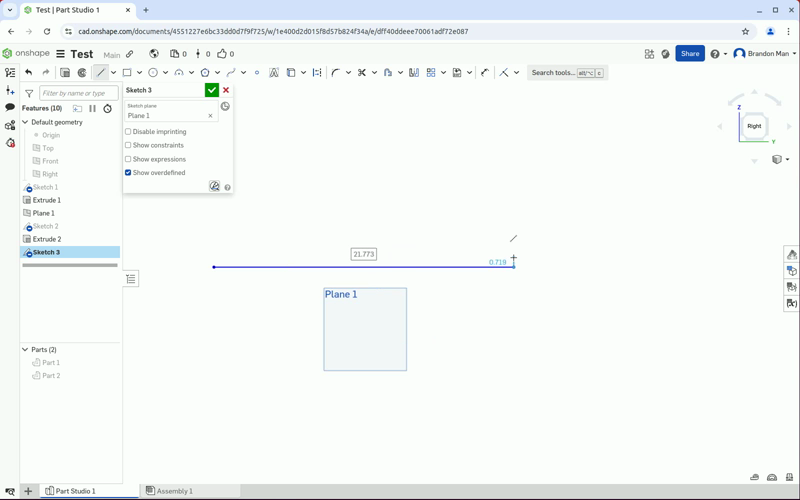
scroll(6)
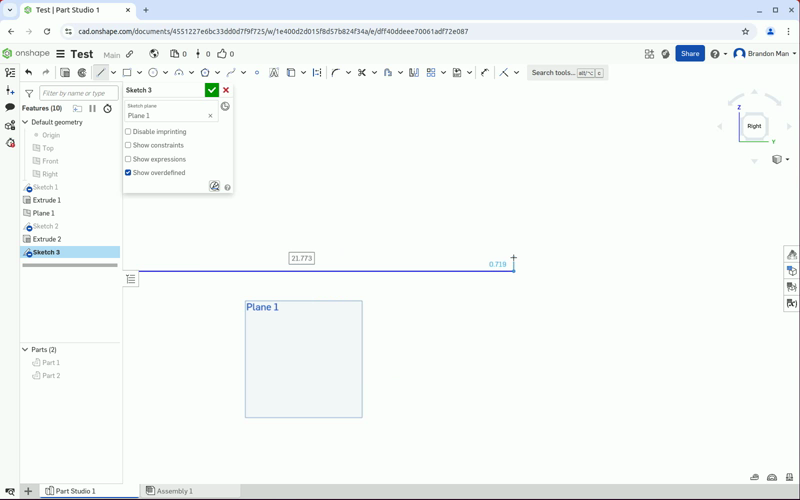
scroll(6)
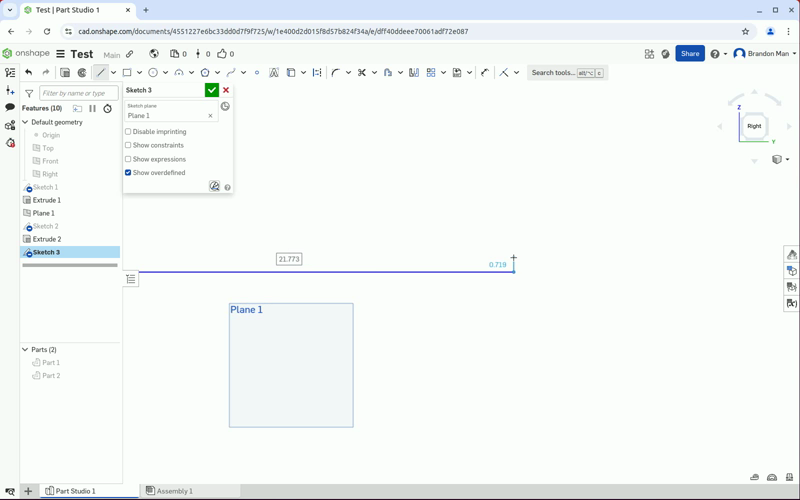
scroll(6)
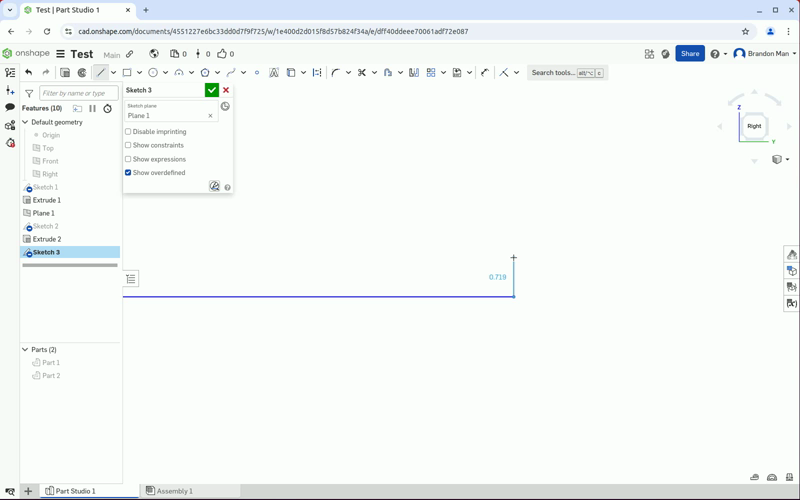
click(513, 257)
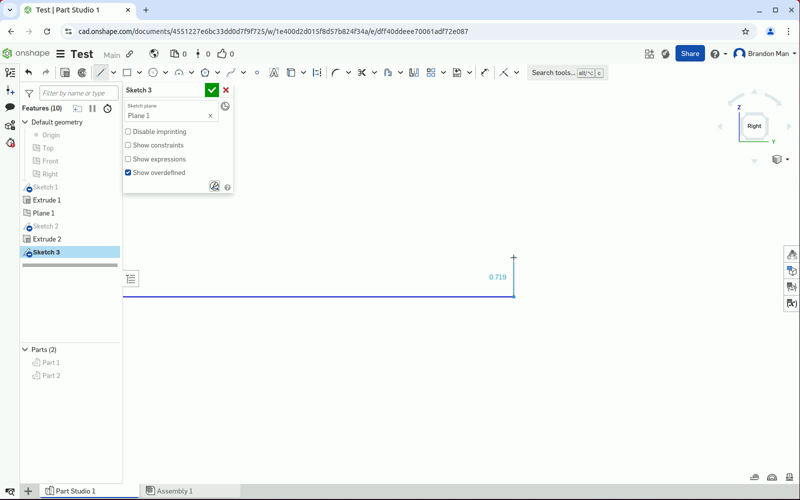
scroll(-6)
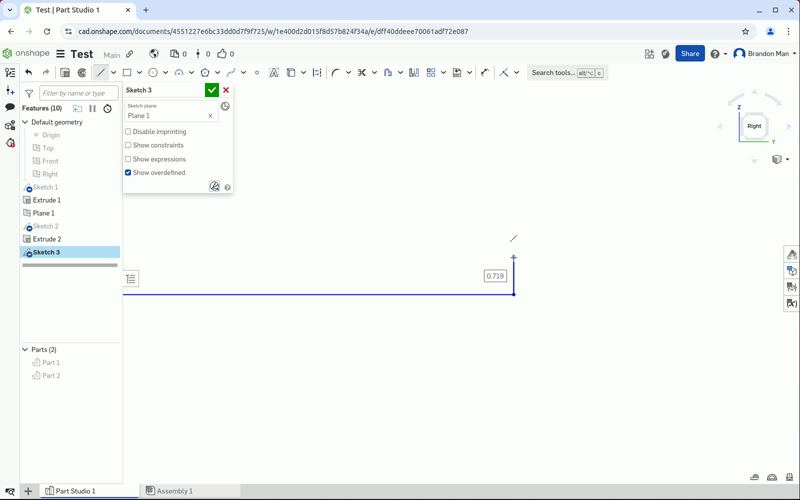
scroll(-6)
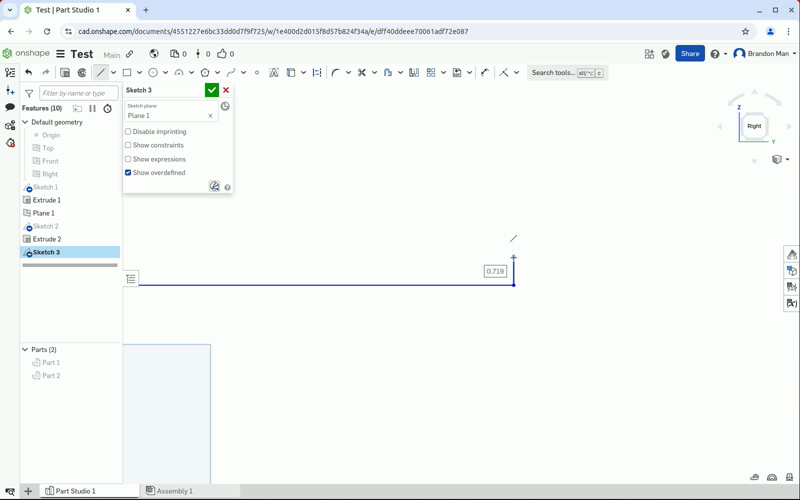
scroll(-6)
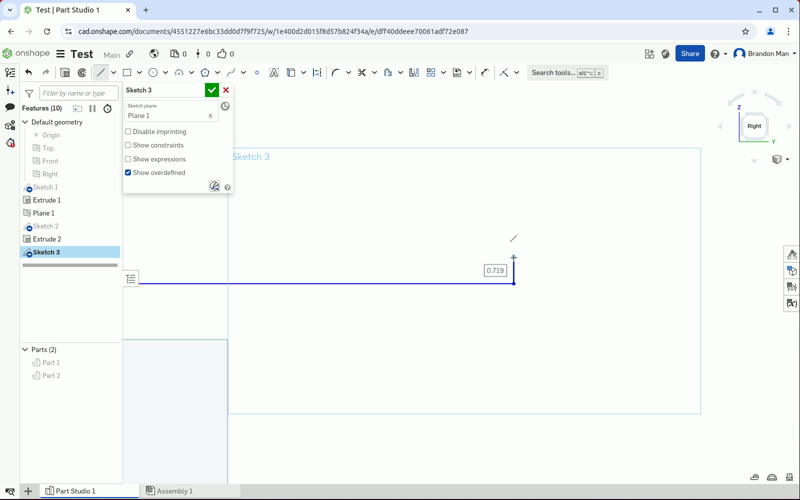
scroll(-6)
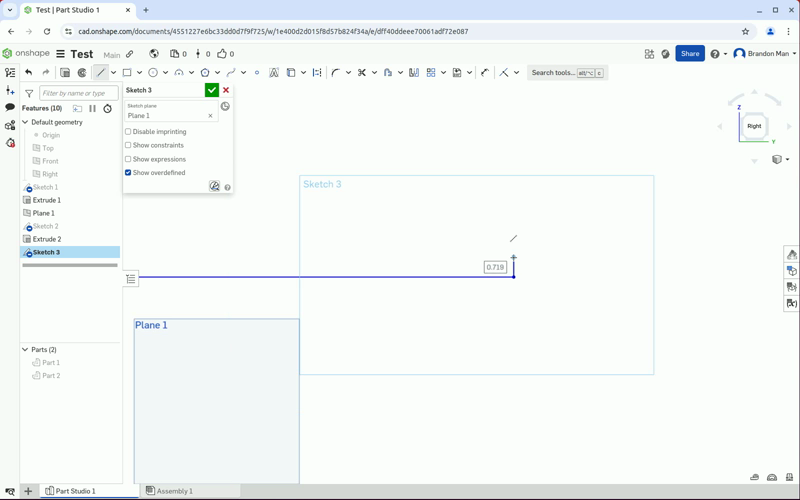
scroll(-6)
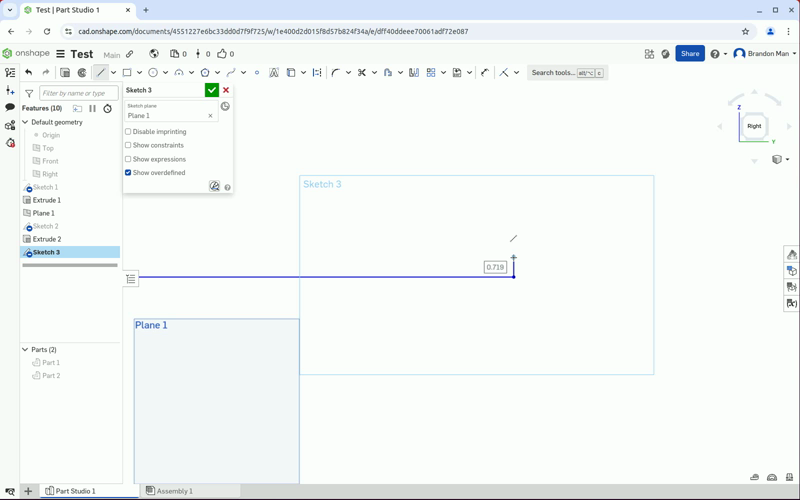
scroll(-6)
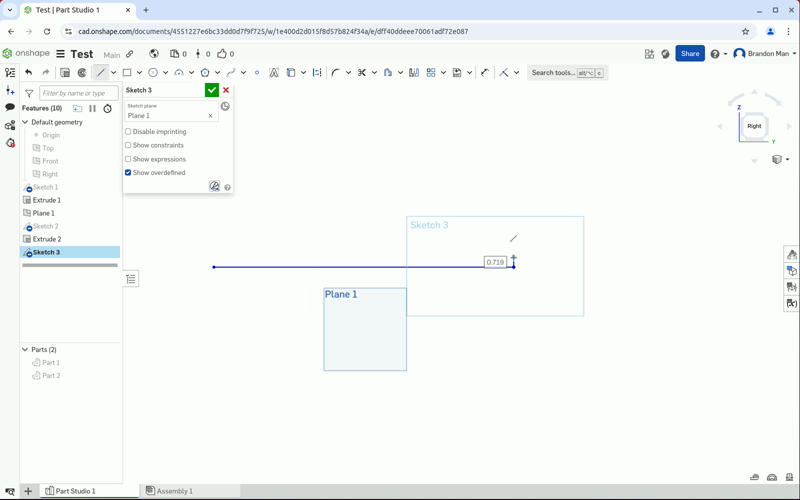
scroll(-6)
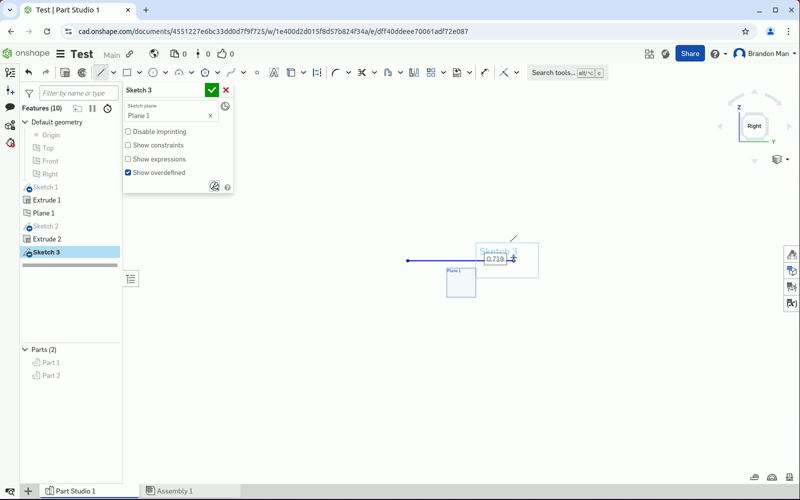
key_up(shift)
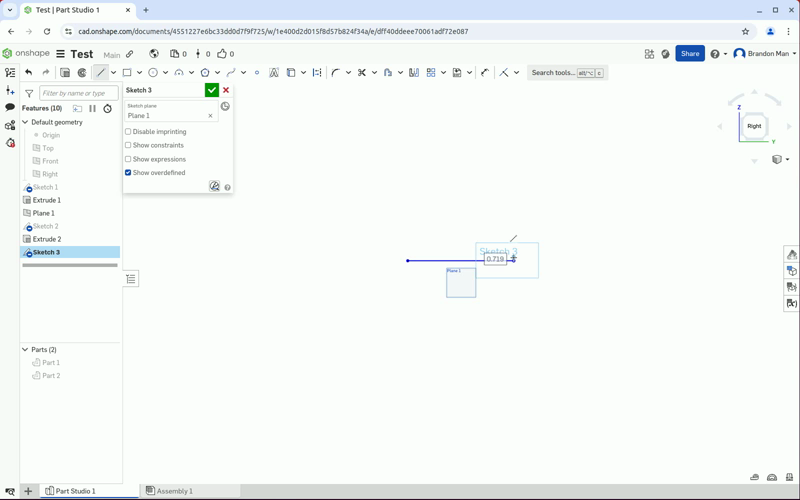
key_down(shift)
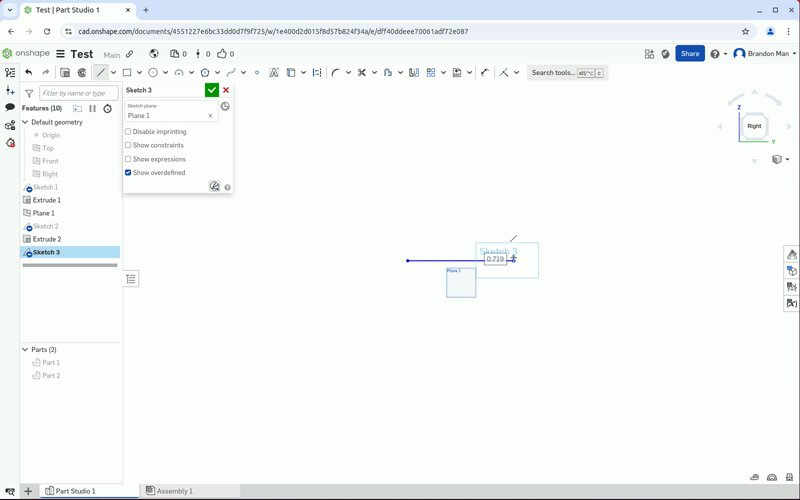
mouse_move(407, 257)
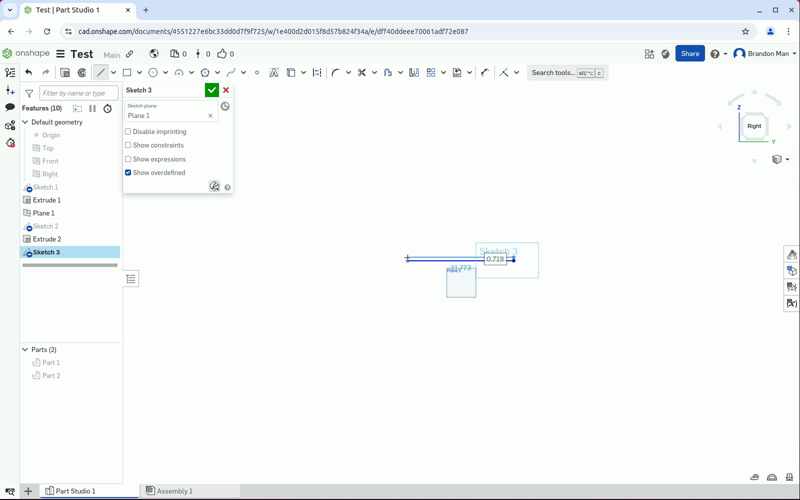
scroll(6)
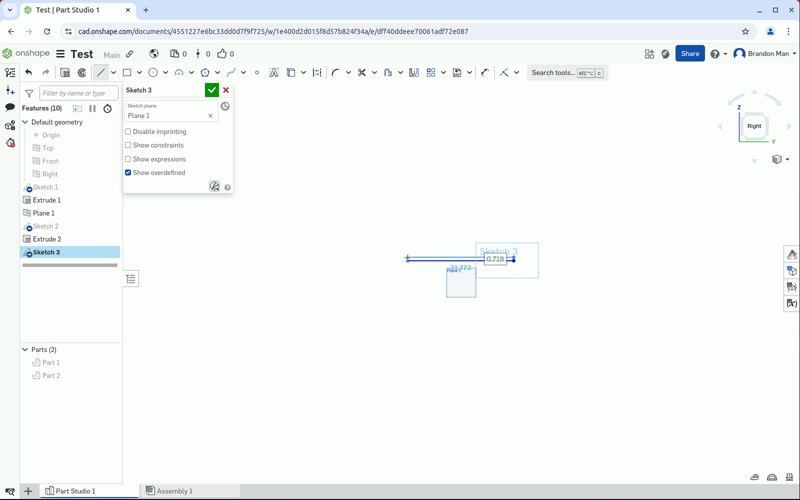
scroll(6)
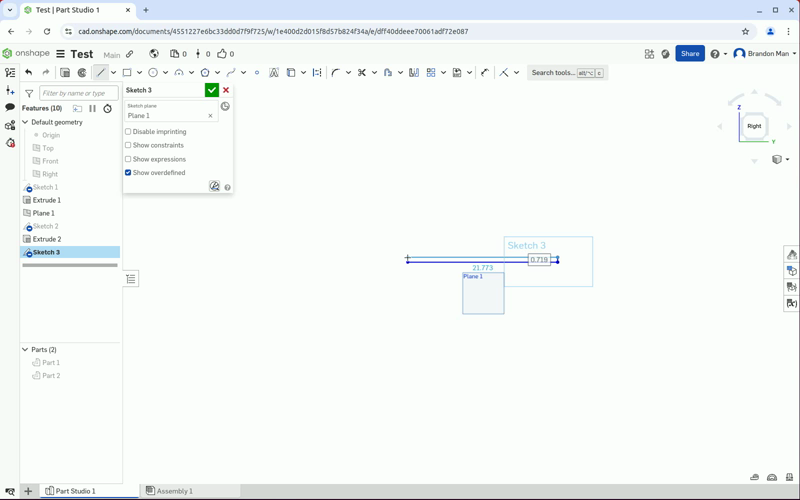
scroll(6)
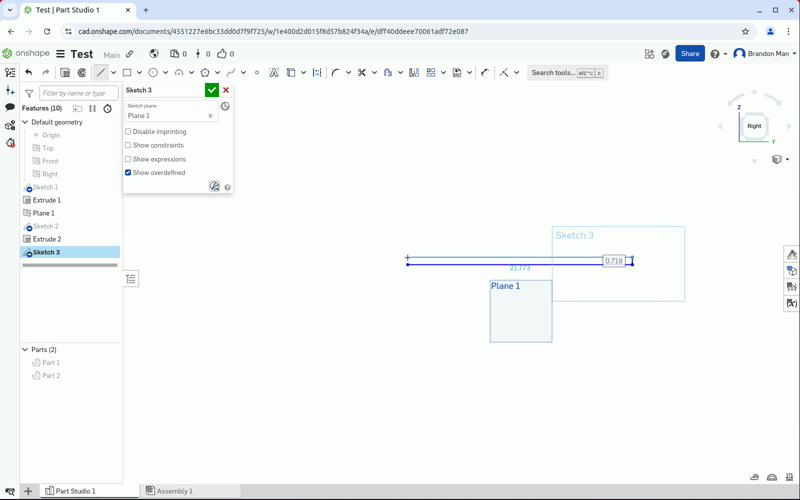
scroll(6)
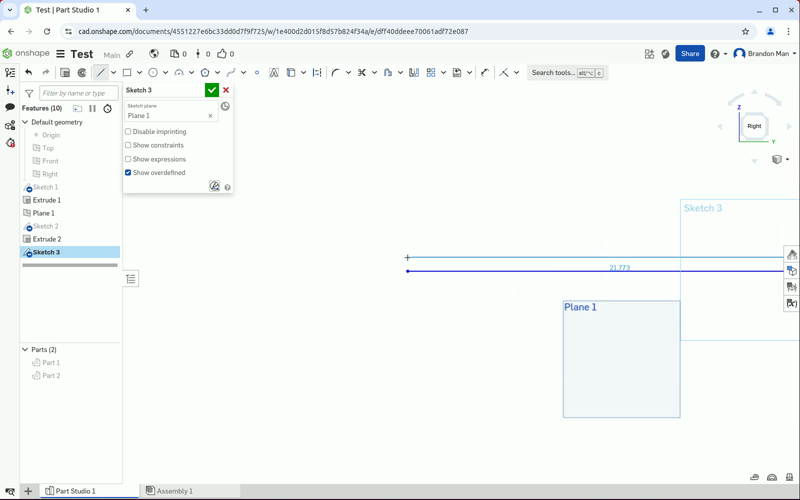
scroll(6)
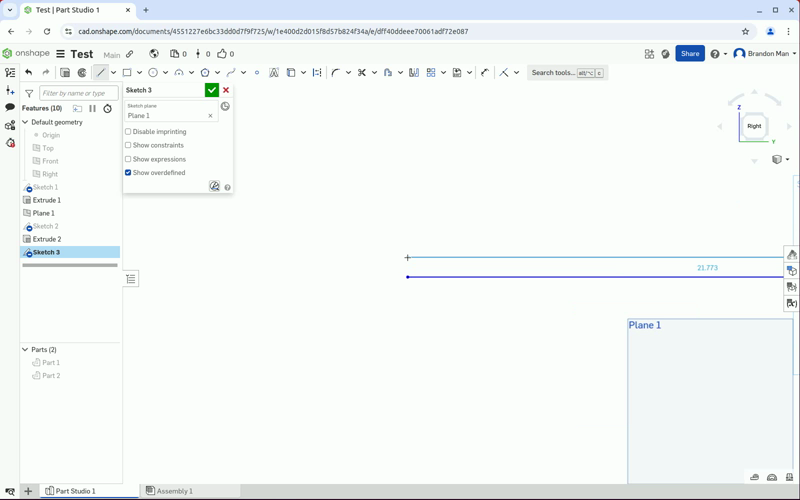
scroll(6)
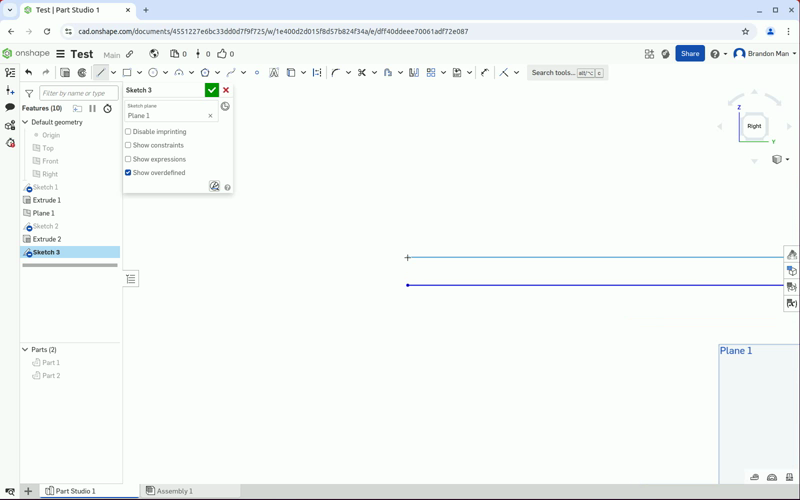
scroll(6)
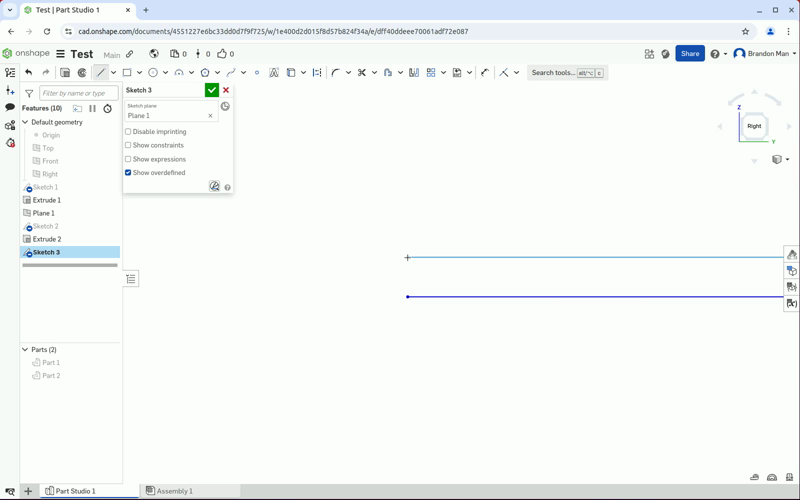
click(407, 257)
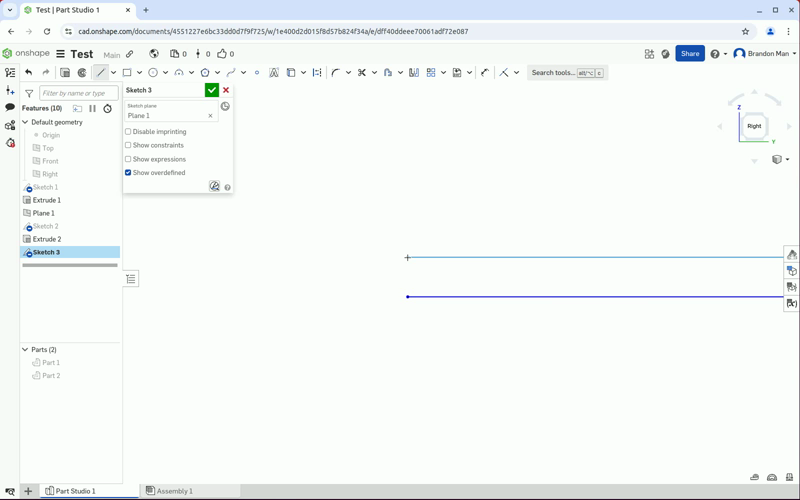
scroll(-6)
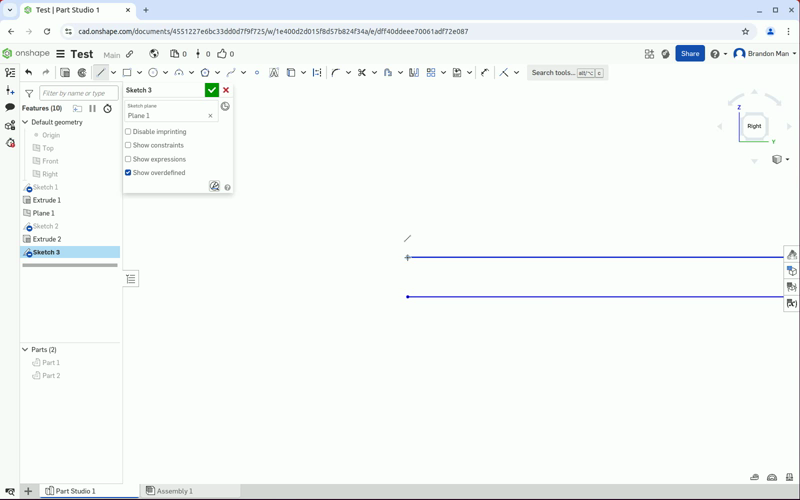
scroll(-6)
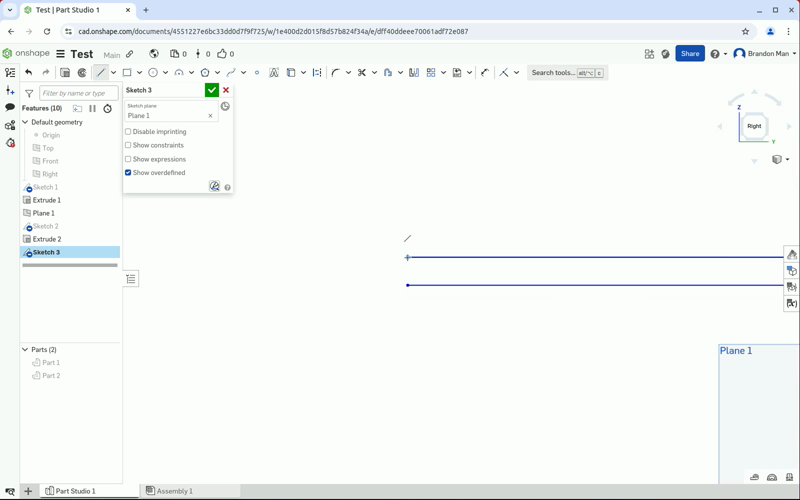
scroll(-6)
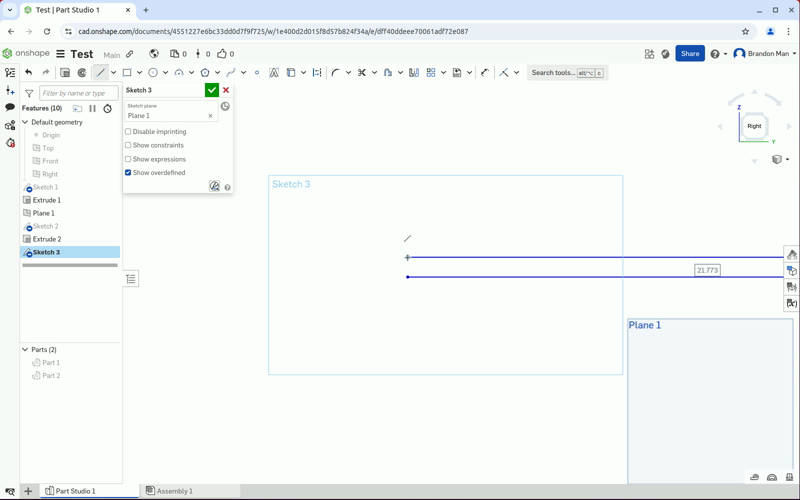
scroll(-6)
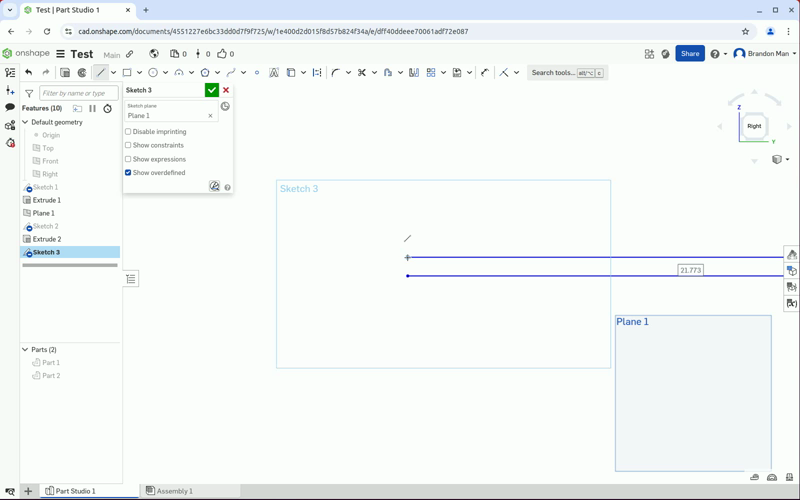
scroll(-6)
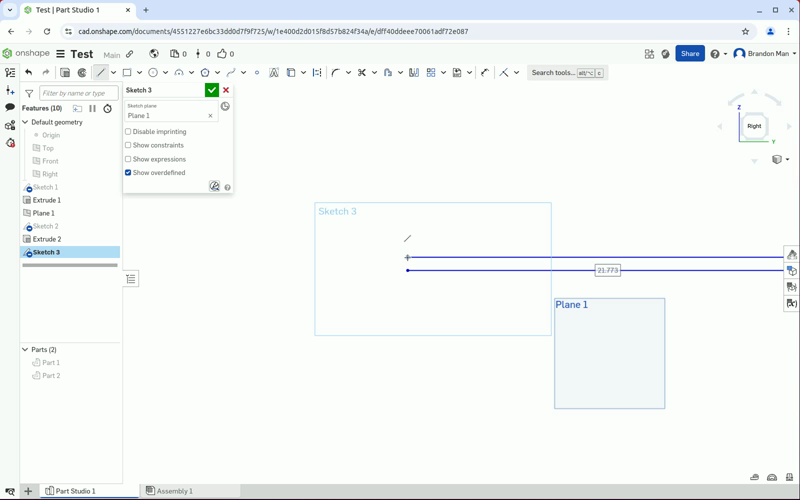
scroll(-6)
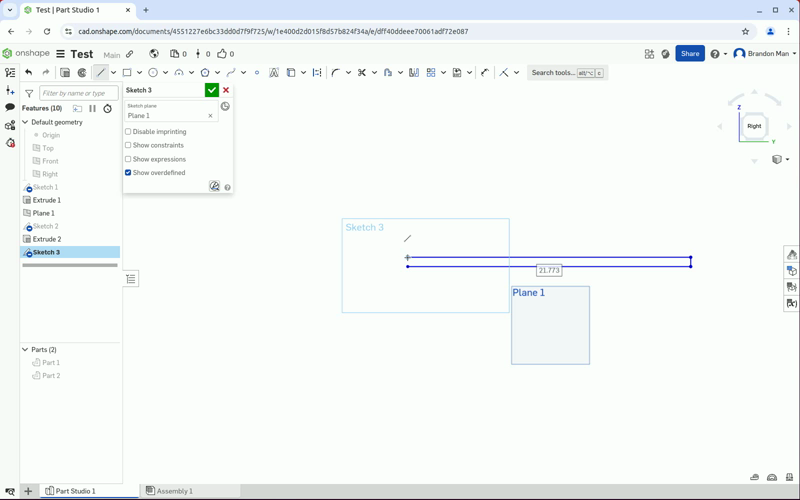
scroll(-6)
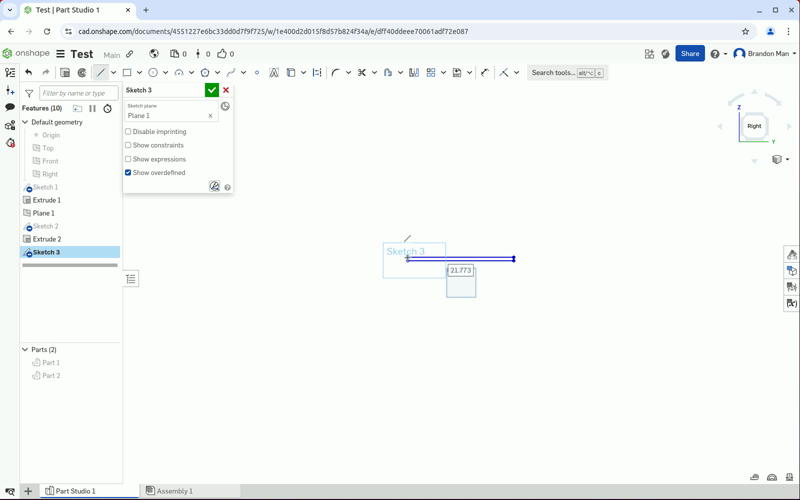
key_up(shift)
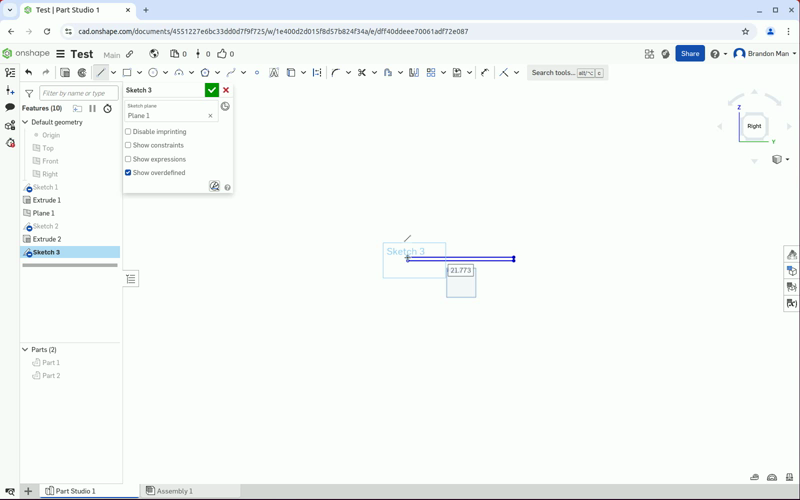
mouse_move(437, 257)
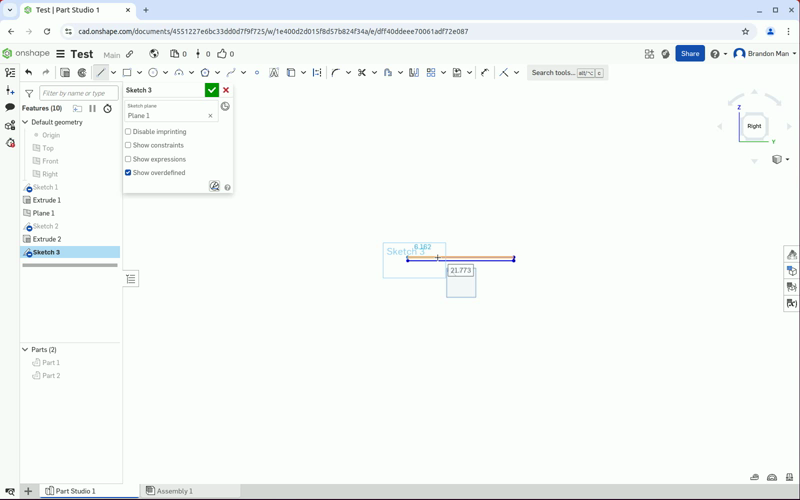
key_down(shift)
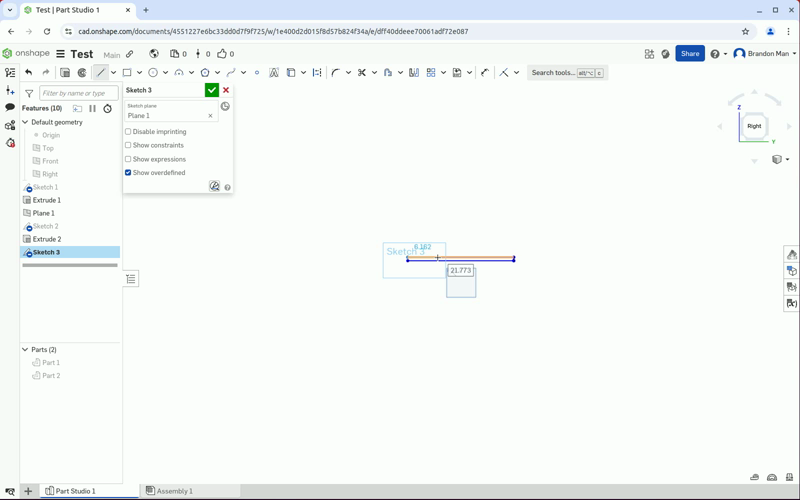
mouse_move(407, 260)
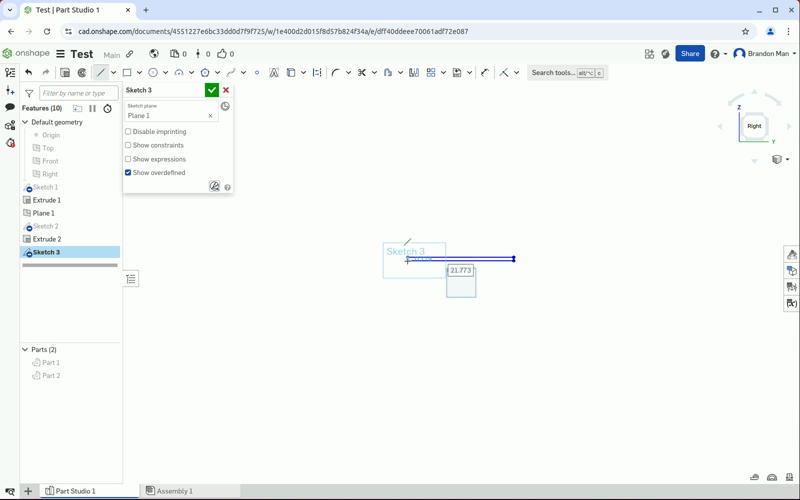
scroll(6)
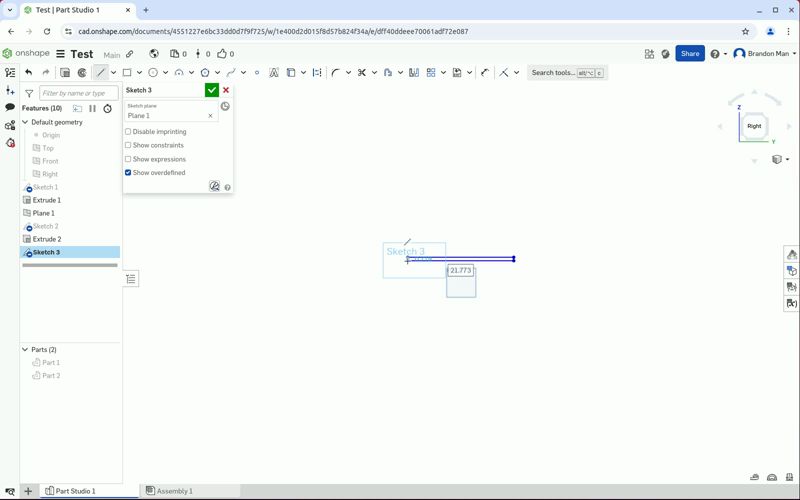
scroll(6)
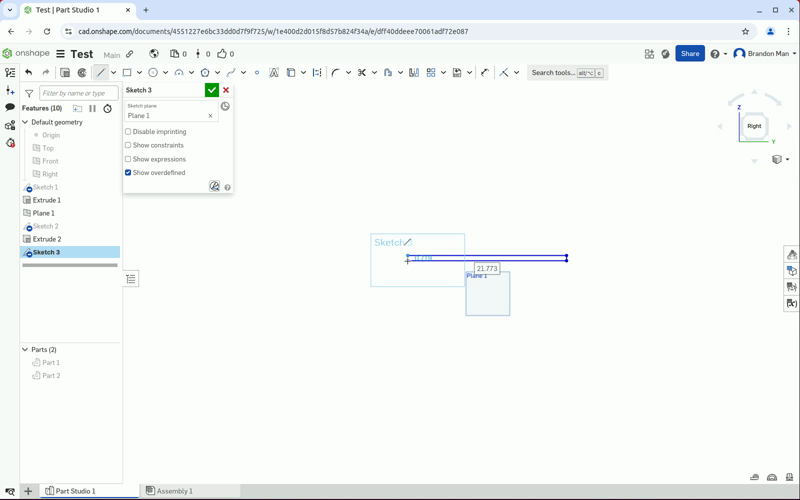
scroll(6)
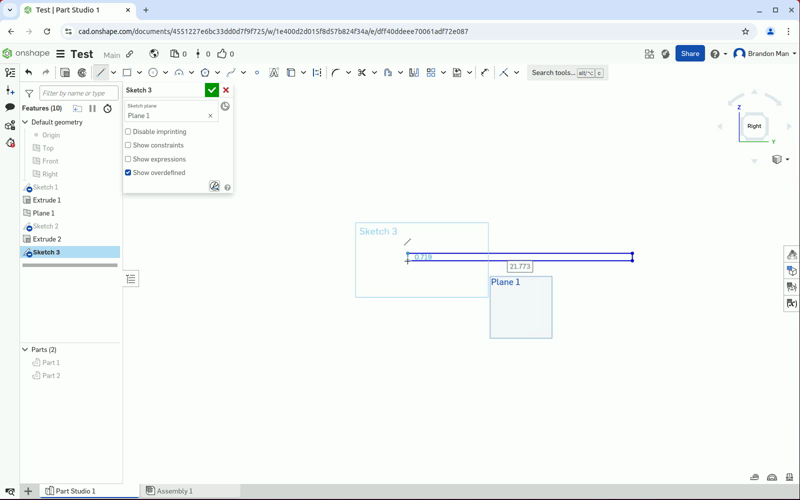
scroll(6)
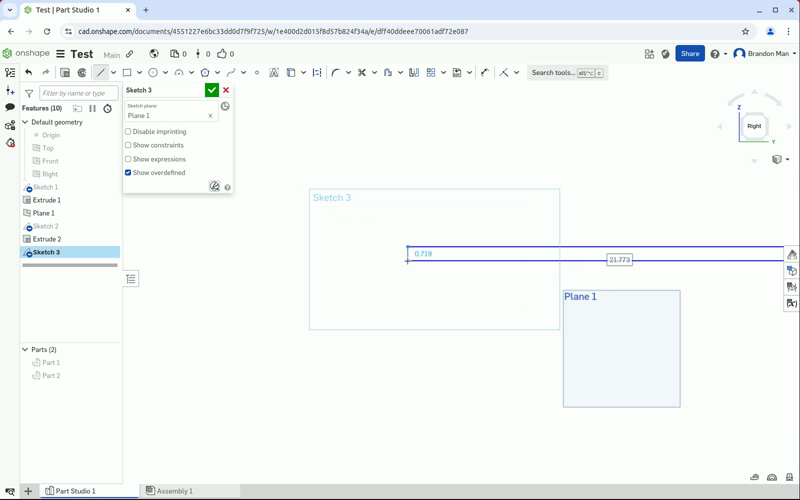
scroll(6)
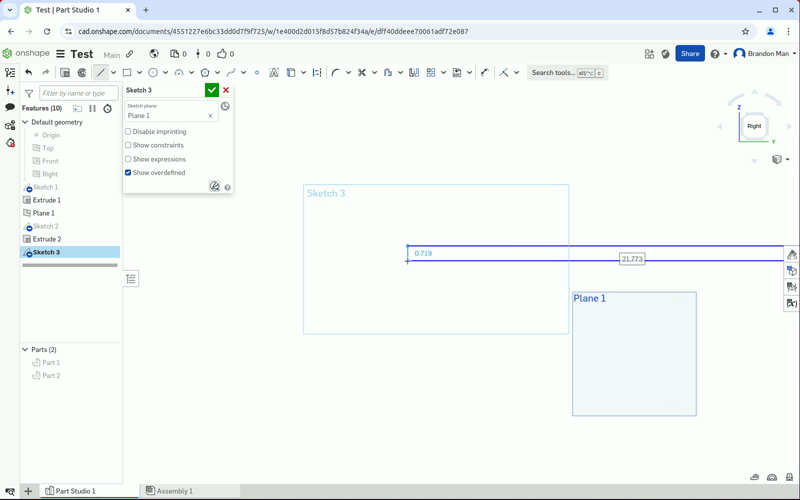
scroll(6)
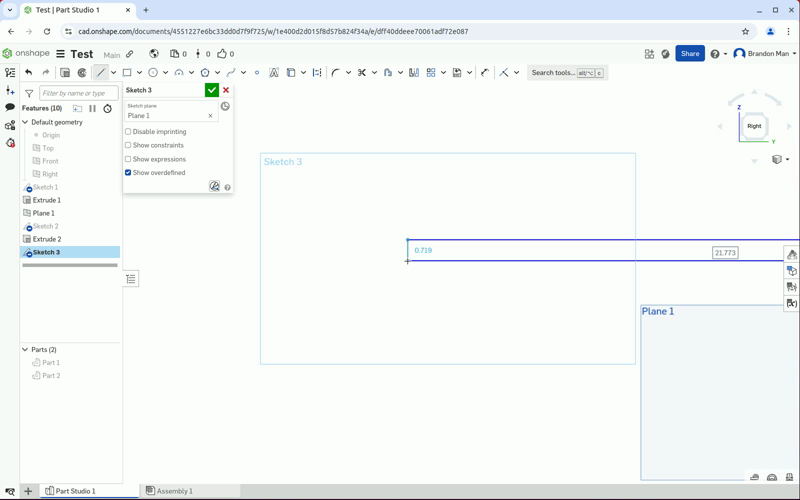
scroll(6)
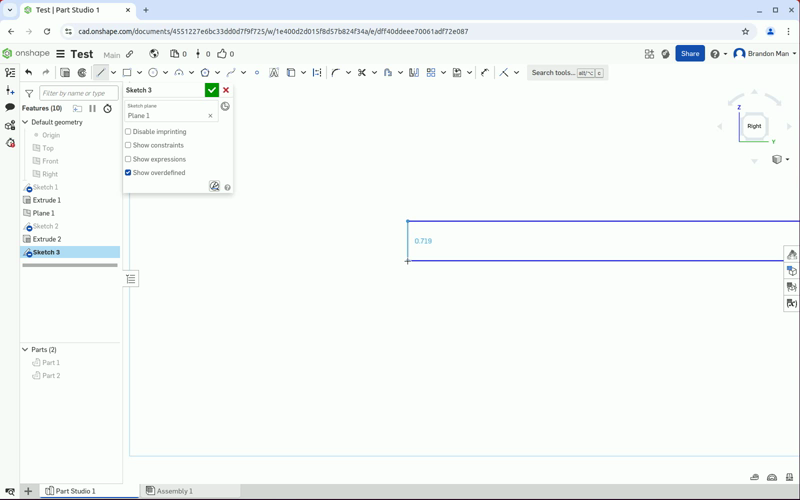
key_up(shift)
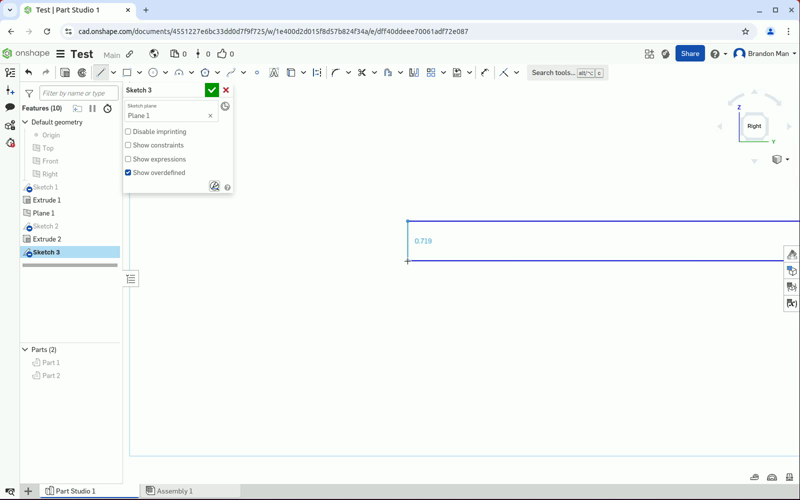
click(407, 260)
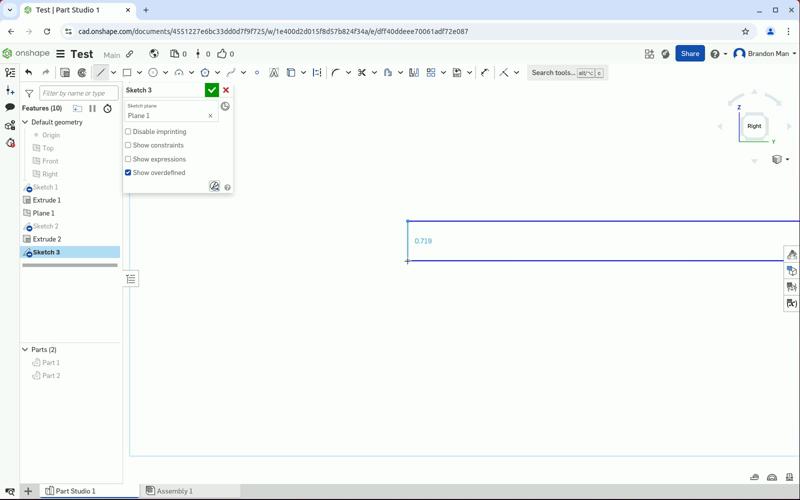
scroll(-6)
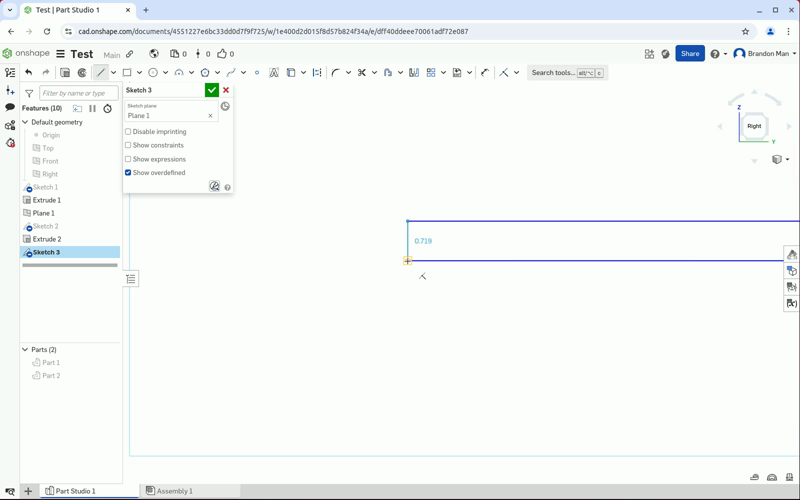
scroll(-6)
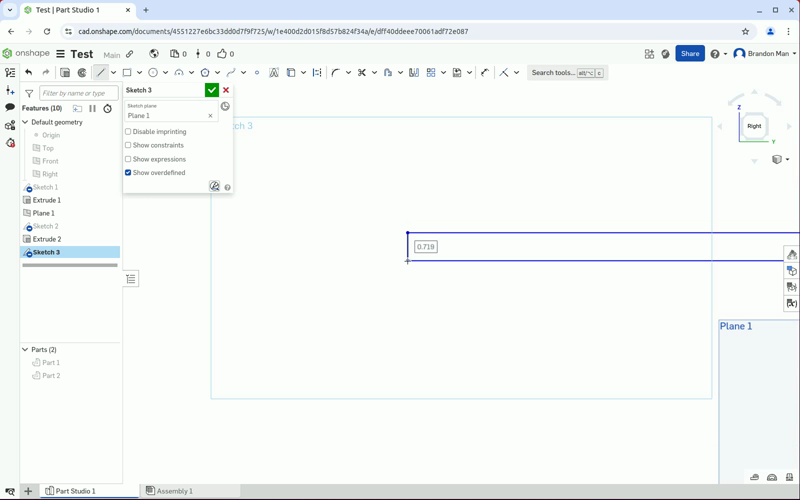
scroll(-6)
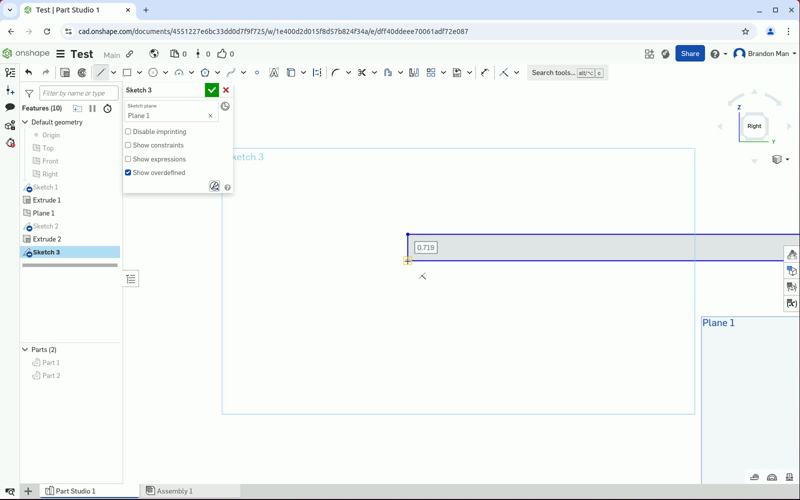
scroll(-6)
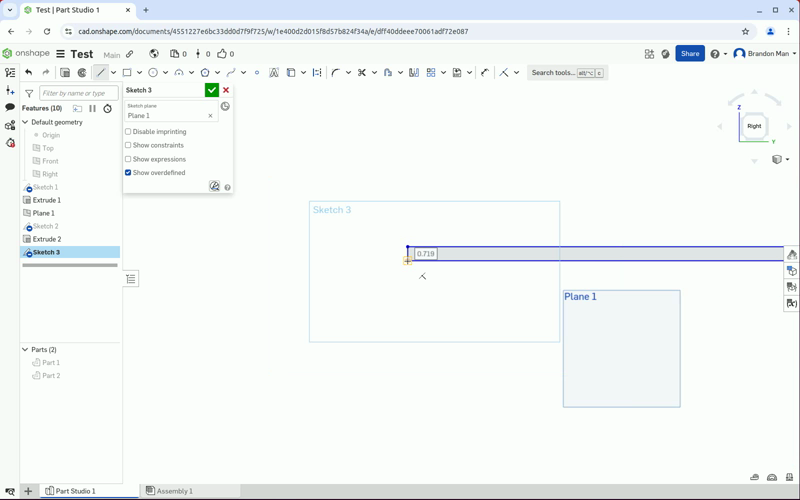
scroll(-6)
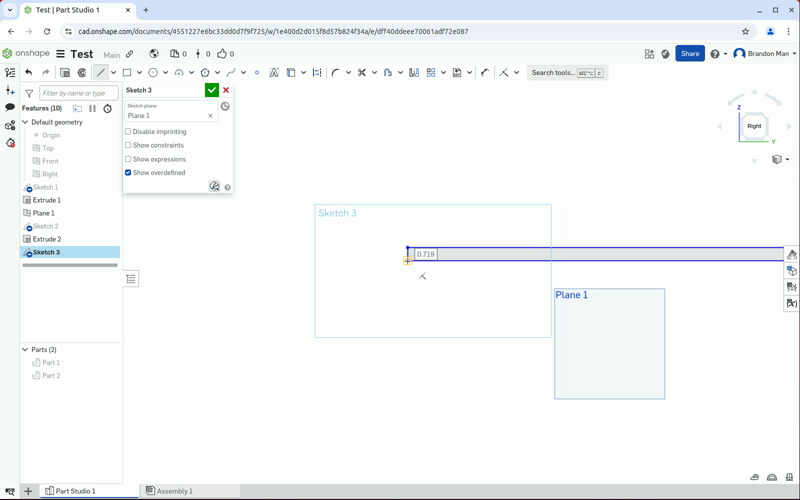
scroll(-6)
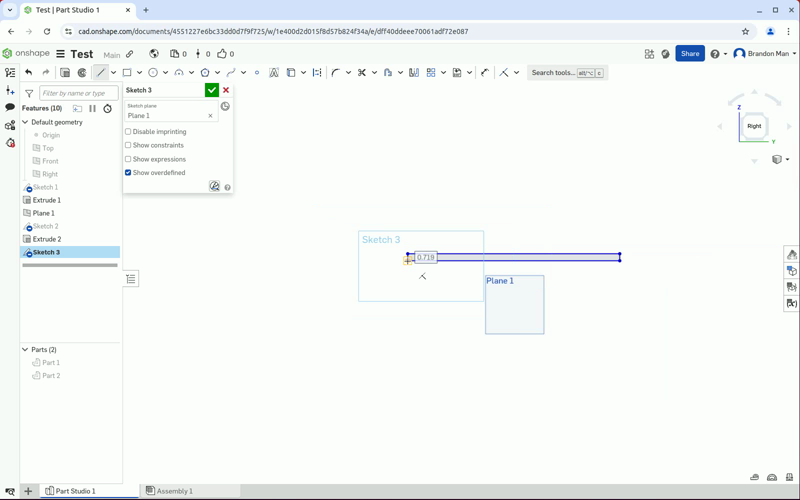
scroll(-6)
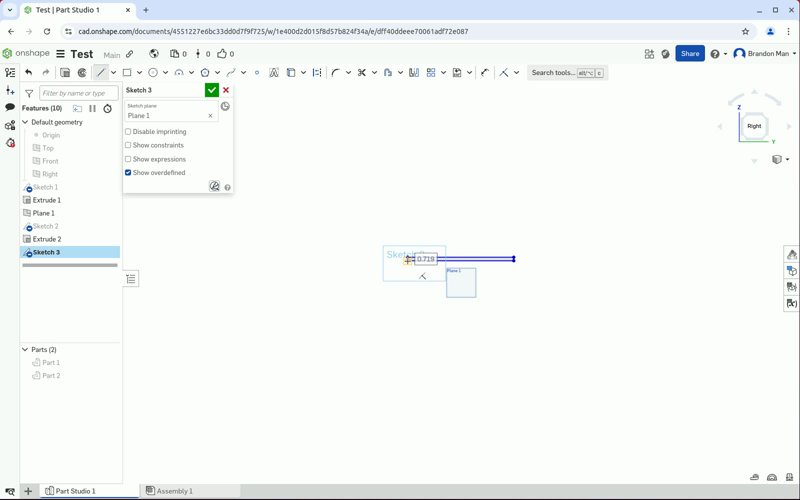
key(esc)
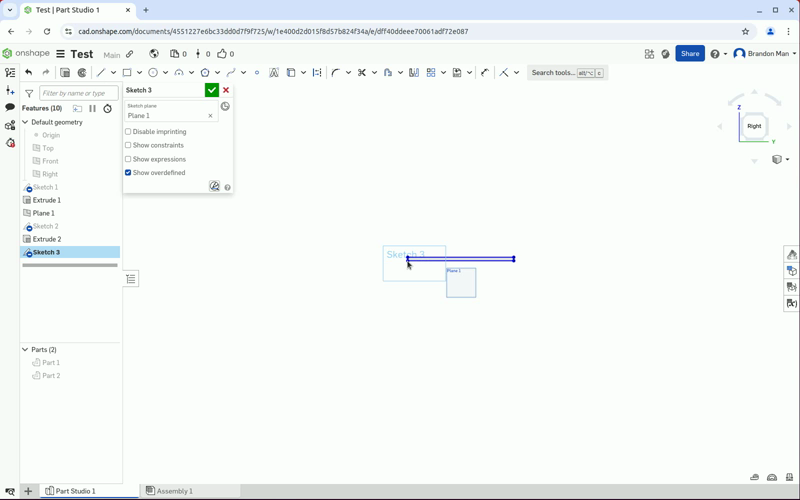
mouse_move(507, 260)
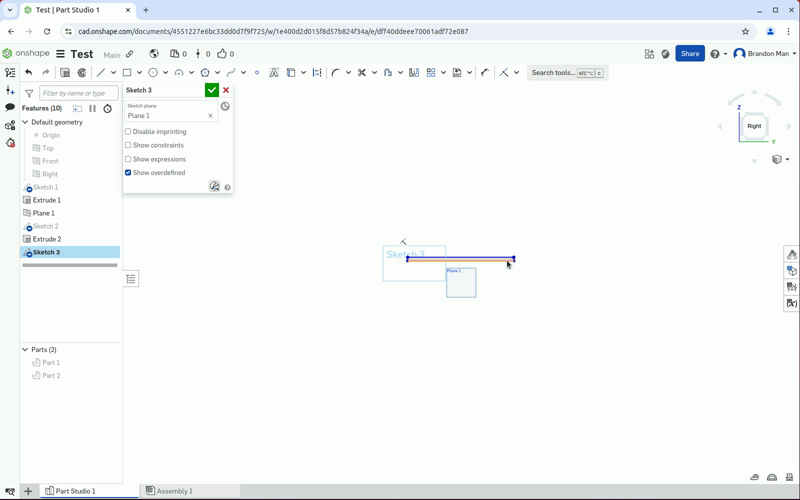
scroll(6)
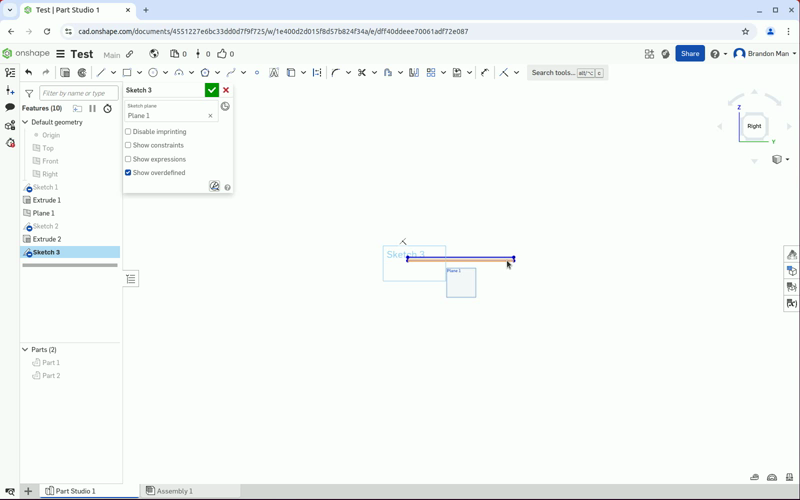
scroll(6)
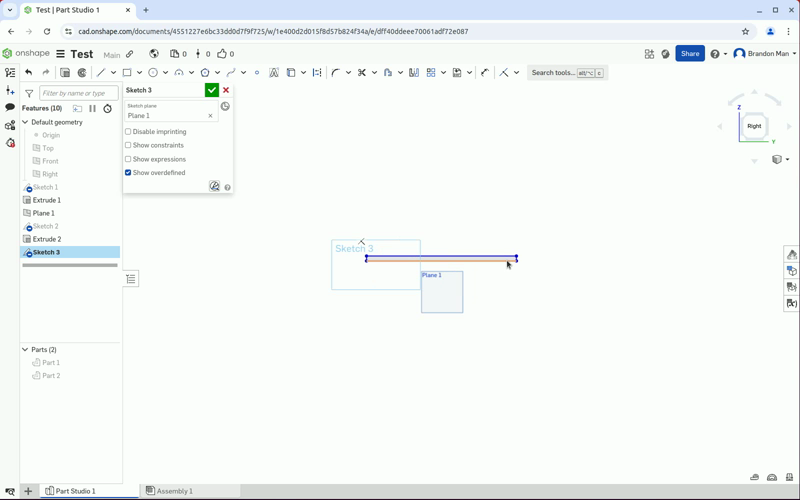
scroll(6)
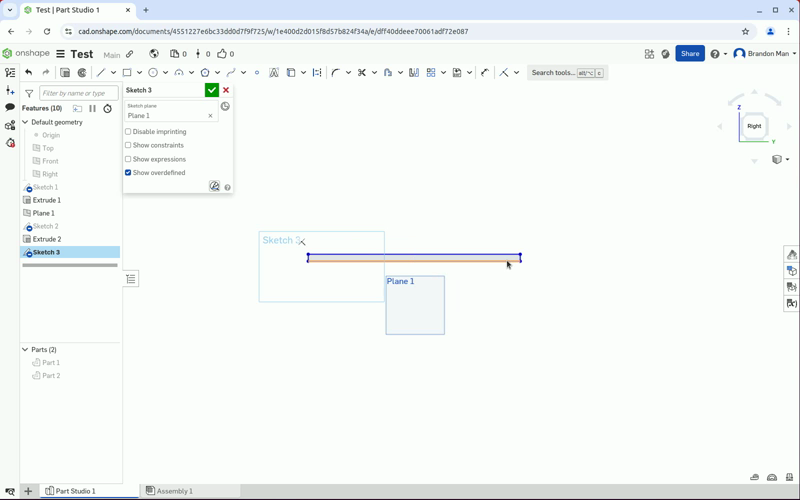
scroll(6)
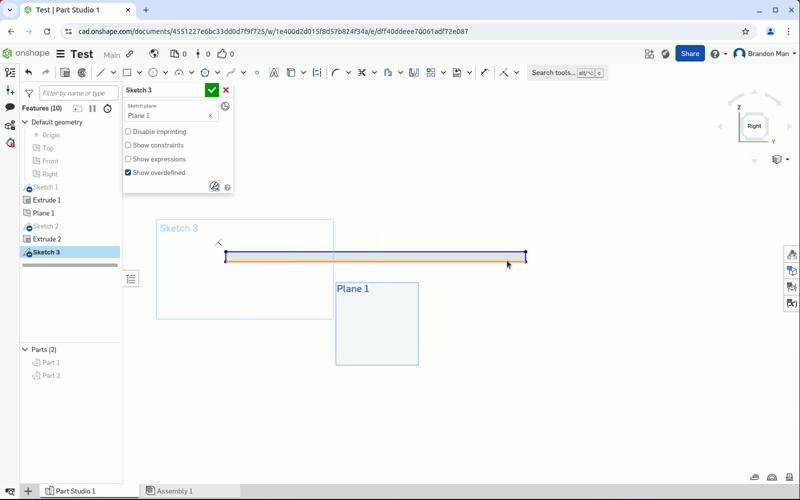
scroll(6)
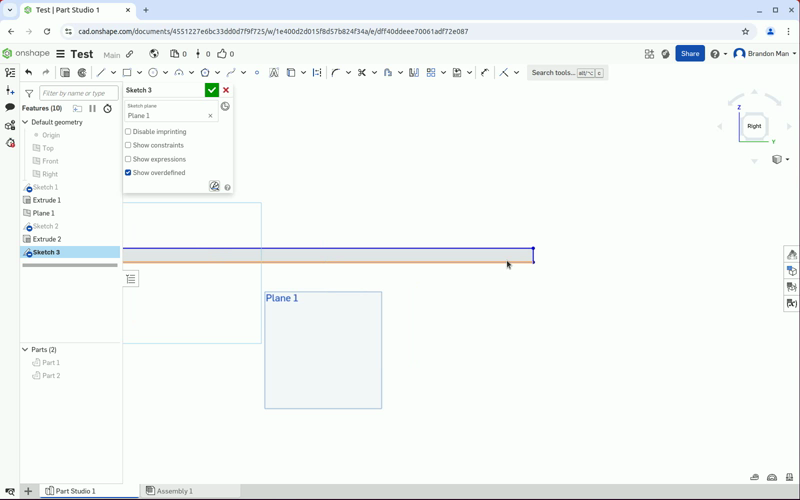
scroll(6)
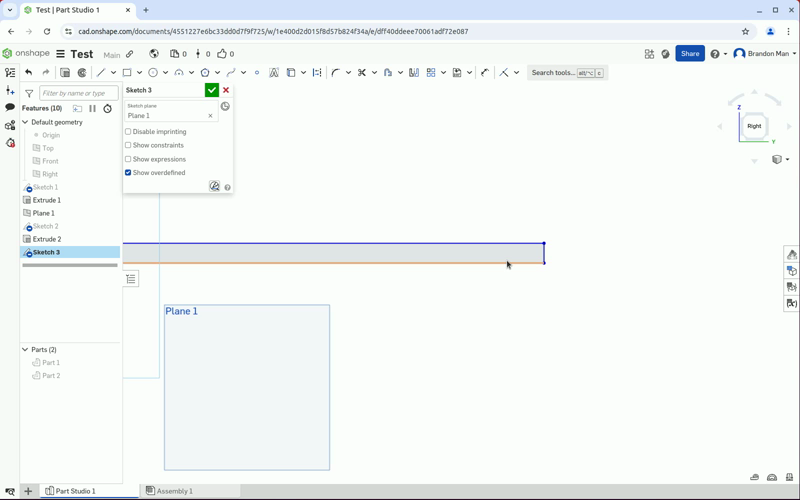
scroll(6)
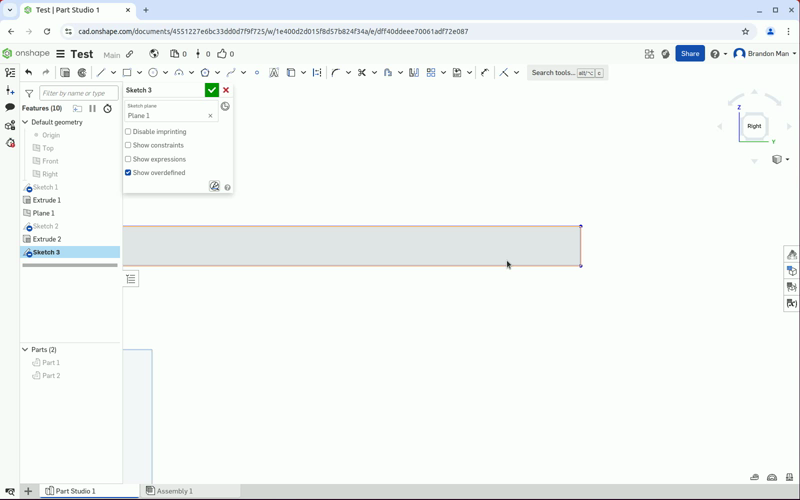
click(507, 260)
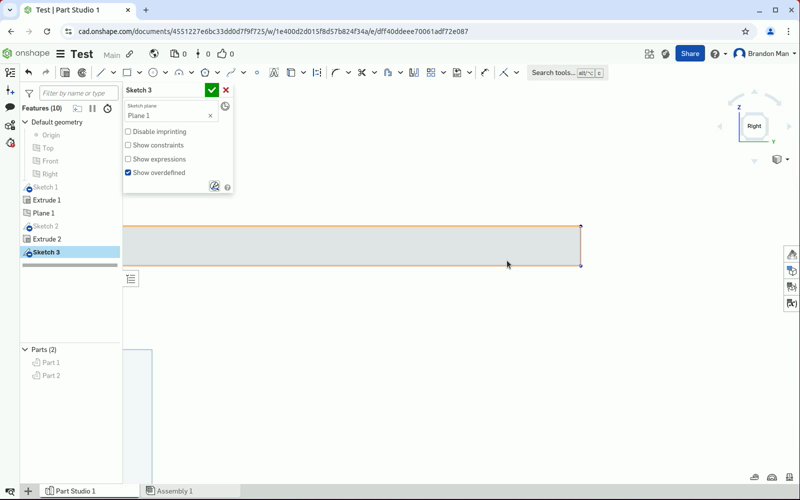
scroll(-6)
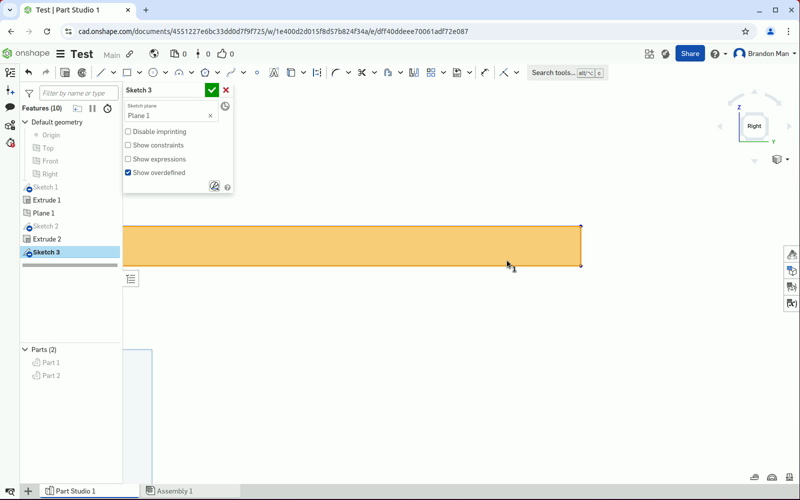
scroll(-6)
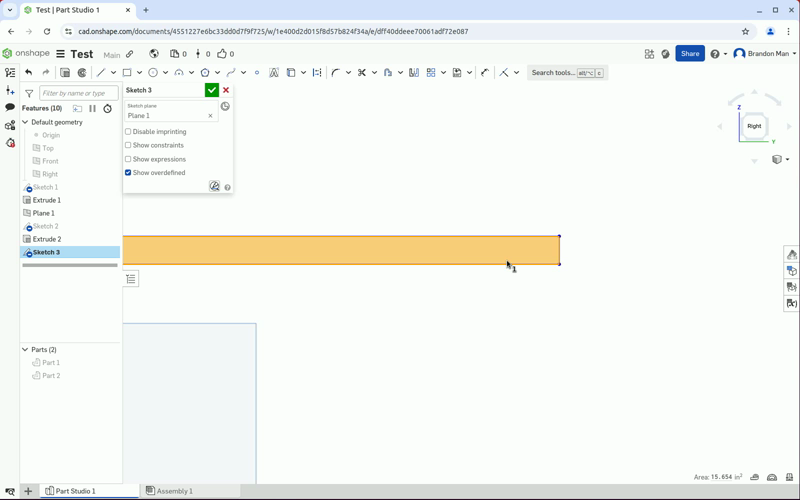
scroll(-6)
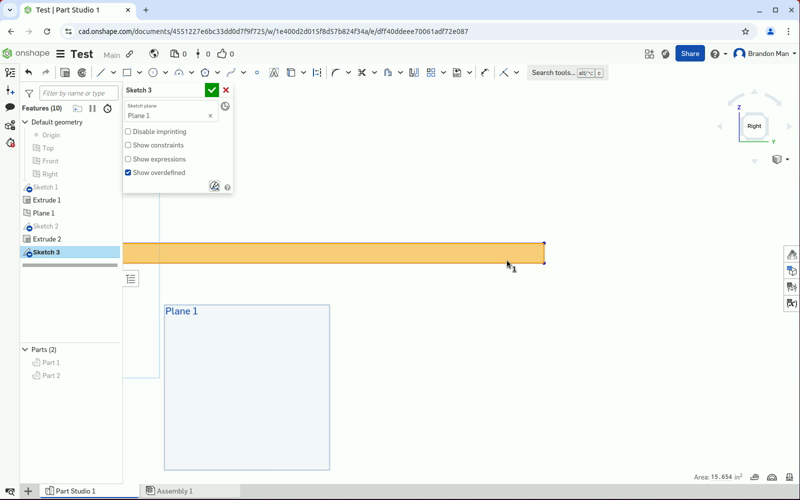
scroll(-6)
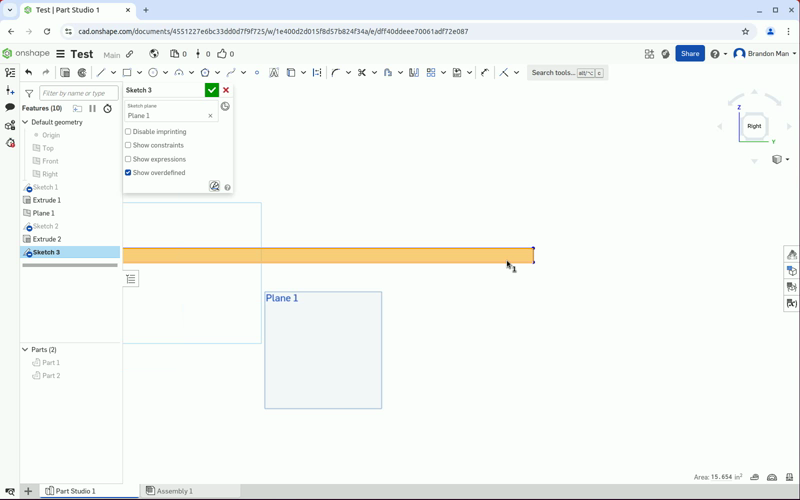
scroll(-6)
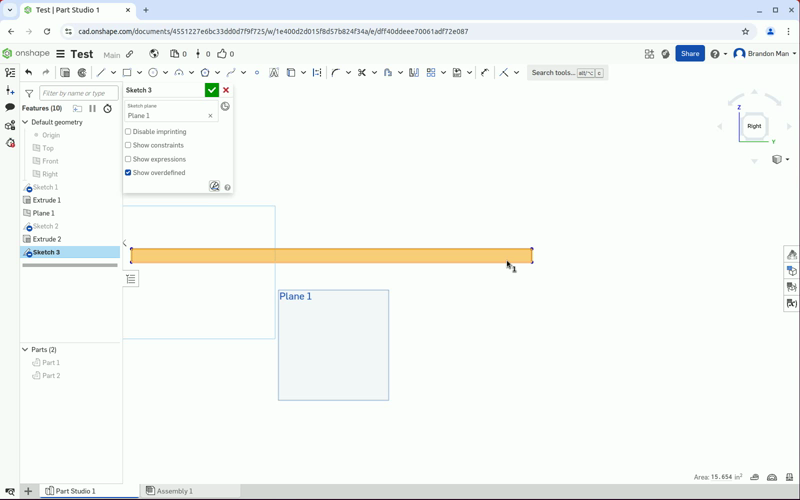
scroll(-6)
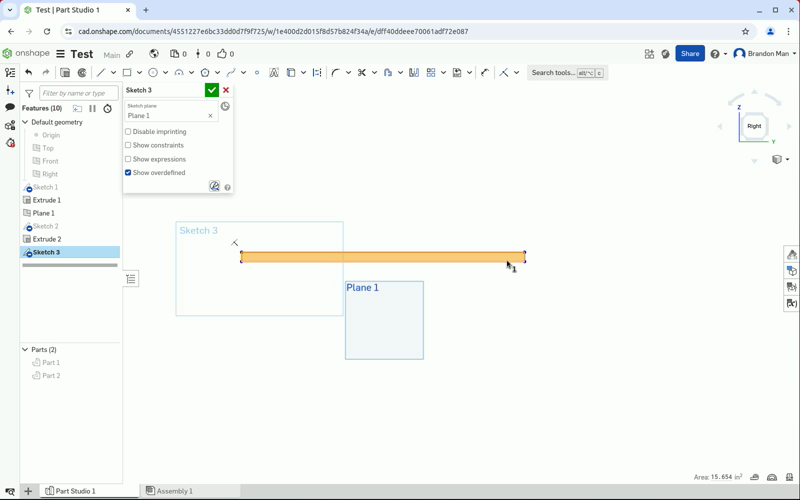
scroll(-6)
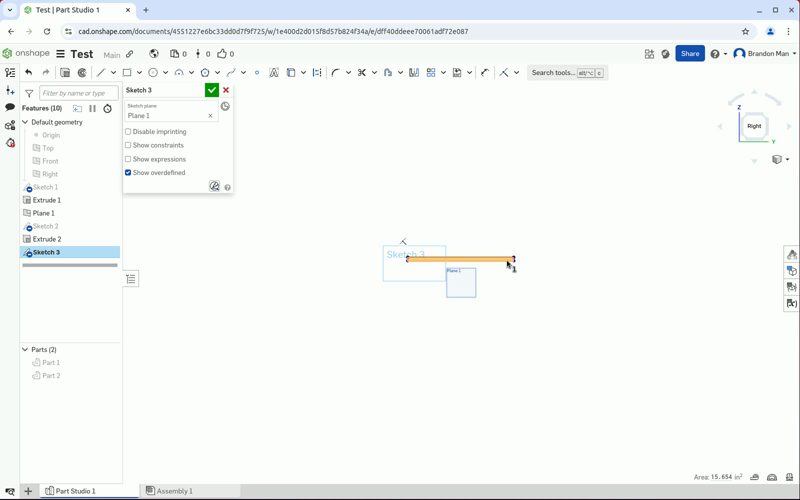
mouse_move(73, 352)
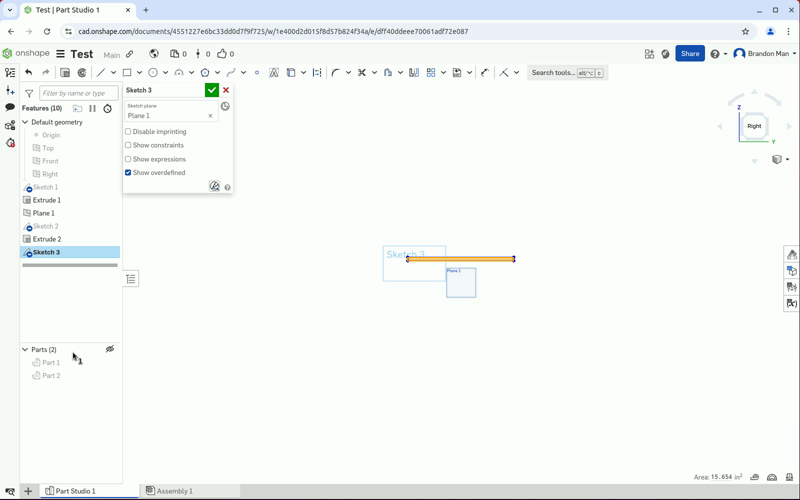
key(shift+y)
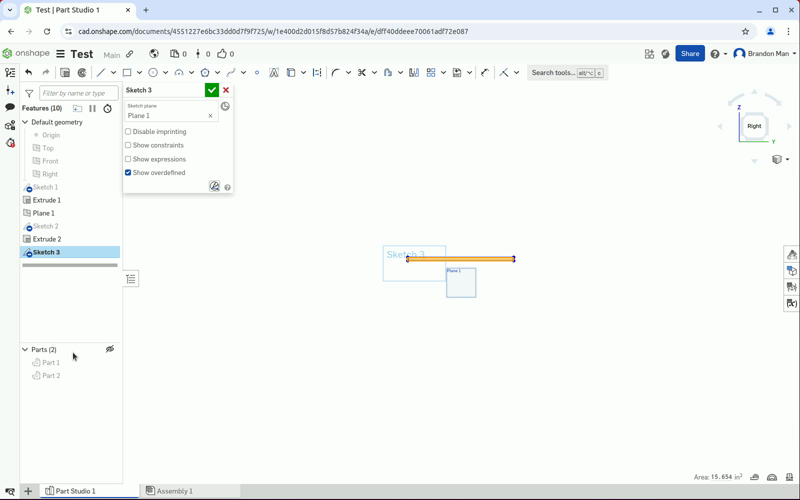
key(shift+e)
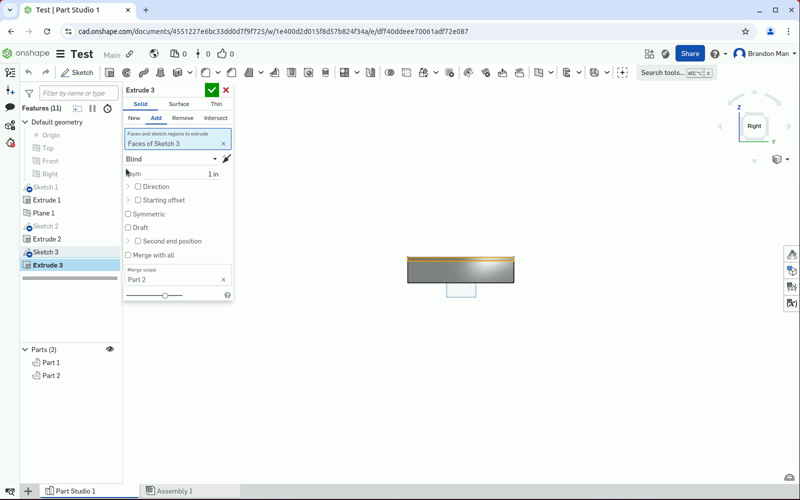
mouse_move(143, 106)
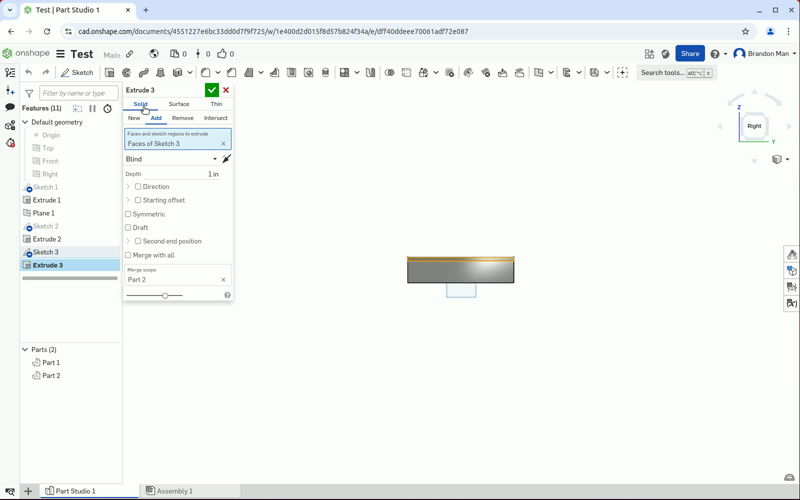
click(143, 106)
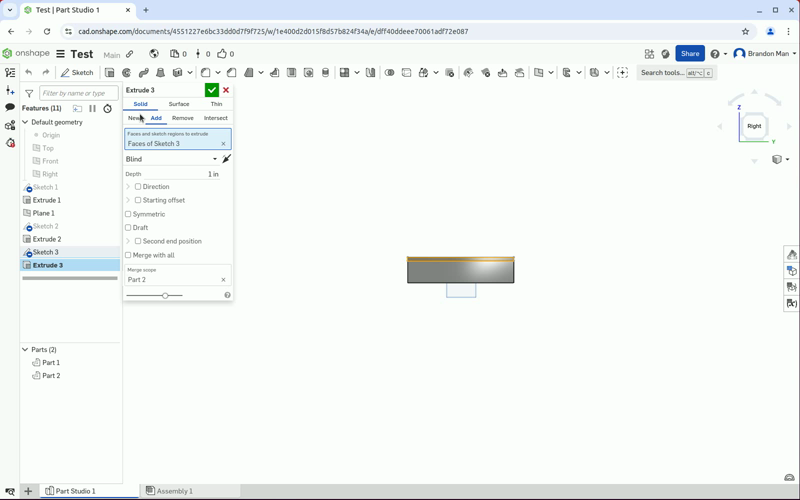
mouse_move(137, 120)
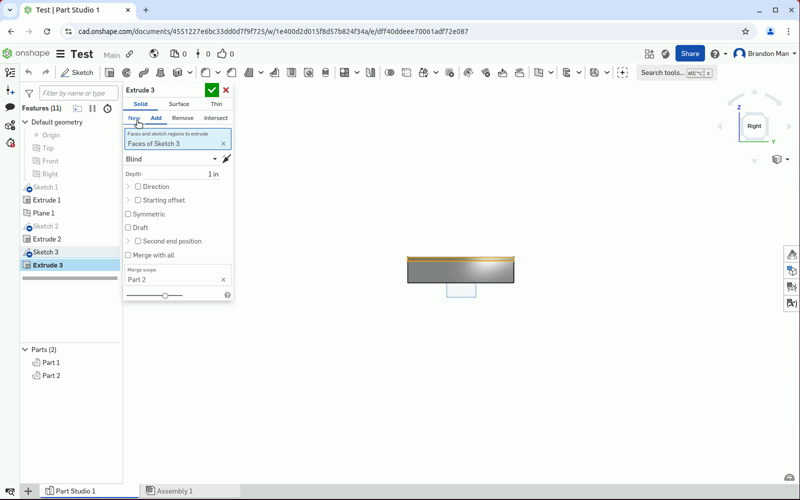
click(137, 120)
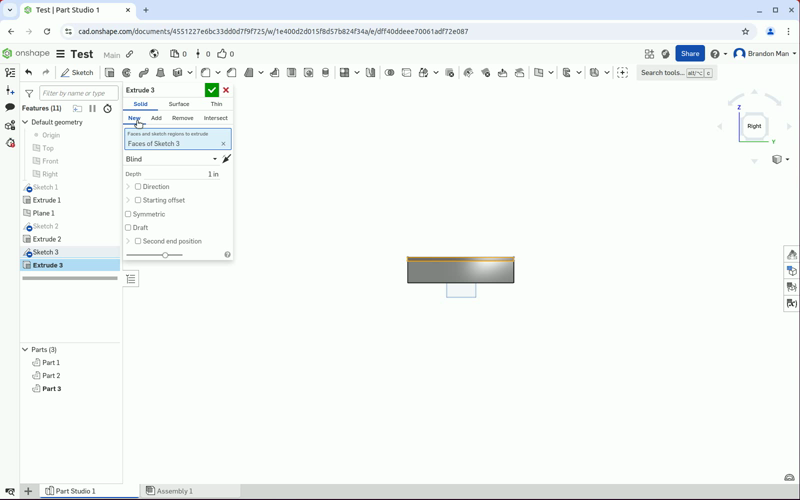
key(tab, 4)
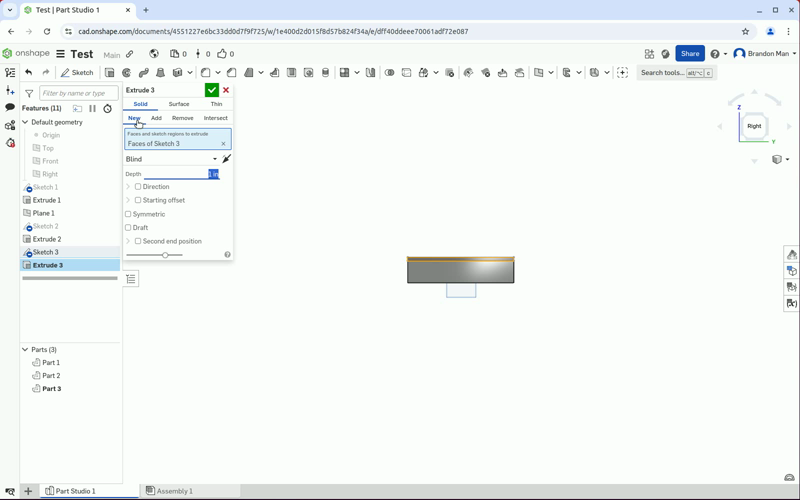
text(0.722)
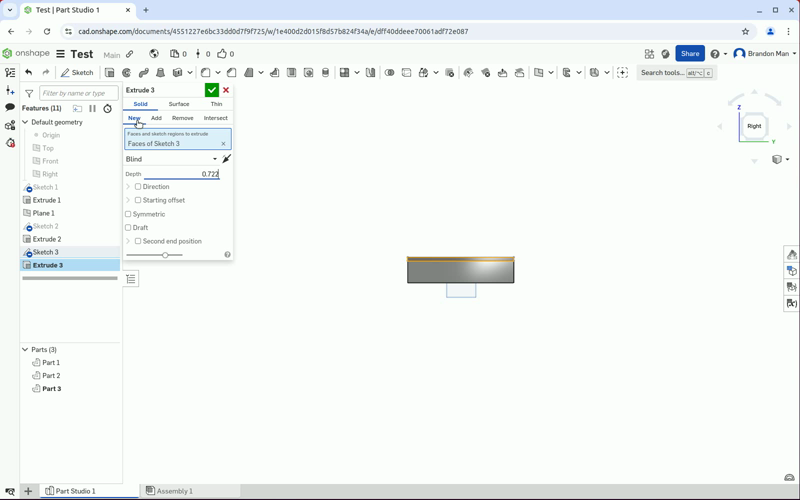
key(enter)
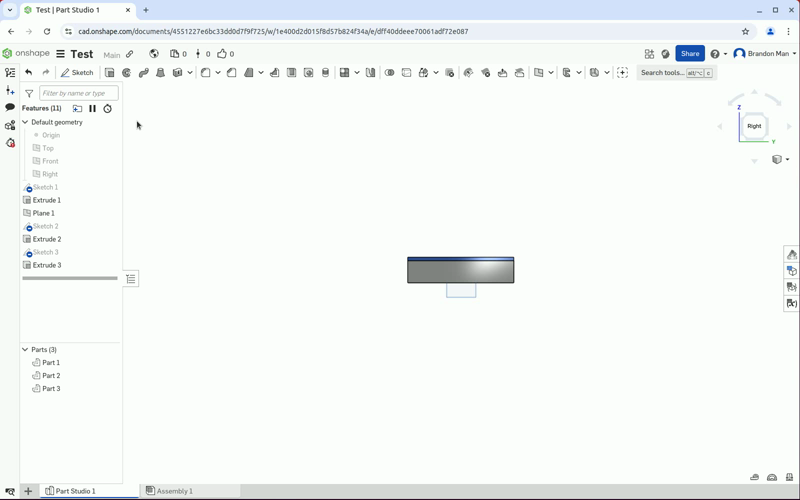
key(shift+h)
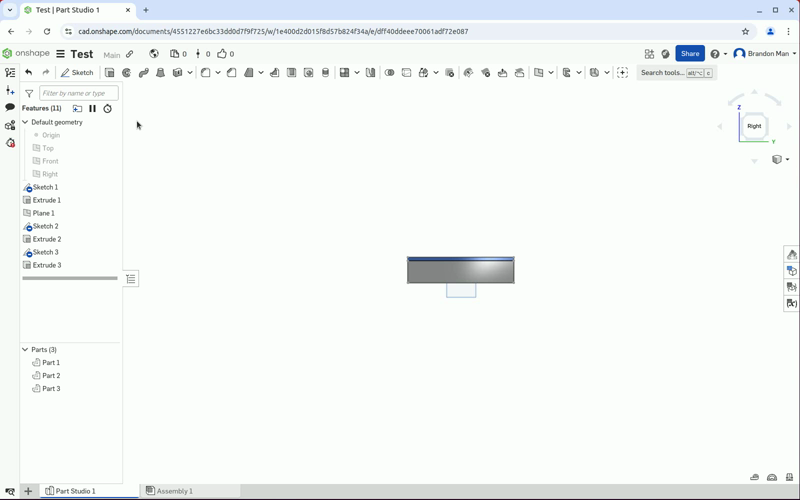
key(shift+h)
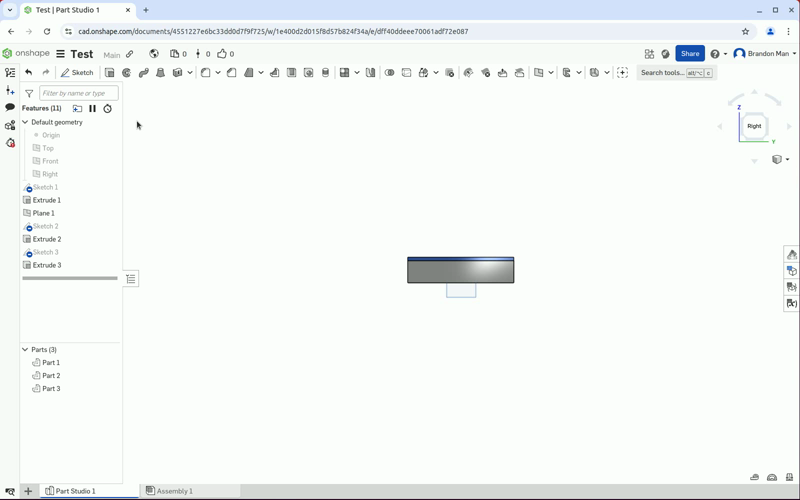
mouse_move(73, 189)
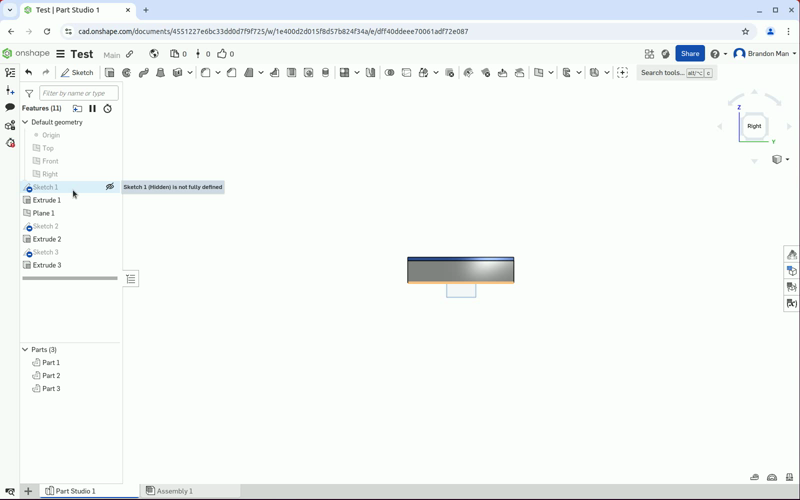
click(73, 189)
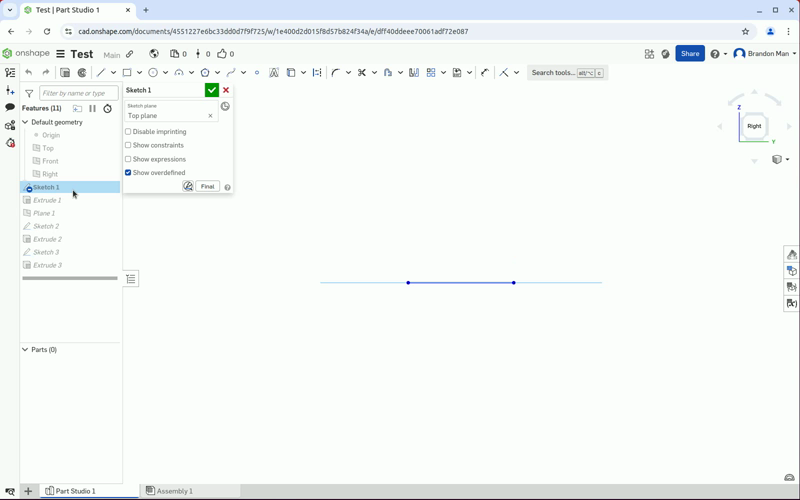
mouse_move(229, 92)
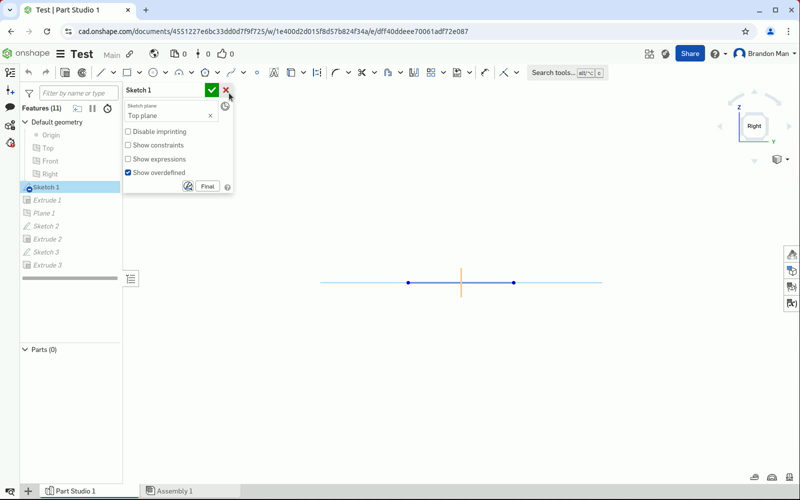
click(229, 92)
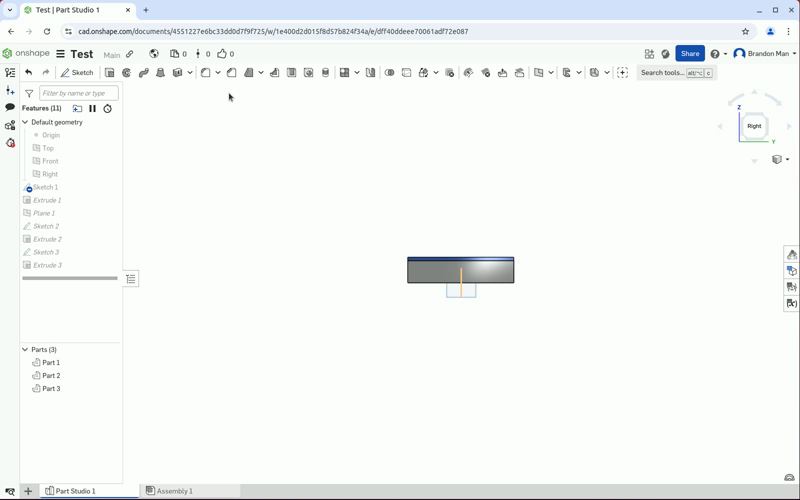
mouse_move(73, 352)
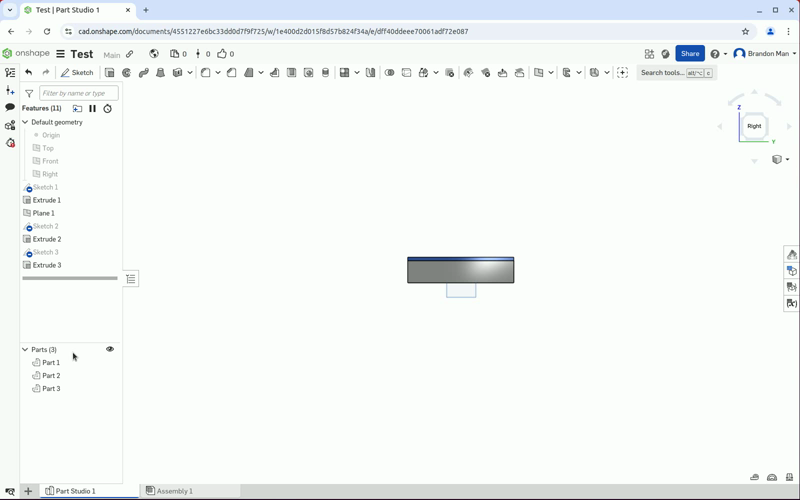
key(y)
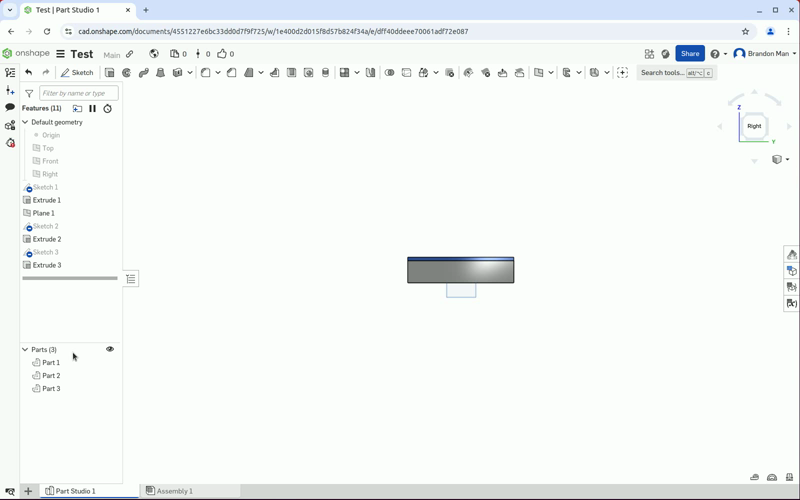
key(shift+p)
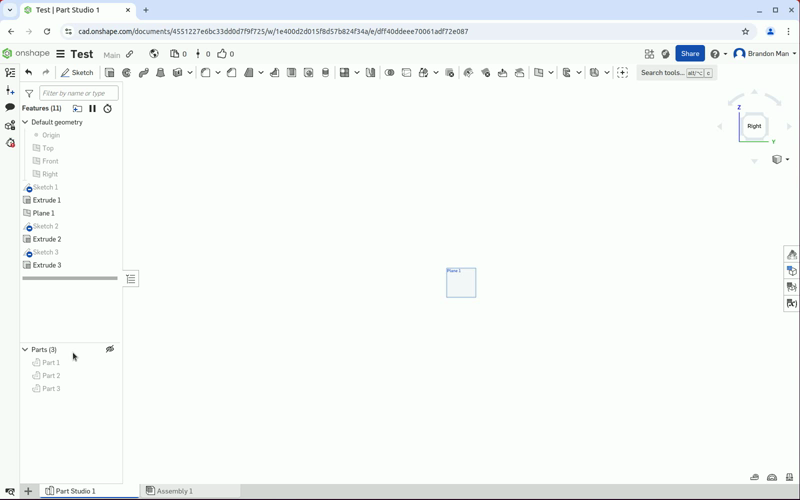
key(space)
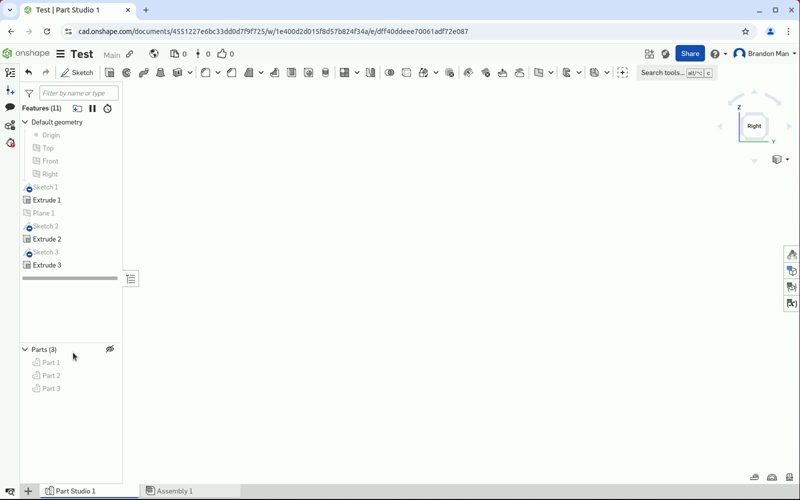
key_down(shift)
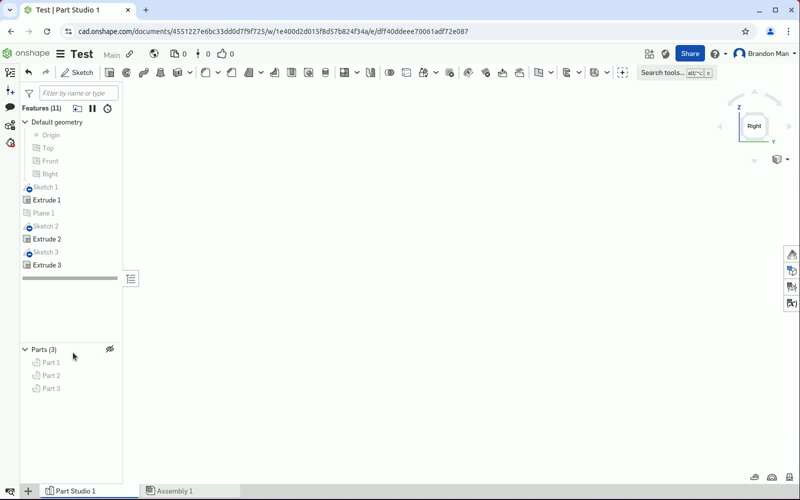
key(right)
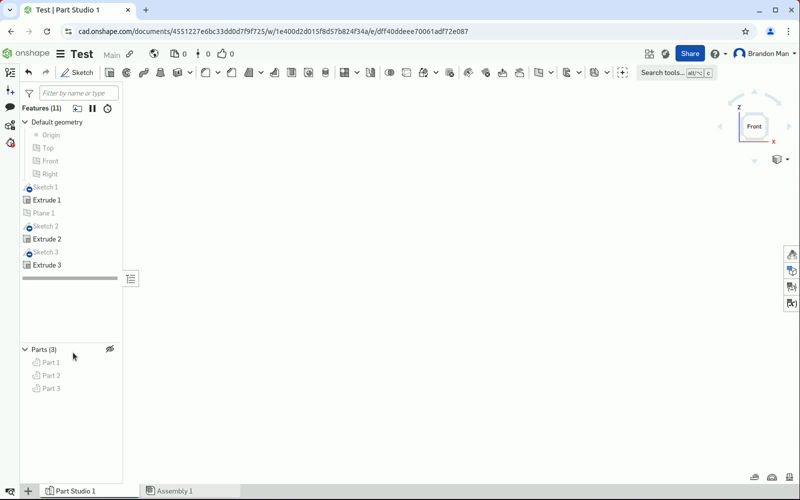
key_up(shift)
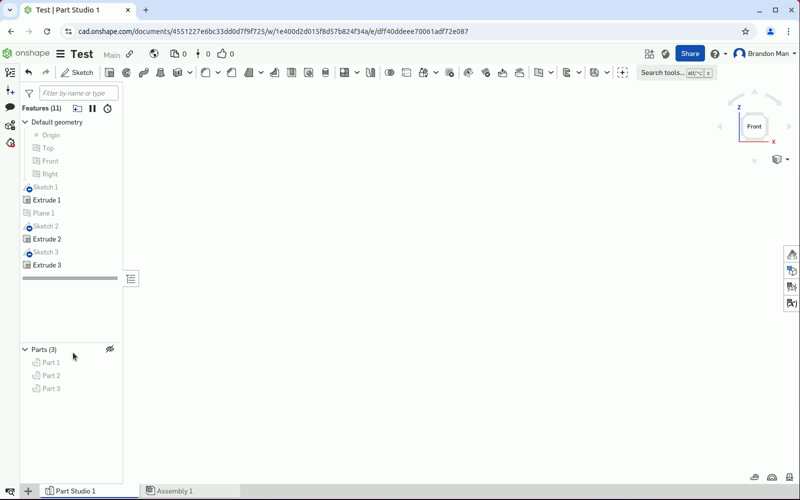
mouse_move(73, 352)
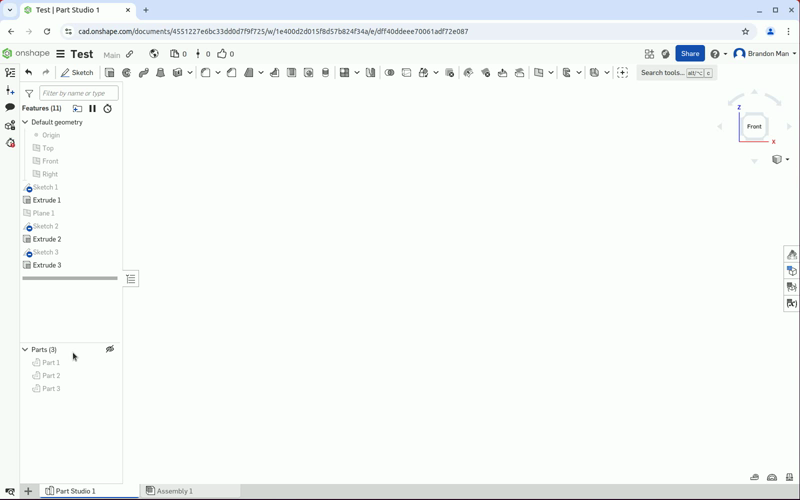
key(shift+y)
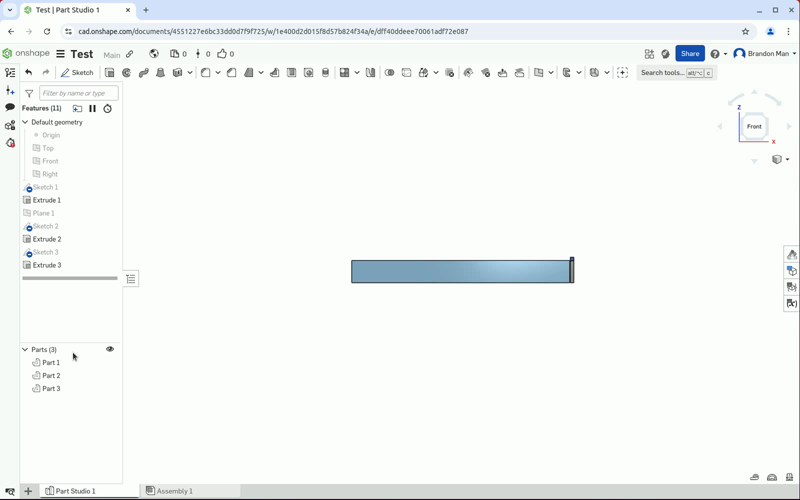
mouse_move(541, 75)
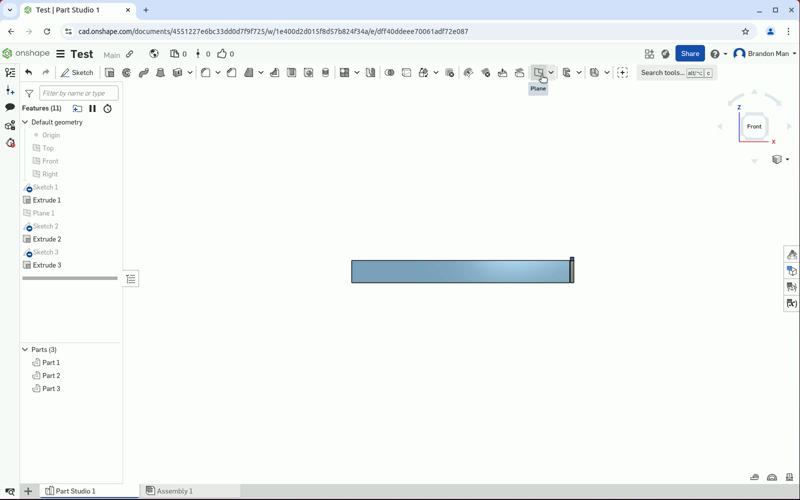
click(541, 75)
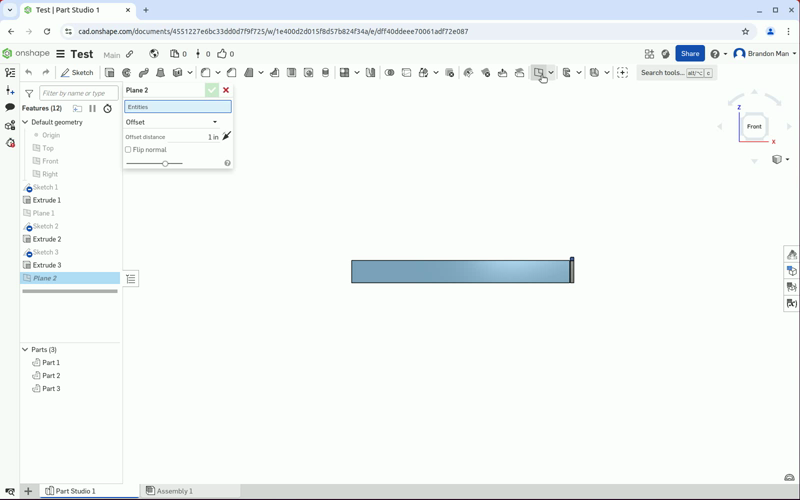
mouse_move(73, 163)
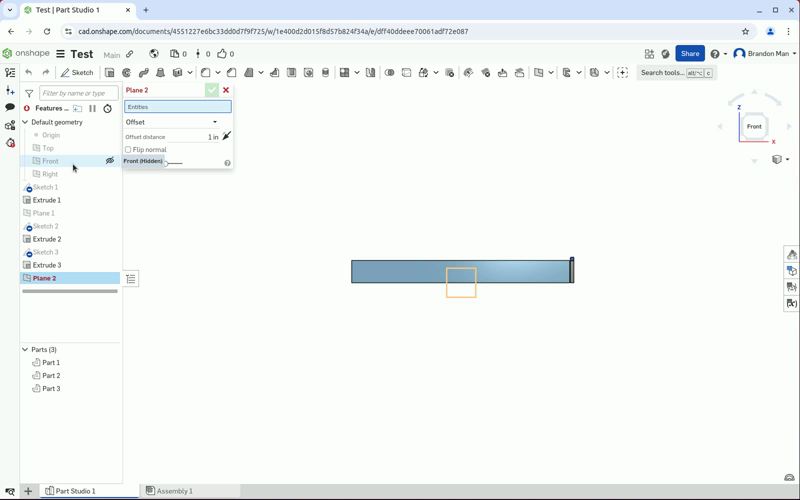
click(73, 163)
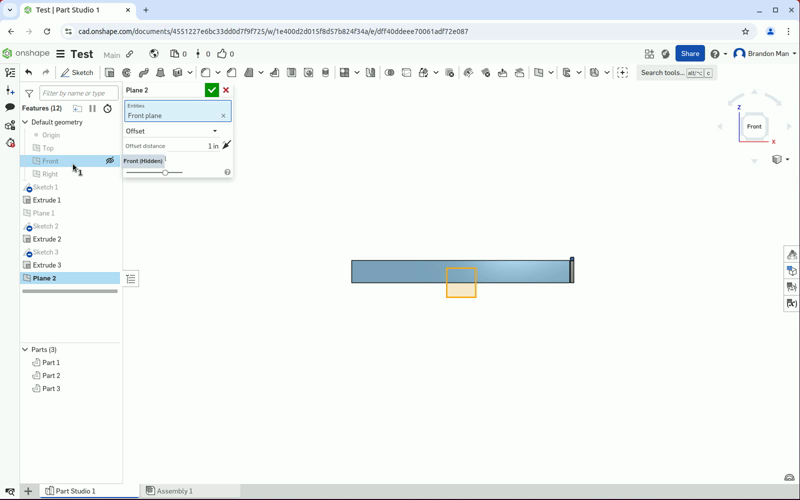
key(tab, 2)
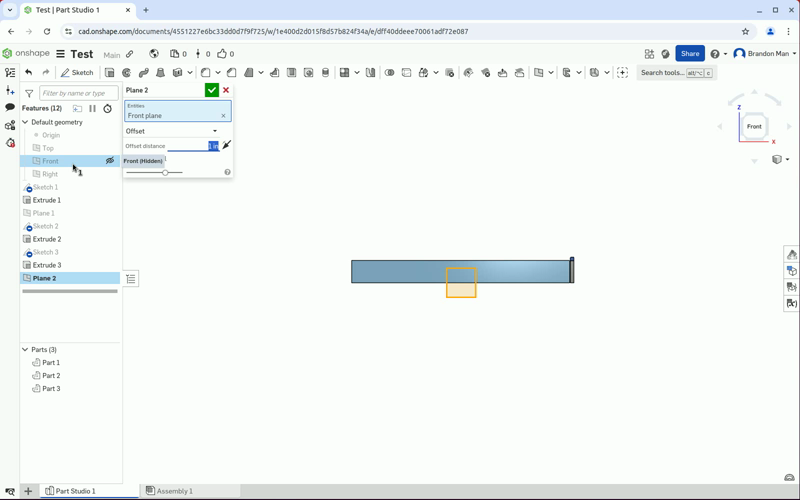
text(10.845)
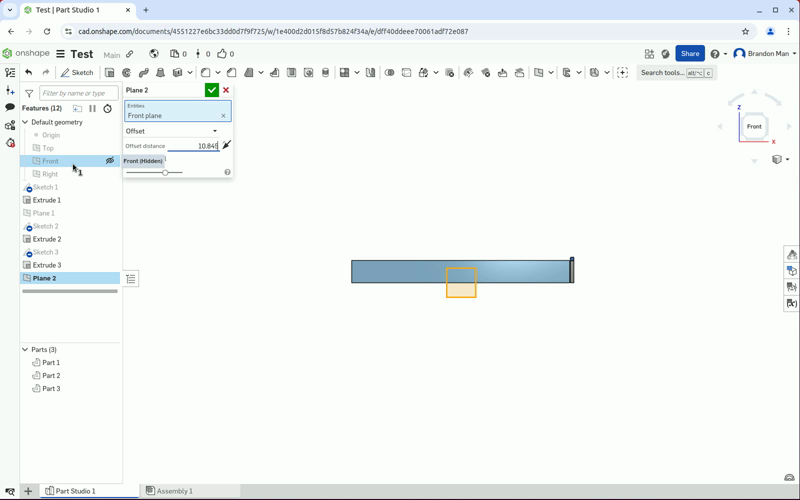
key(enter, 2)
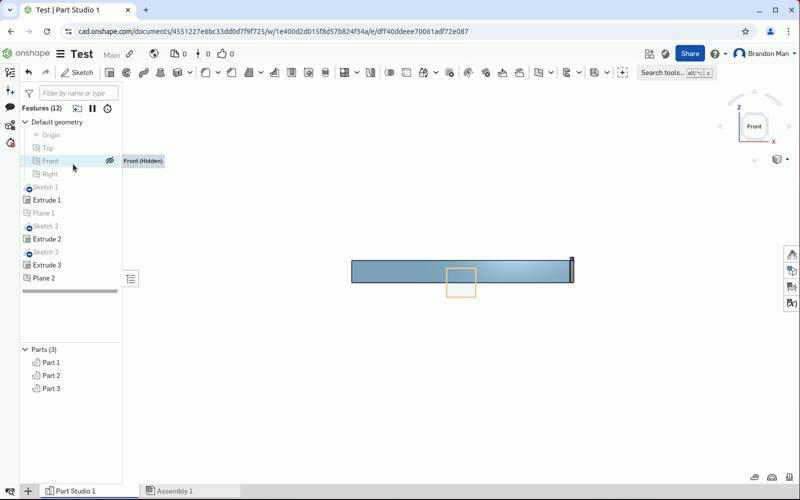
key(shift+s)
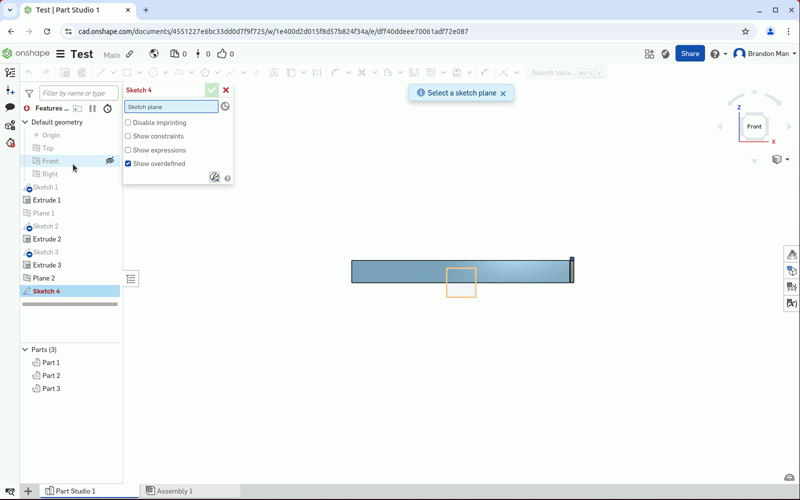
mouse_move(73, 280)
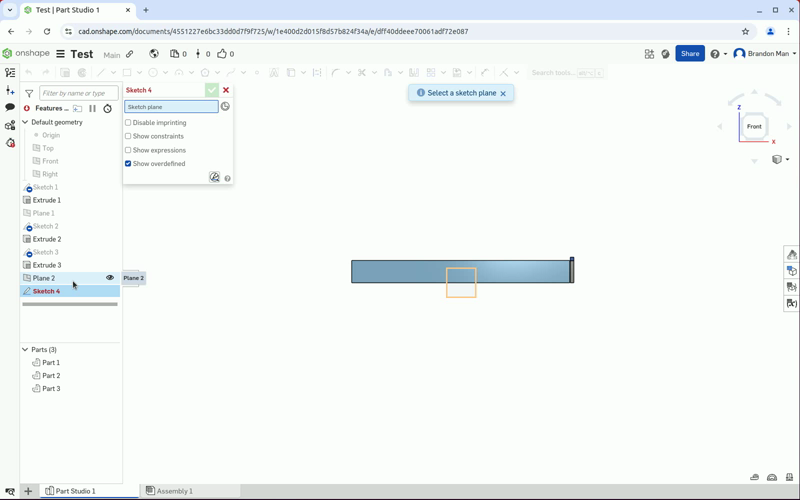
click(73, 280)
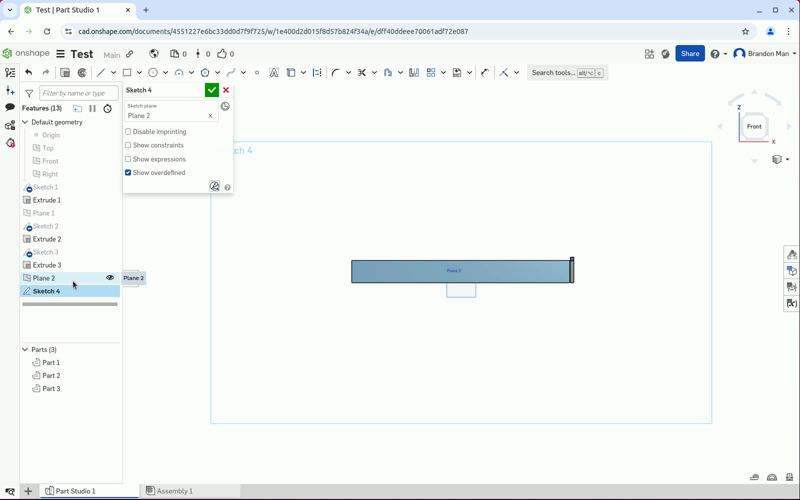
mouse_move(73, 352)
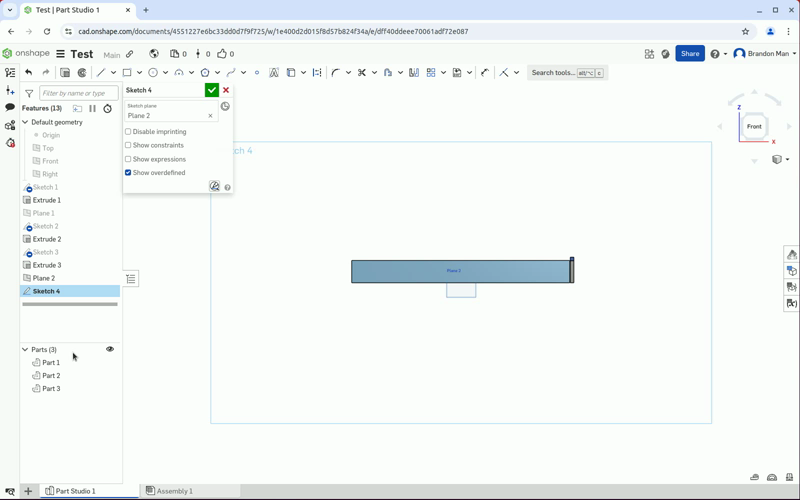
key(y)
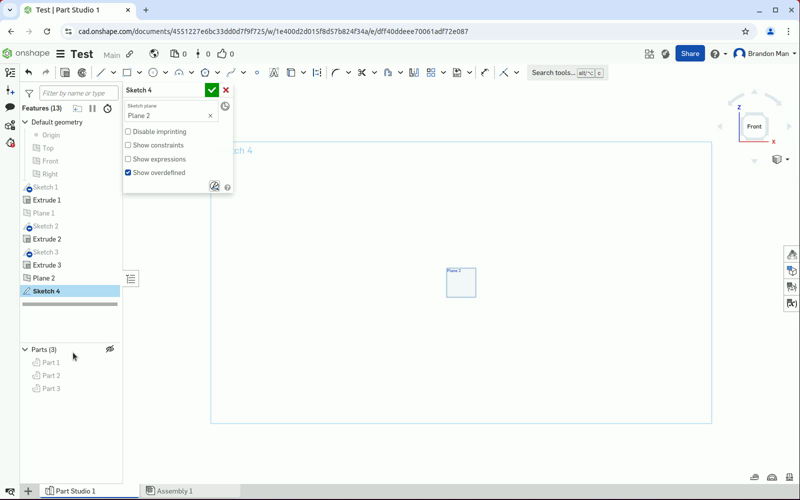
key(l)
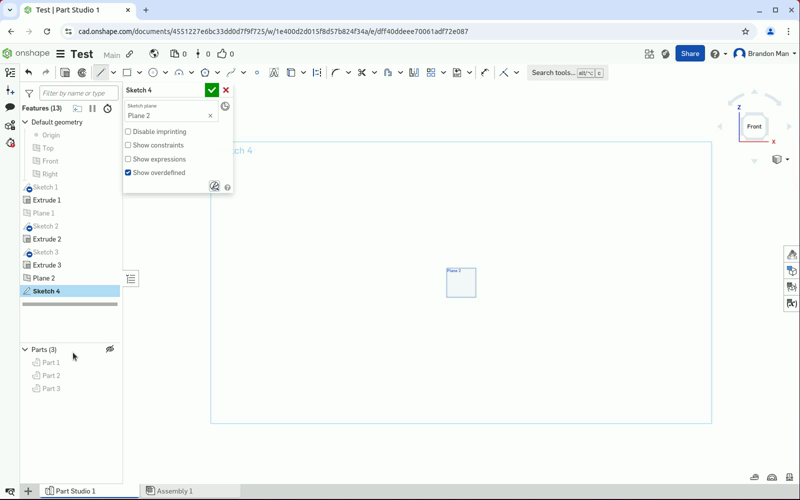
key_down(shift)
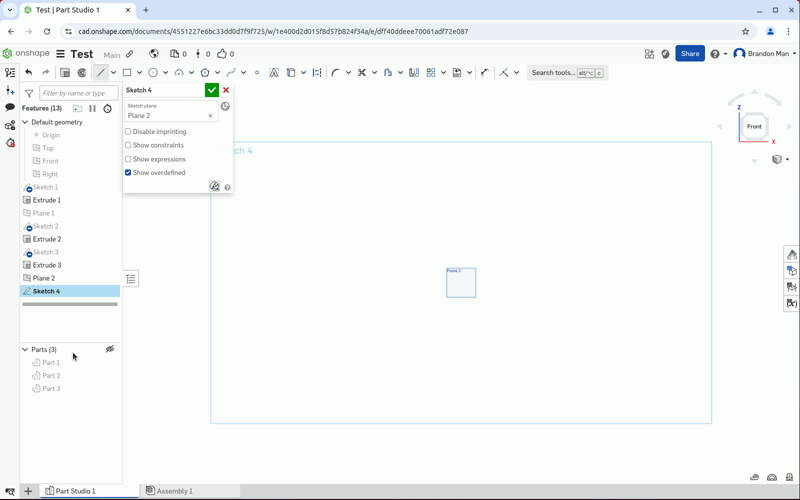
mouse_move(348, 282)
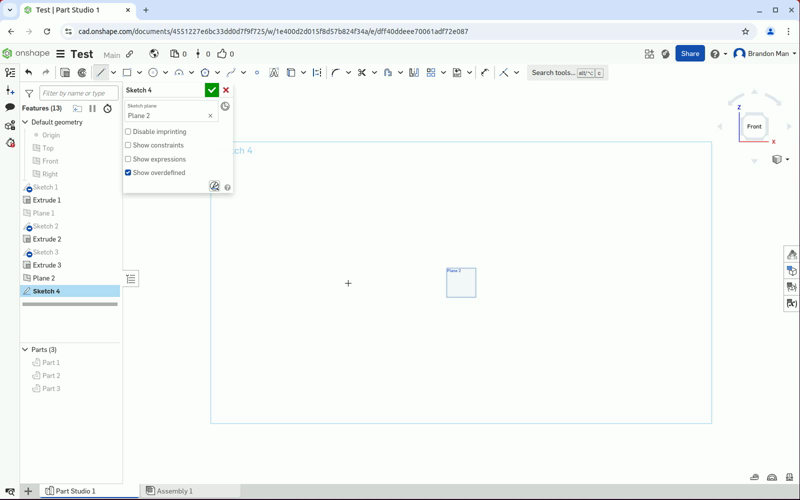
click(348, 282)
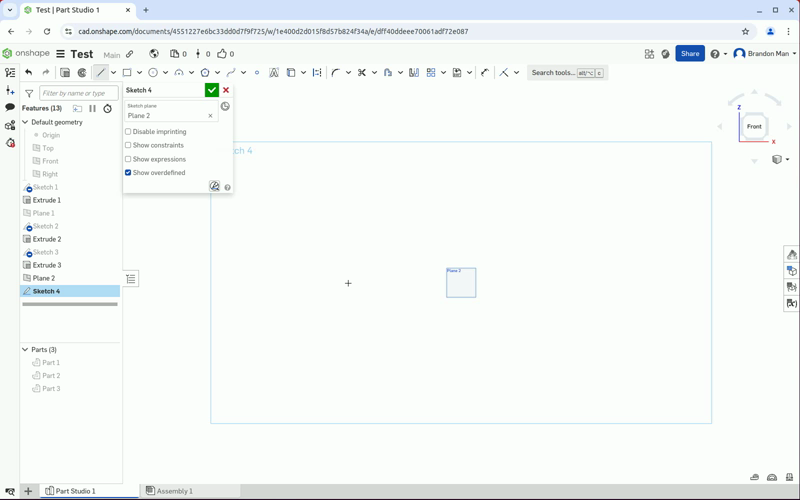
key_up(shift)
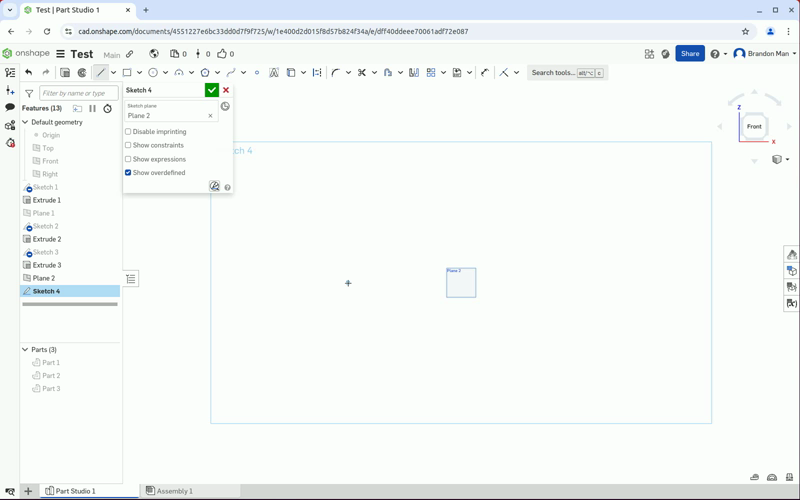
key_down(shift)
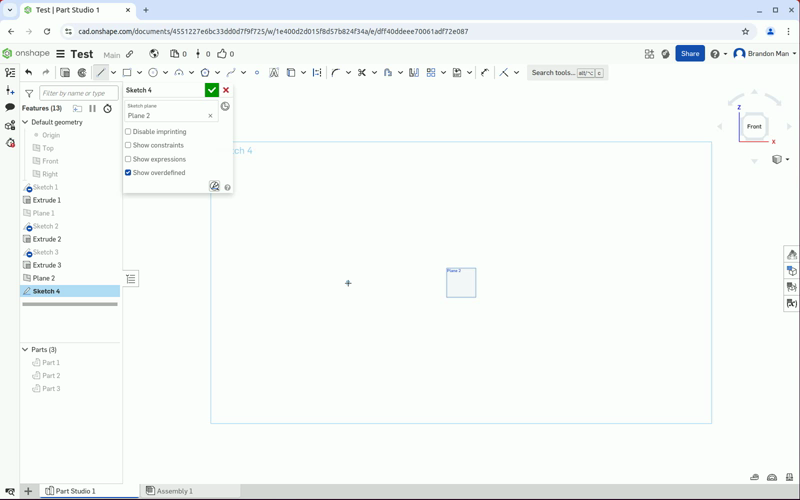
mouse_move(378, 282)
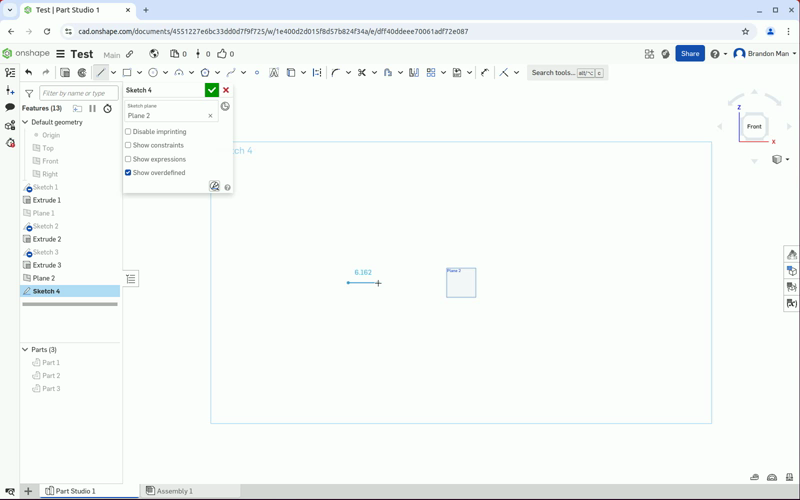
mouse_move(350, 282)
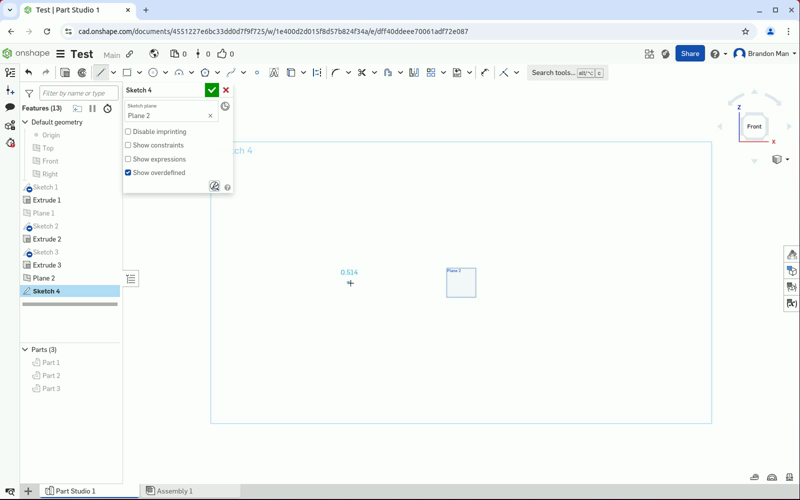
scroll(6)
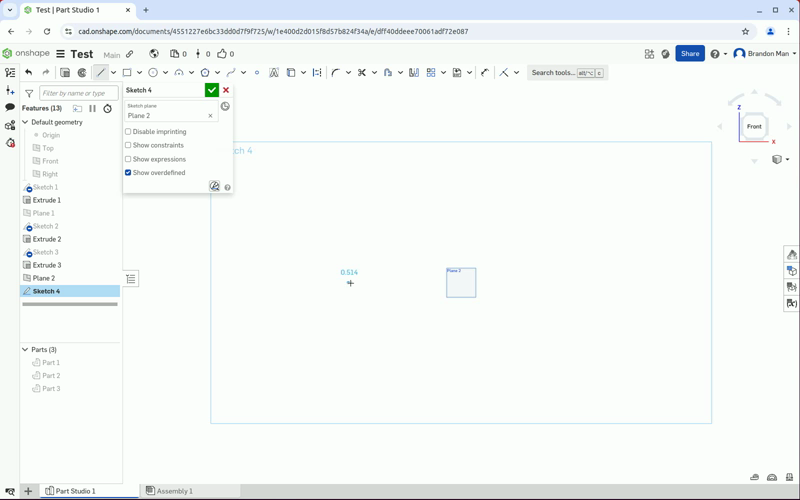
scroll(6)
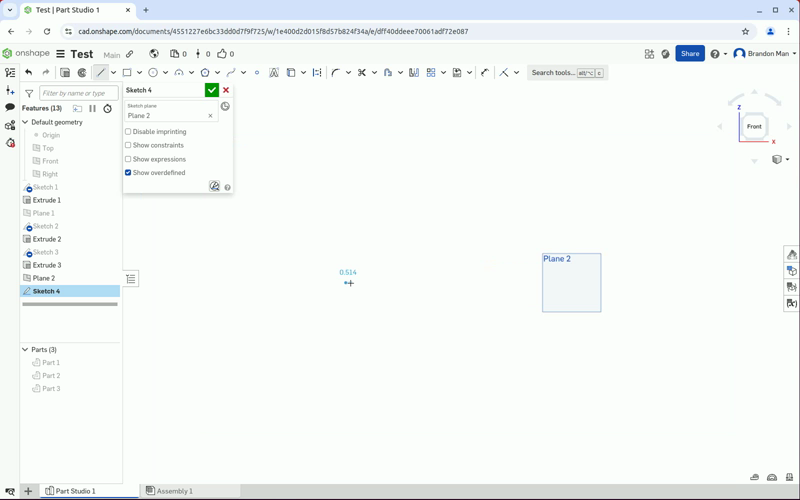
scroll(6)
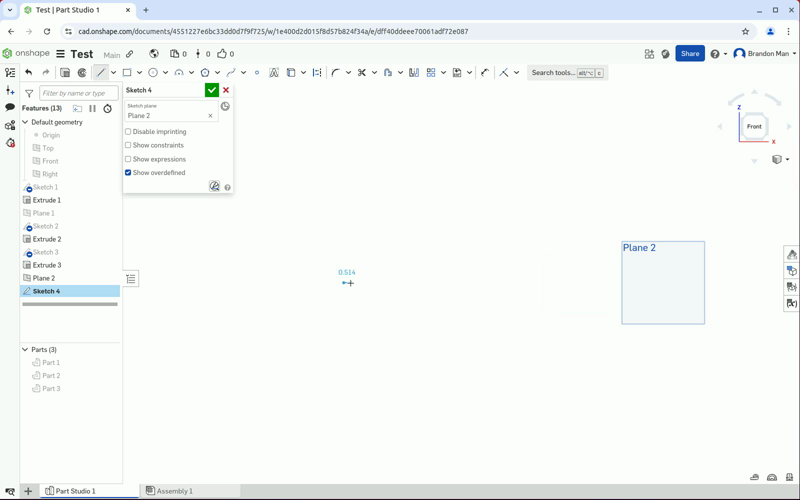
scroll(6)
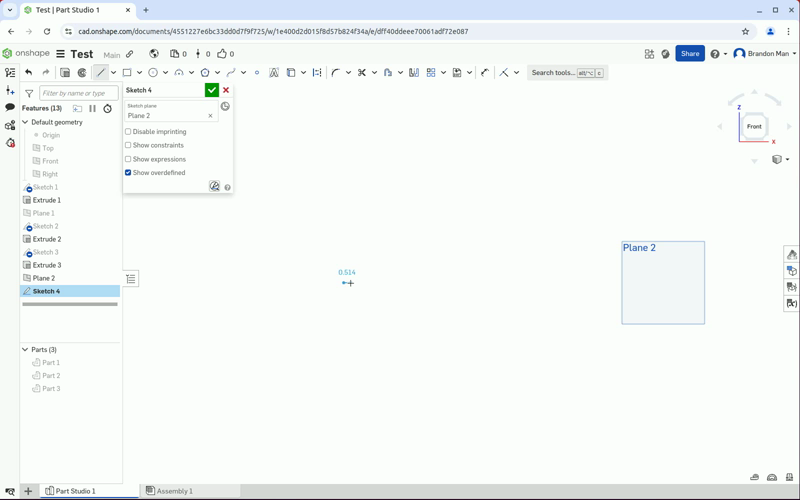
scroll(6)
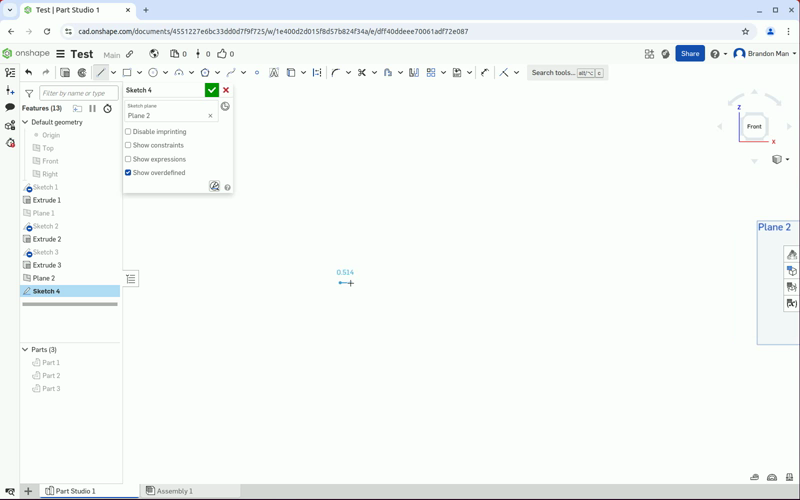
scroll(6)
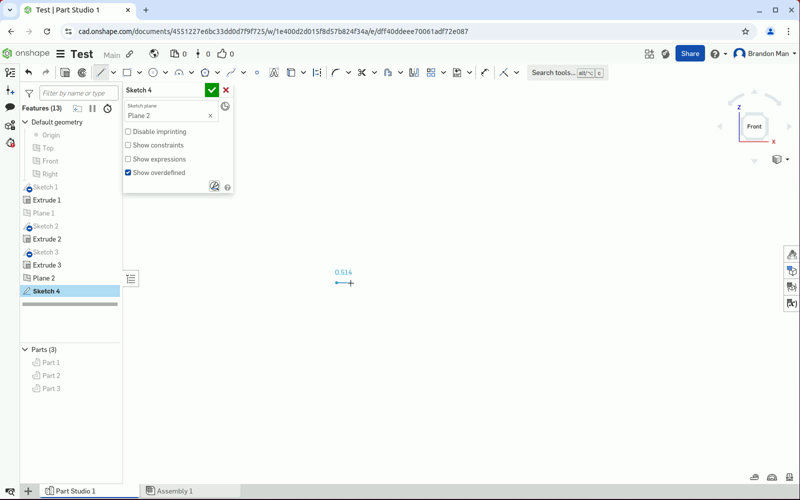
scroll(6)
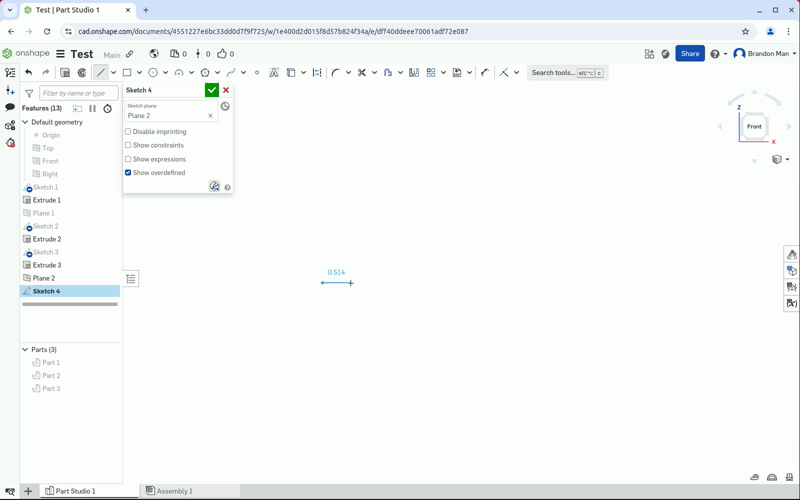
click(350, 282)
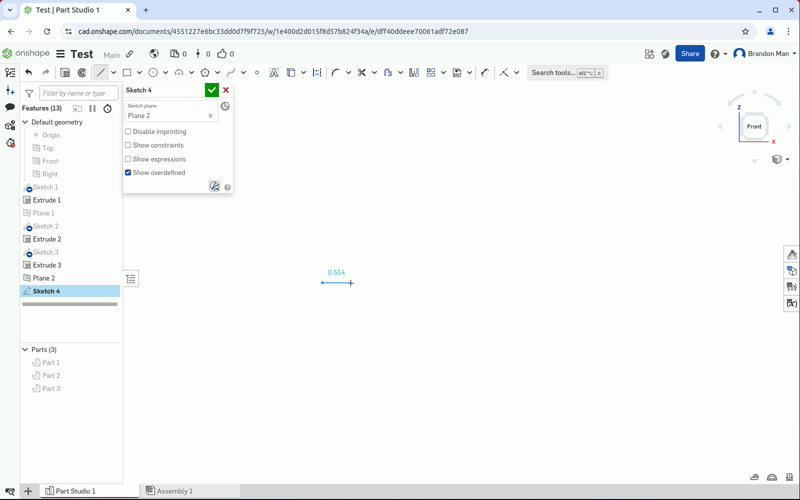
scroll(-6)
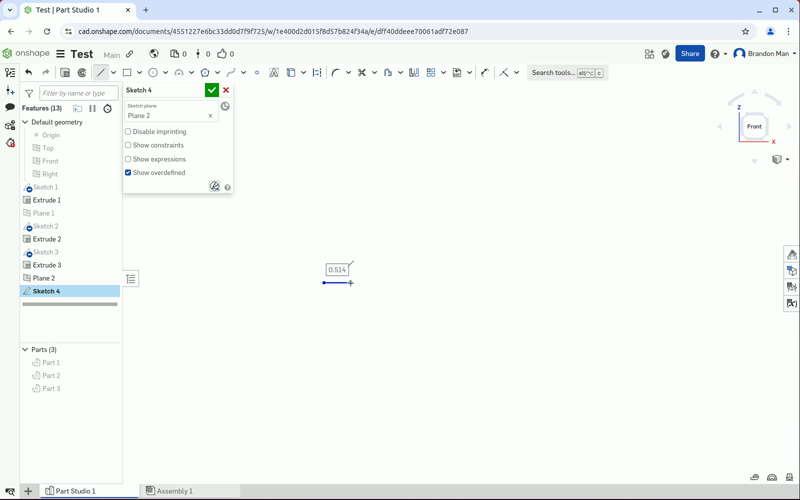
scroll(-6)
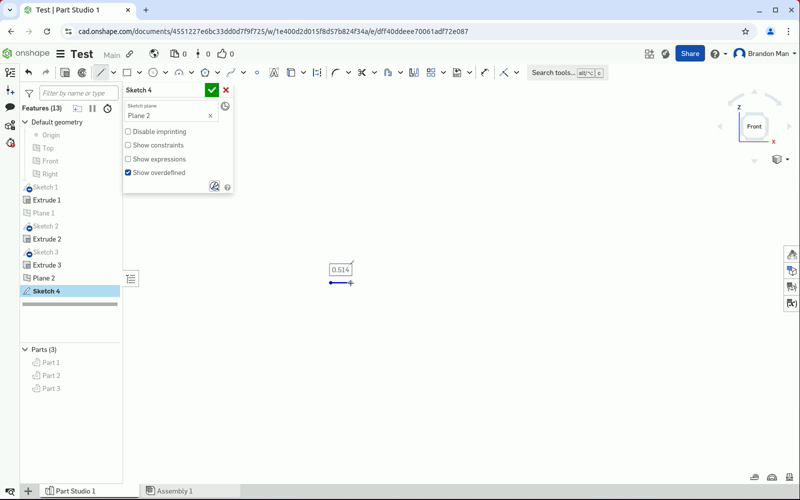
scroll(-6)
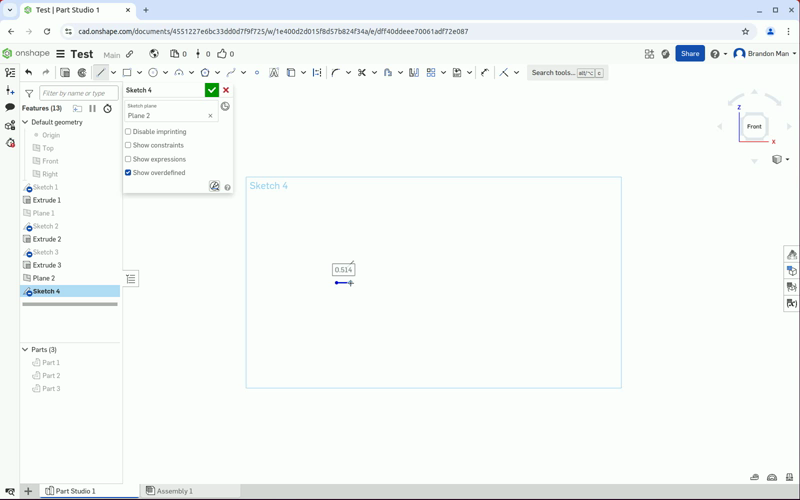
scroll(-6)
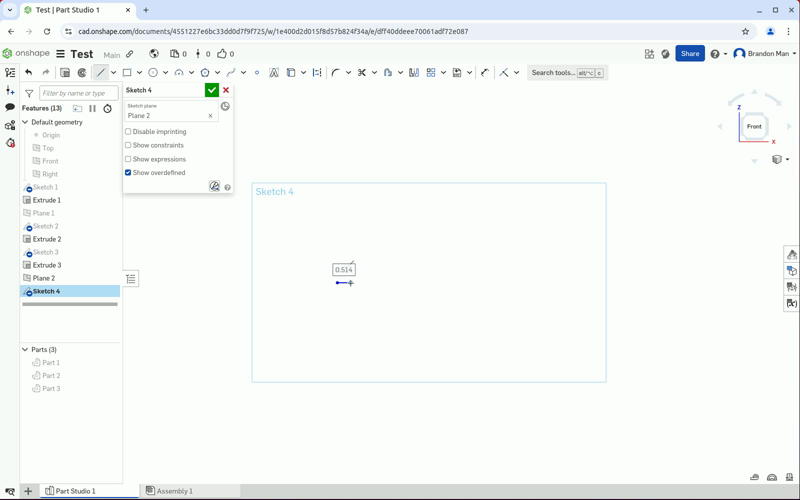
scroll(-6)
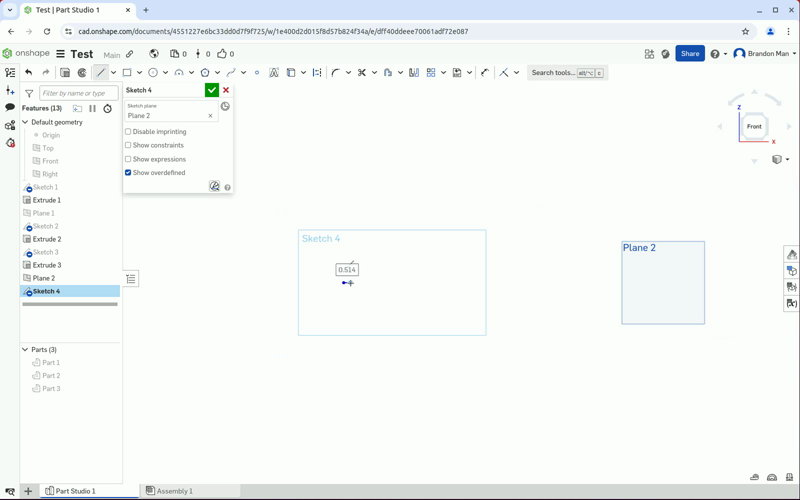
scroll(-6)
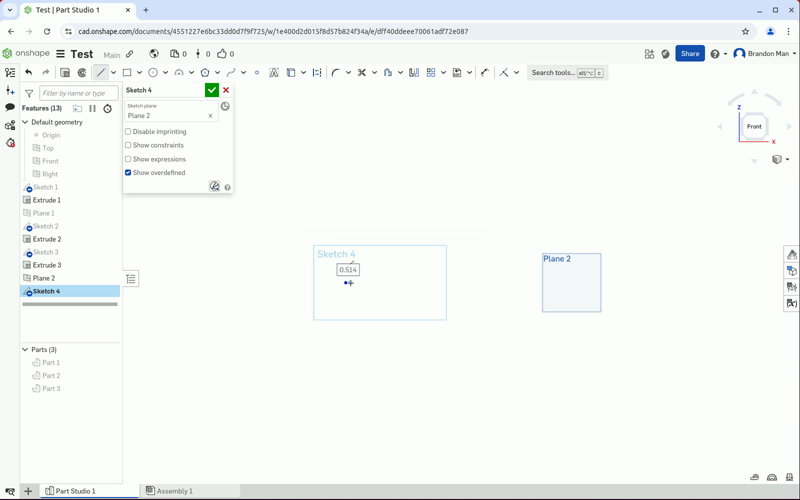
scroll(-6)
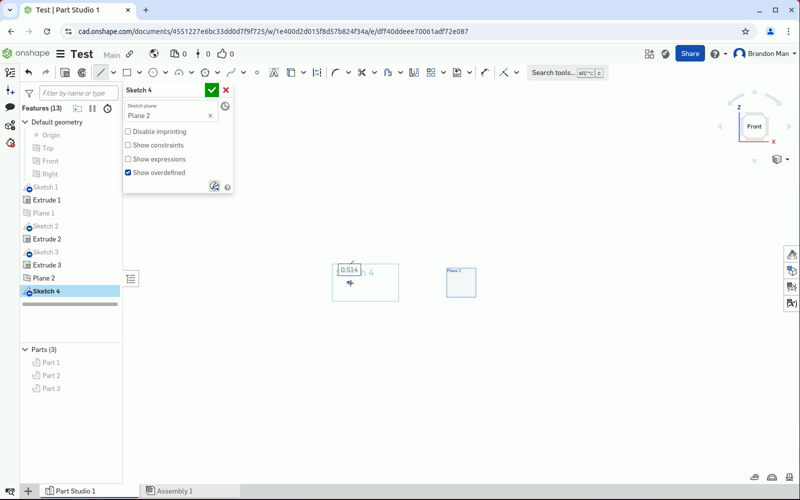
key_up(shift)
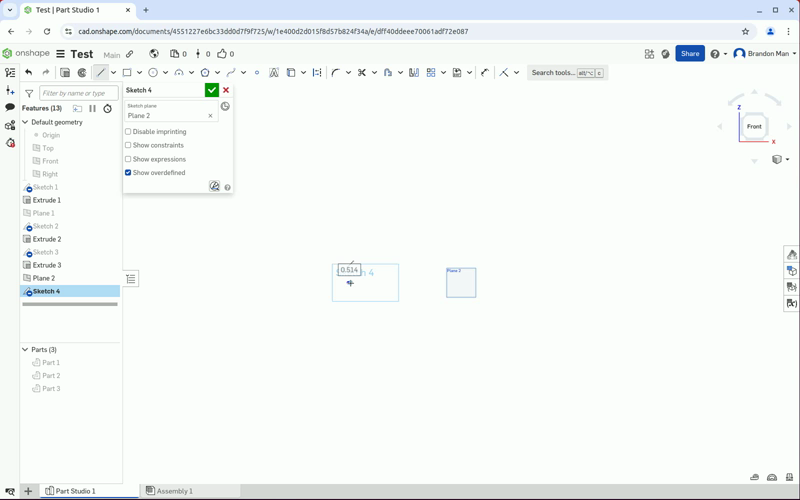
key_down(shift)
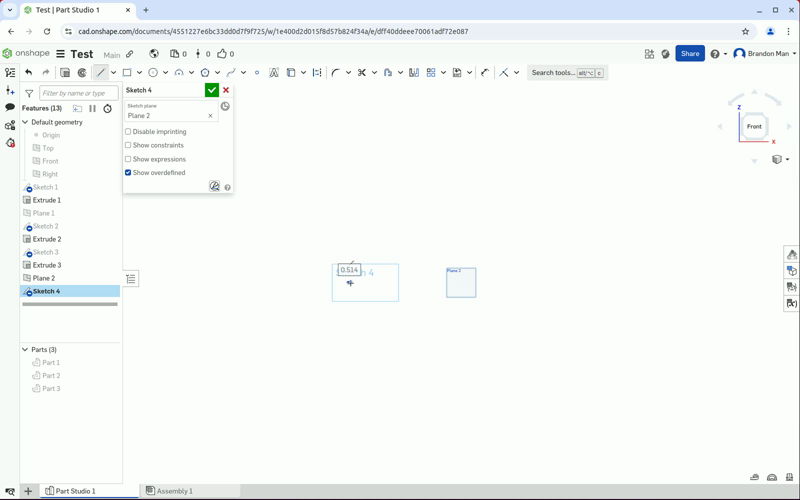
mouse_move(380, 282)
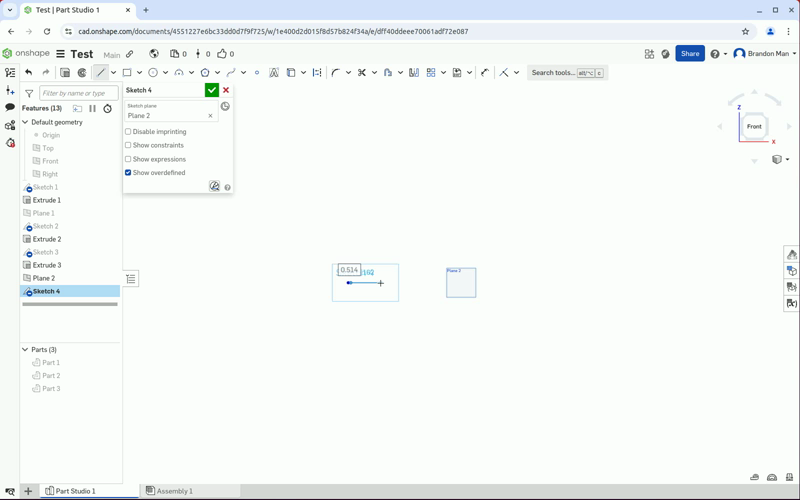
mouse_move(350, 259)
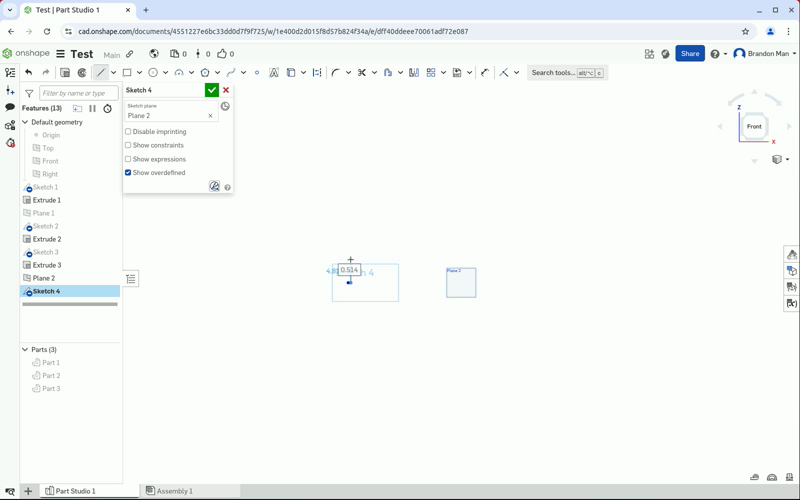
click(350, 259)
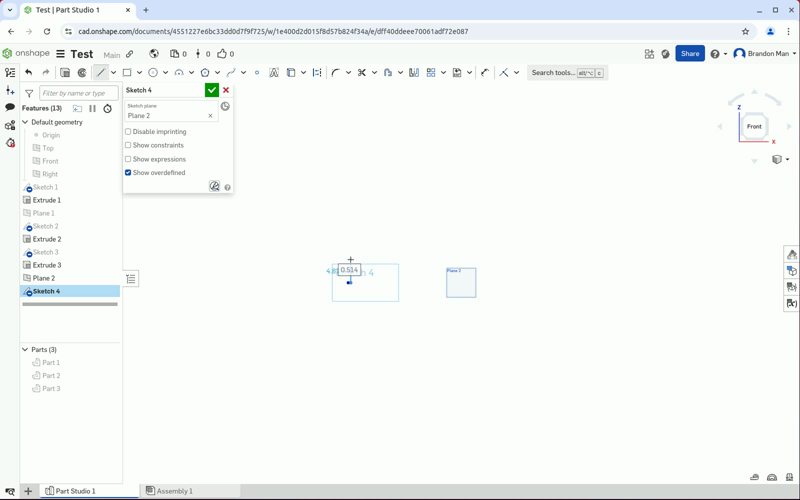
key_up(shift)
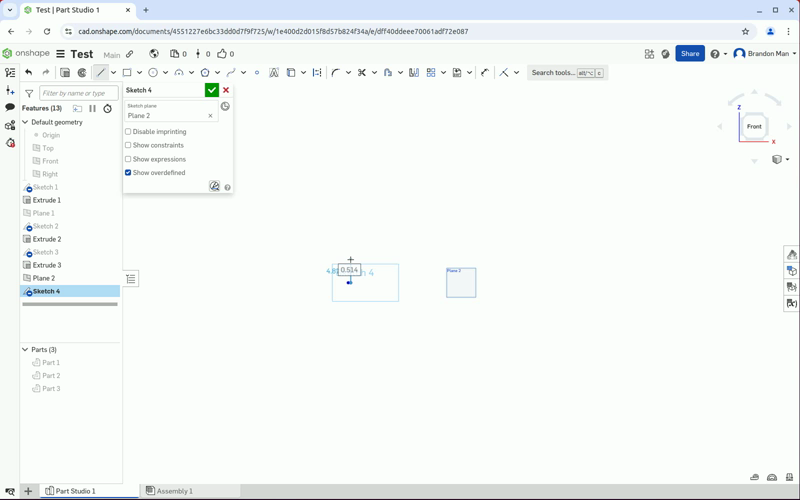
key_down(shift)
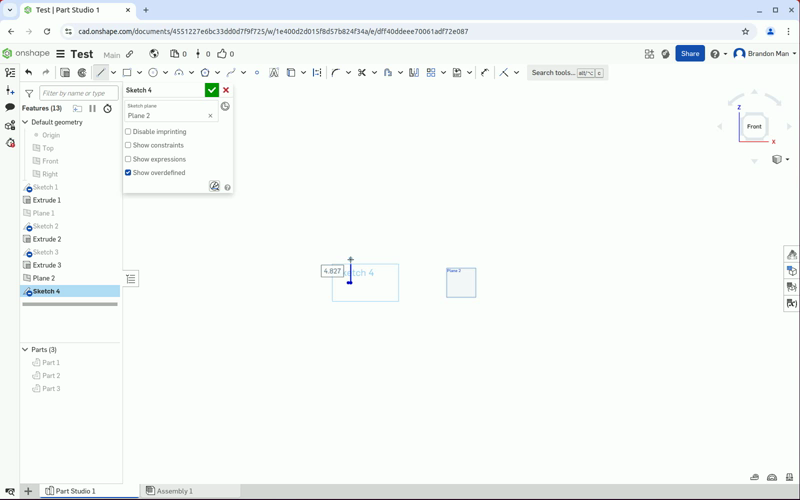
mouse_move(569, 259)
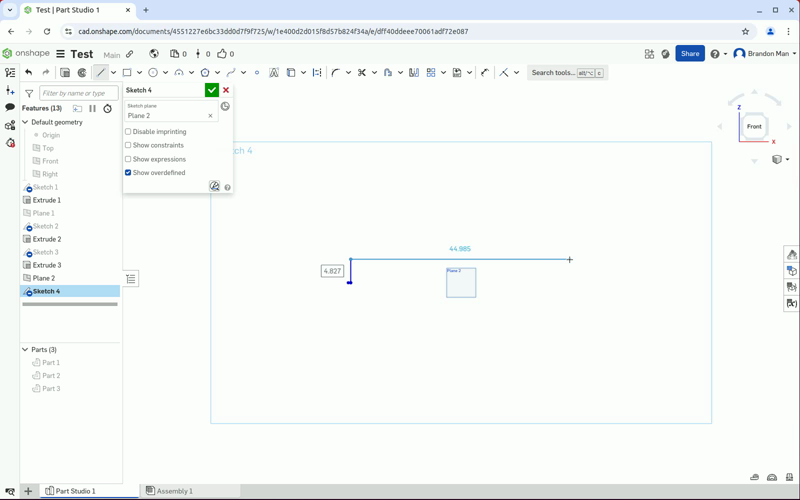
click(569, 259)
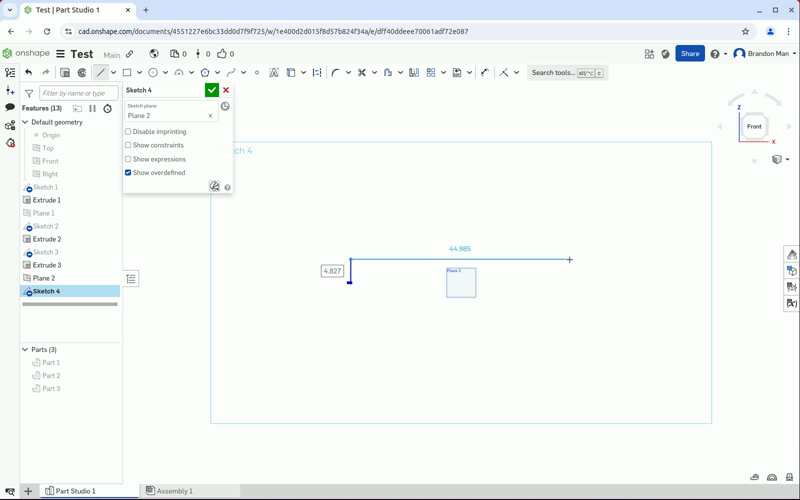
key_up(shift)
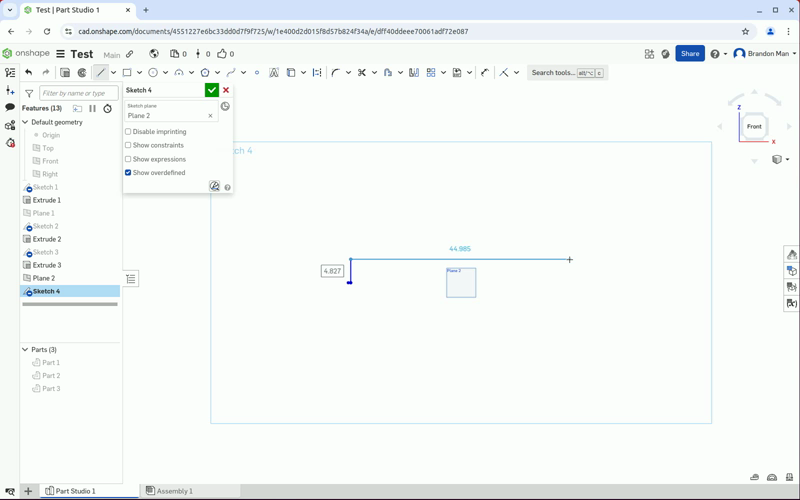
key_down(shift)
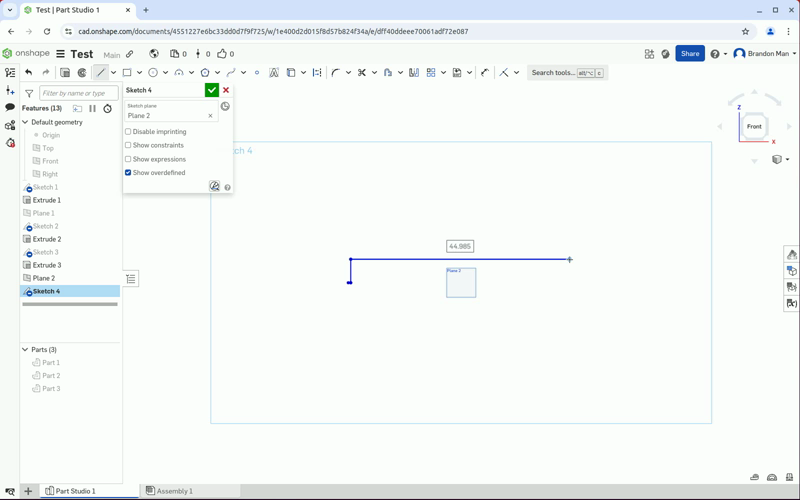
mouse_move(589, 259)
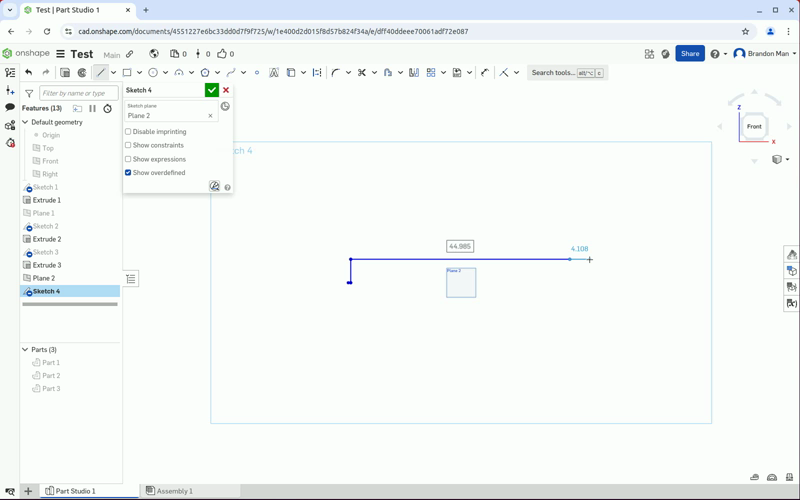
mouse_move(569, 282)
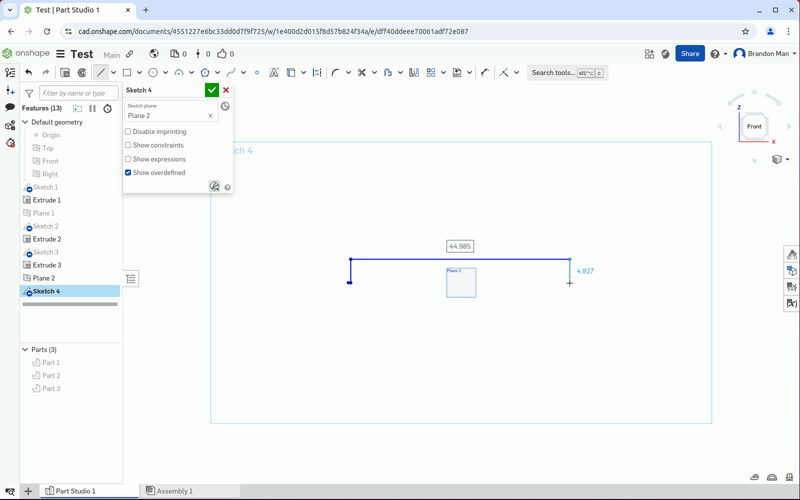
click(569, 282)
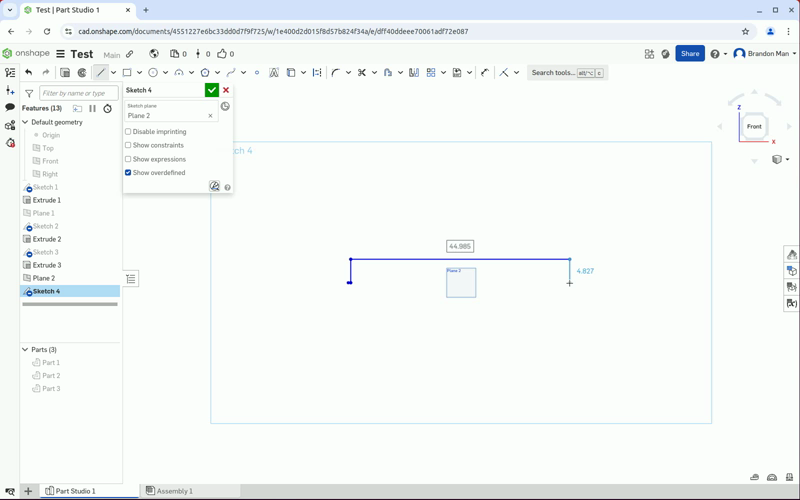
key_up(shift)
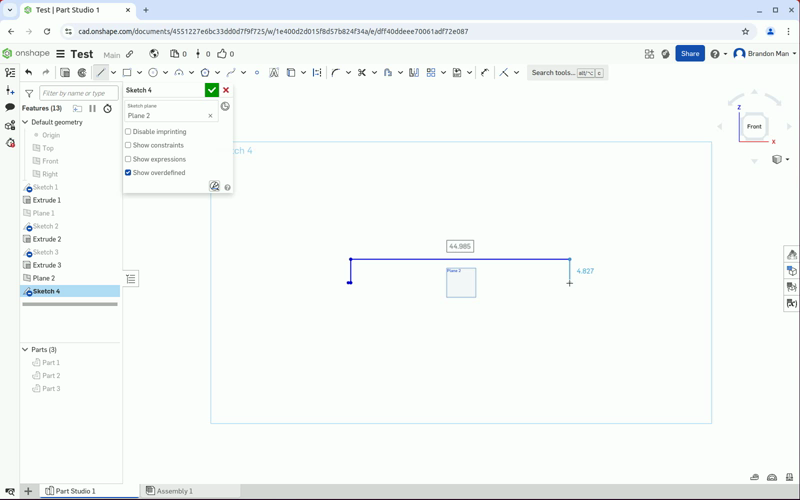
key_down(shift)
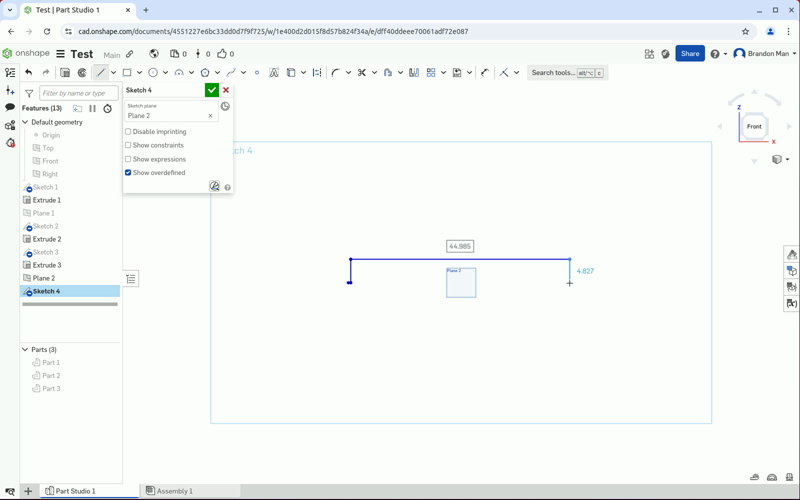
mouse_move(589, 282)
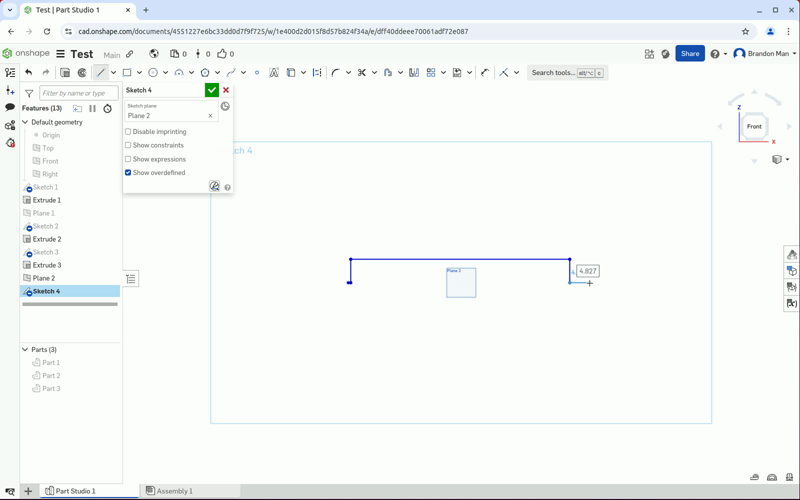
mouse_move(572, 282)
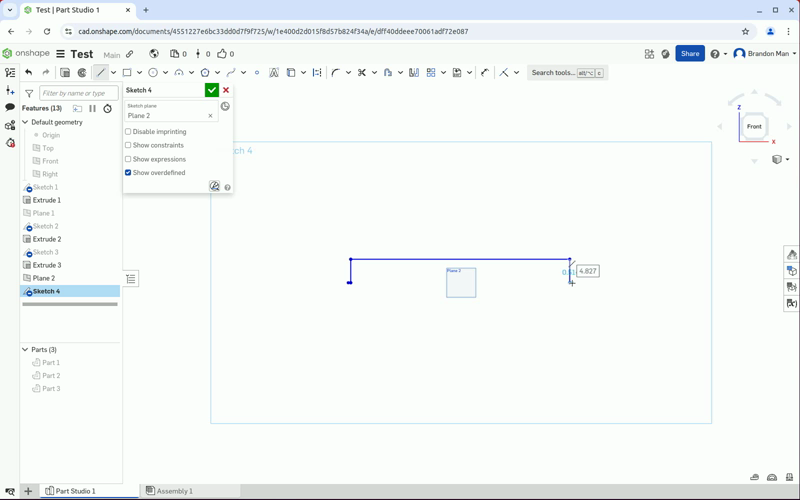
scroll(6)
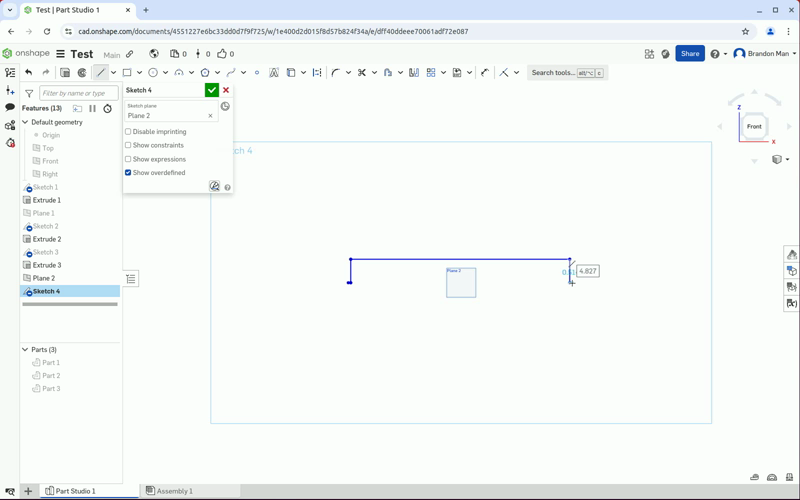
scroll(6)
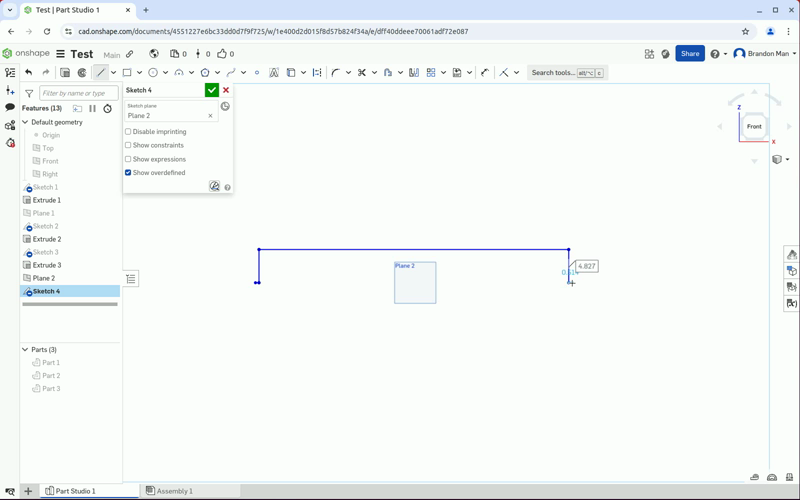
scroll(6)
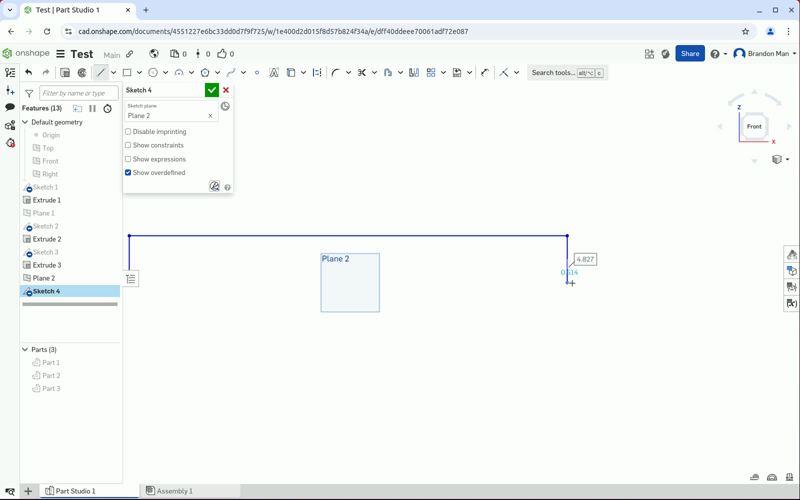
scroll(6)
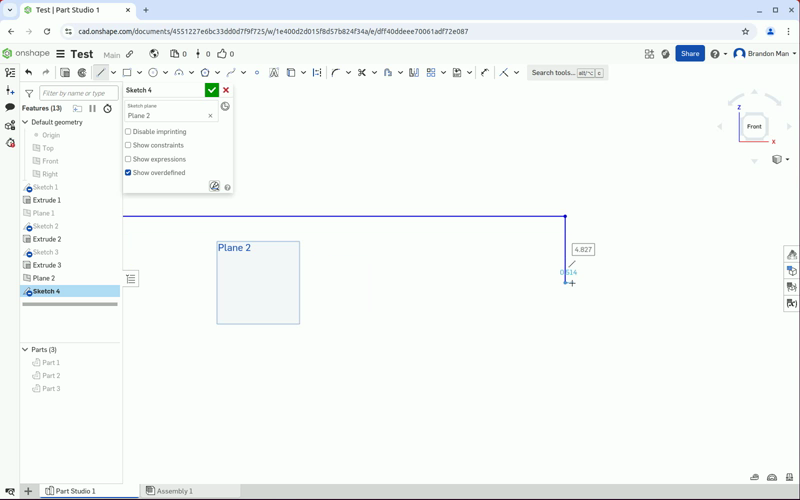
scroll(6)
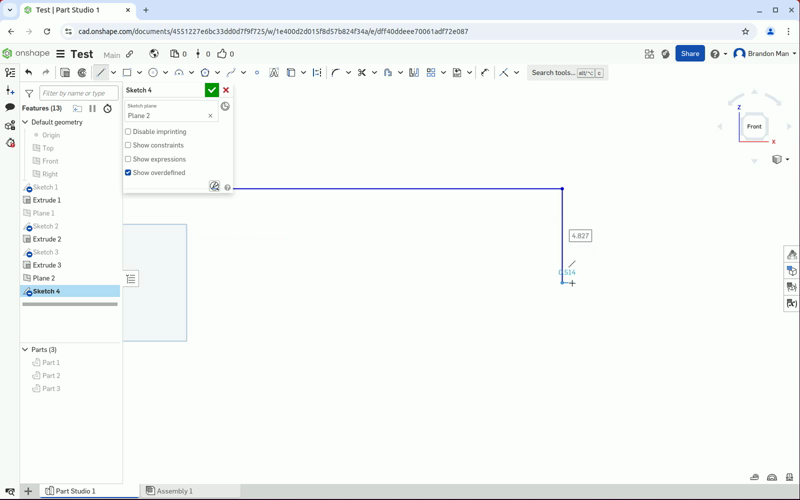
scroll(6)
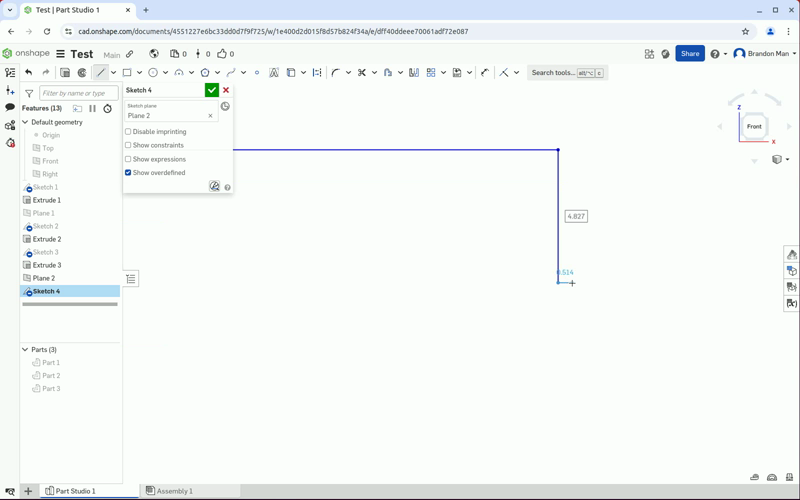
scroll(6)
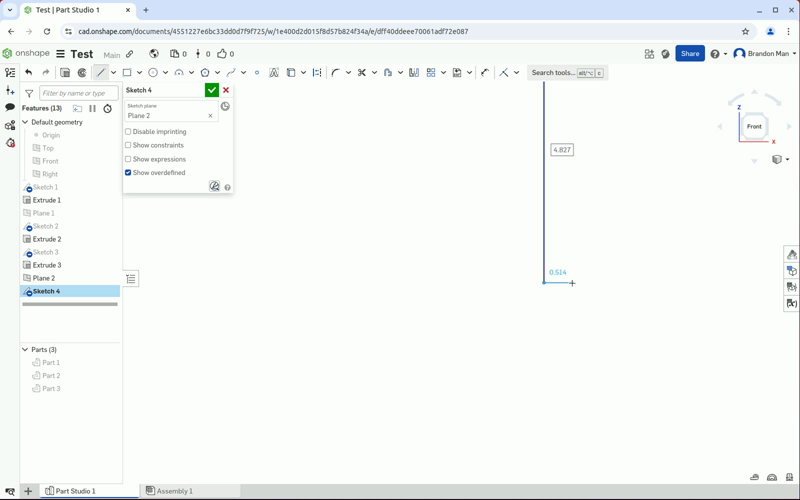
click(572, 282)
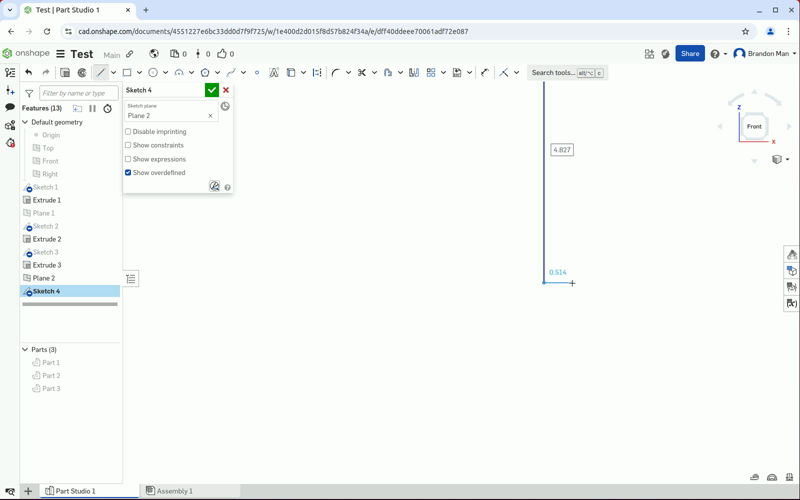
scroll(-6)
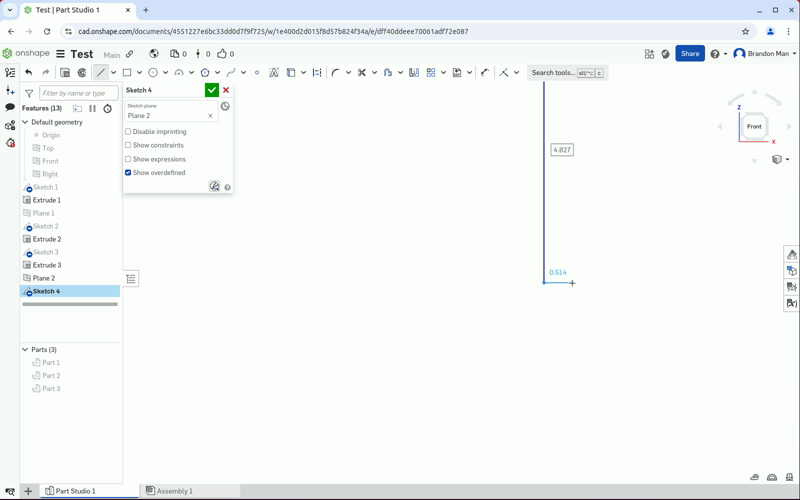
scroll(-6)
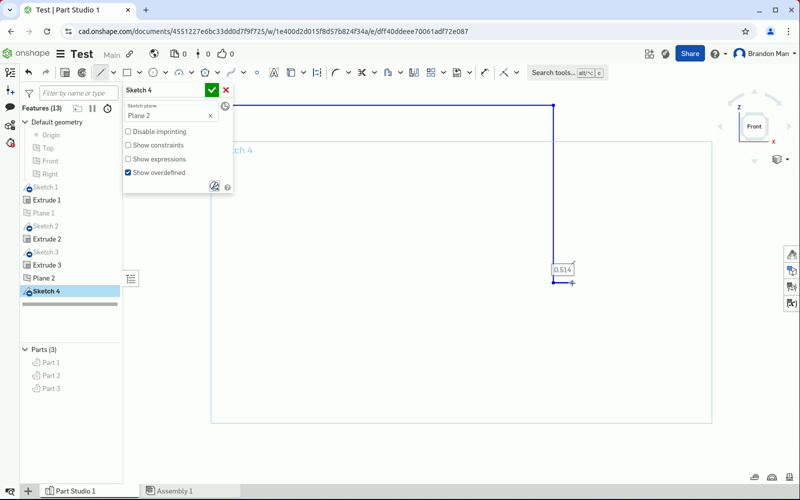
scroll(-6)
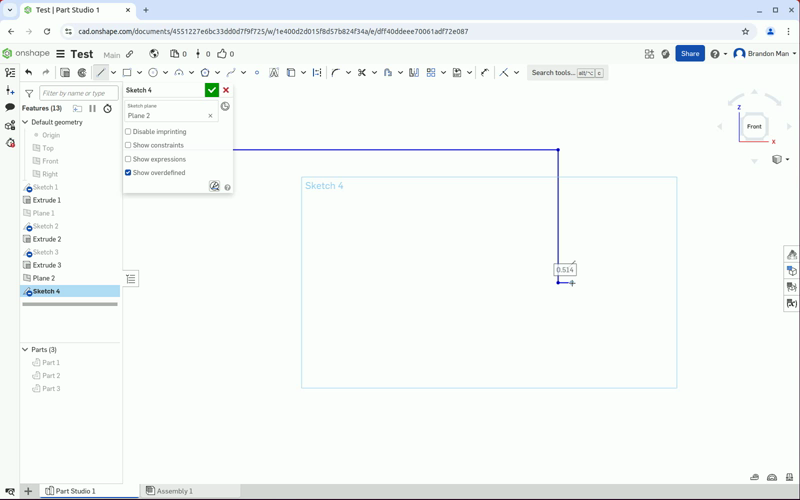
scroll(-6)
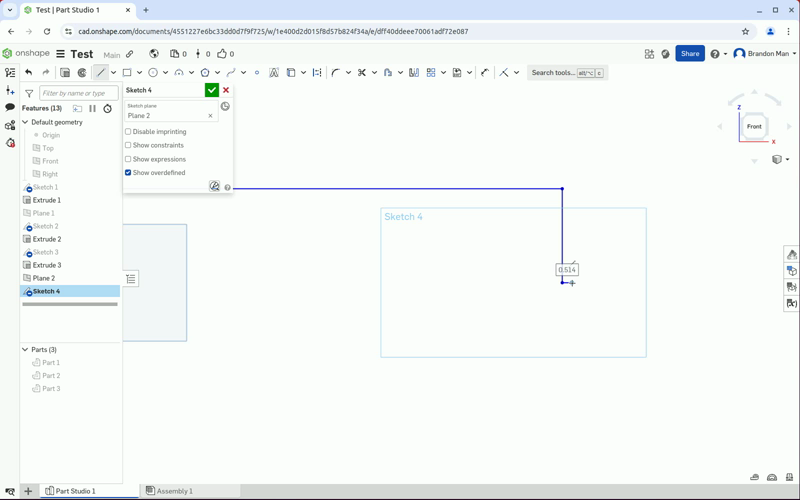
scroll(-6)
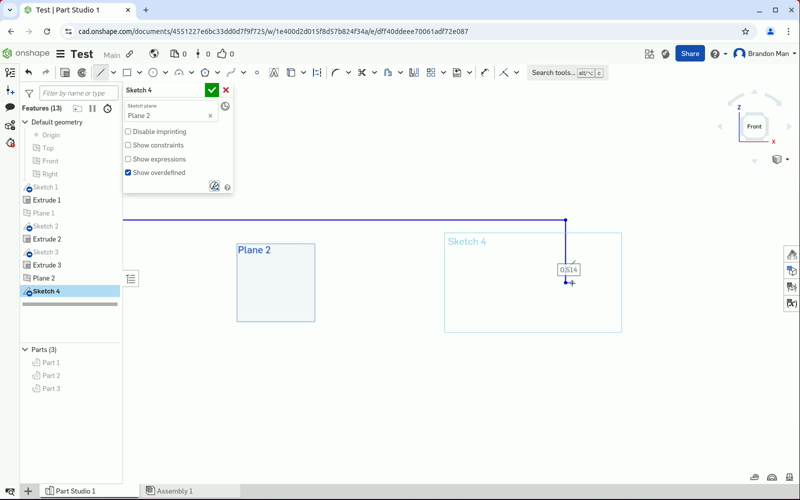
scroll(-6)
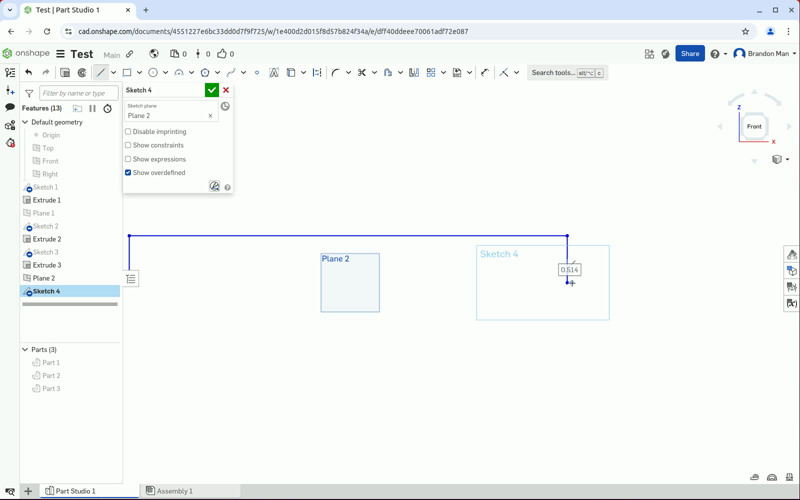
scroll(-6)
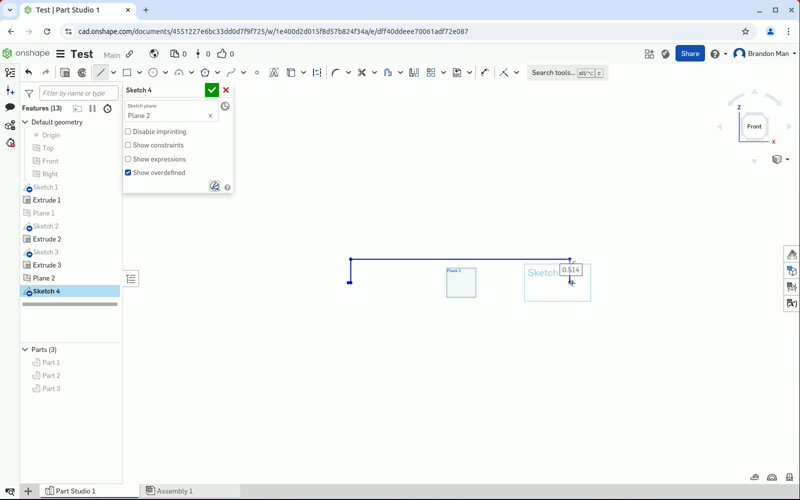
key_up(shift)
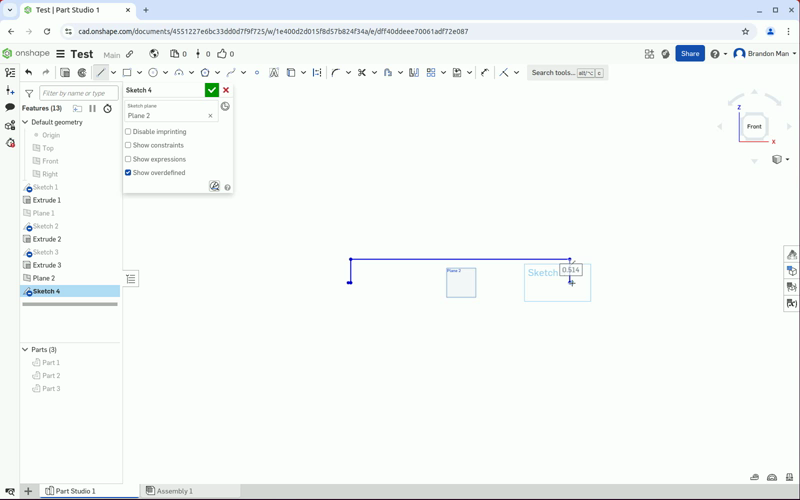
key_down(shift)
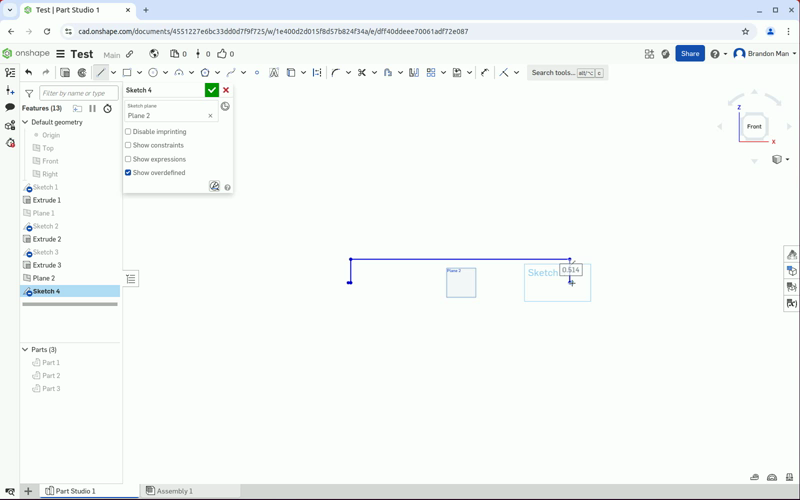
mouse_move(589, 282)
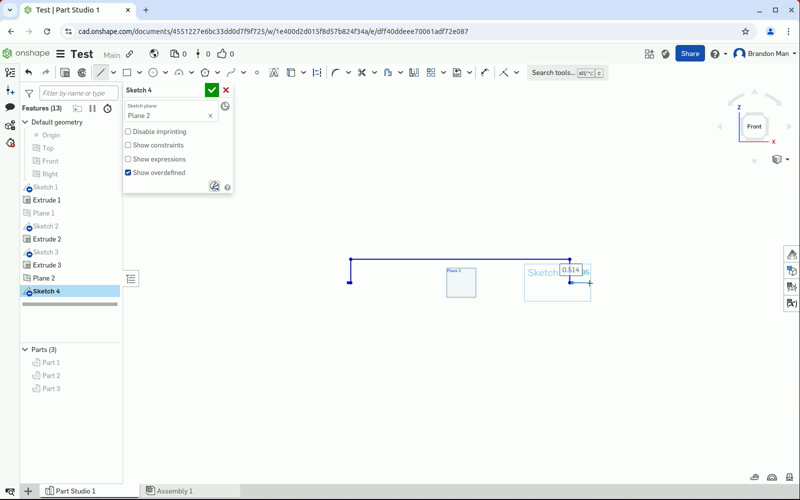
mouse_move(572, 257)
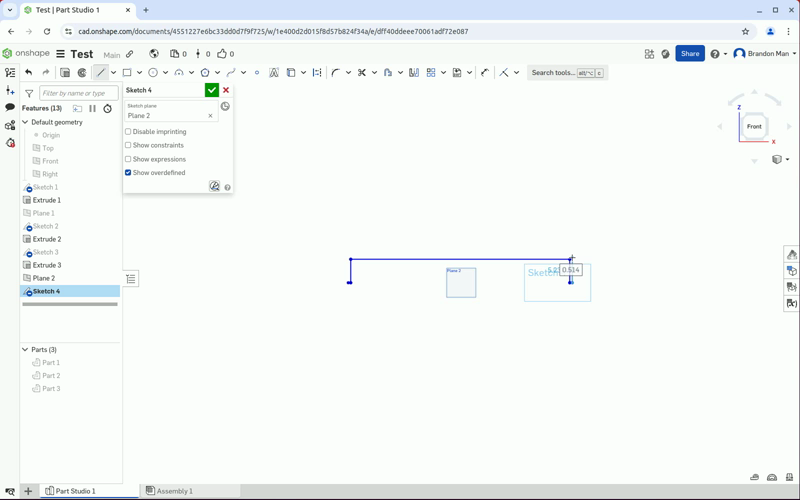
scroll(6)
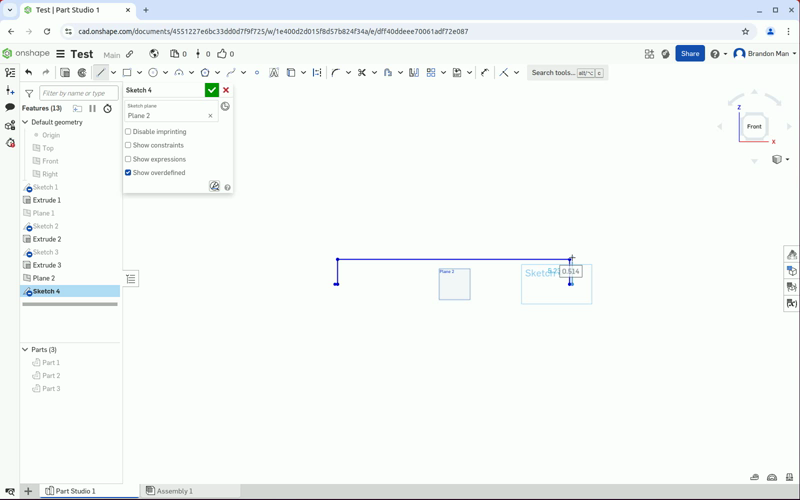
scroll(6)
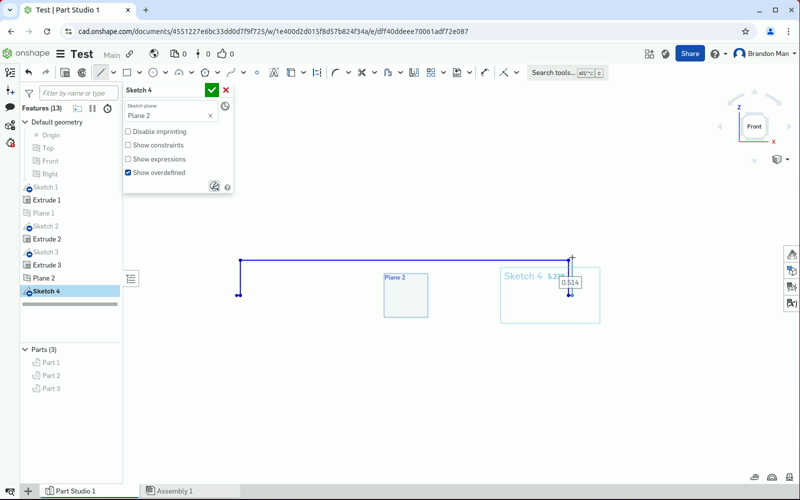
scroll(6)
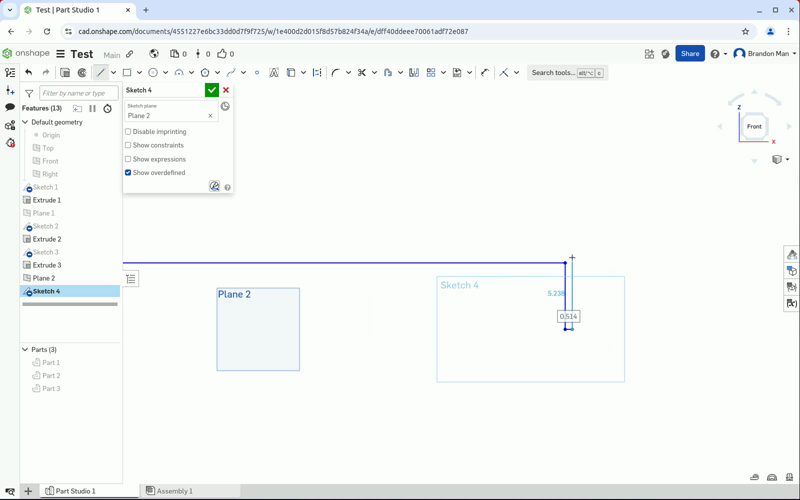
scroll(6)
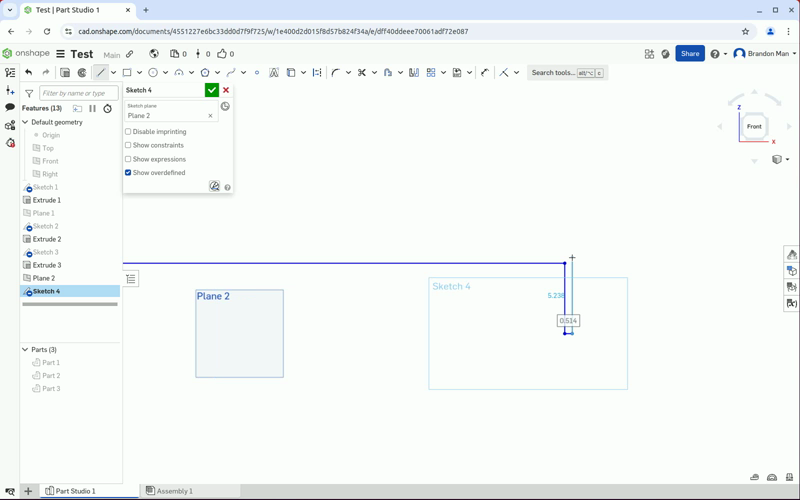
scroll(6)
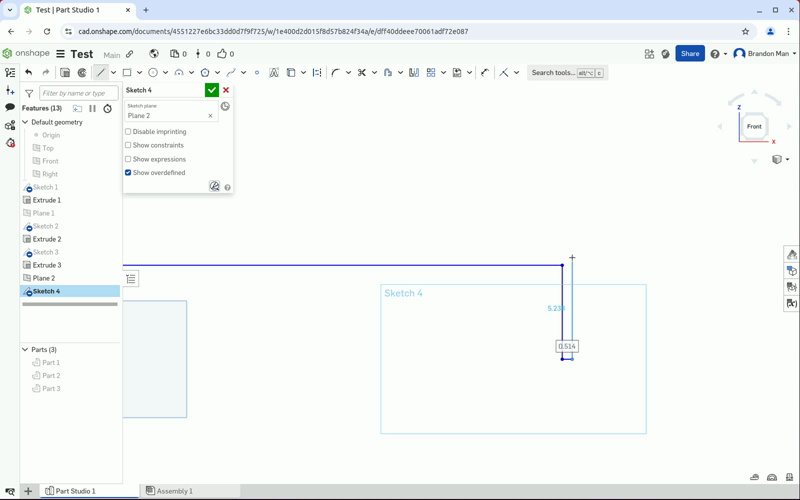
scroll(6)
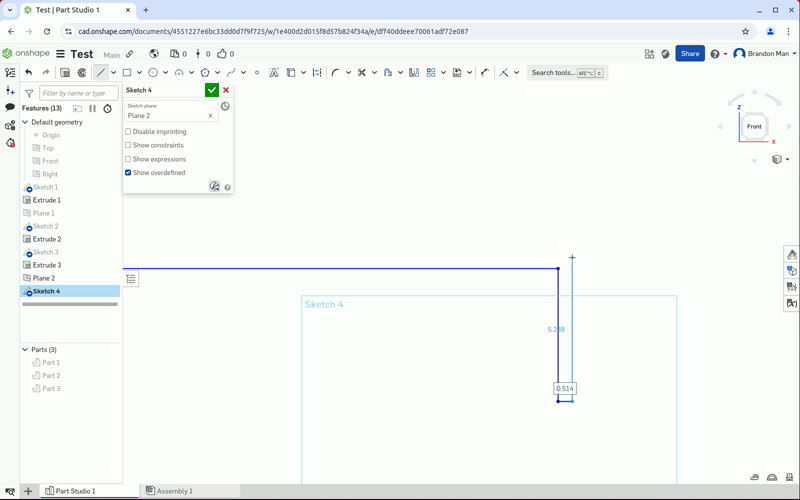
scroll(6)
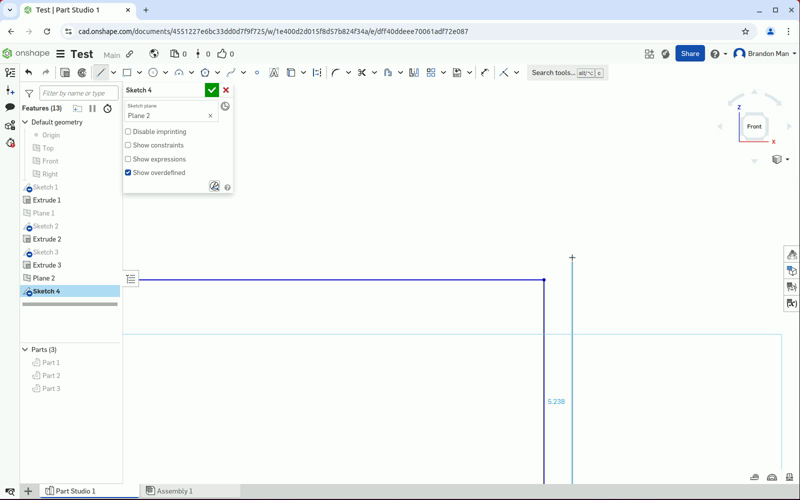
click(572, 257)
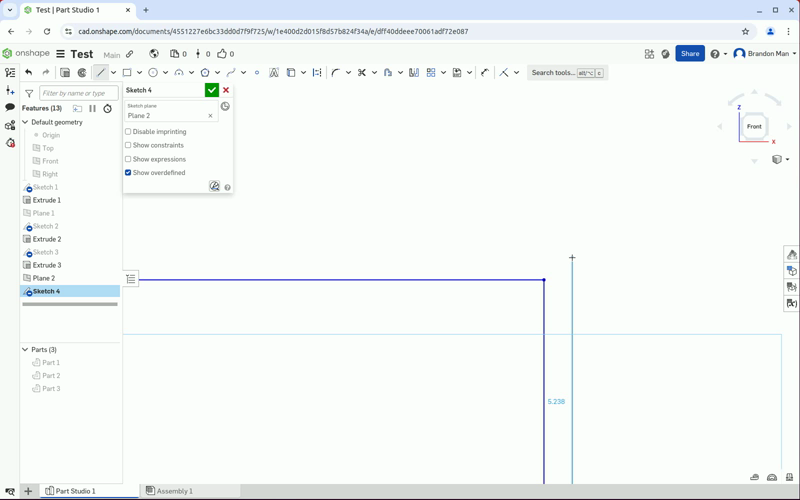
scroll(-6)
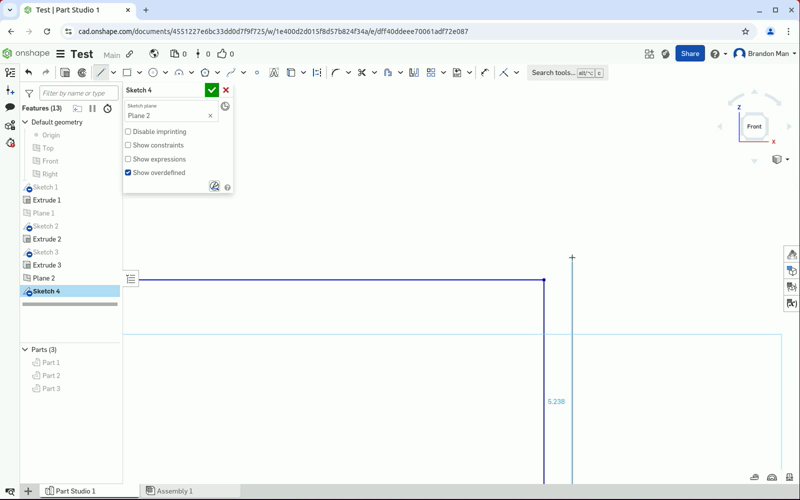
scroll(-6)
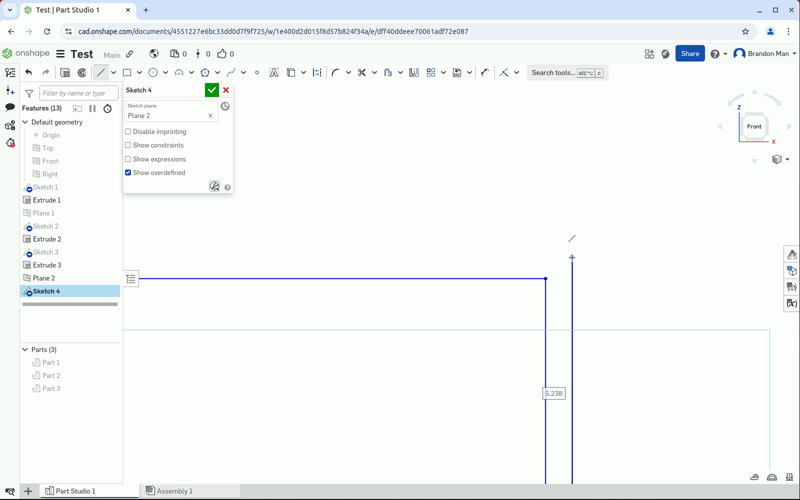
scroll(-6)
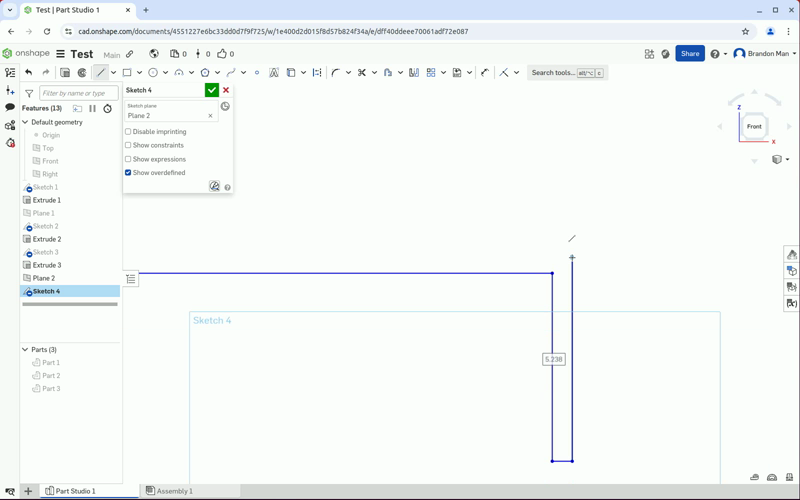
scroll(-6)
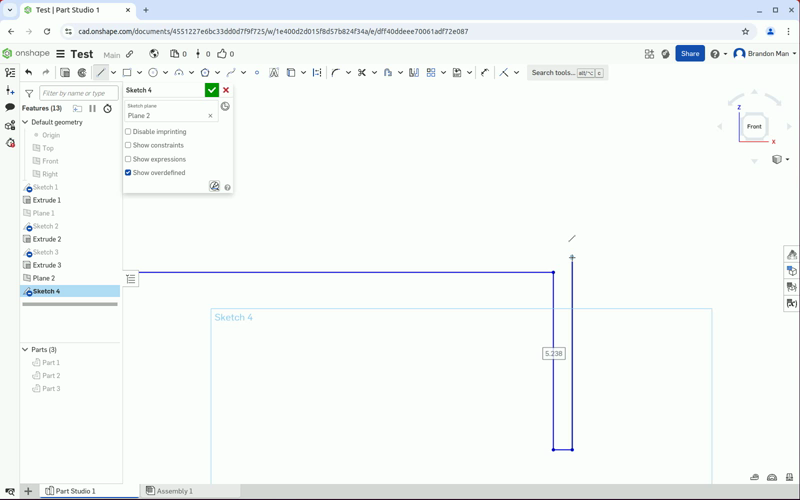
scroll(-6)
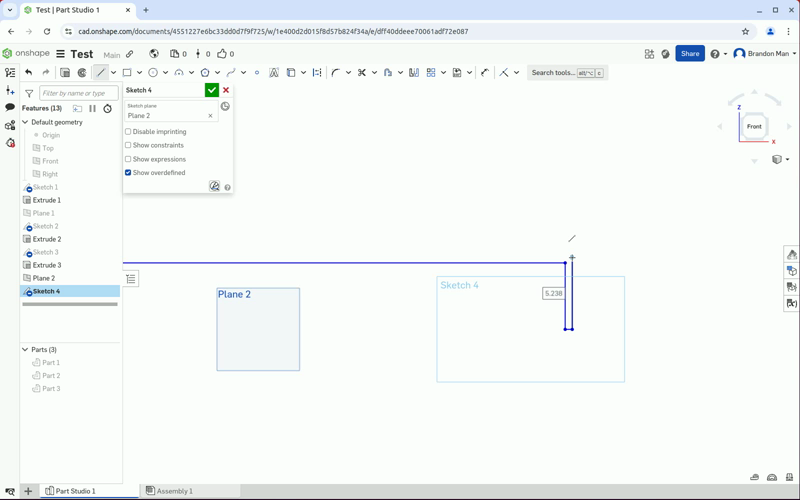
scroll(-6)
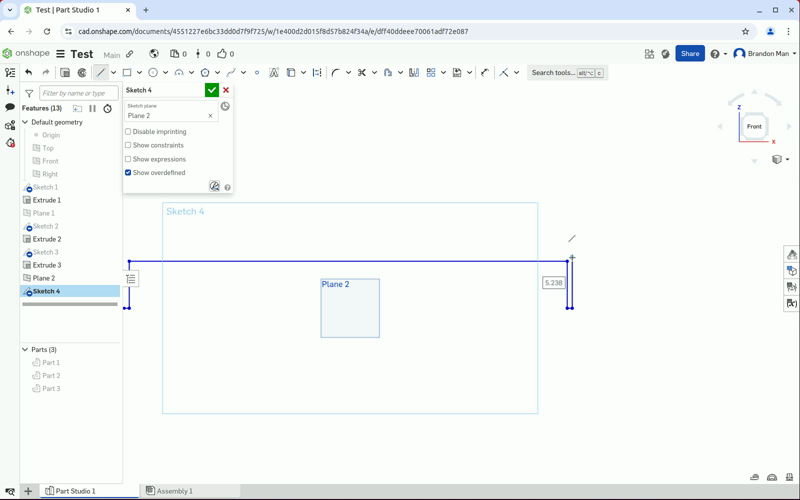
scroll(-6)
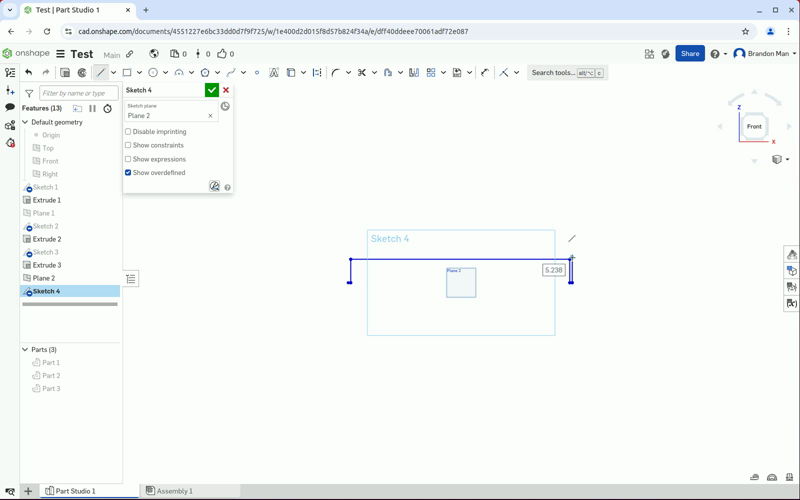
key_up(shift)
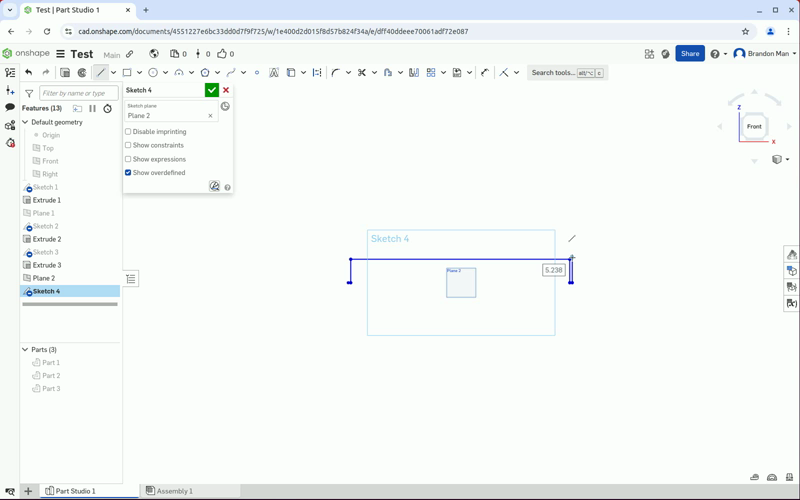
key_down(shift)
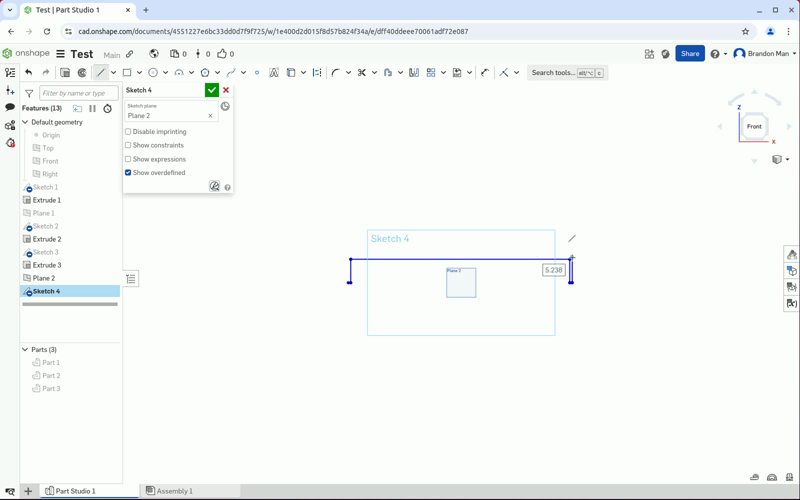
mouse_move(348, 257)
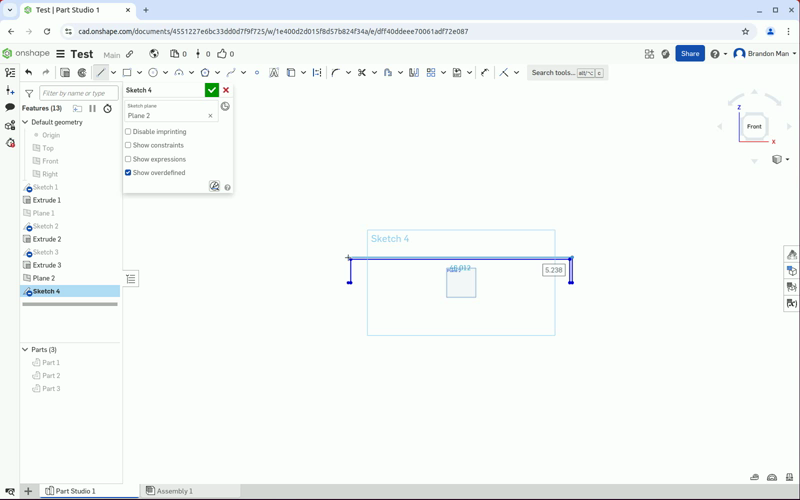
scroll(6)
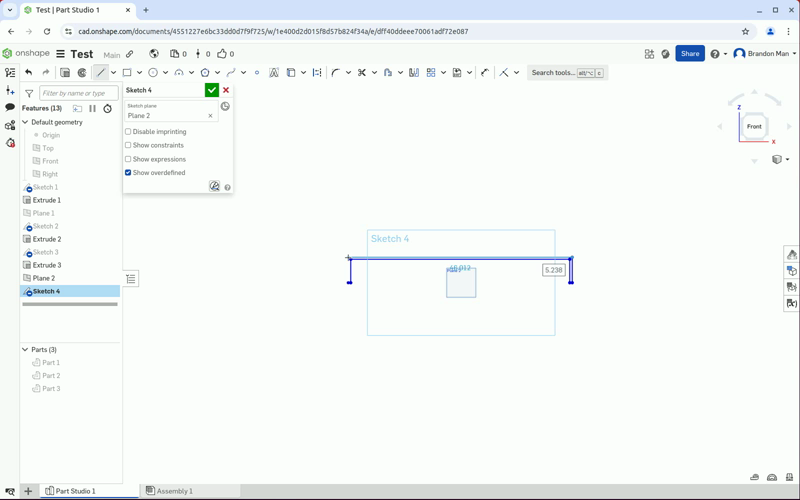
scroll(6)
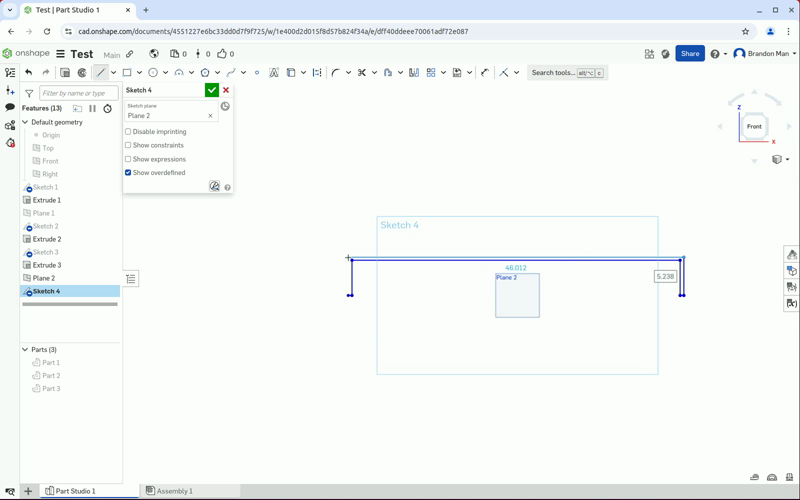
scroll(6)
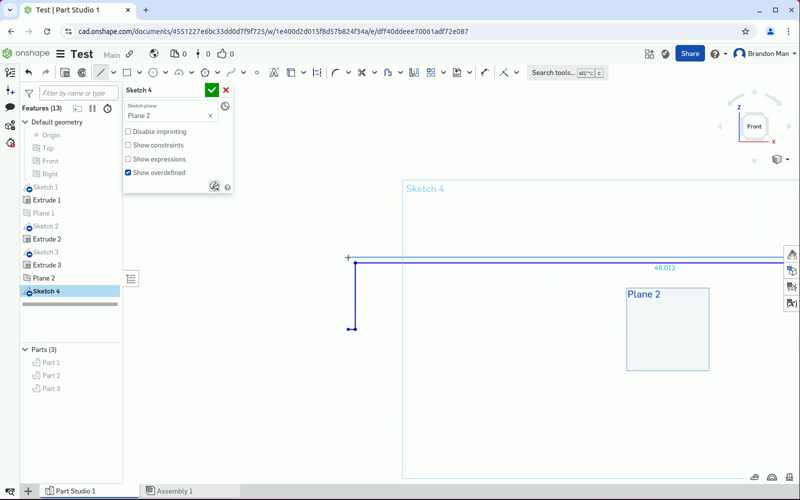
scroll(6)
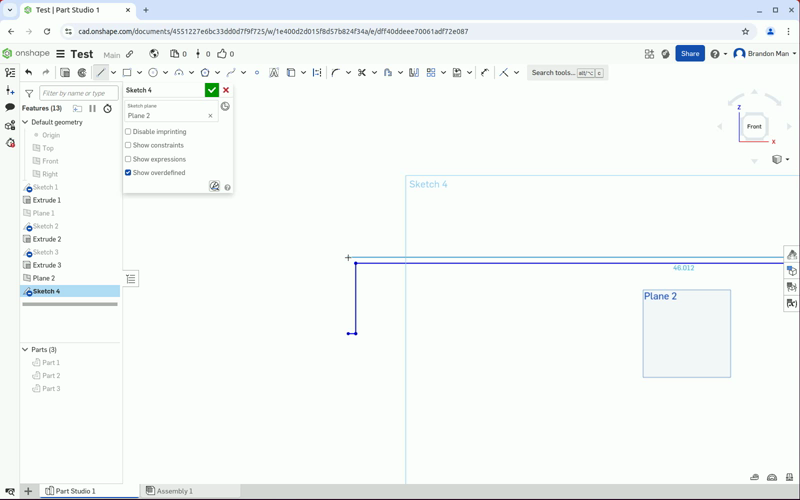
scroll(6)
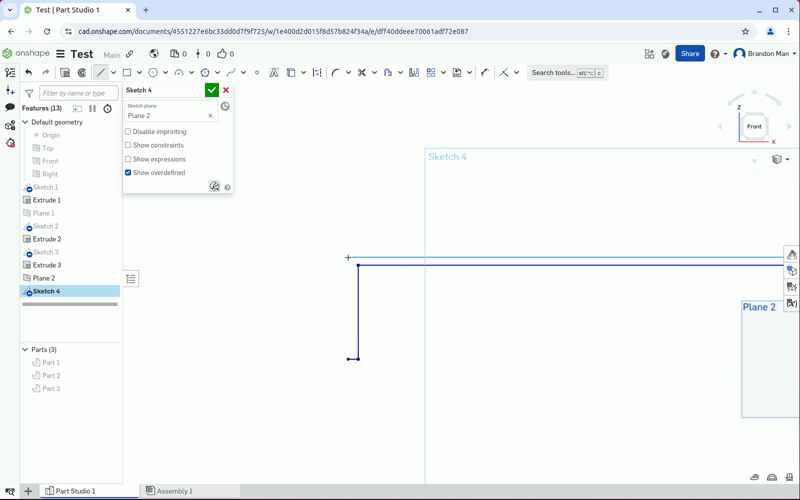
scroll(6)
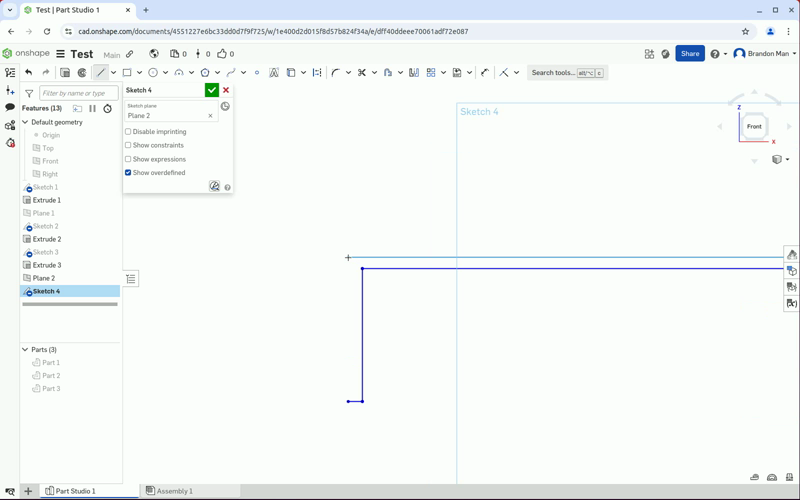
scroll(6)
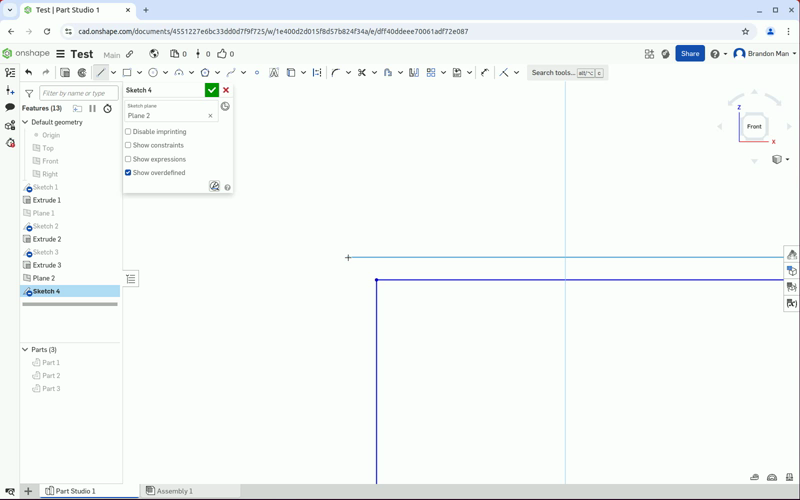
click(348, 257)
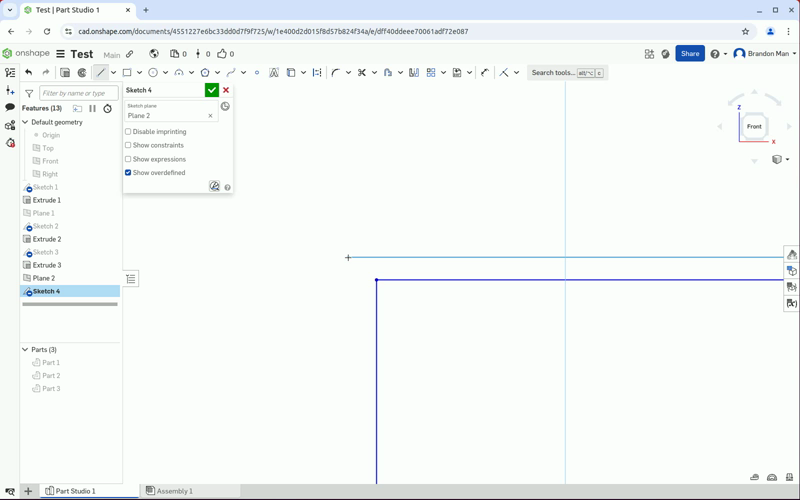
scroll(-6)
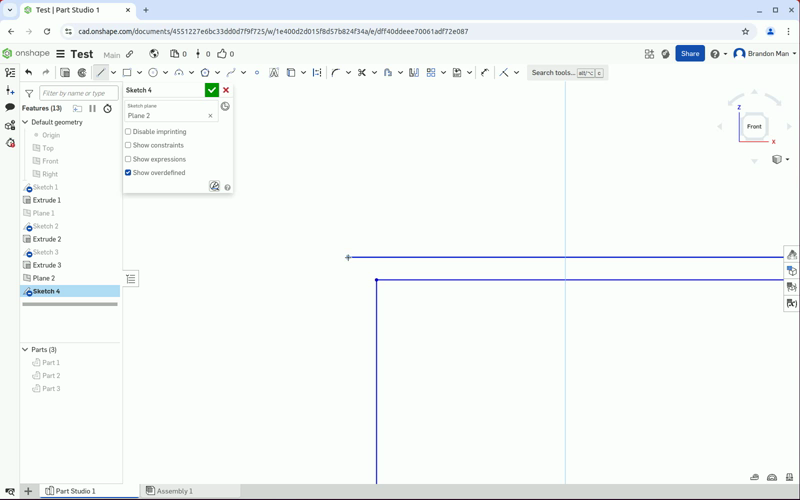
scroll(-6)
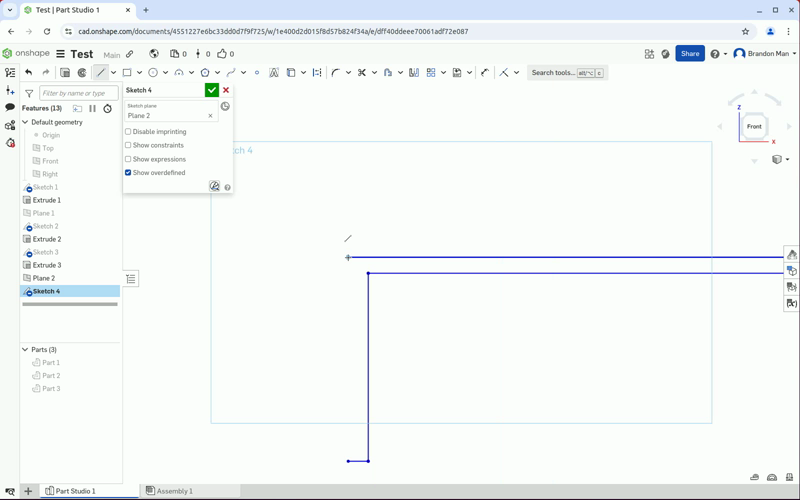
scroll(-6)
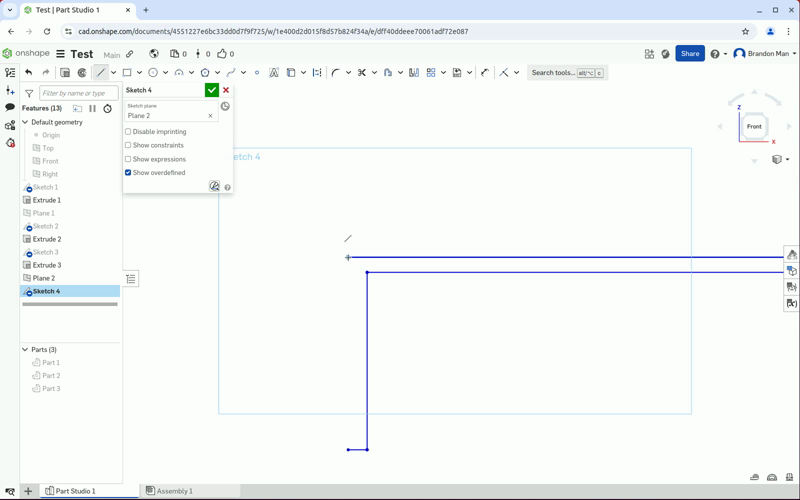
scroll(-6)
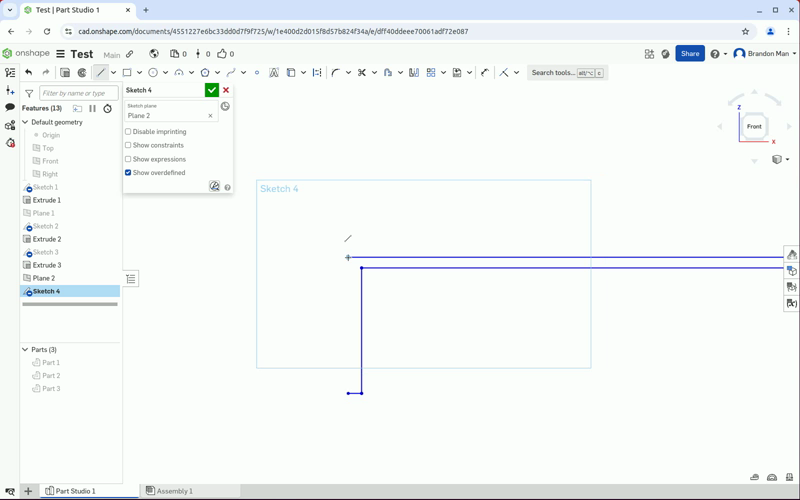
scroll(-6)
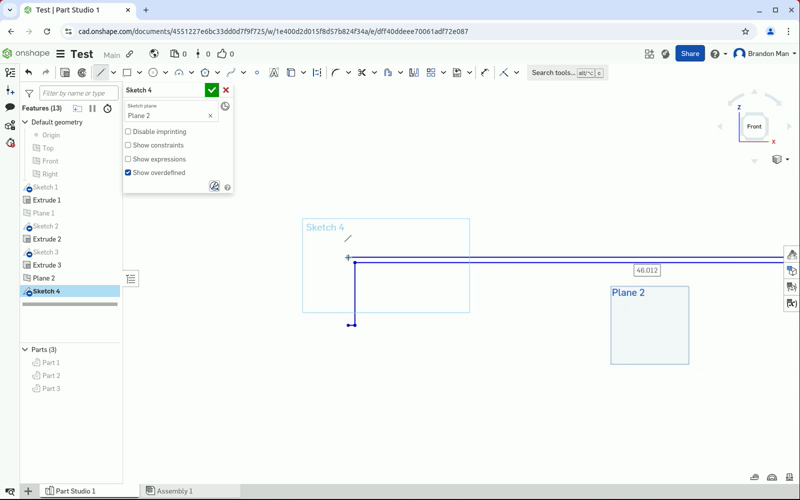
scroll(-6)
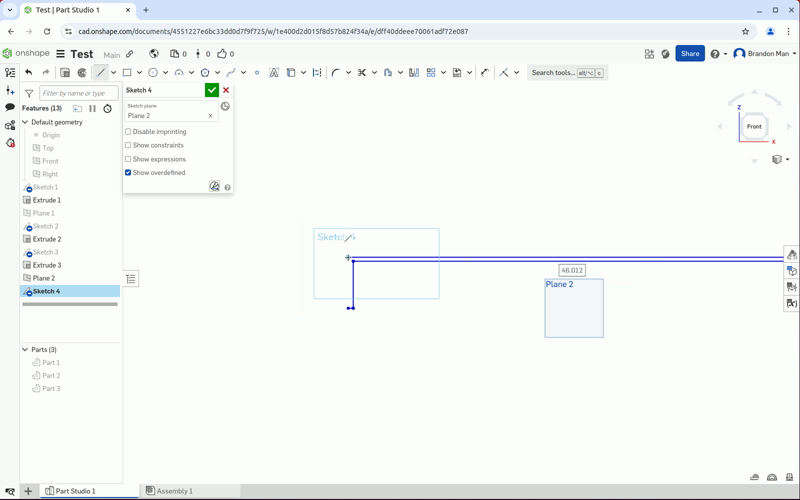
scroll(-6)
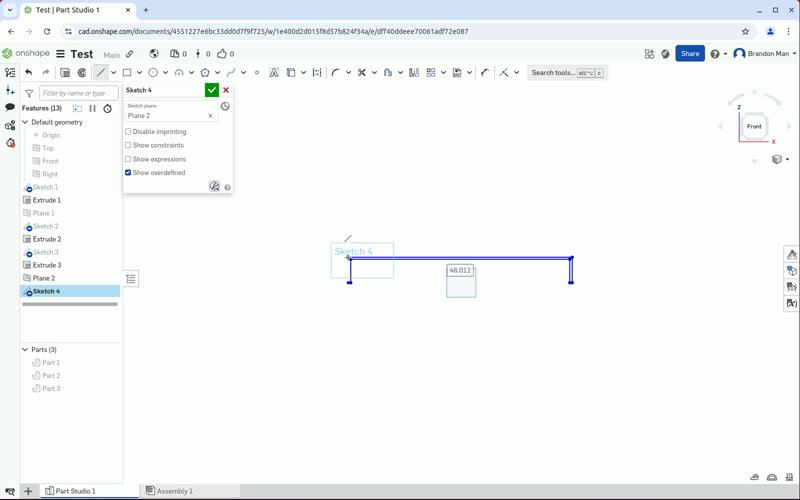
key_up(shift)
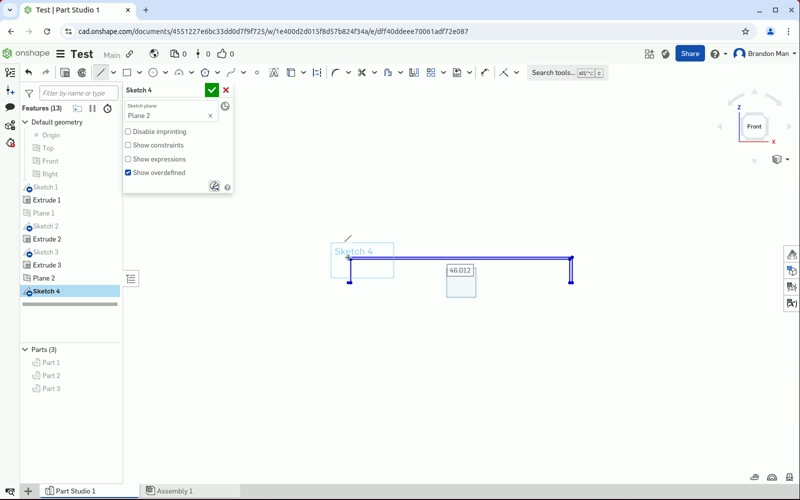
mouse_move(378, 257)
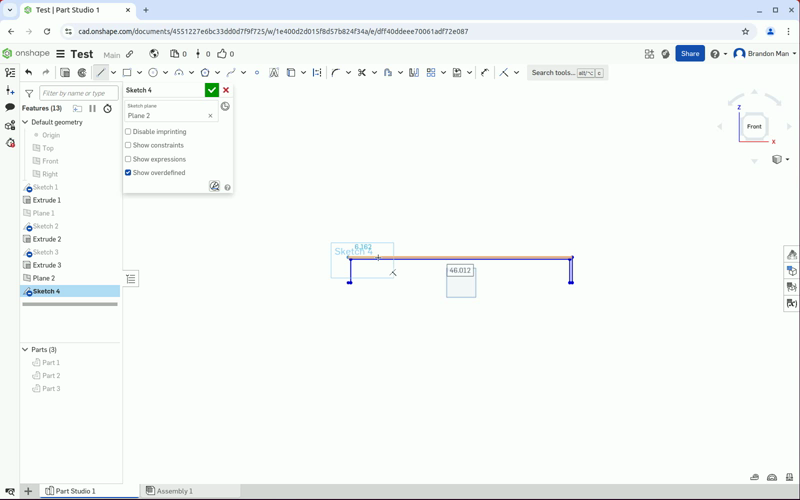
key_down(shift)
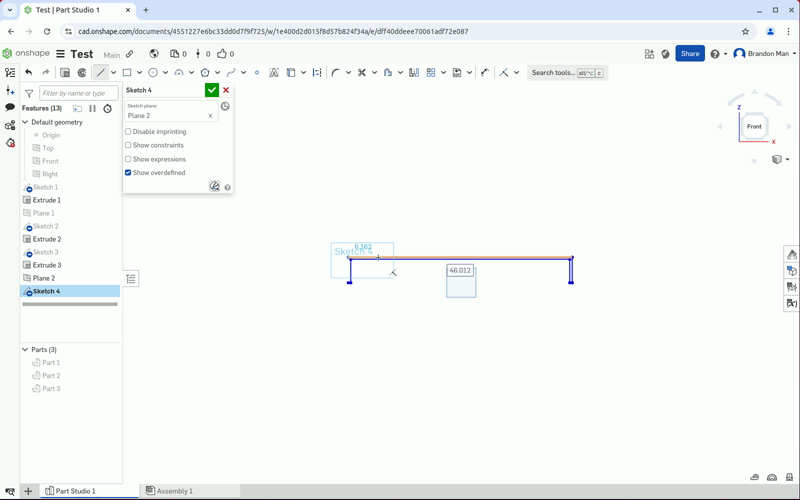
mouse_move(348, 282)
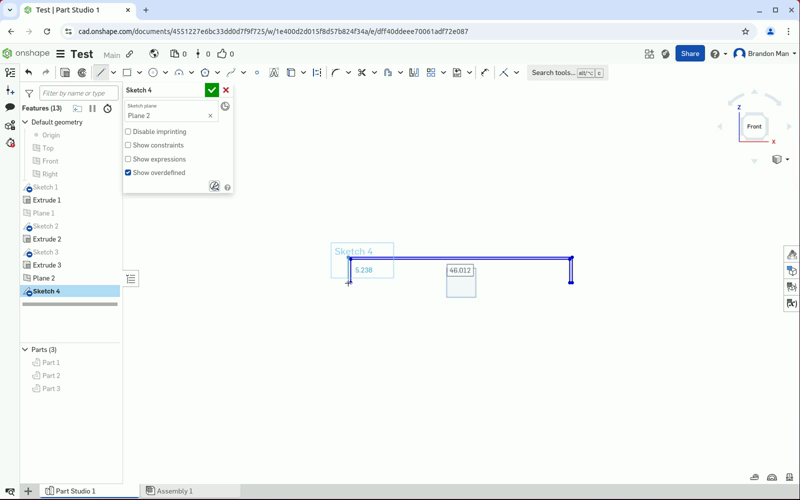
scroll(6)
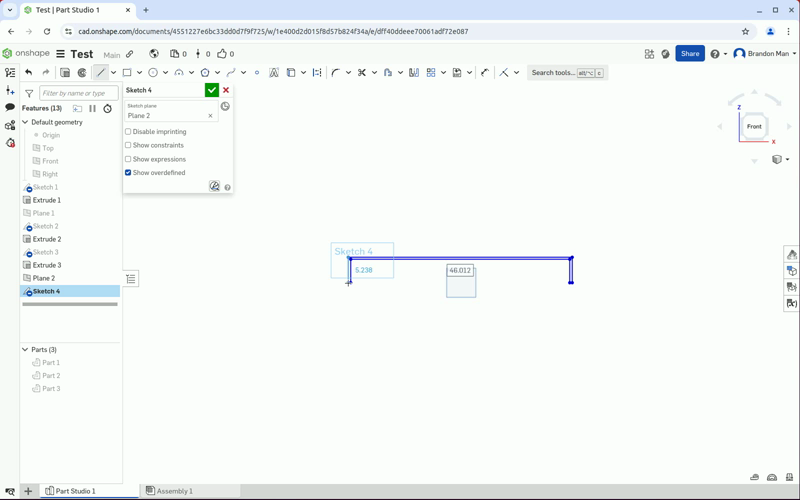
scroll(6)
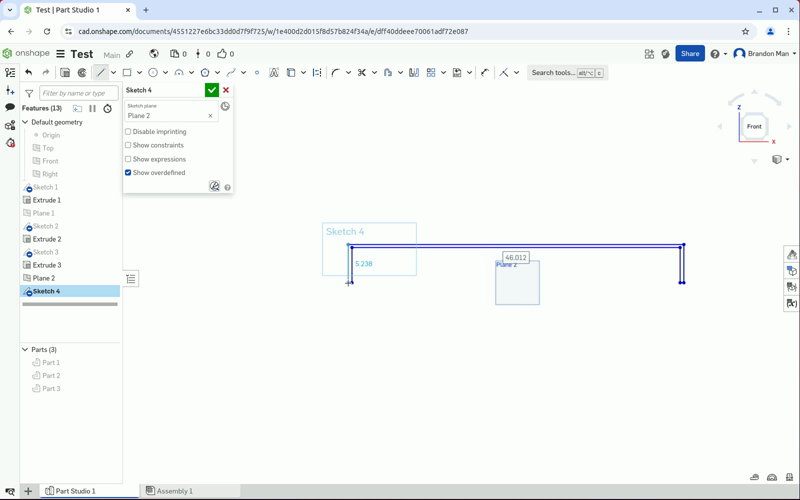
scroll(6)
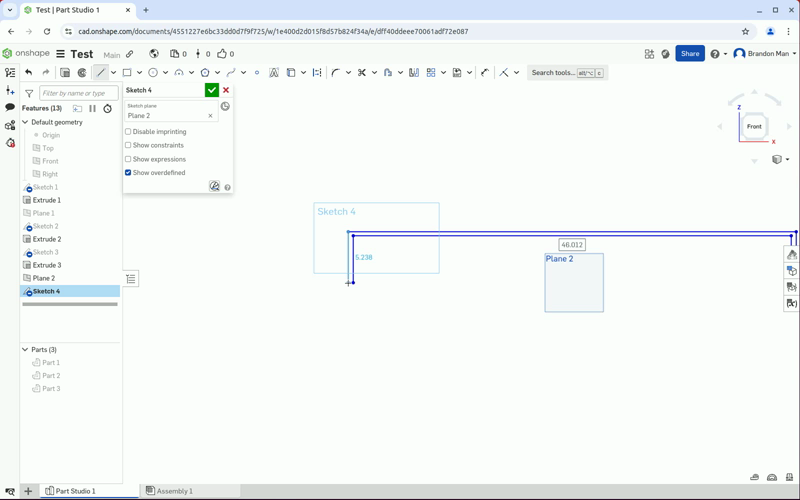
scroll(6)
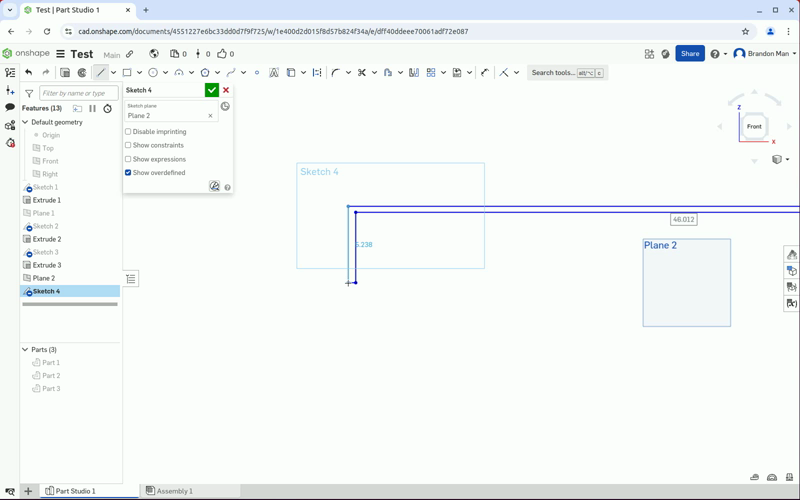
scroll(6)
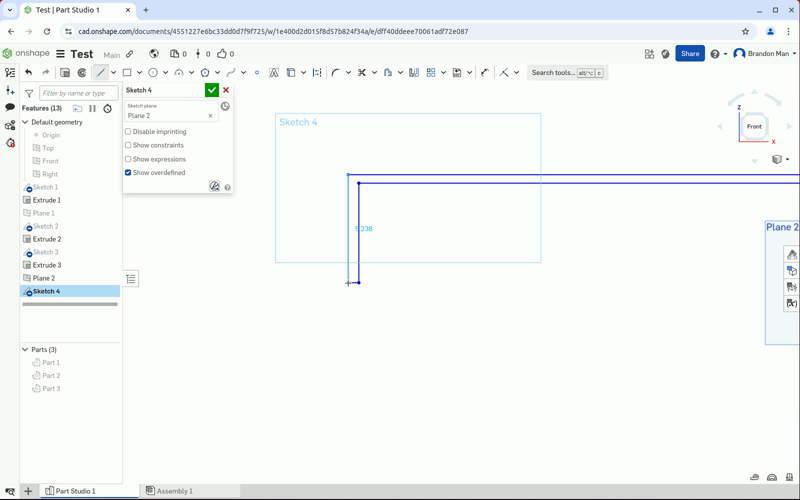
scroll(6)
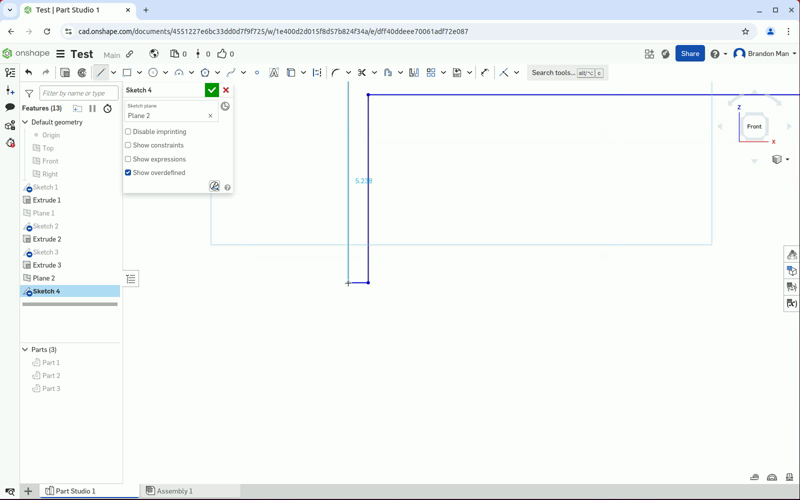
scroll(6)
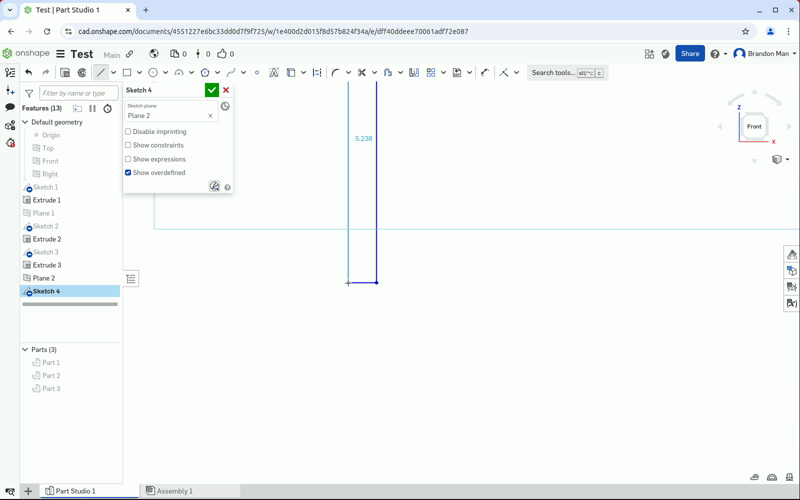
key_up(shift)
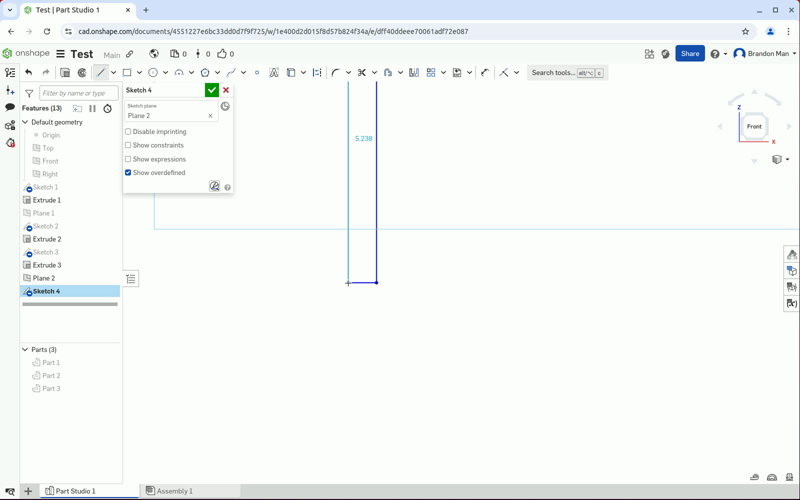
click(348, 282)
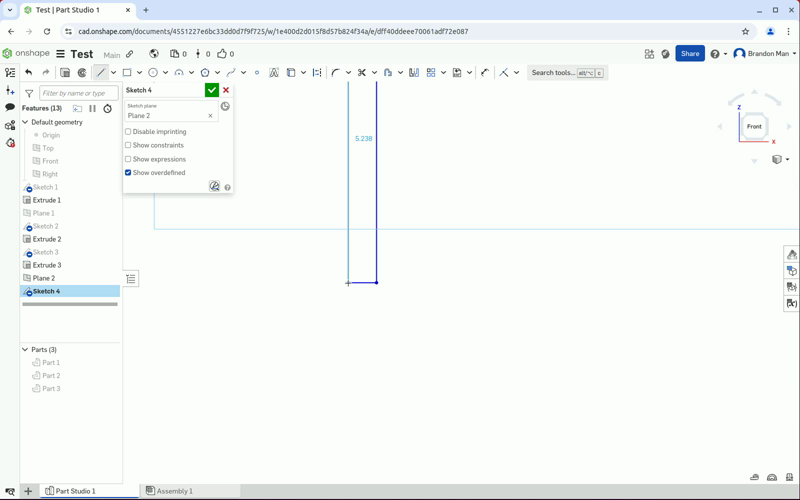
scroll(-6)
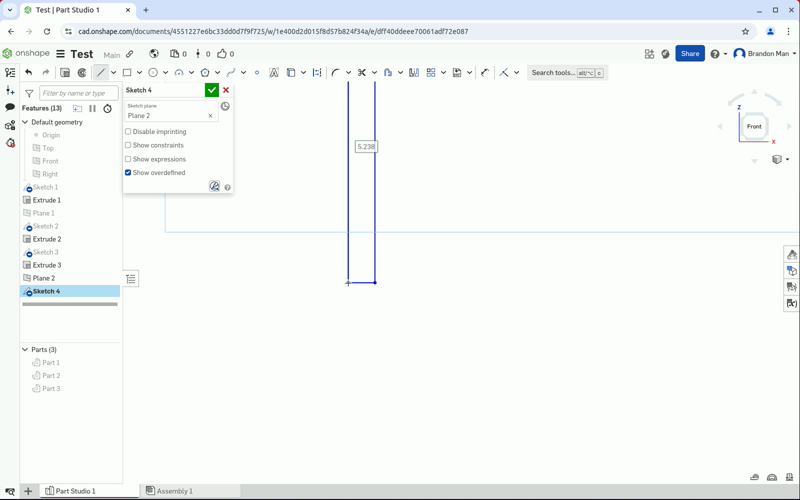
scroll(-6)
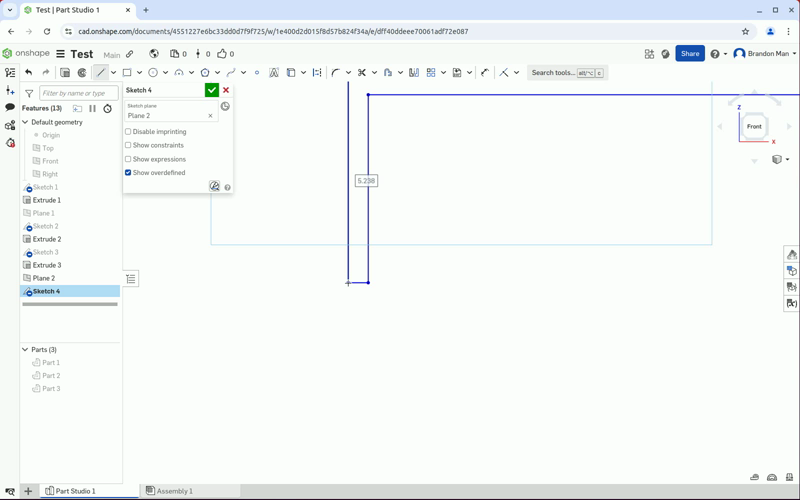
scroll(-6)
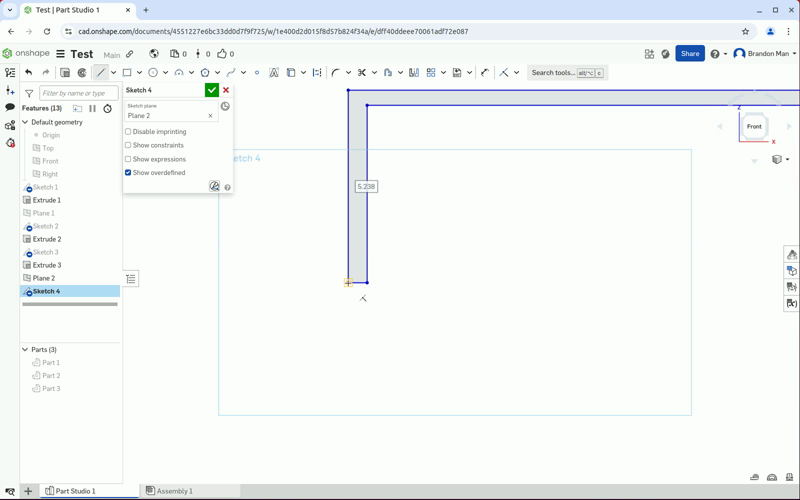
scroll(-6)
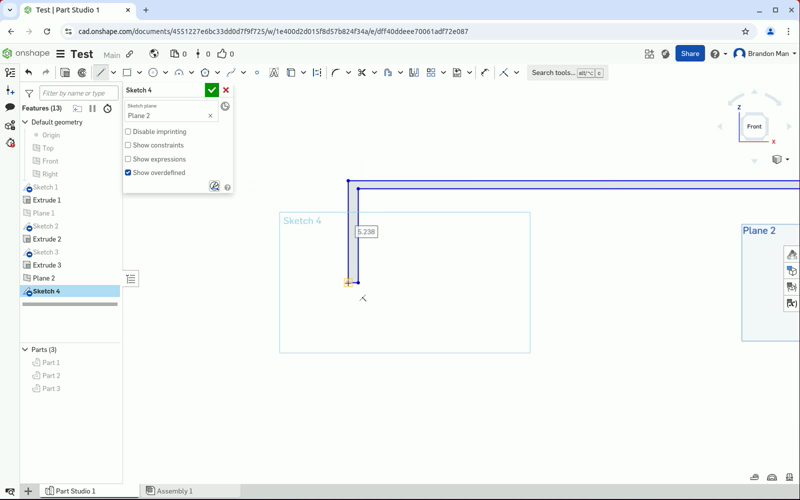
scroll(-6)
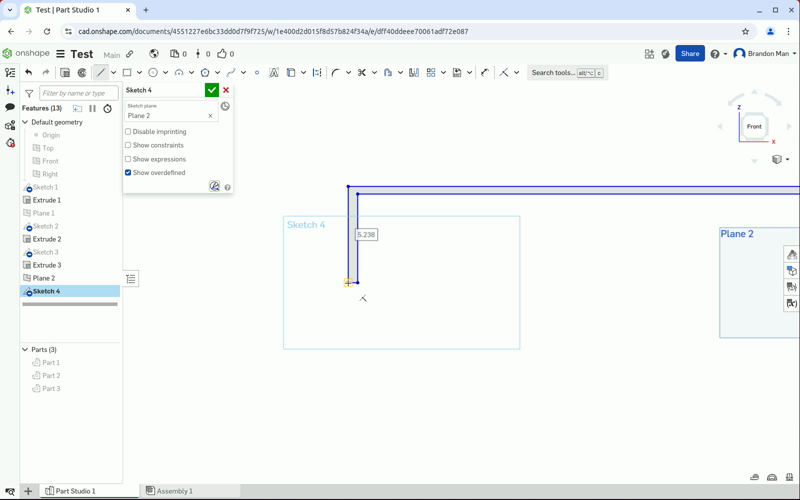
scroll(-6)
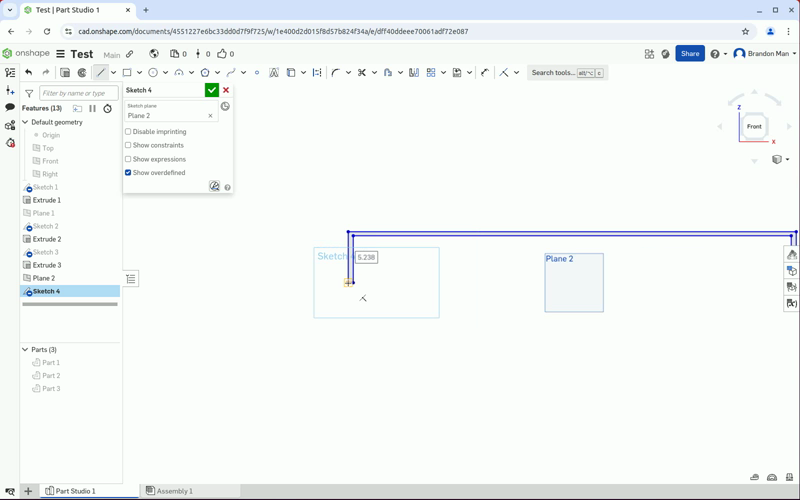
scroll(-6)
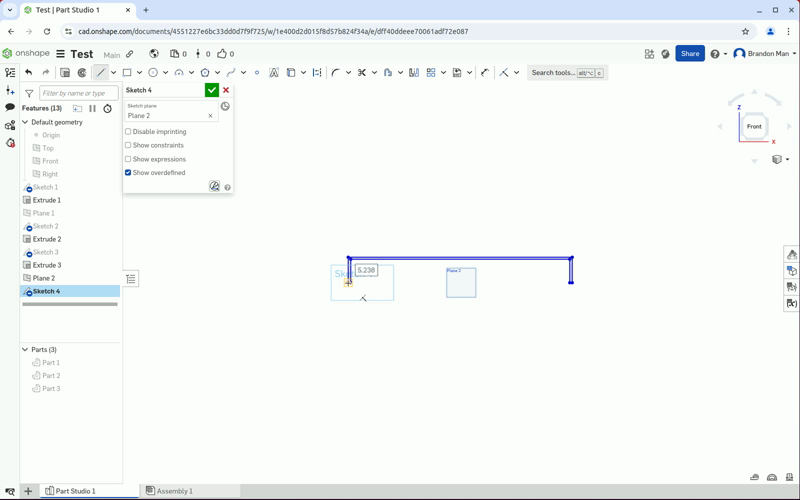
key(esc)
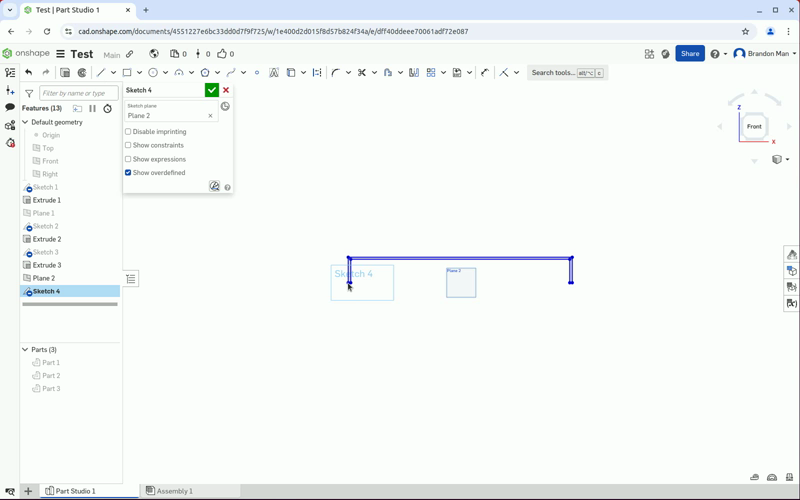
mouse_move(477, 258)
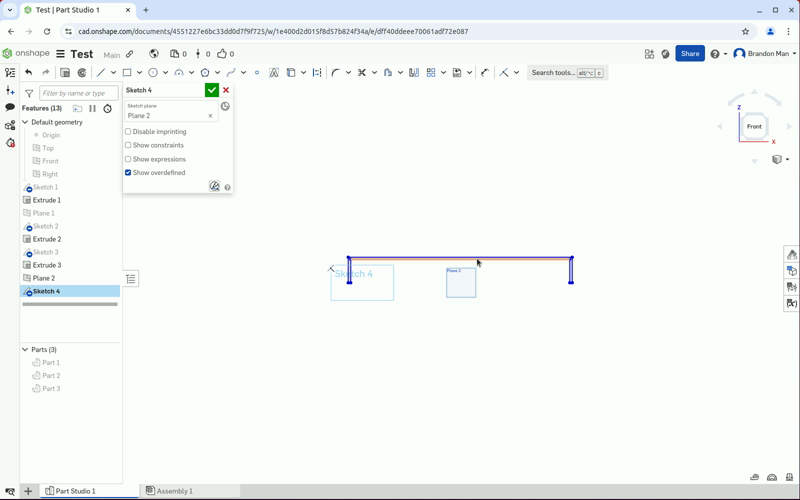
scroll(6)
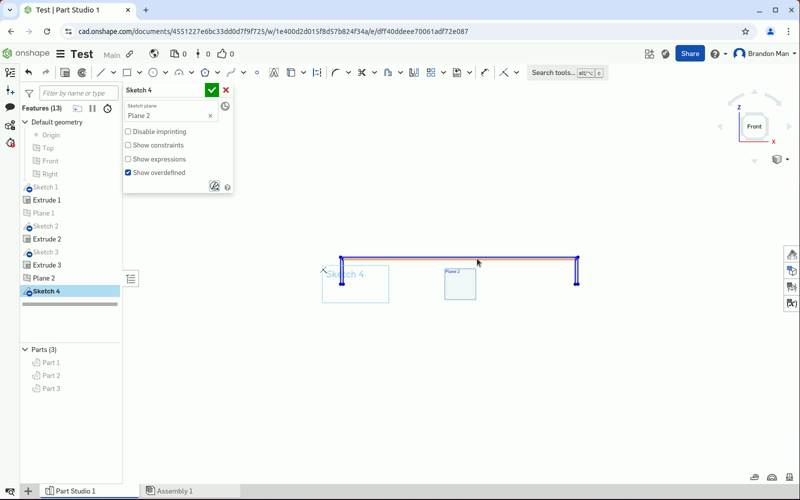
scroll(6)
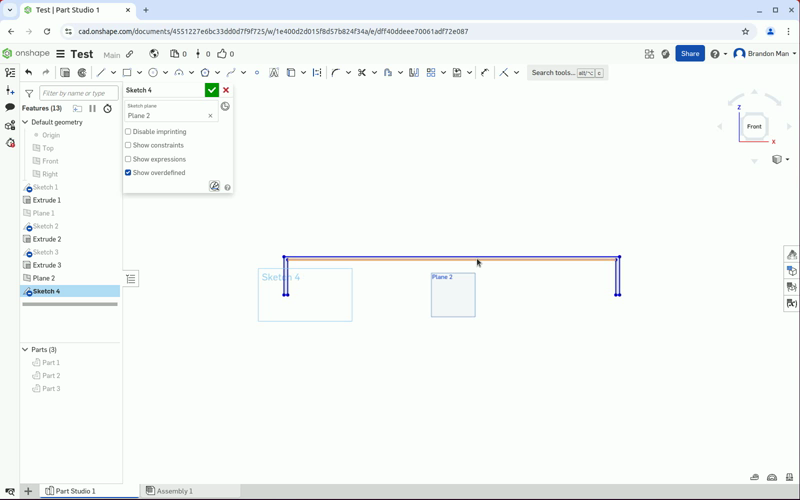
scroll(6)
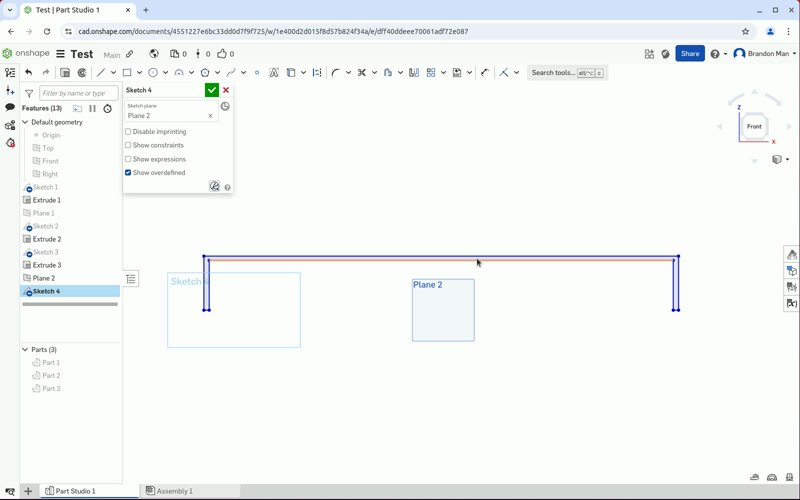
scroll(6)
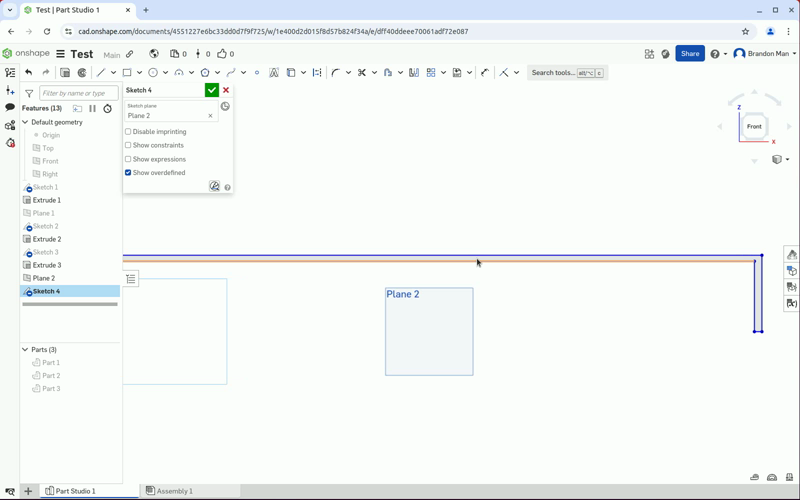
scroll(6)
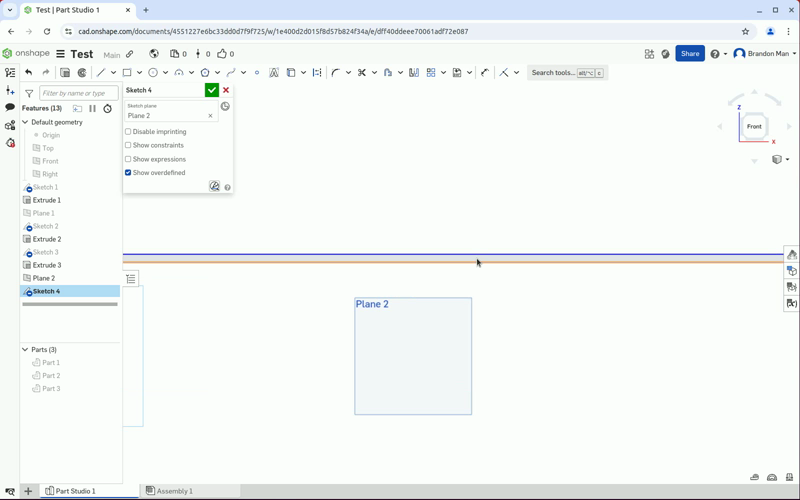
scroll(6)
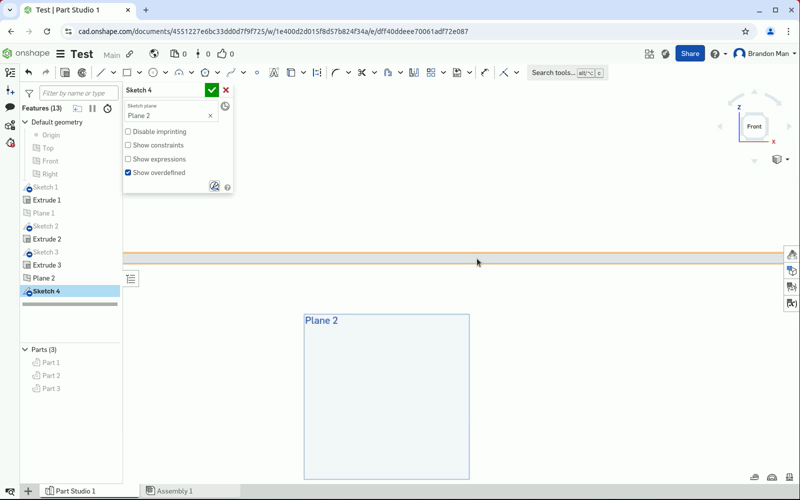
scroll(6)
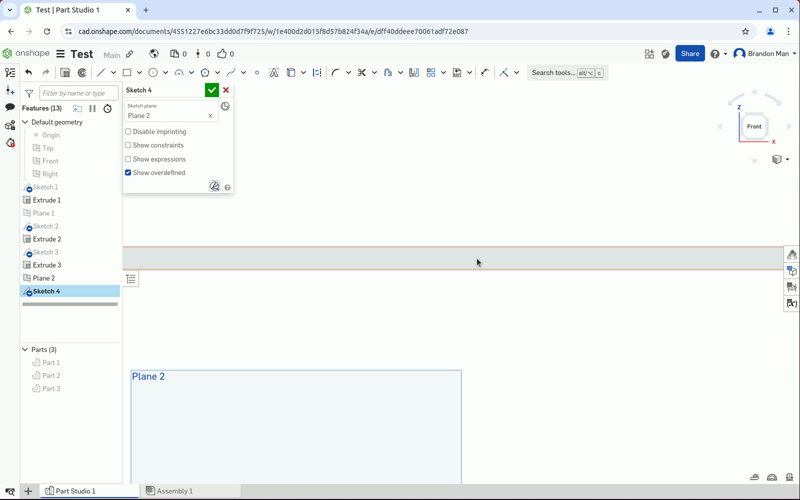
click(477, 258)
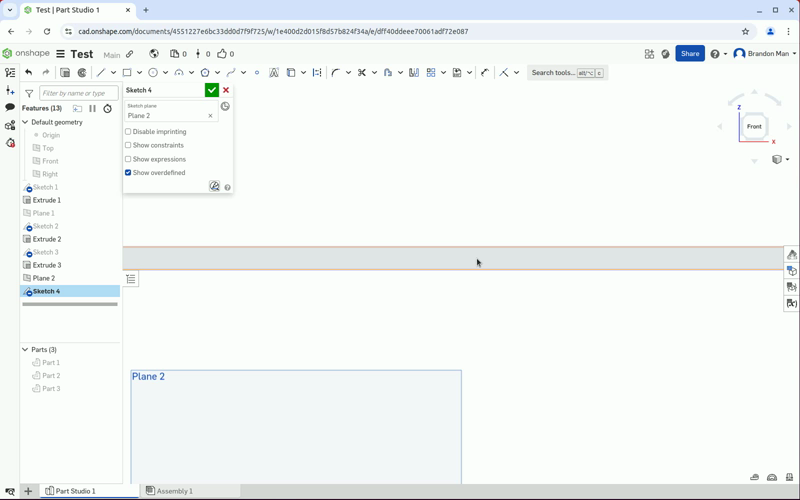
scroll(-6)
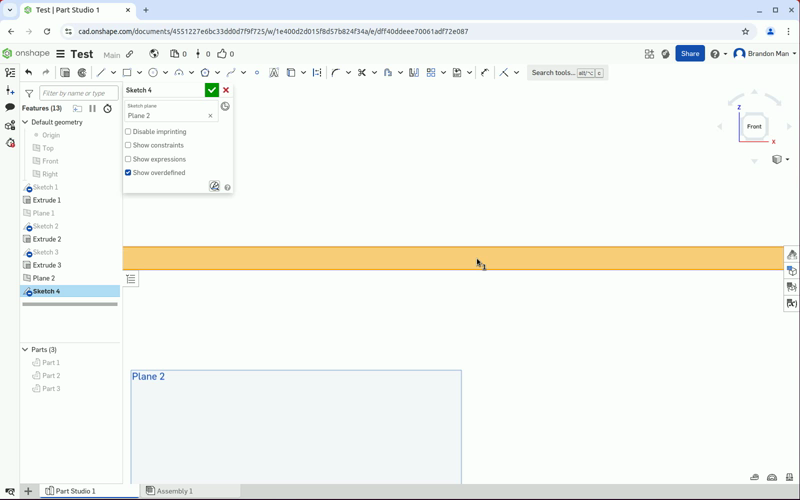
scroll(-6)
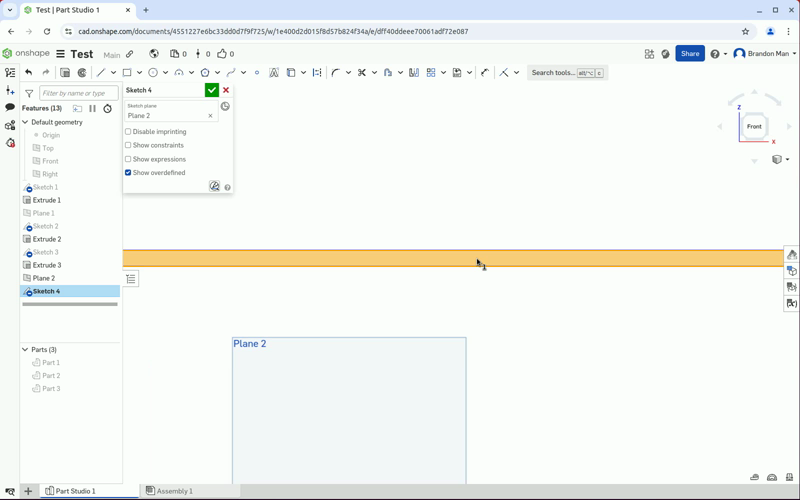
scroll(-6)
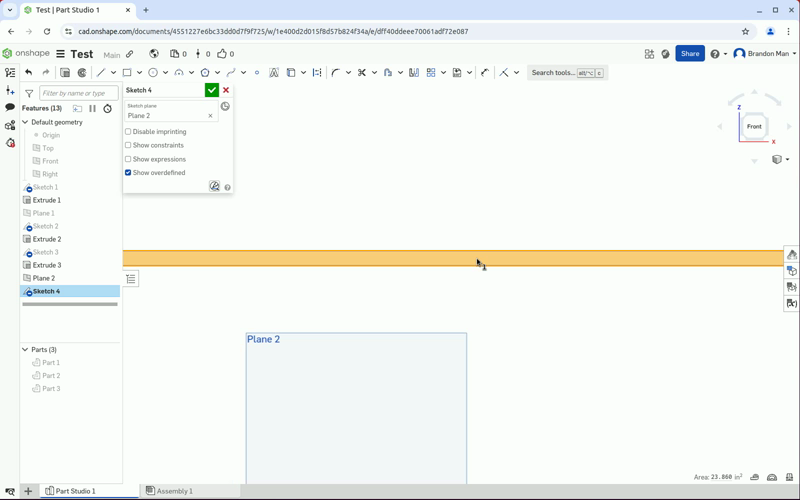
scroll(-6)
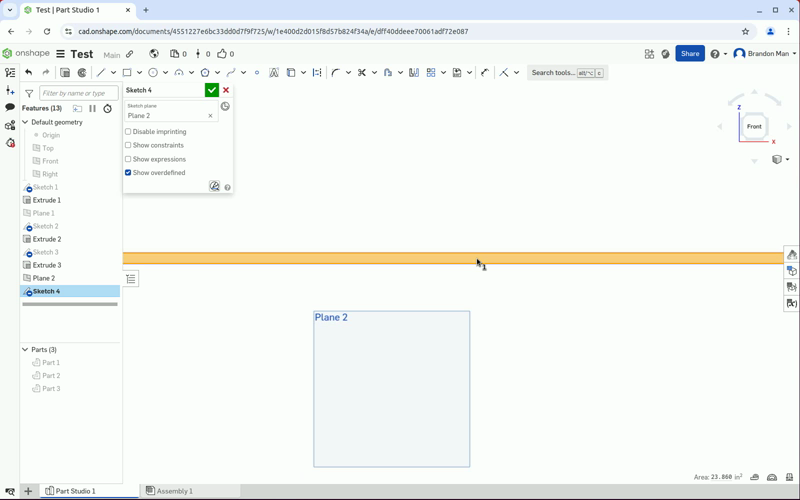
scroll(-6)
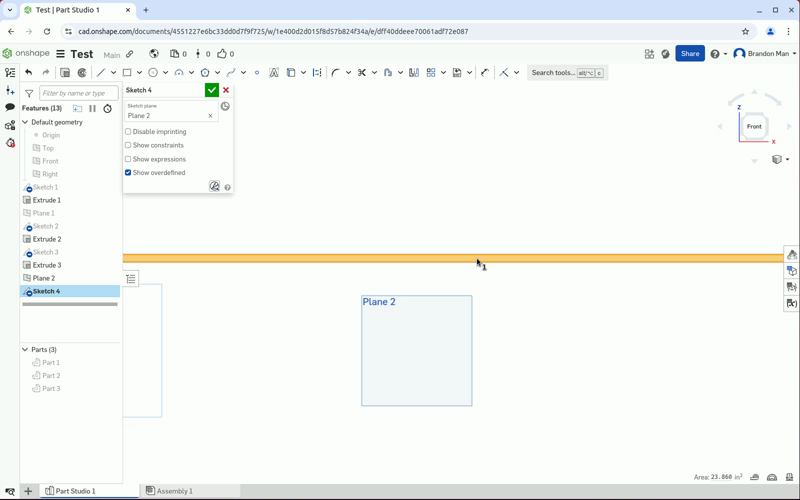
scroll(-6)
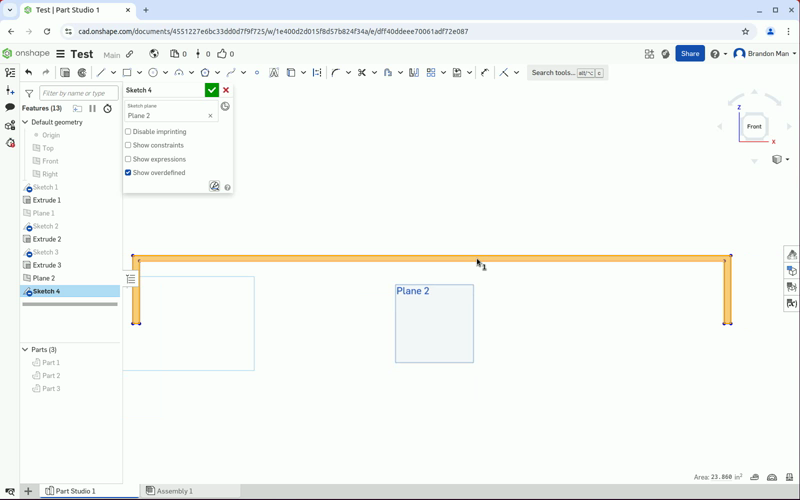
scroll(-6)
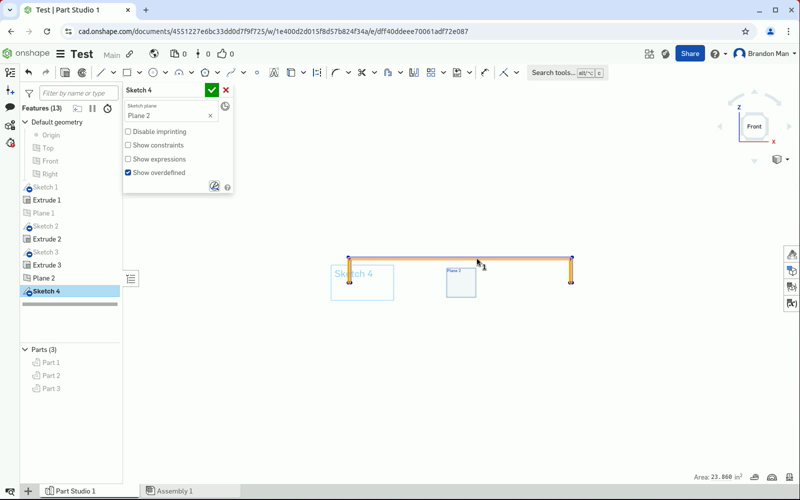
mouse_move(73, 352)
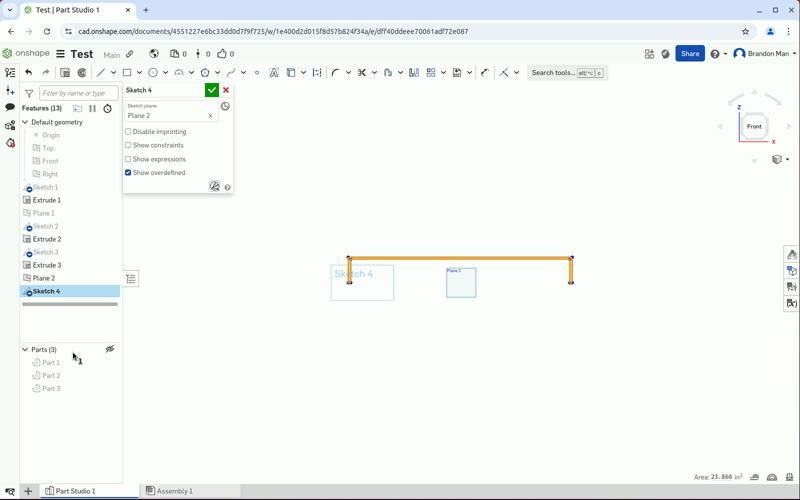
key(shift+y)
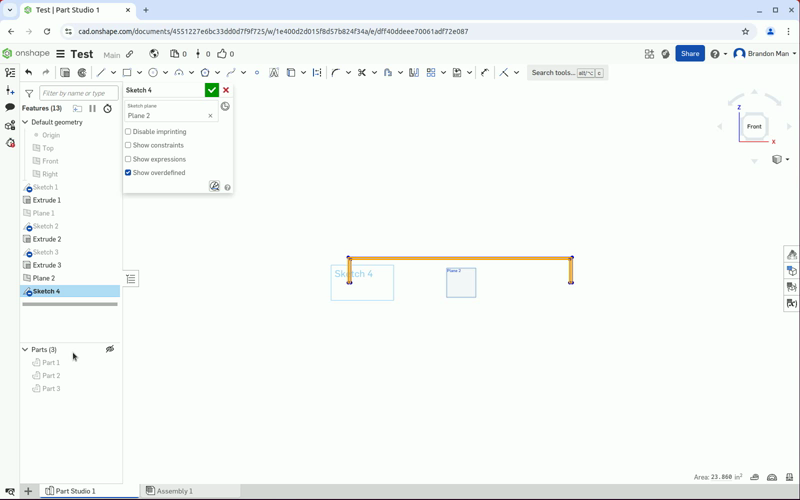
key(shift+e)
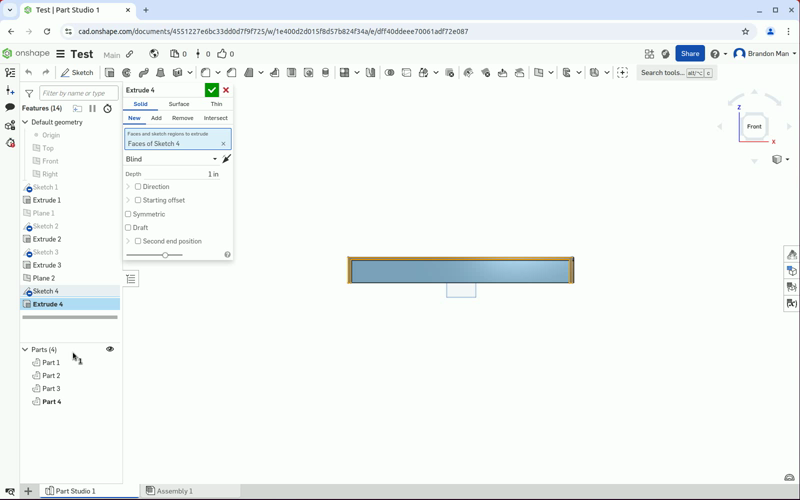
mouse_move(143, 106)
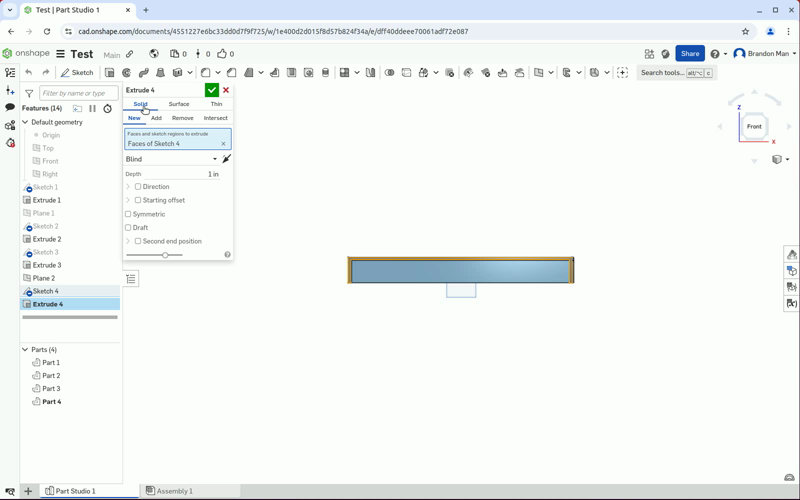
click(143, 106)
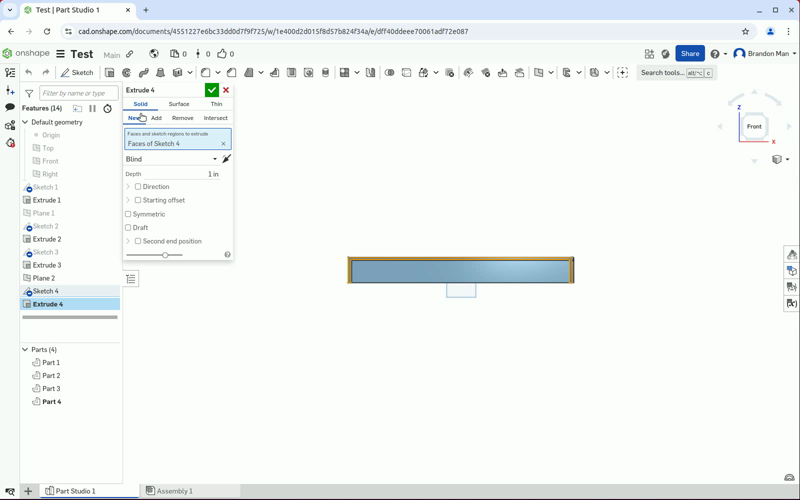
mouse_move(137, 120)
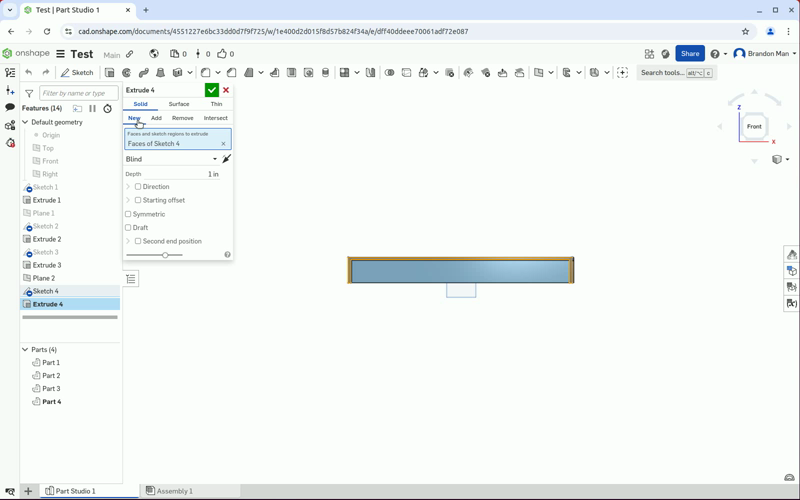
click(137, 120)
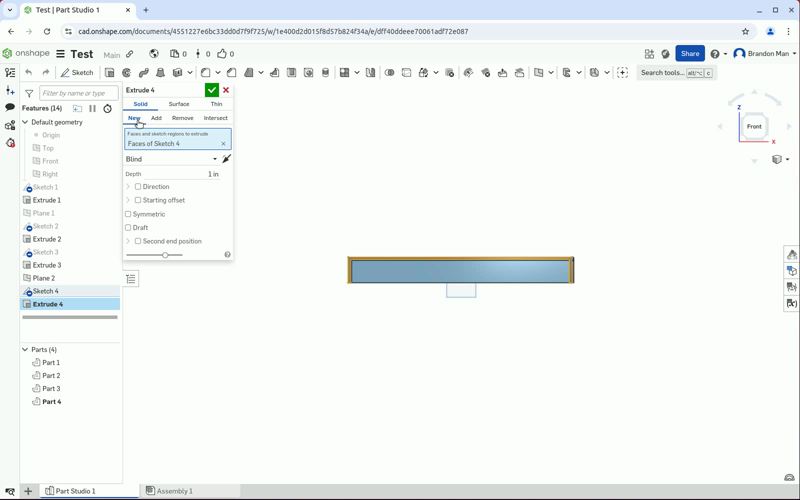
key(tab, 4)
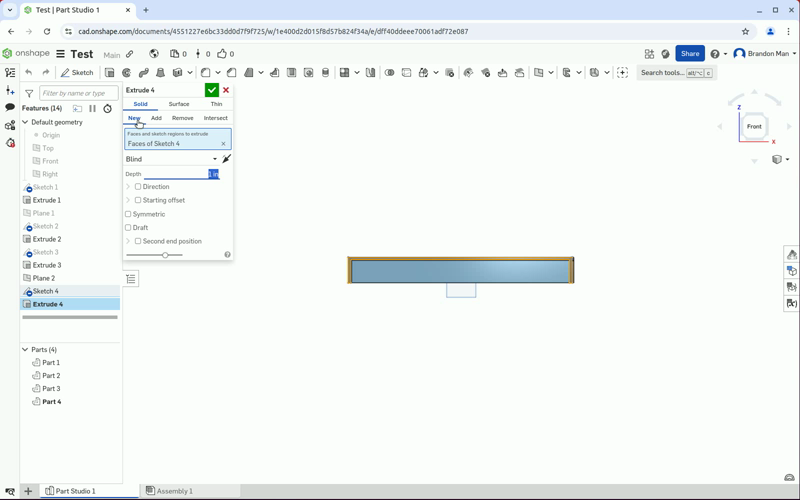
text(0.722)
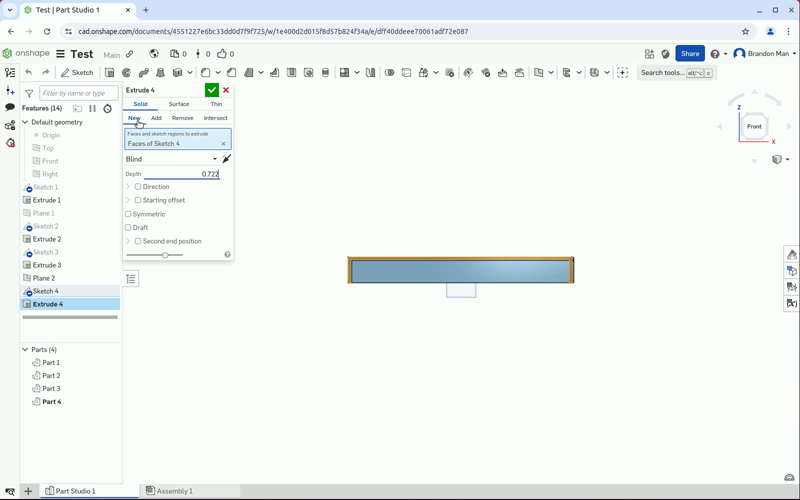
key(enter)
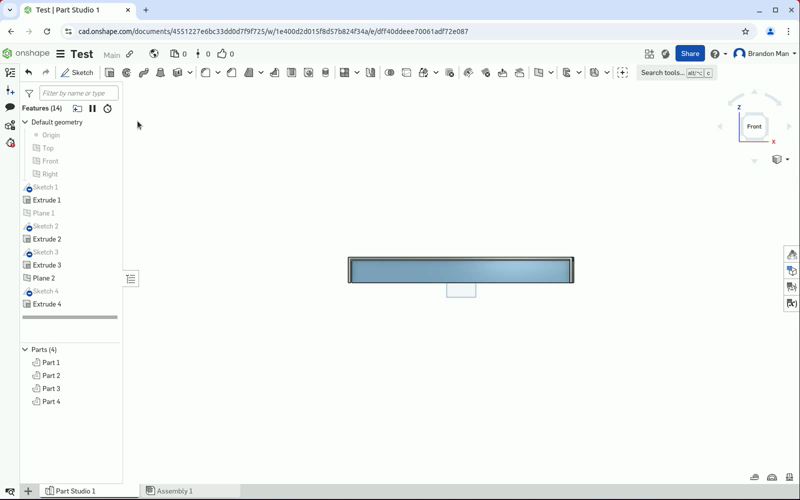
key(shift+h)
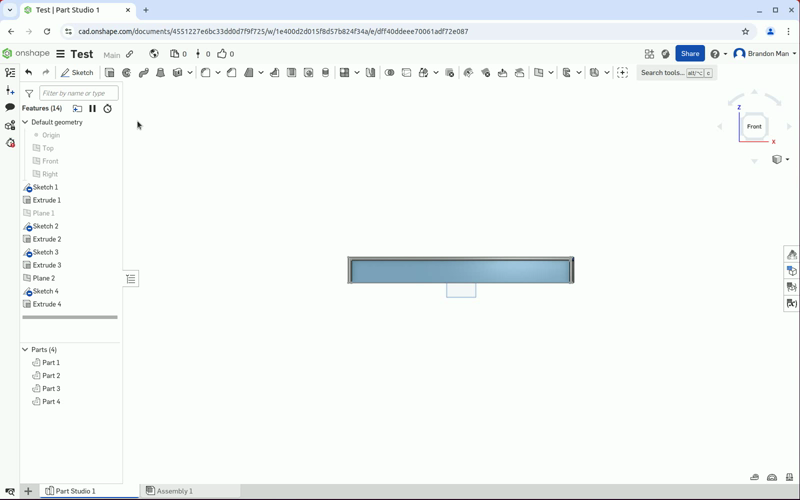
key(shift+h)
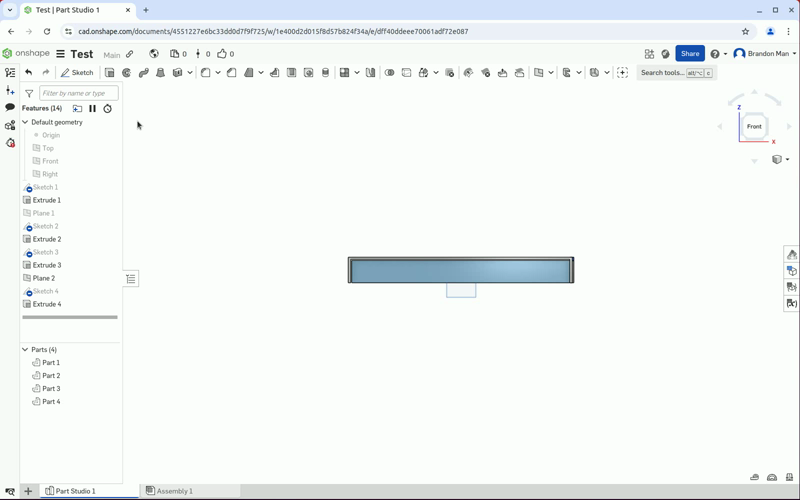
mouse_move(73, 189)
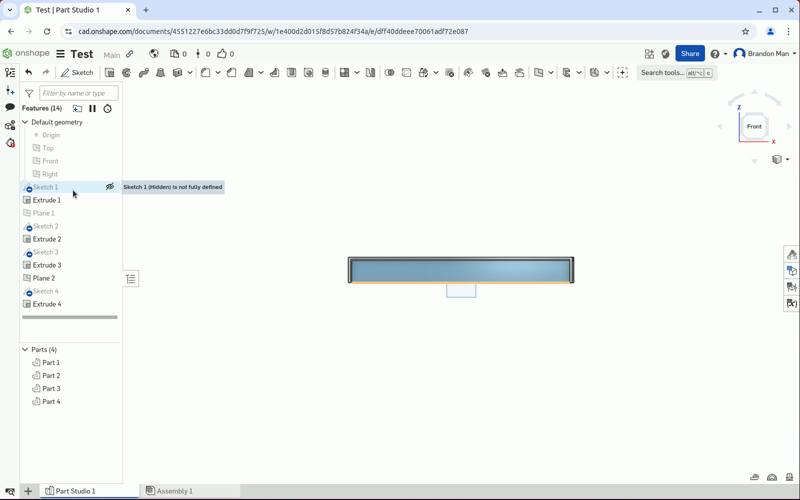
click(73, 189)
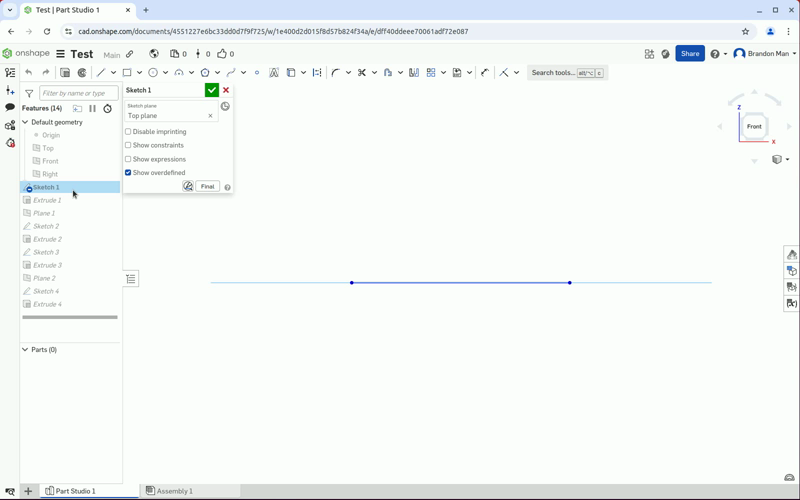
mouse_move(229, 92)
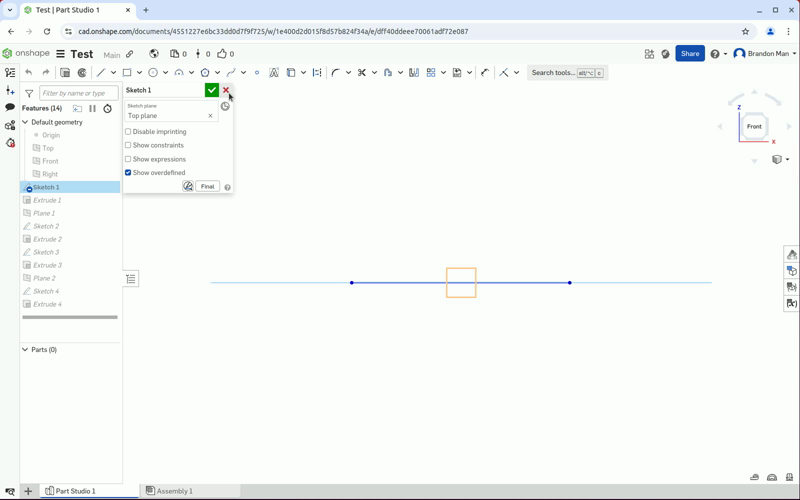
click(229, 92)
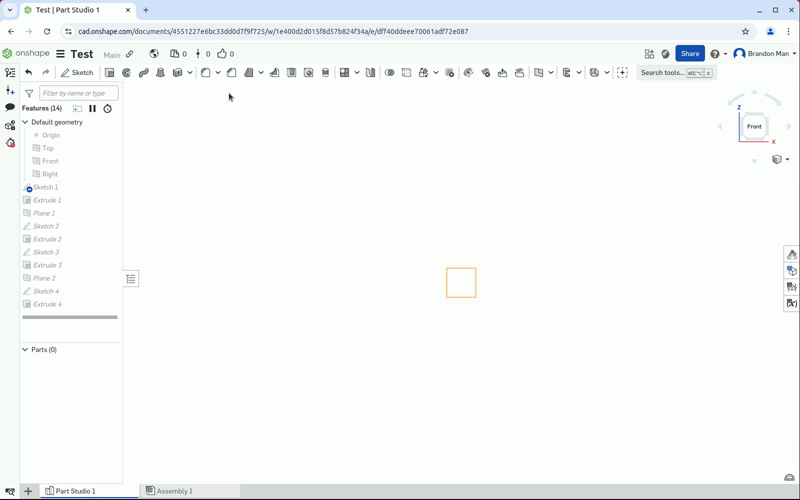
key(shift+s)
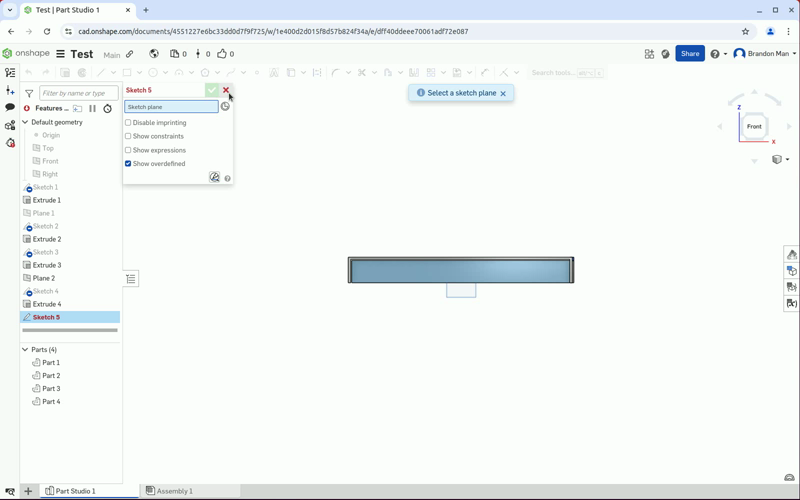
mouse_move(73, 280)
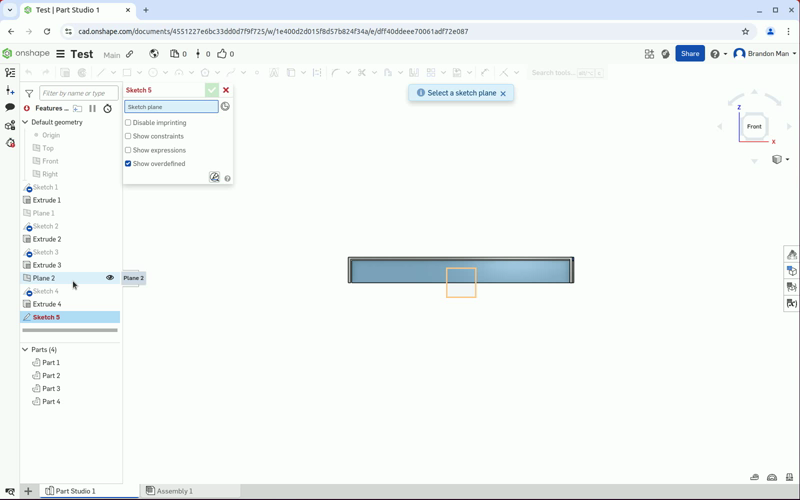
click(73, 280)
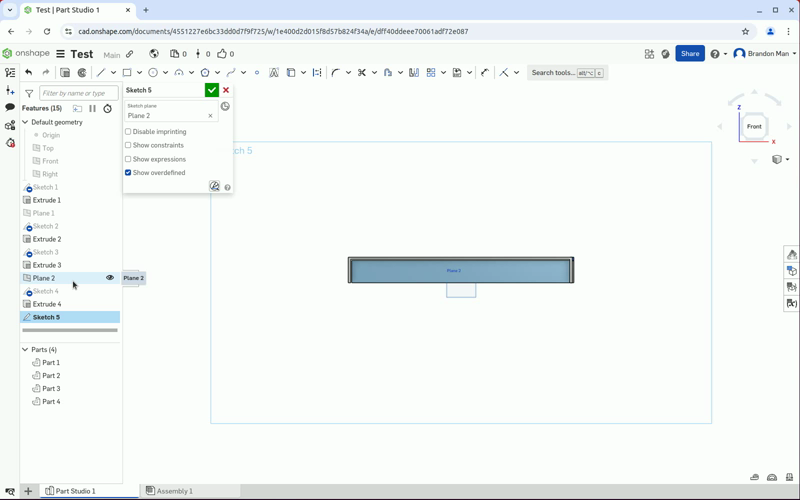
mouse_move(73, 352)
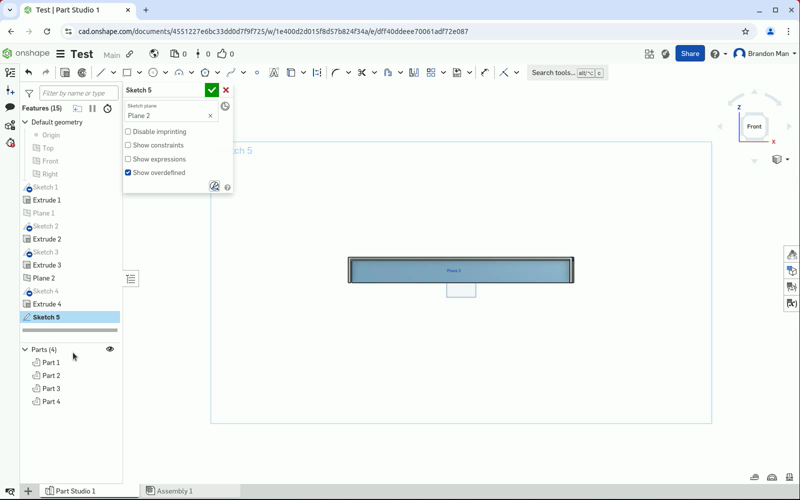
key(y)
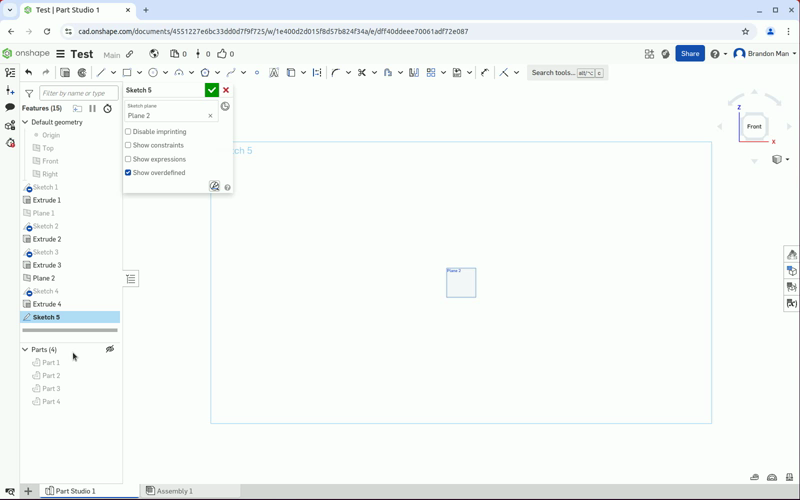
key(l)
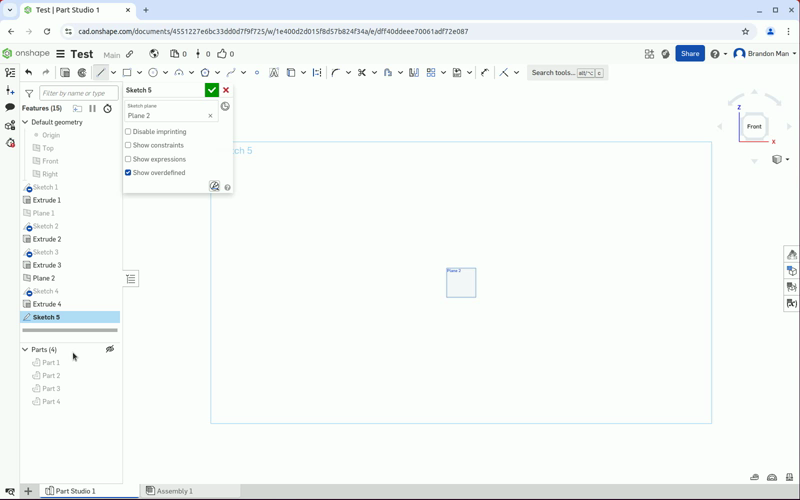
key_down(shift)
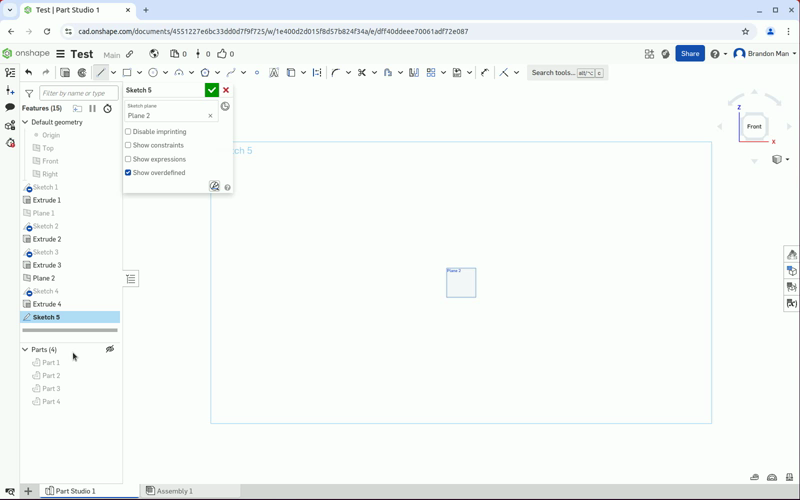
mouse_move(351, 282)
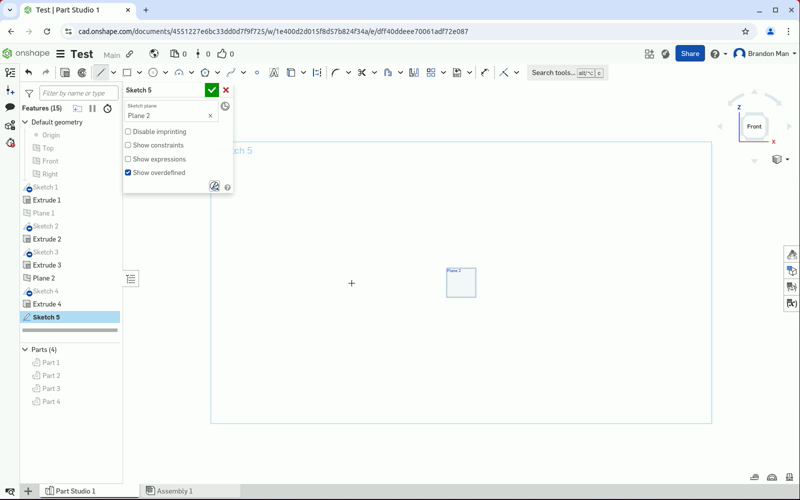
click(351, 282)
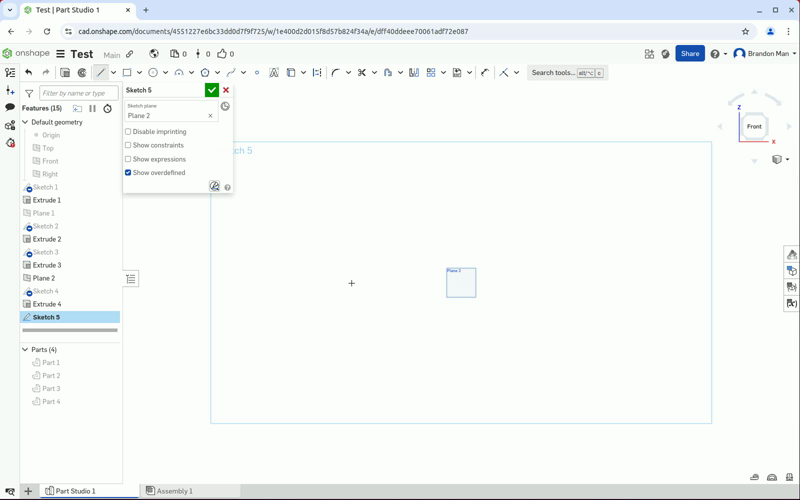
key_up(shift)
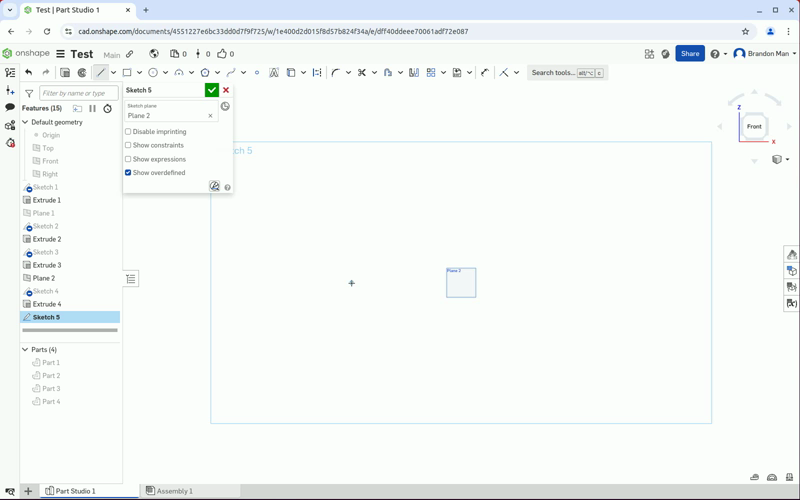
key_down(shift)
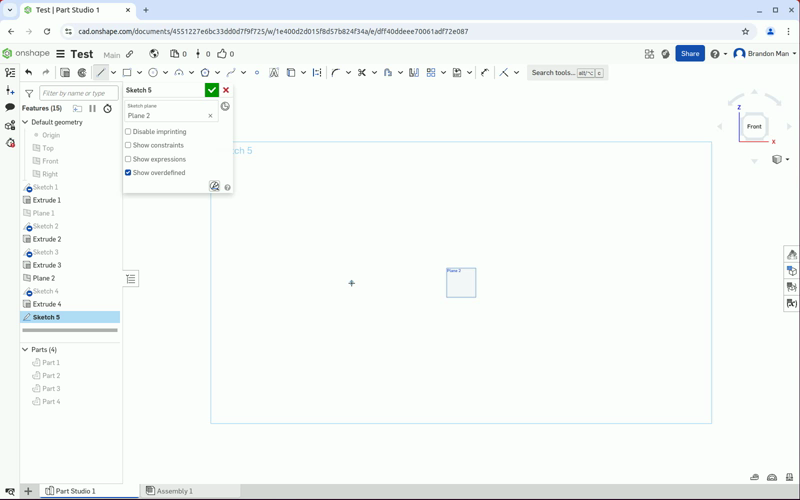
mouse_move(569, 282)
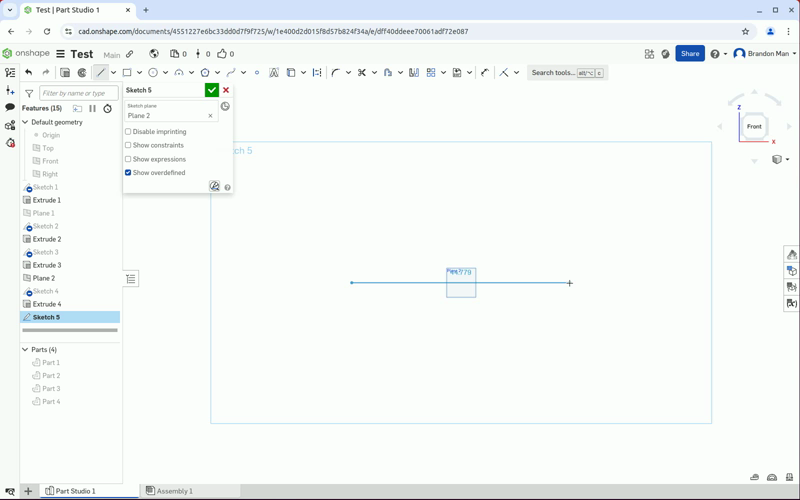
click(569, 282)
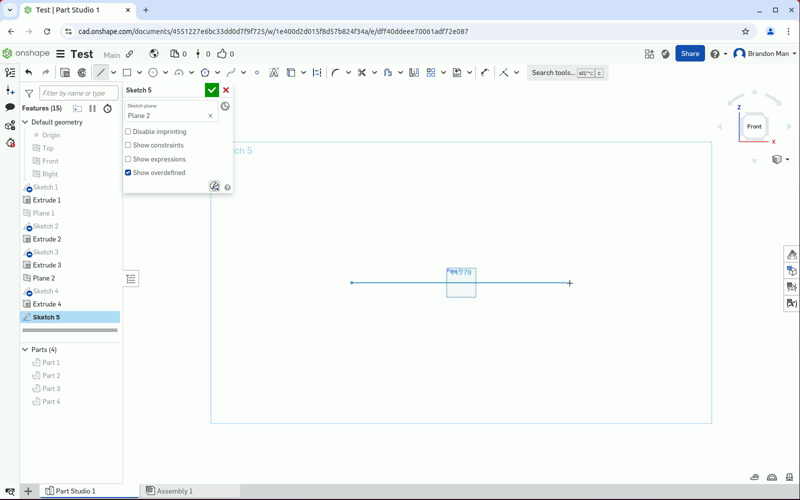
key_up(shift)
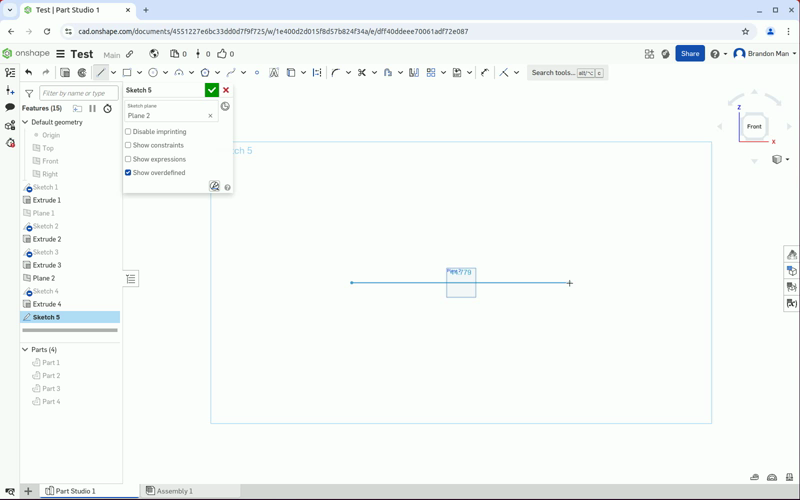
key_down(shift)
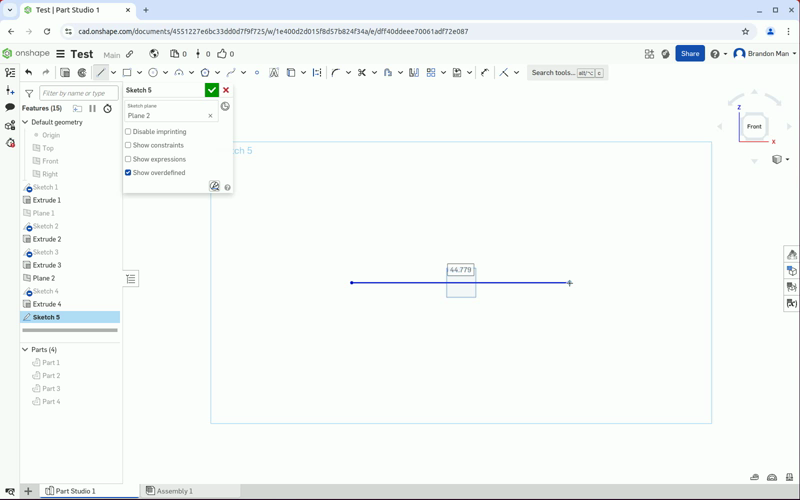
mouse_move(589, 282)
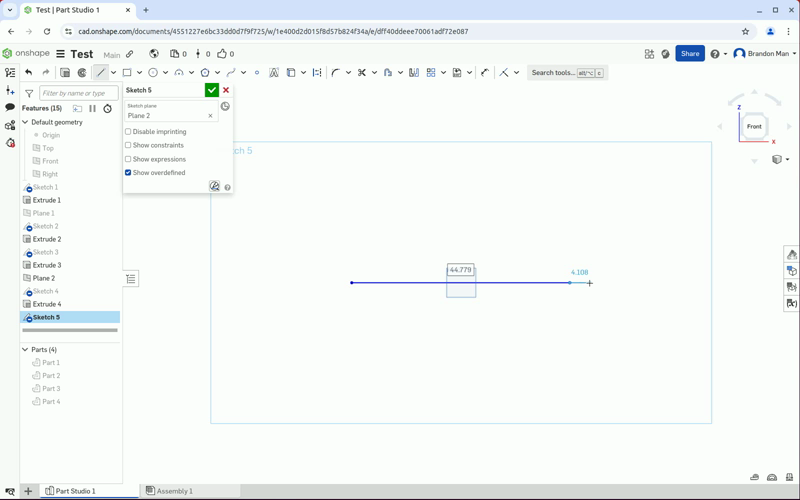
mouse_move(569, 260)
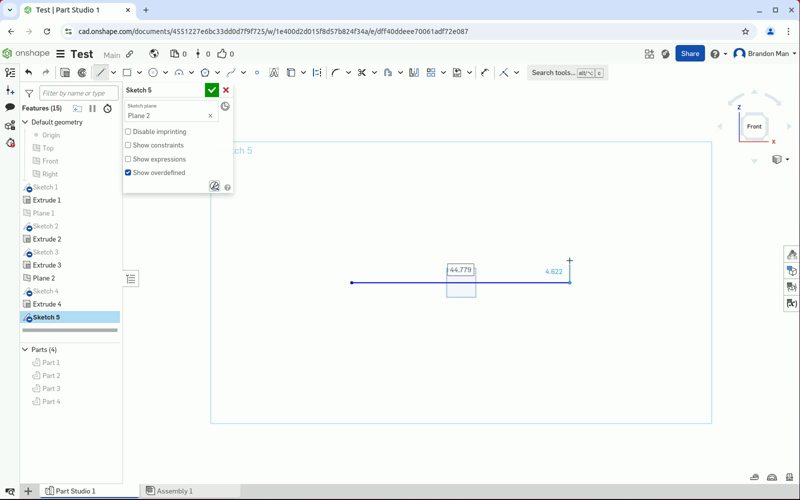
click(569, 260)
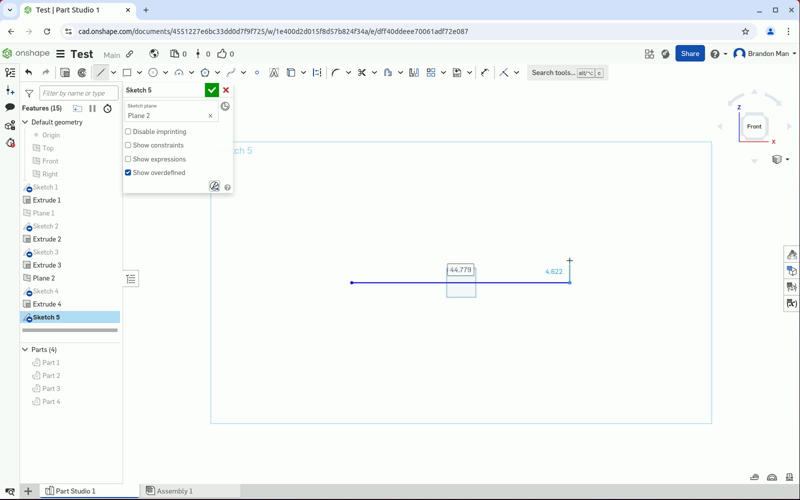
key_up(shift)
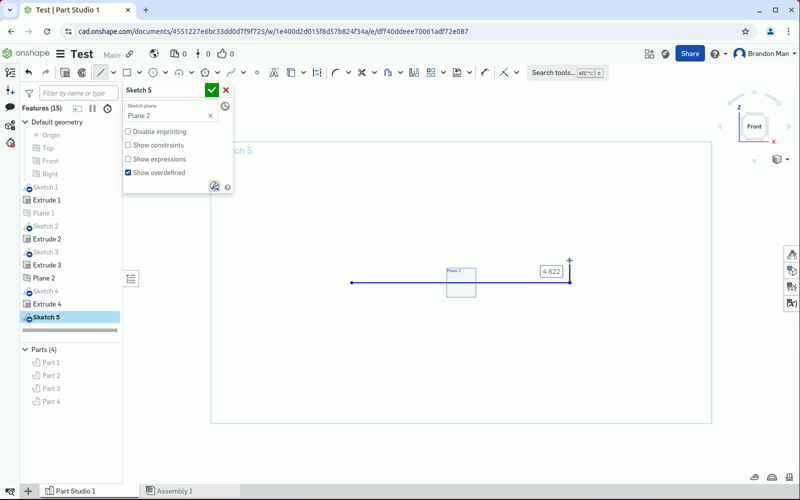
key_down(shift)
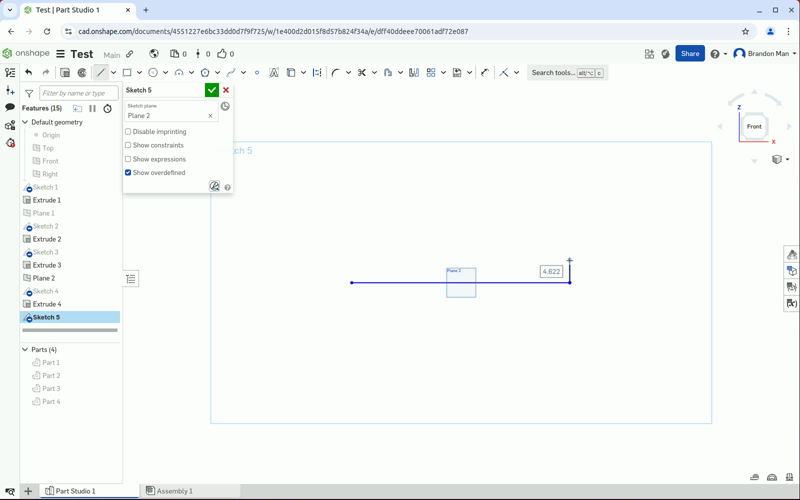
mouse_move(351, 260)
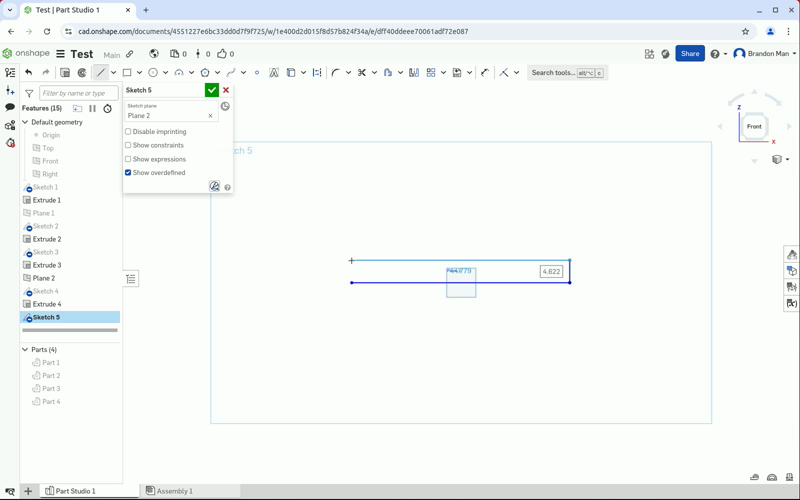
click(351, 260)
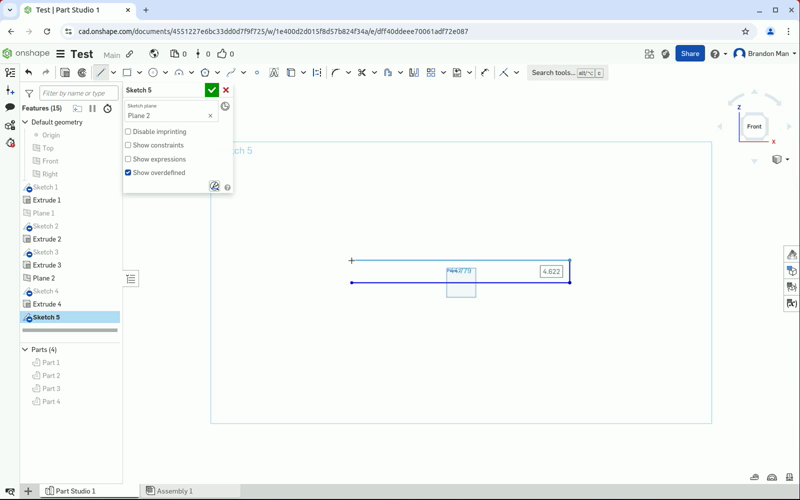
key_up(shift)
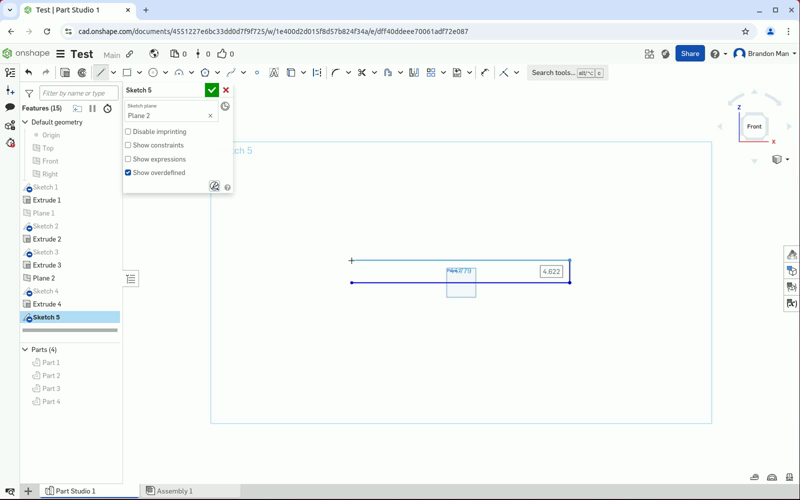
mouse_move(381, 260)
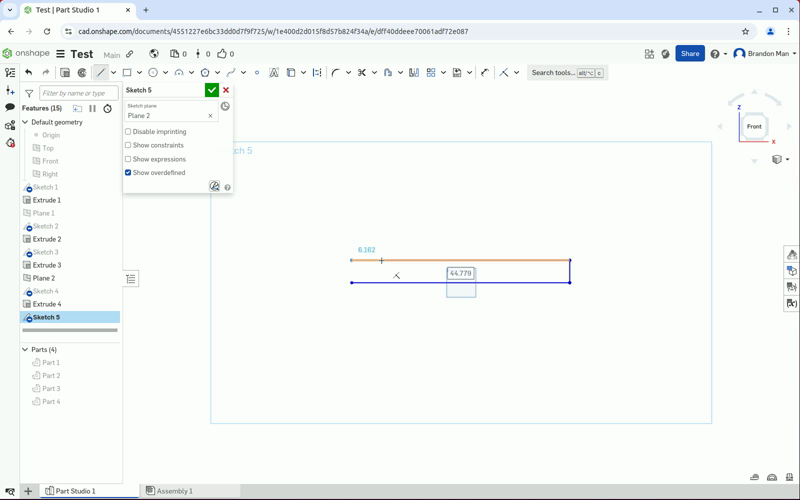
key_down(shift)
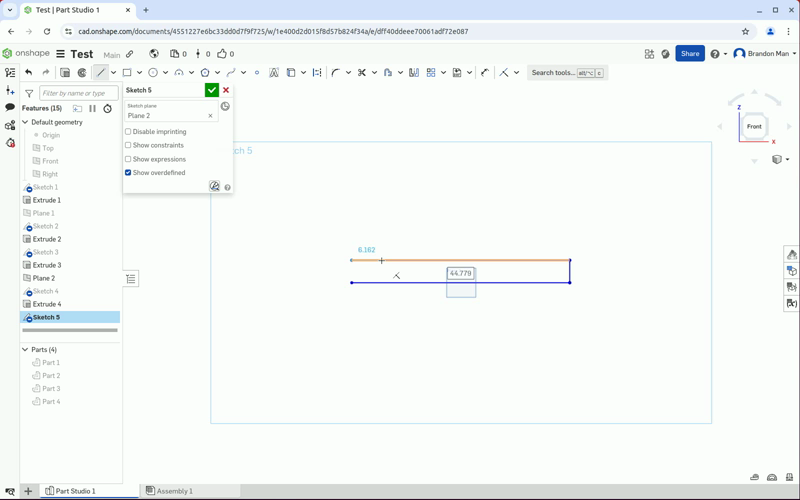
mouse_move(351, 282)
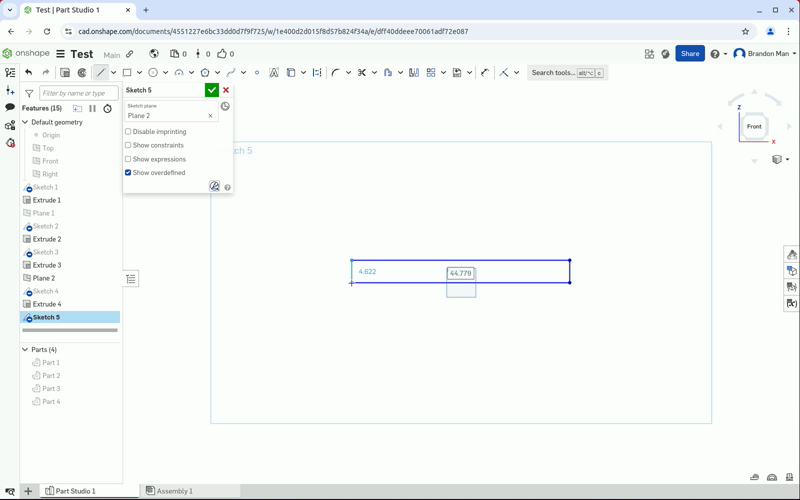
key_up(shift)
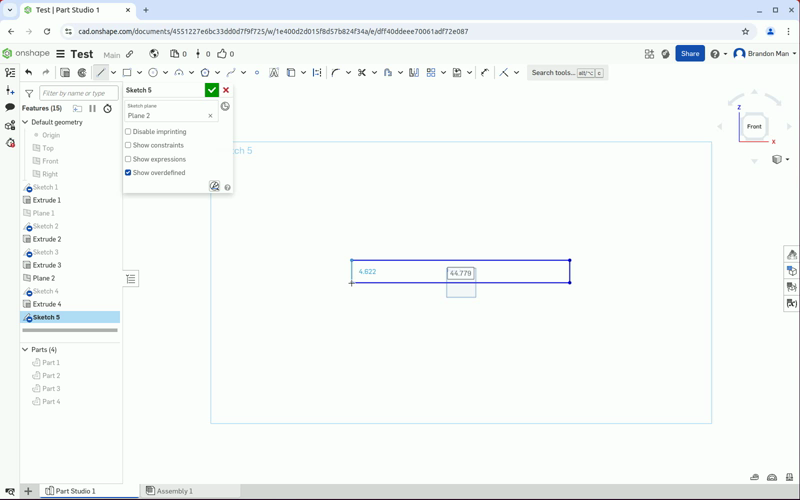
click(351, 282)
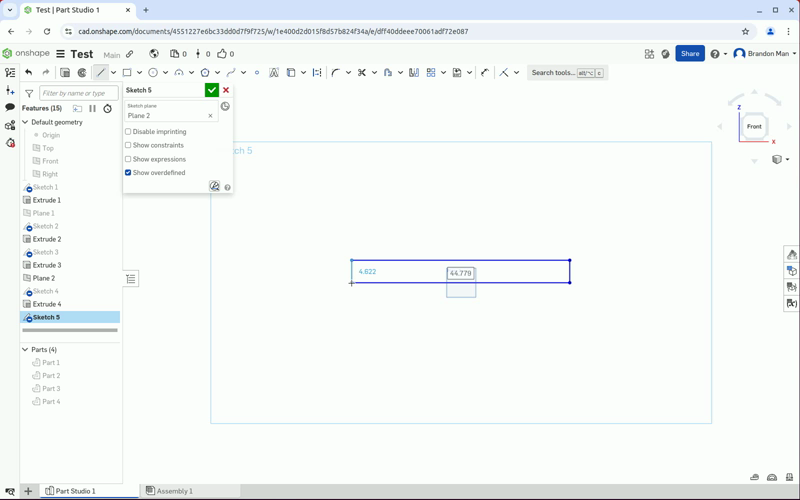
key(esc)
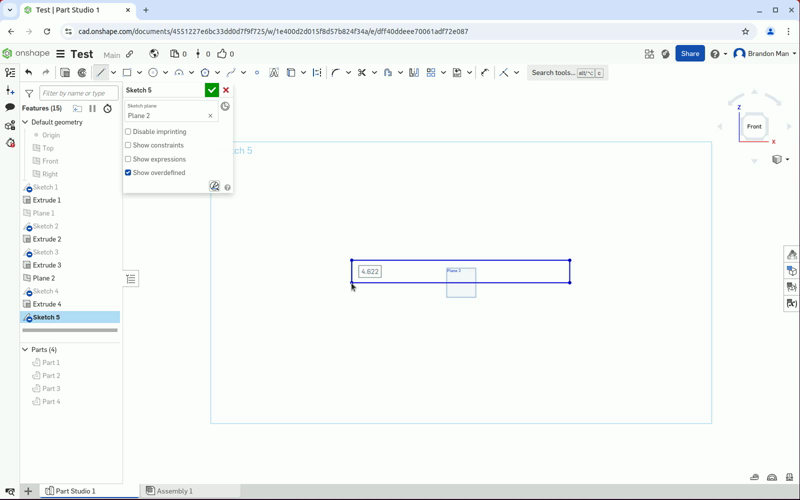
mouse_move(414, 271)
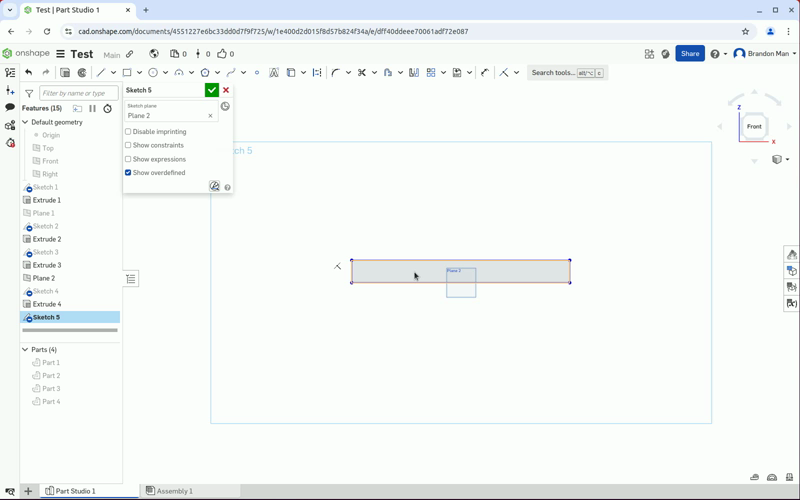
click(414, 271)
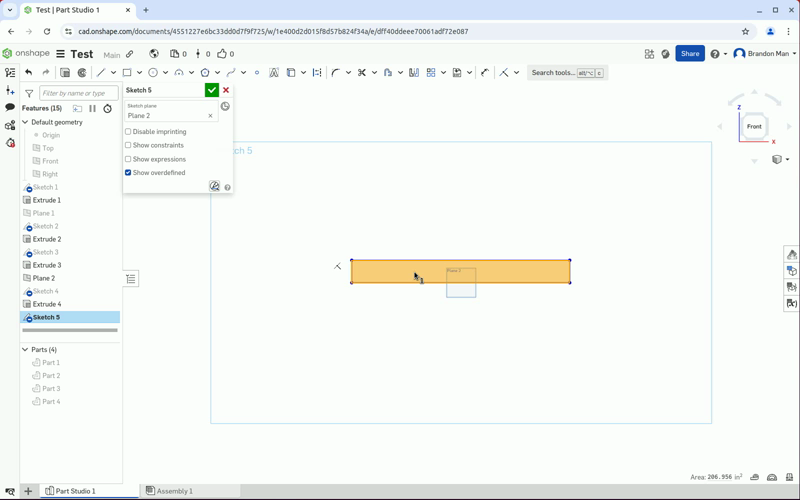
mouse_move(73, 352)
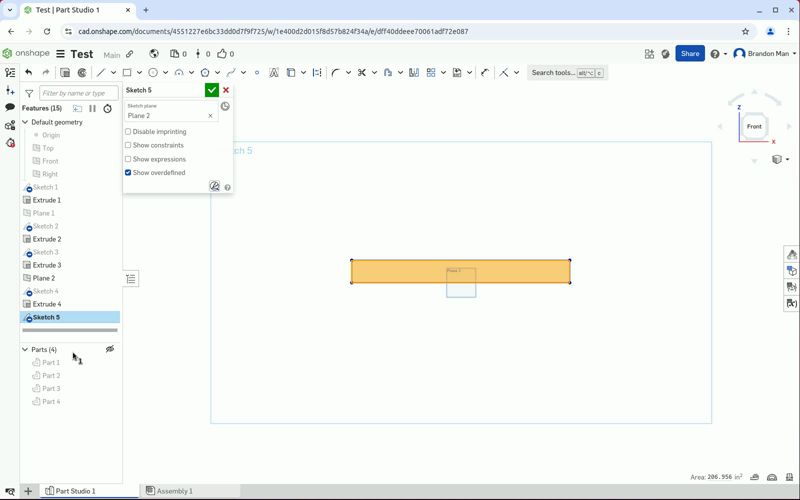
key(shift+y)
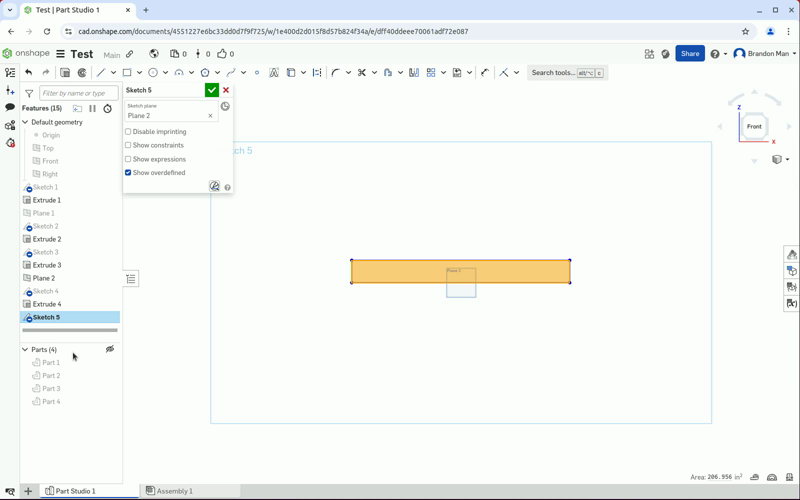
key(shift+e)
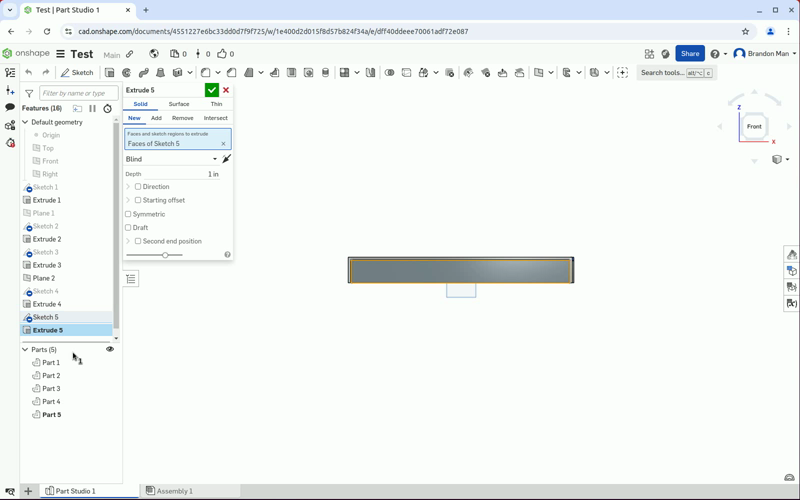
mouse_move(143, 106)
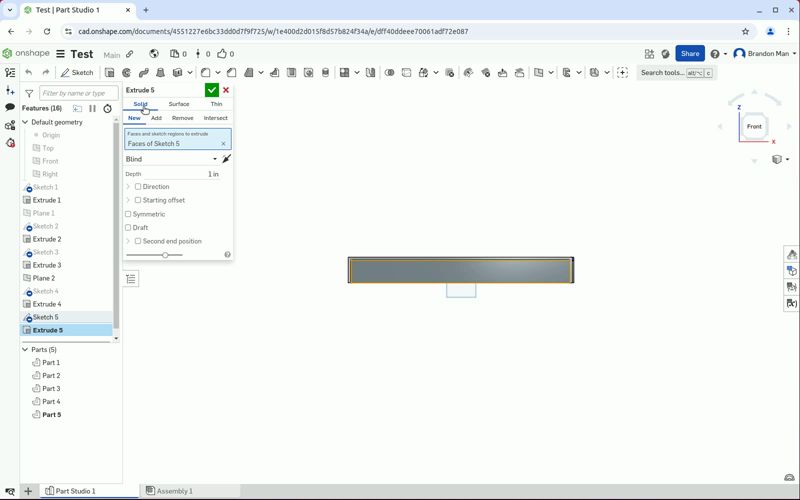
click(143, 106)
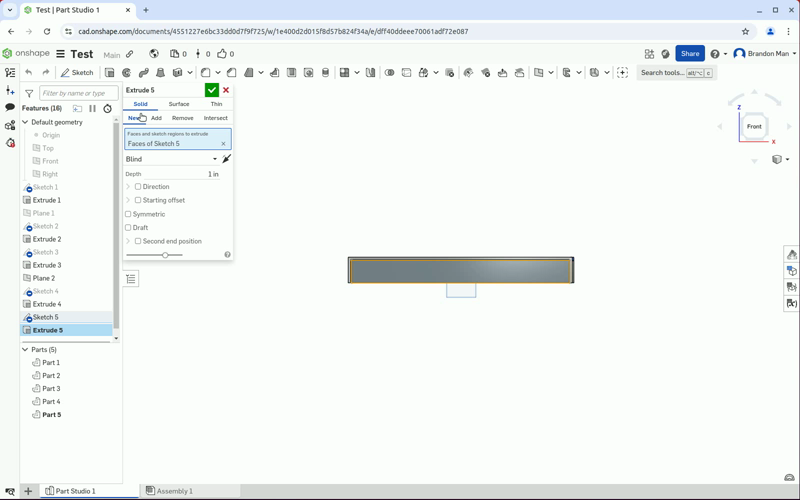
mouse_move(137, 120)
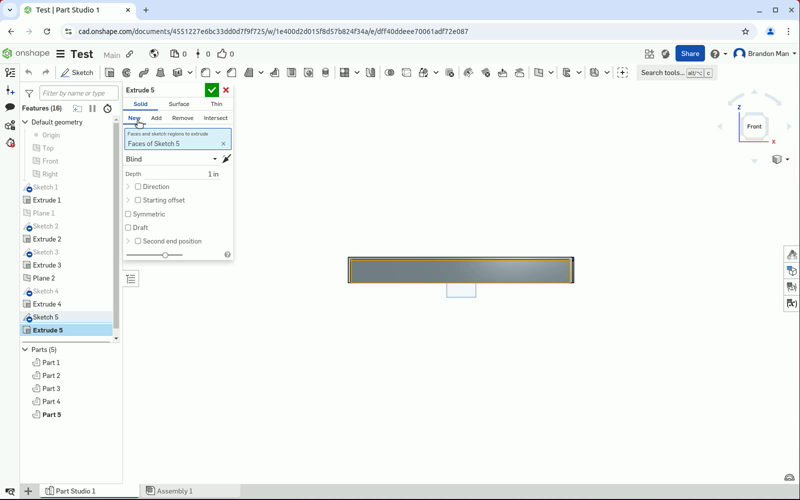
click(137, 120)
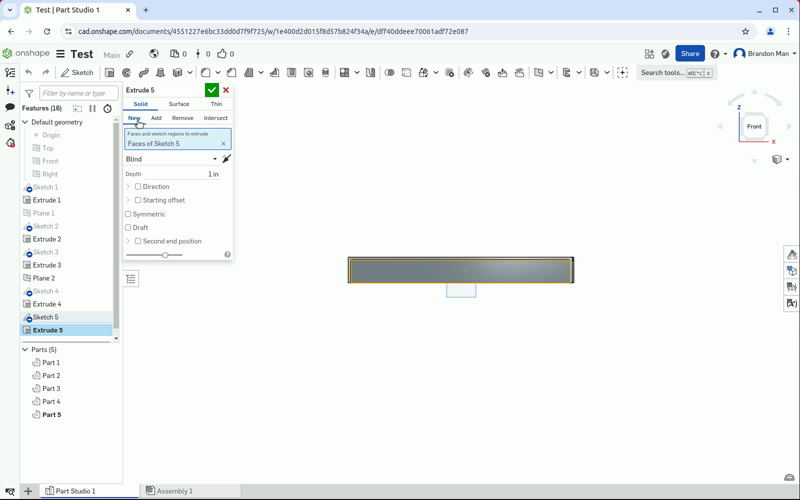
key(tab, 4)
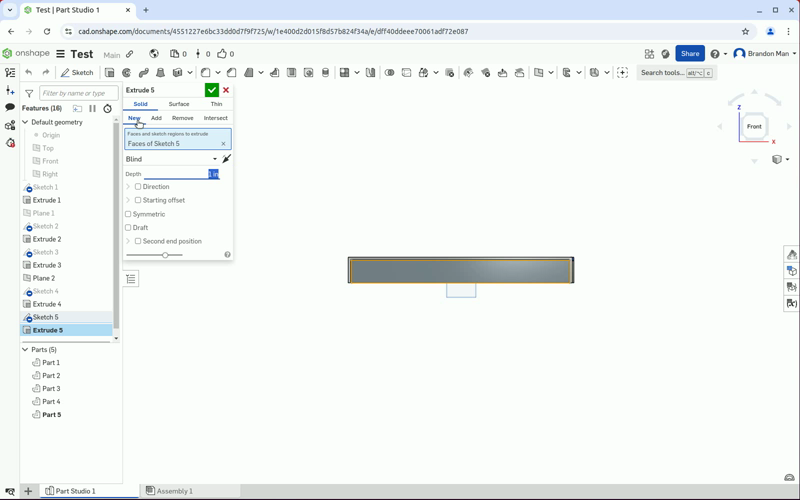
text(0.722)
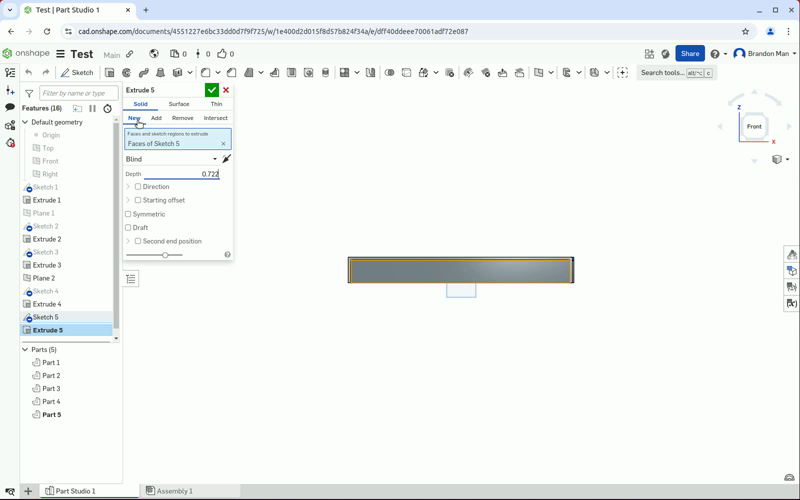
key(enter)
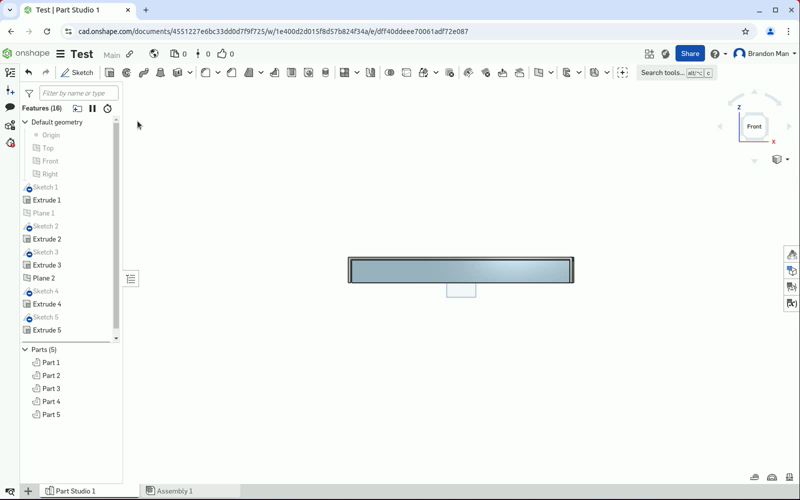
key(shift+h)
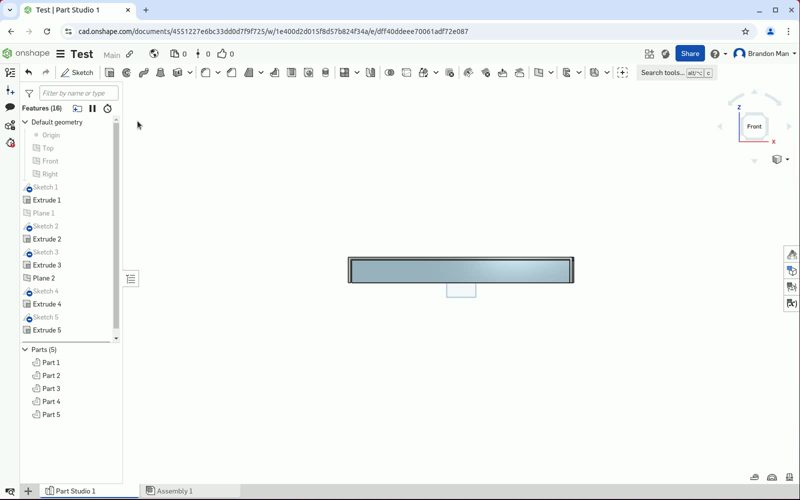
key(shift+h)
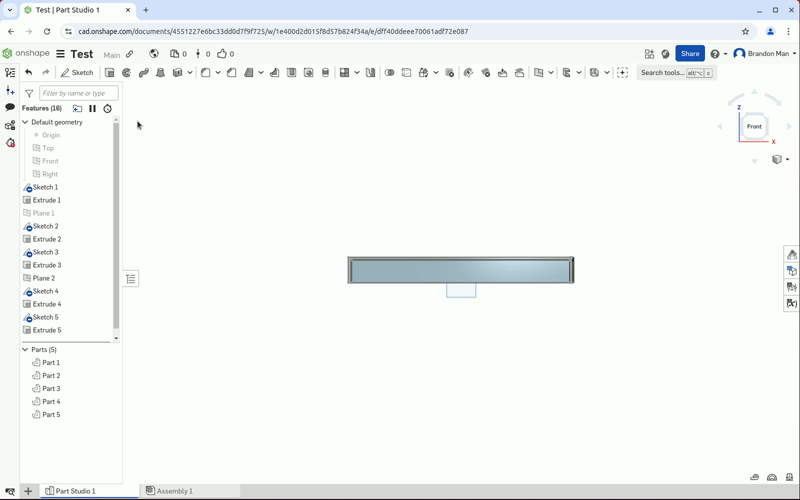
key(shift+7)
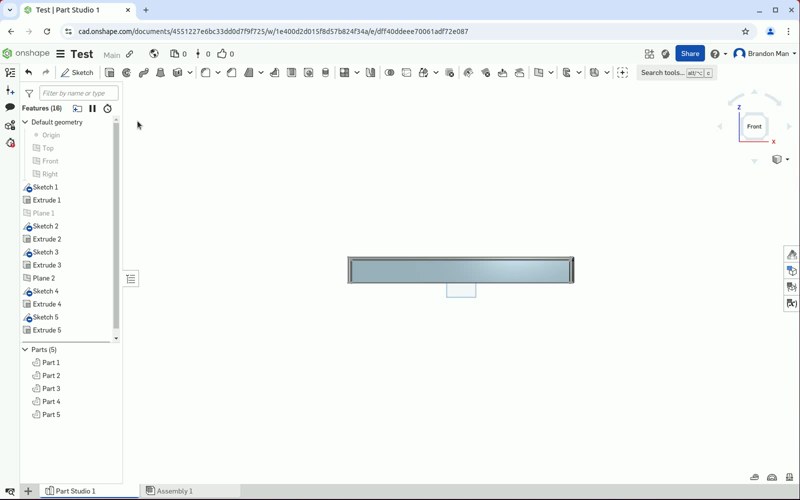
key(left, 2)
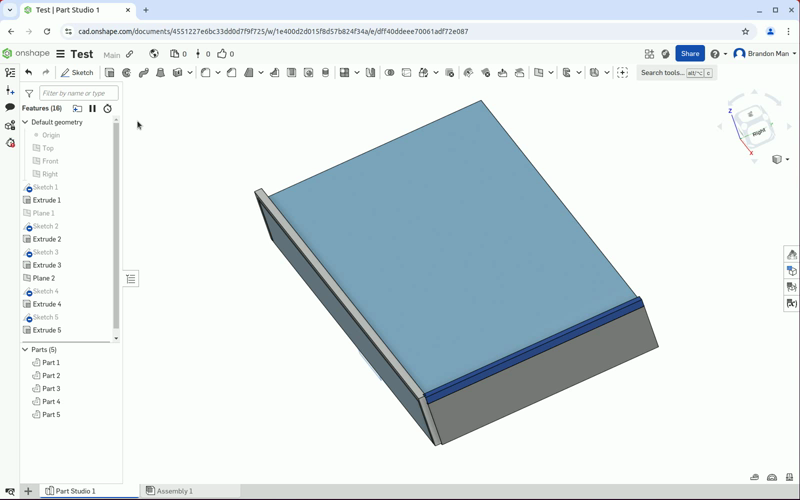
key(down, 2)
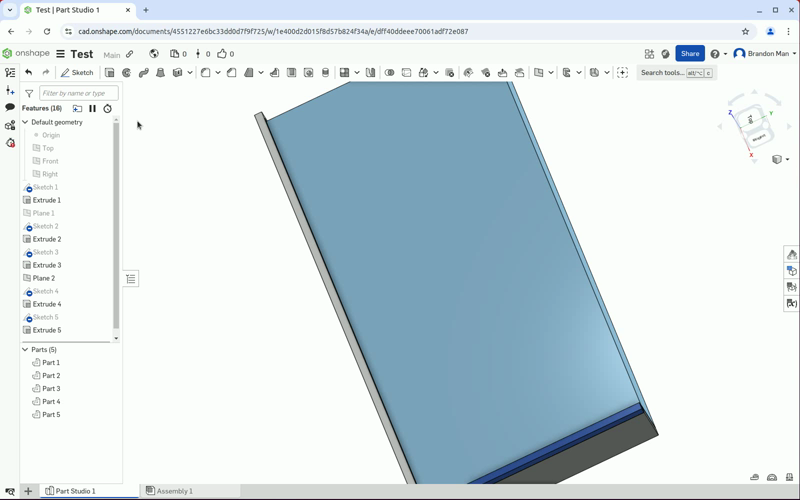
key(up, 2)
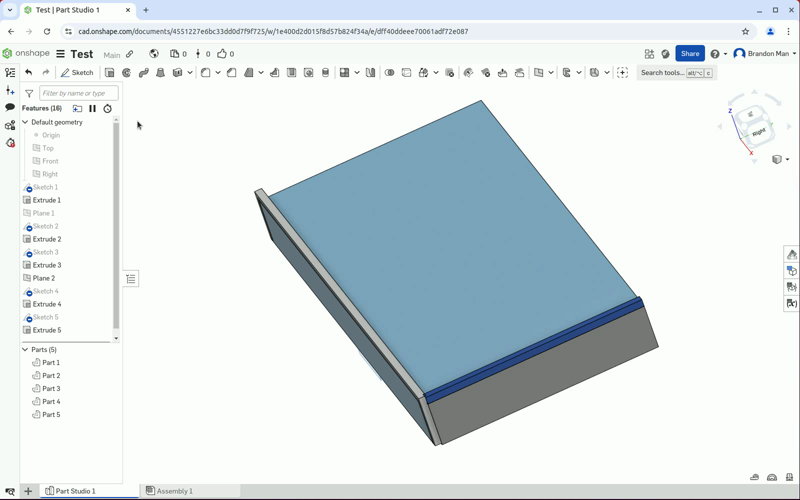
key(right, 2)
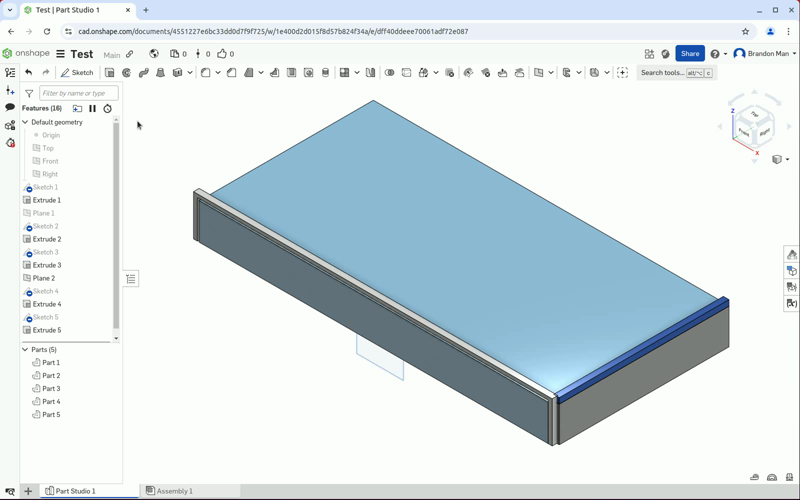
mouse_move(69, 189)
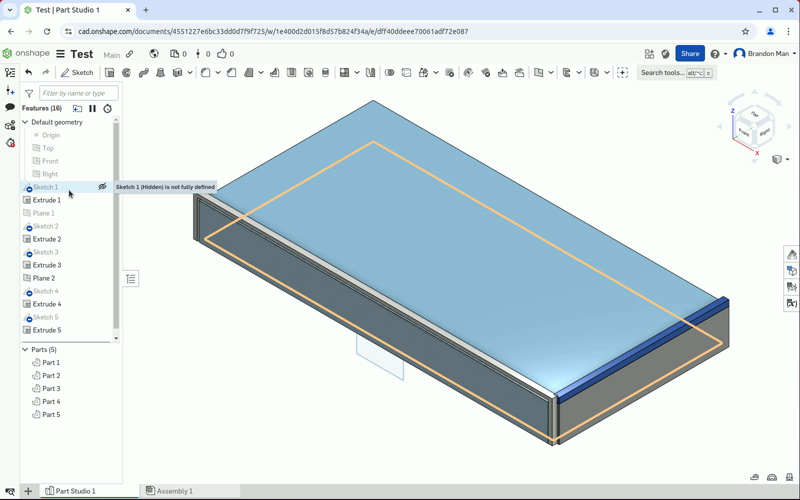
click(69, 189)